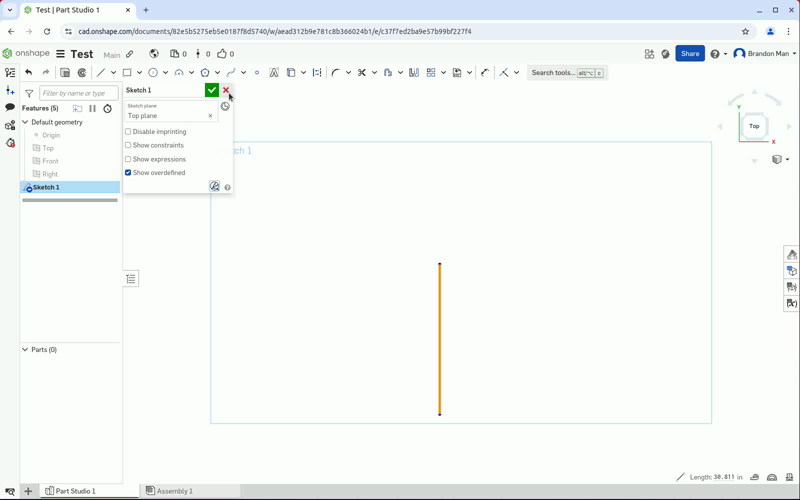
key(shift+h)
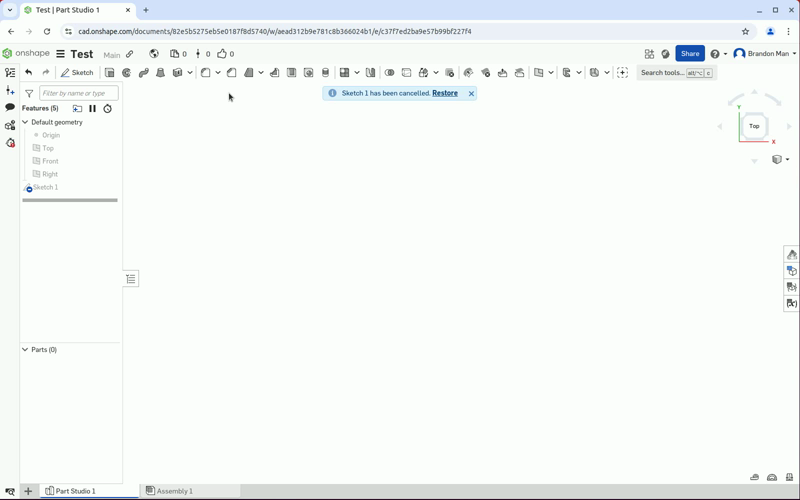
mouse_move(73, 352)
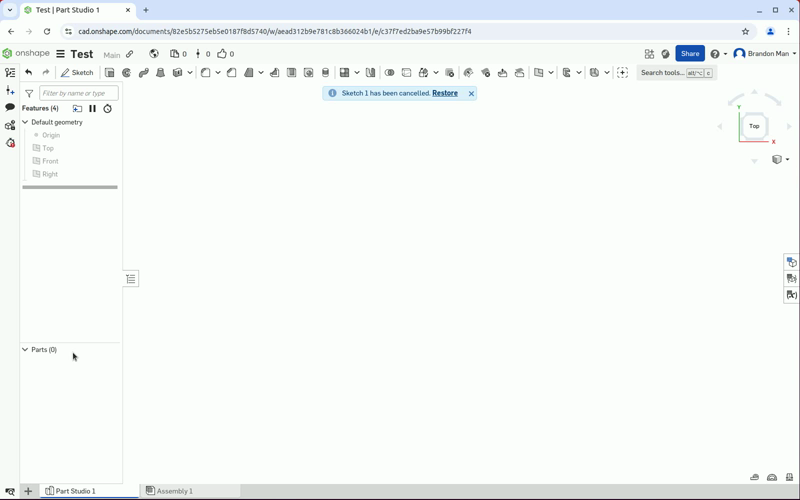
key(y)
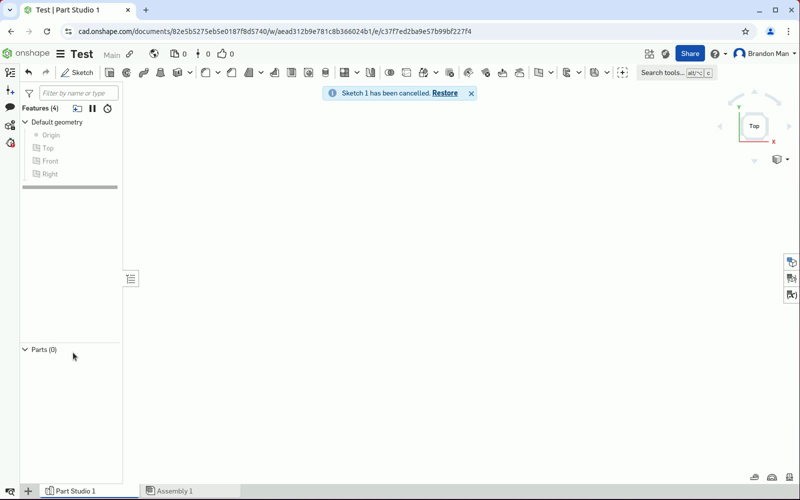
key(shift+p)
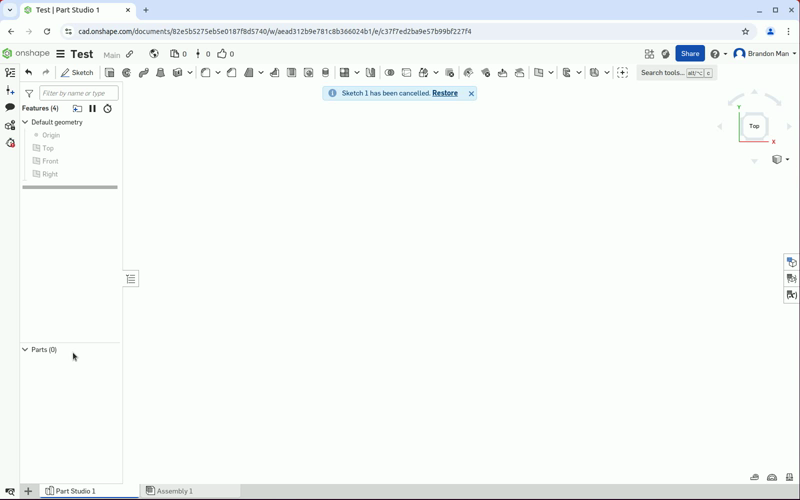
key(space)
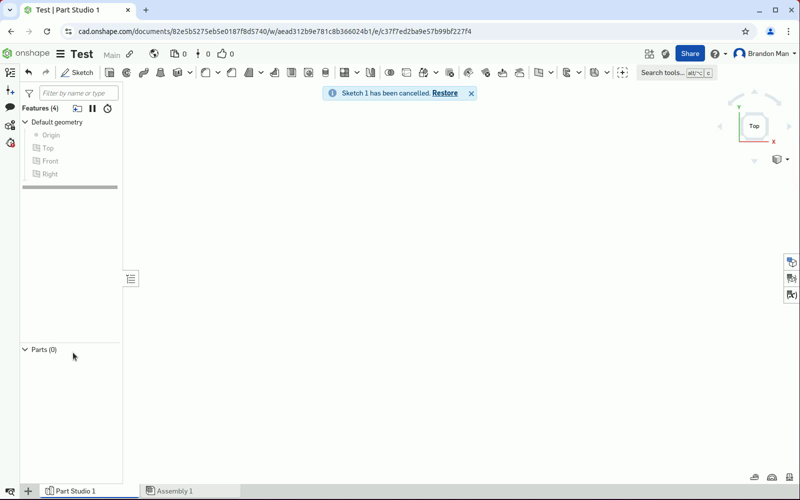
key_down(shift)
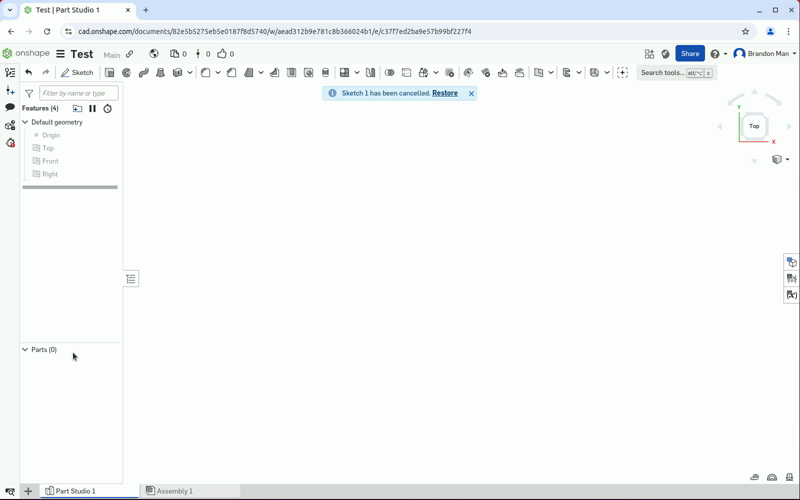
key(up)
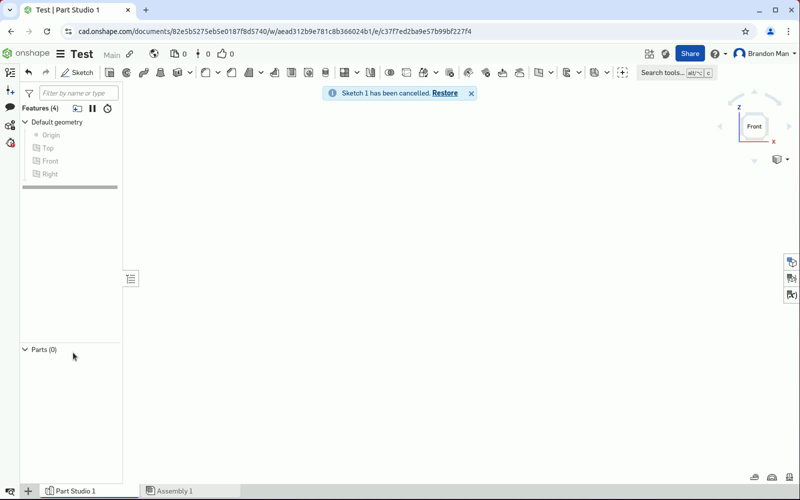
key_up(shift)
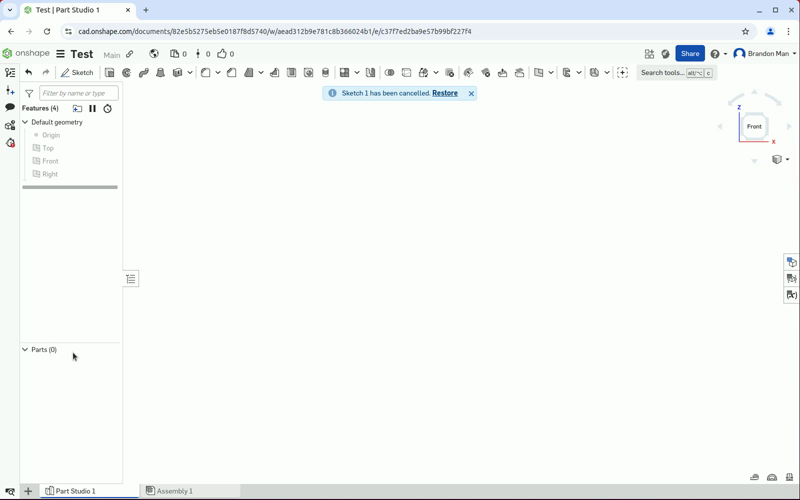
mouse_move(73, 352)
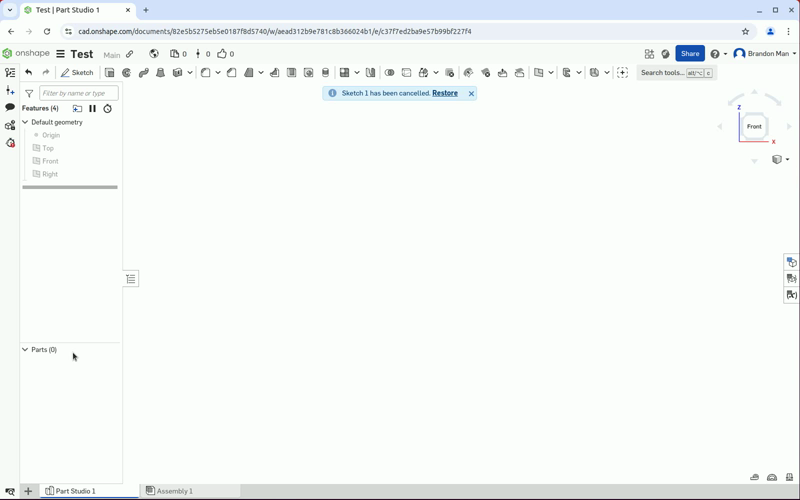
key(shift+y)
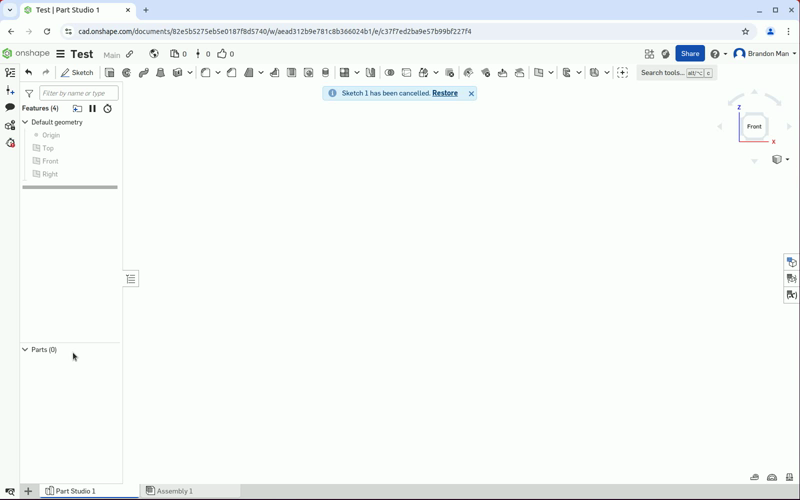
key(shift+s)
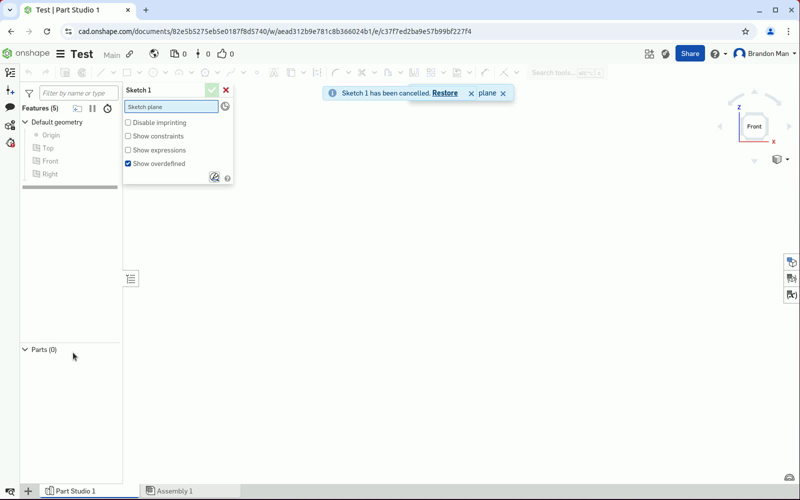
mouse_move(73, 163)
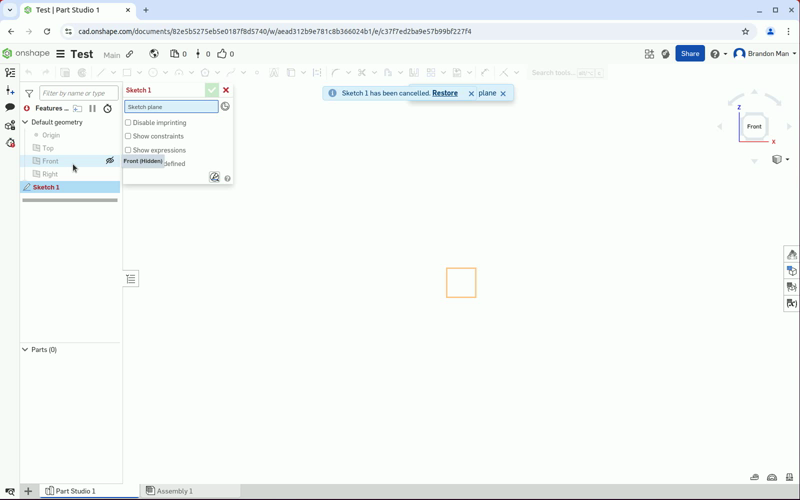
click(73, 163)
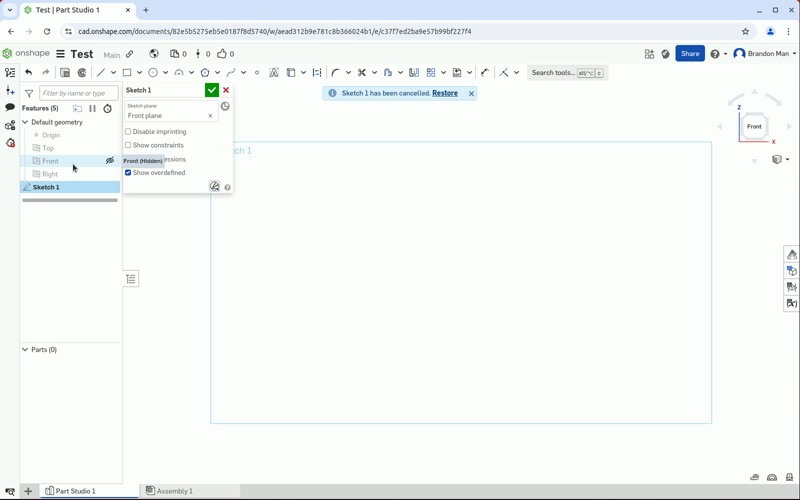
mouse_move(73, 352)
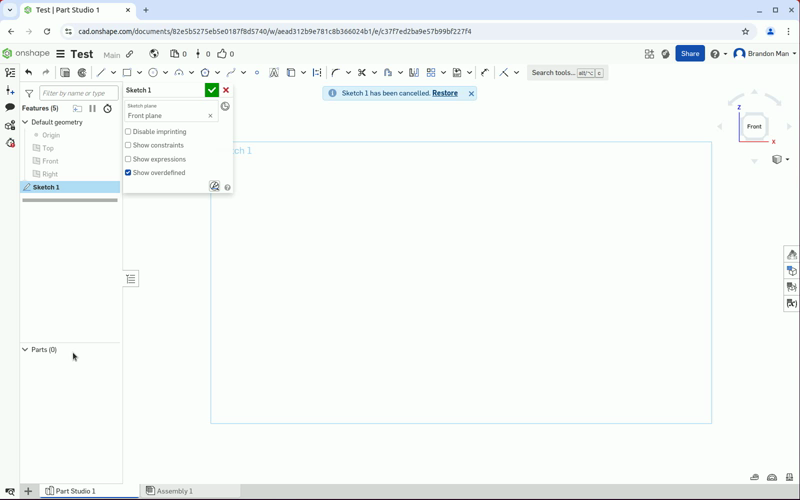
key(y)
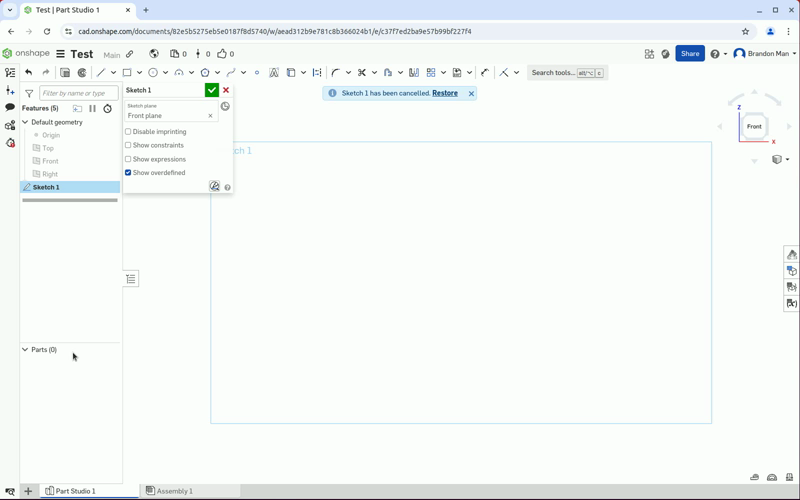
key(a)
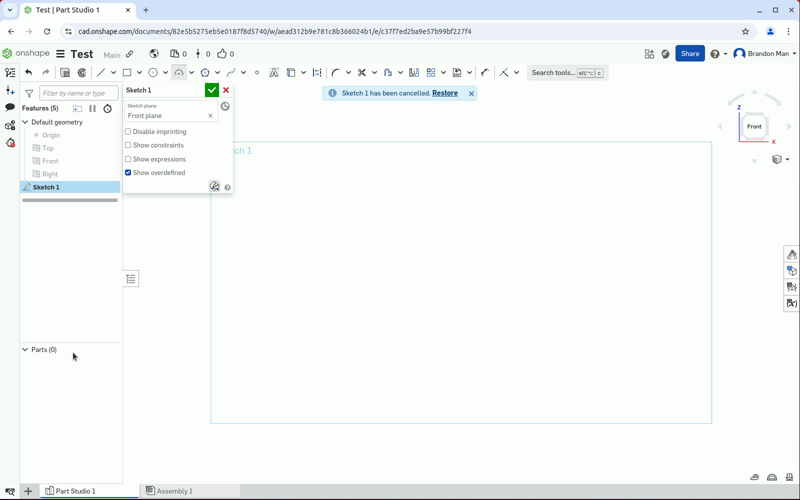
key_down(shift)
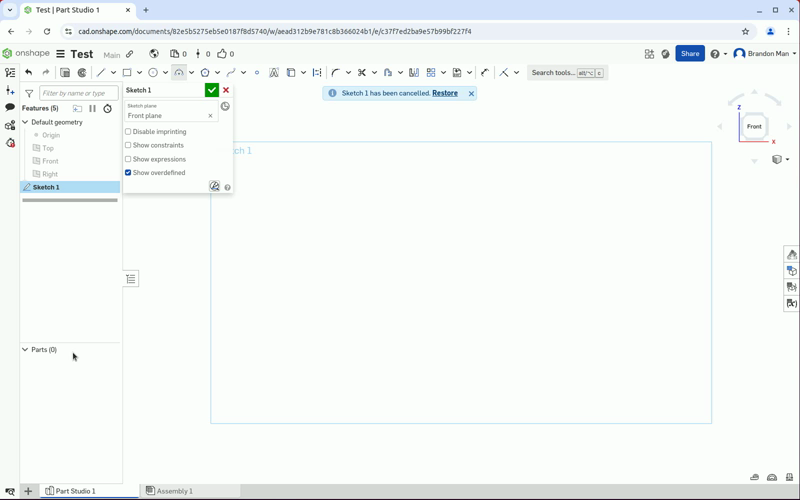
mouse_move(348, 361)
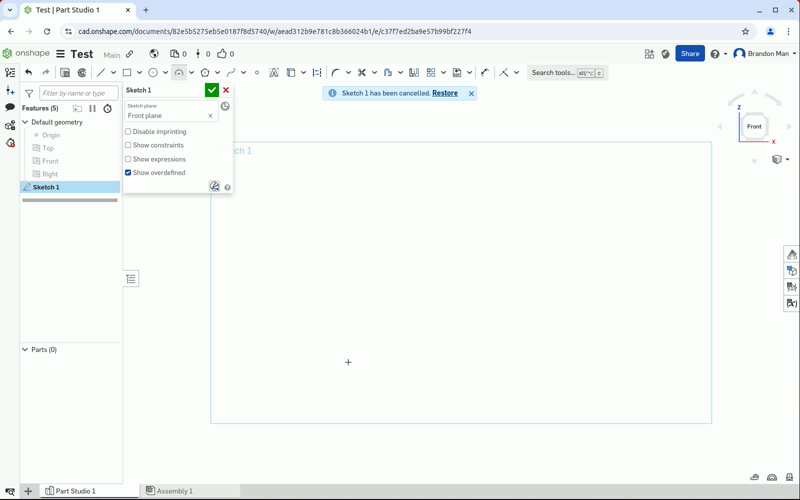
click(348, 361)
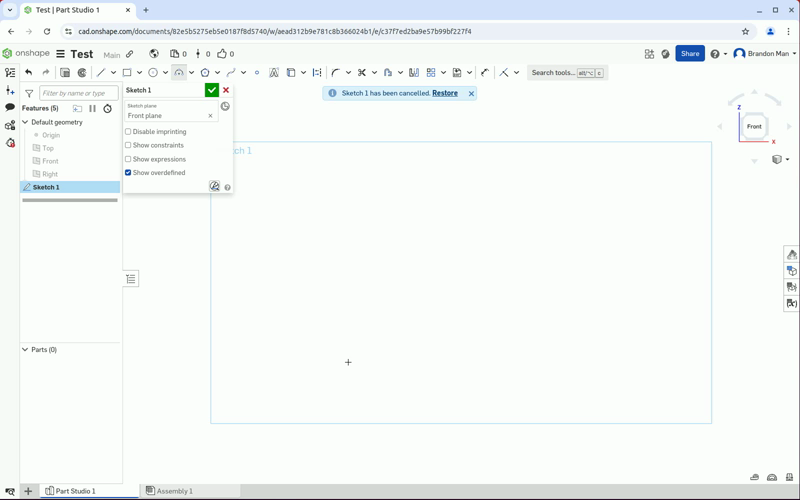
key_up(shift)
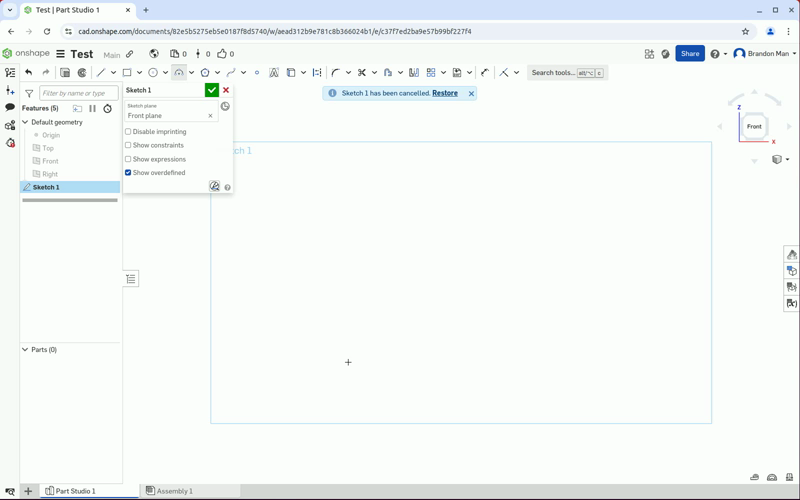
key_down(shift)
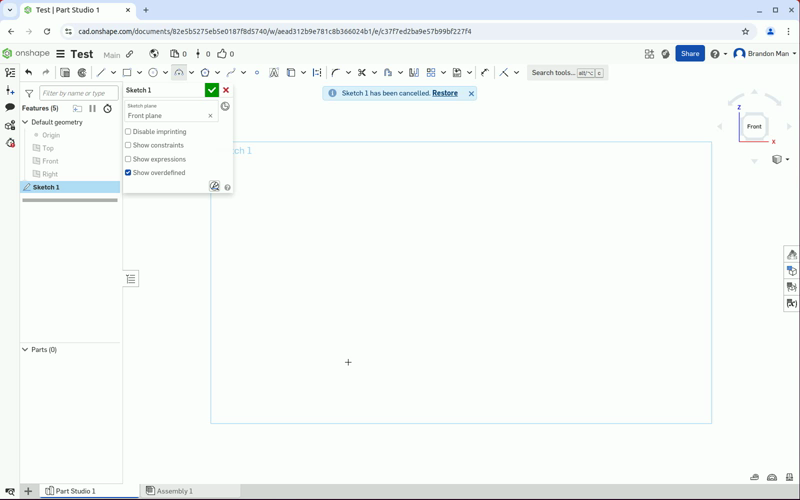
mouse_move(353, 366)
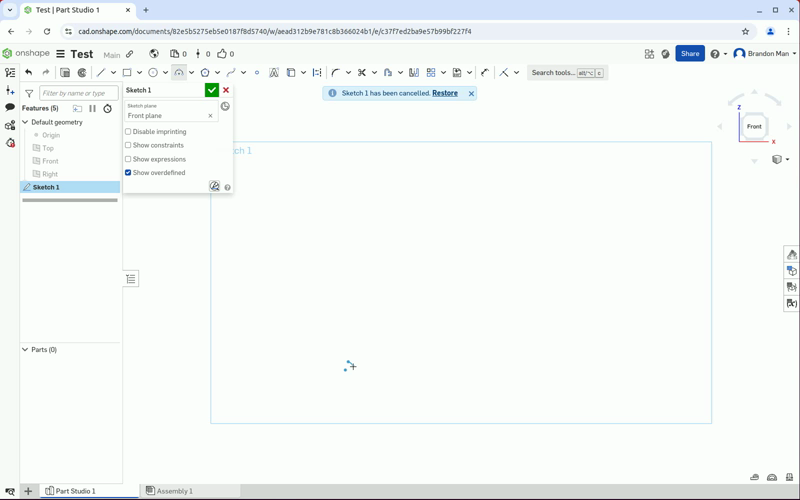
scroll(6)
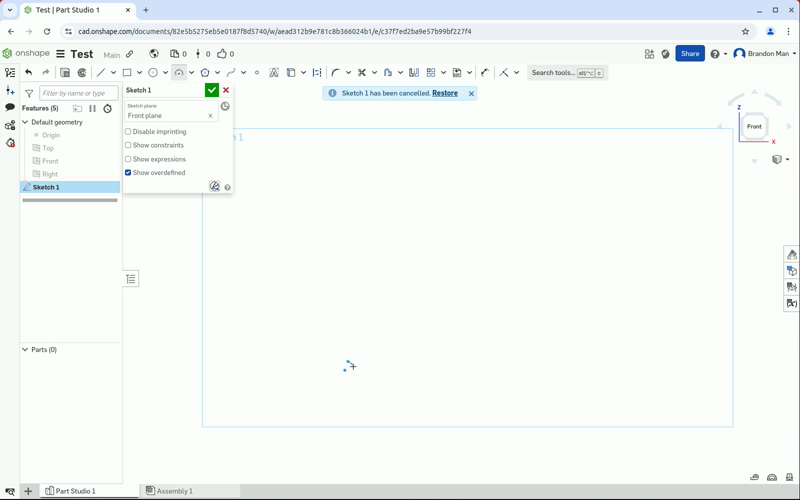
scroll(6)
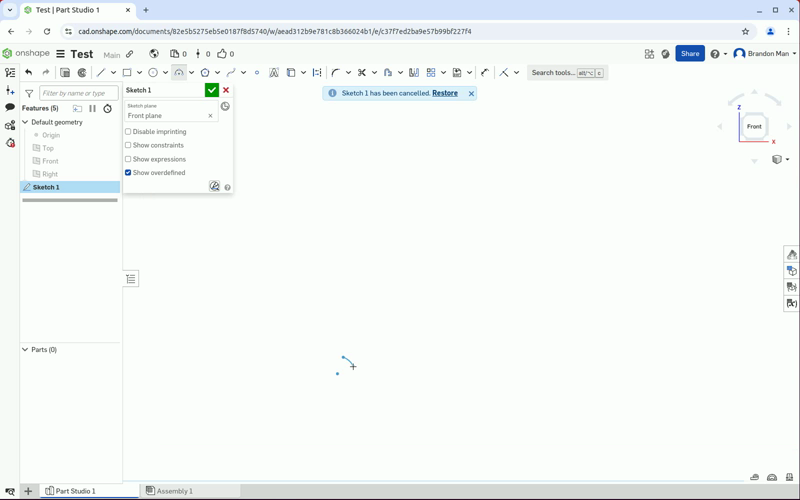
scroll(6)
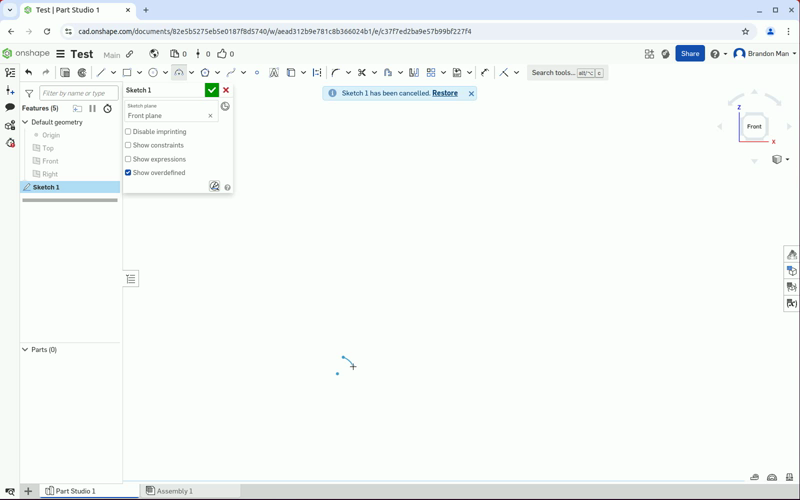
scroll(6)
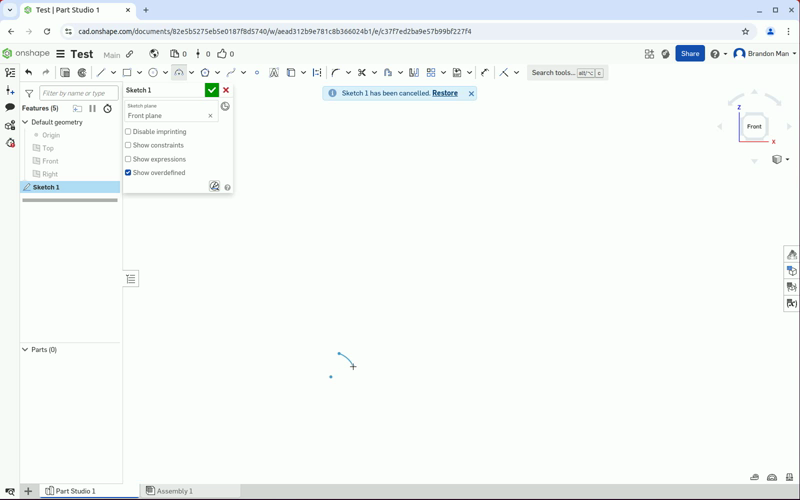
scroll(6)
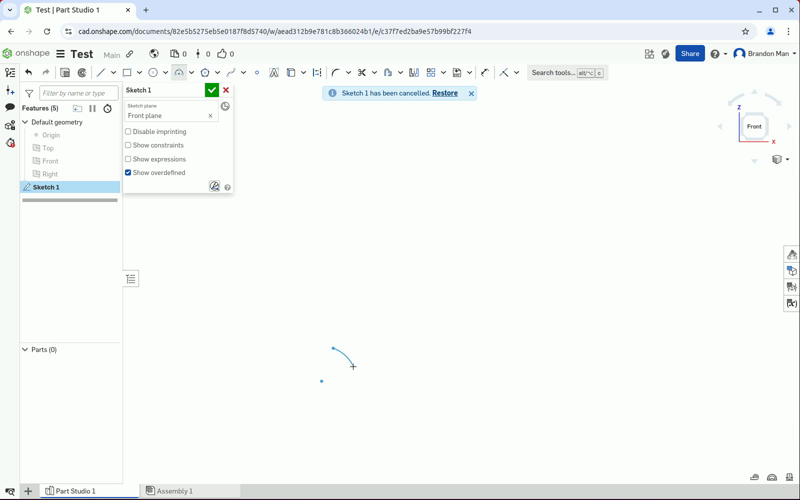
scroll(6)
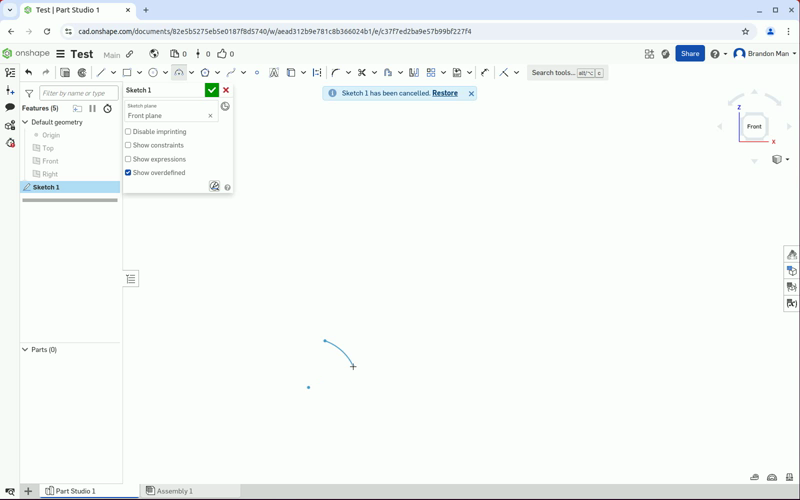
scroll(6)
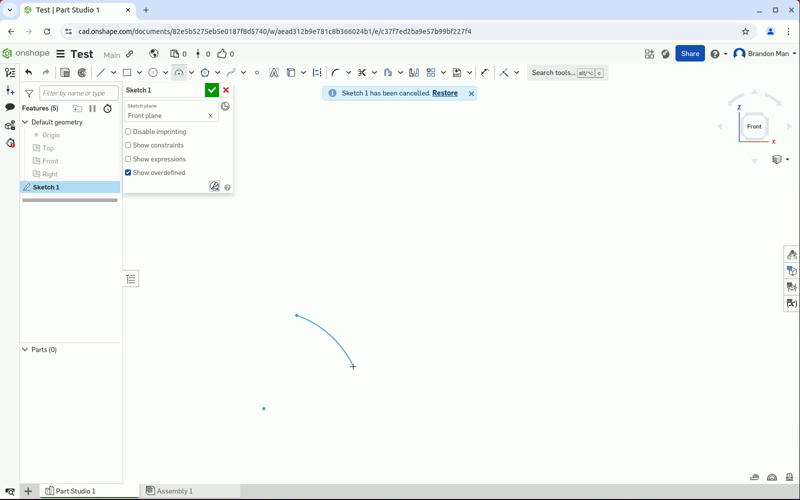
click(353, 366)
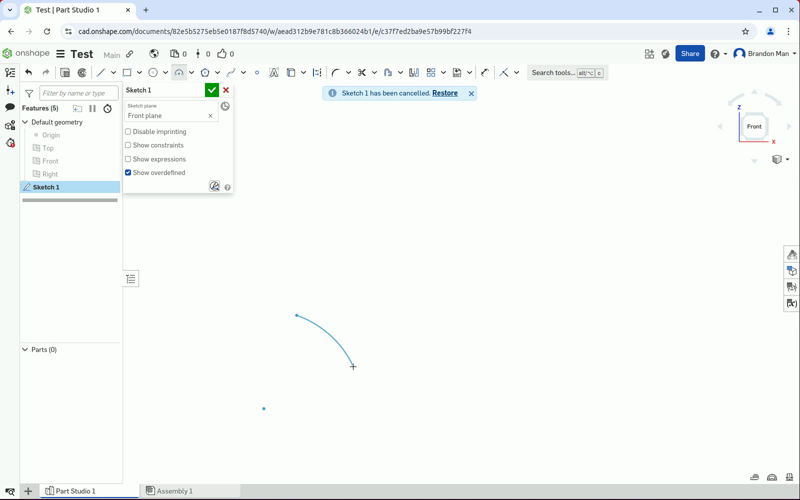
scroll(-6)
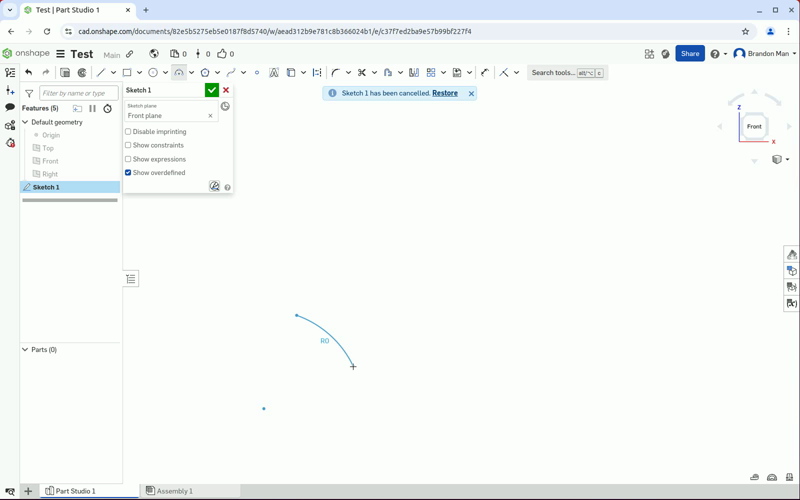
scroll(-6)
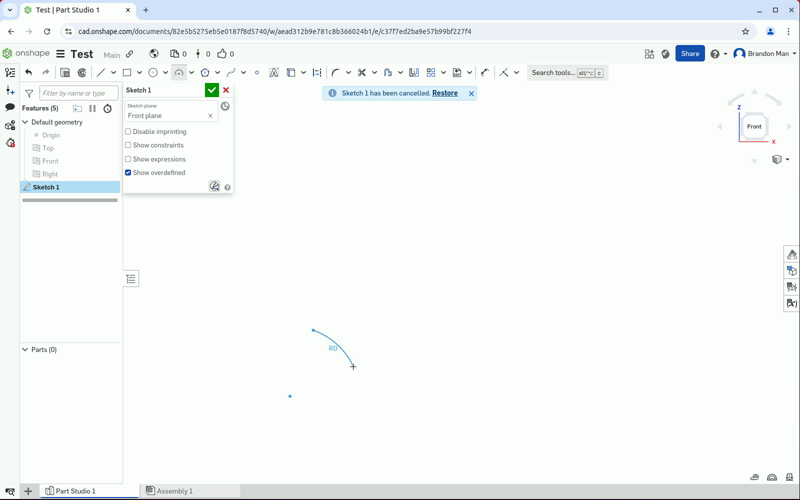
scroll(-6)
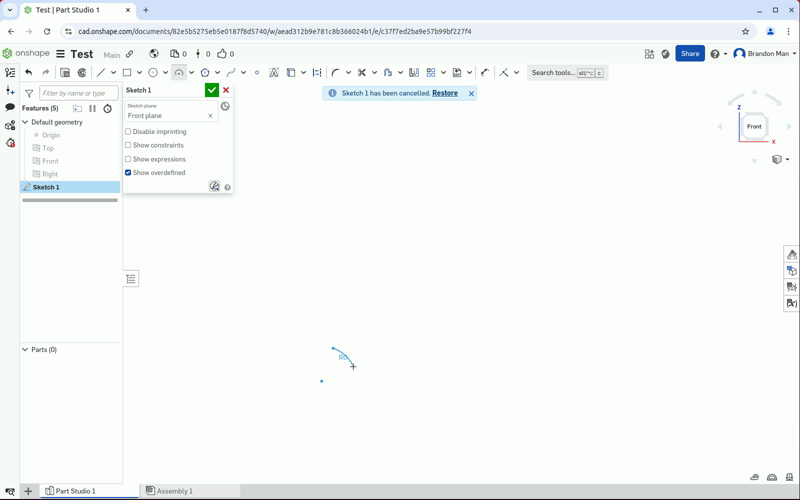
scroll(-6)
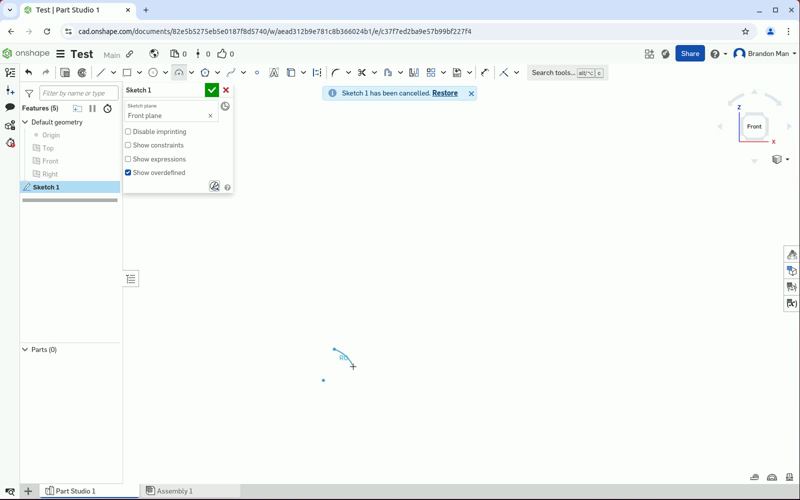
scroll(-6)
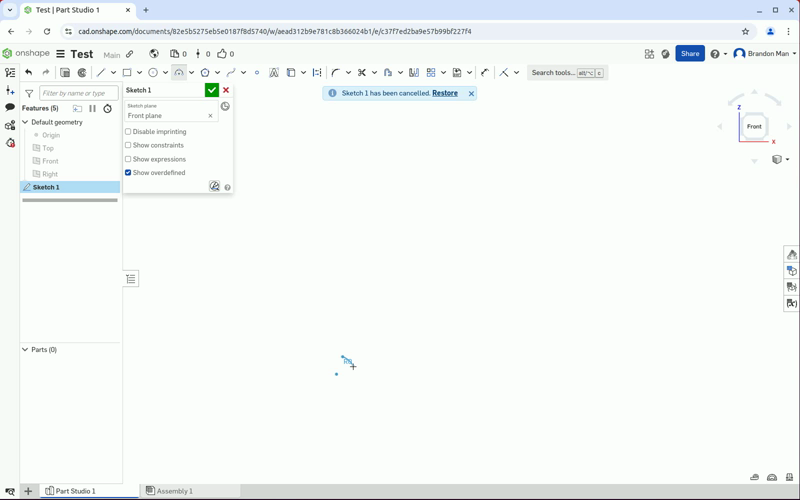
scroll(-6)
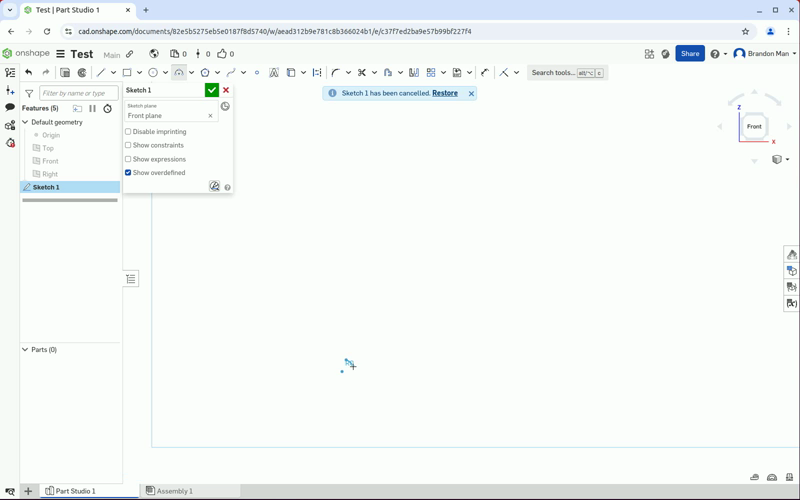
scroll(-6)
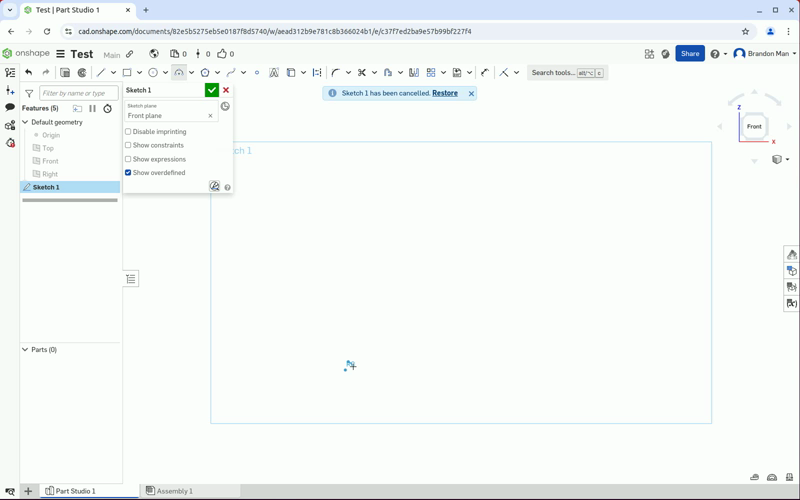
mouse_move(349, 364)
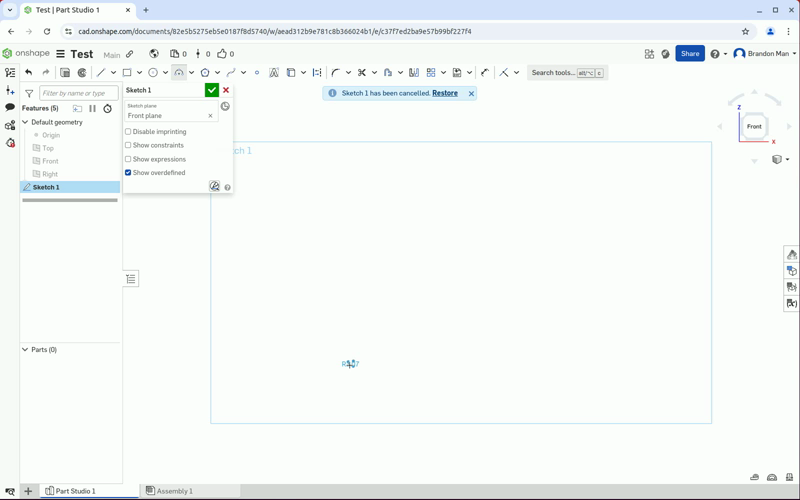
scroll(6)
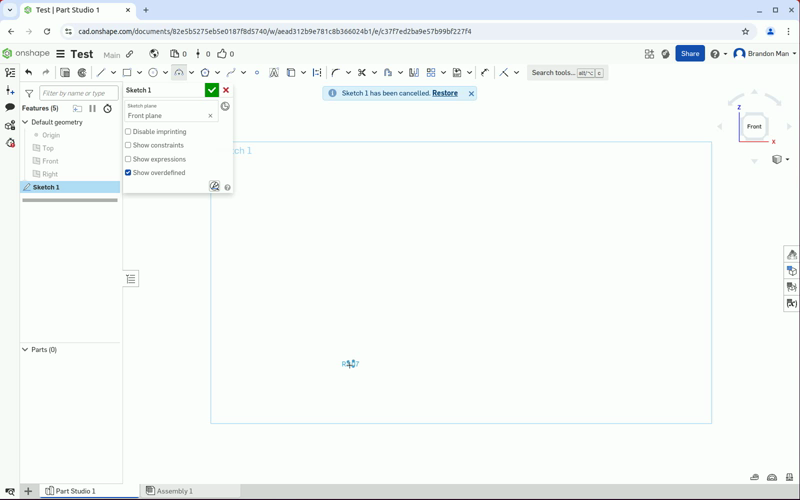
scroll(6)
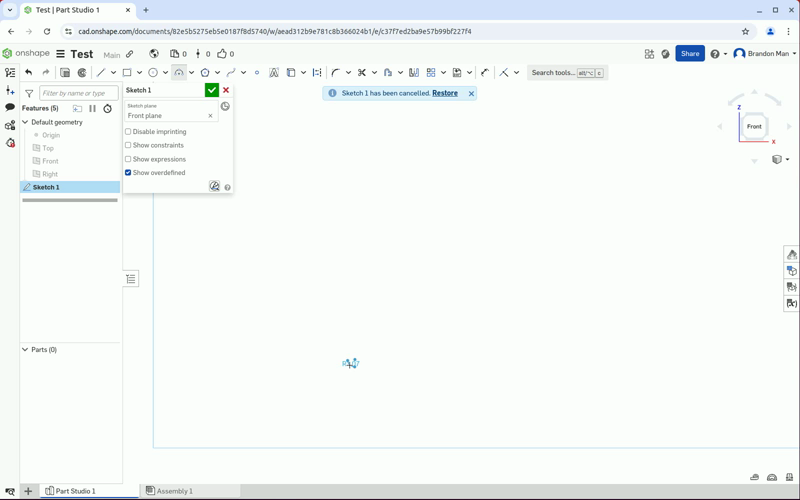
scroll(6)
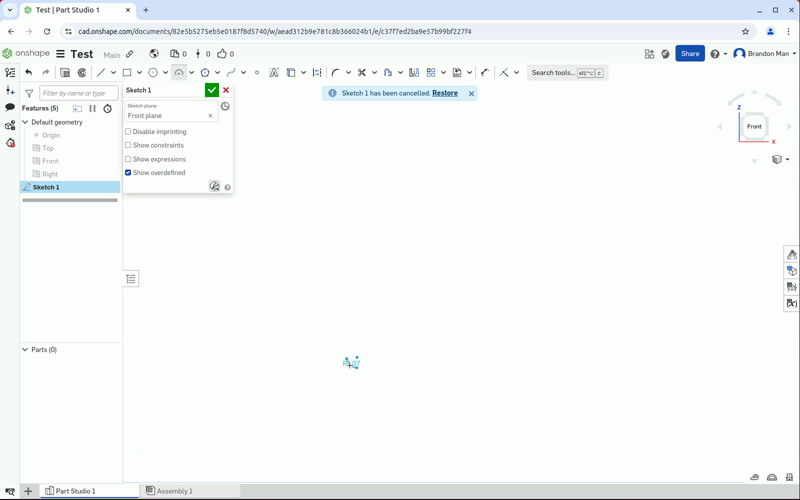
scroll(6)
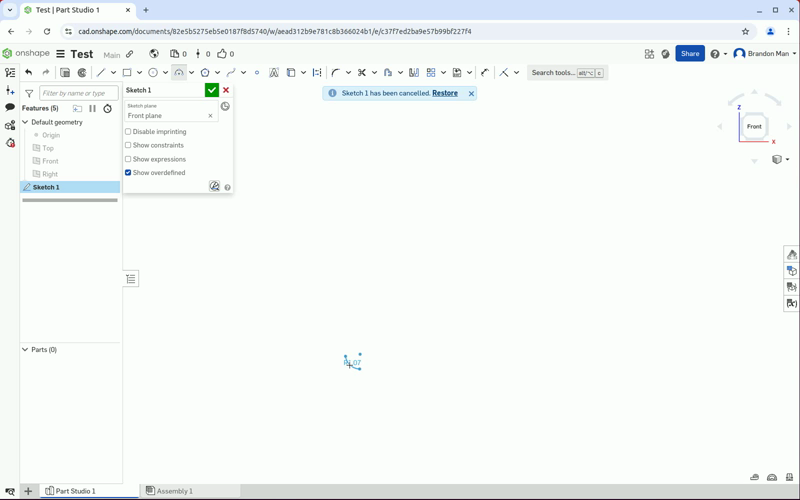
scroll(6)
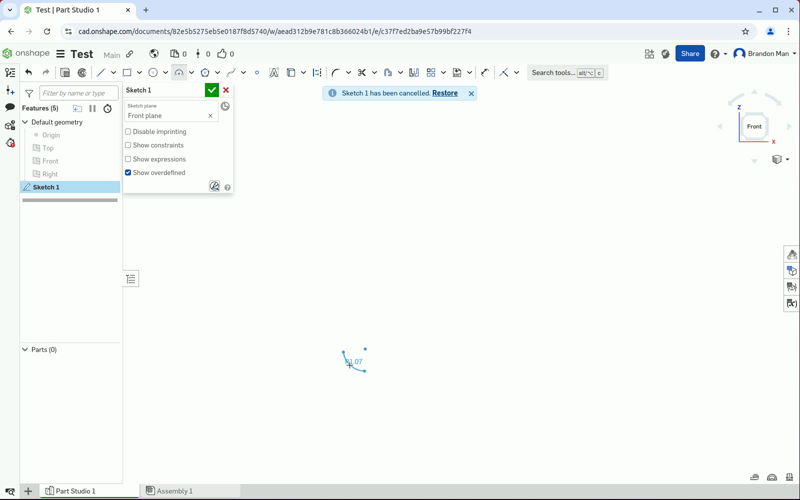
scroll(6)
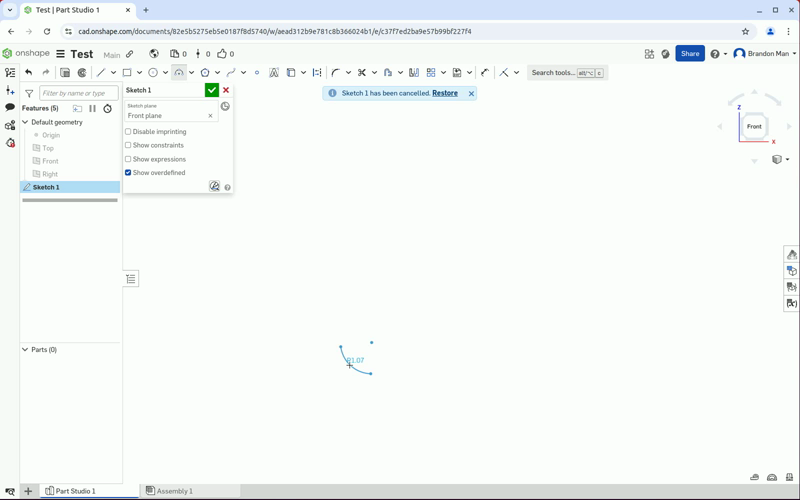
scroll(6)
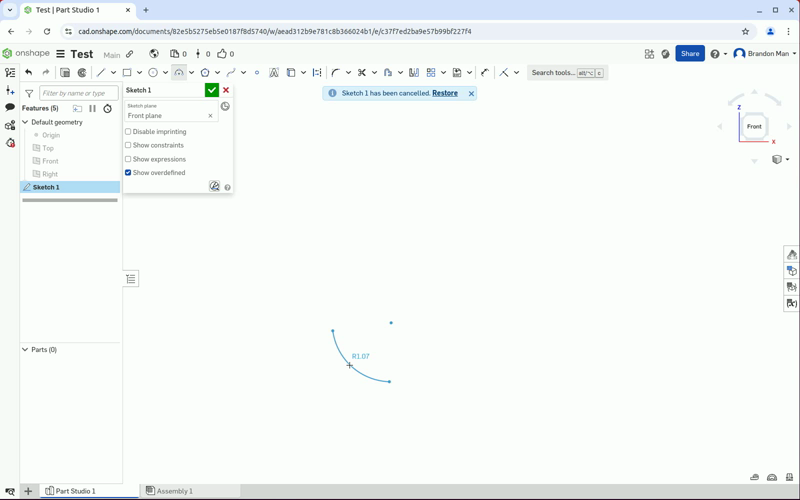
click(349, 364)
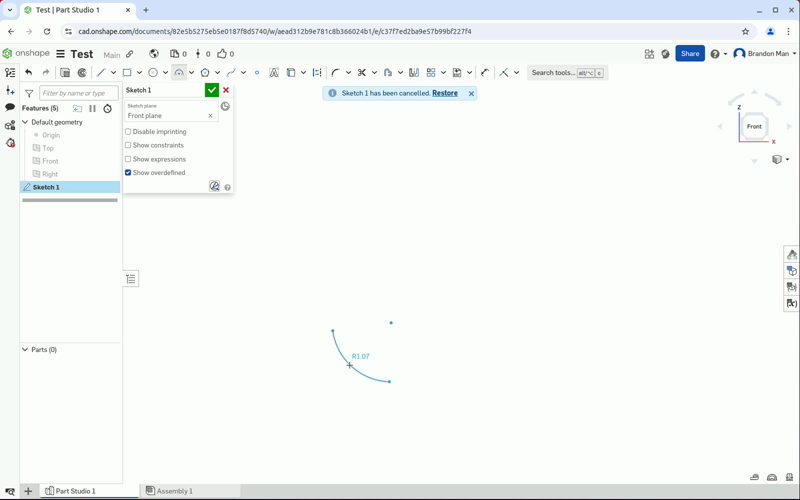
scroll(-6)
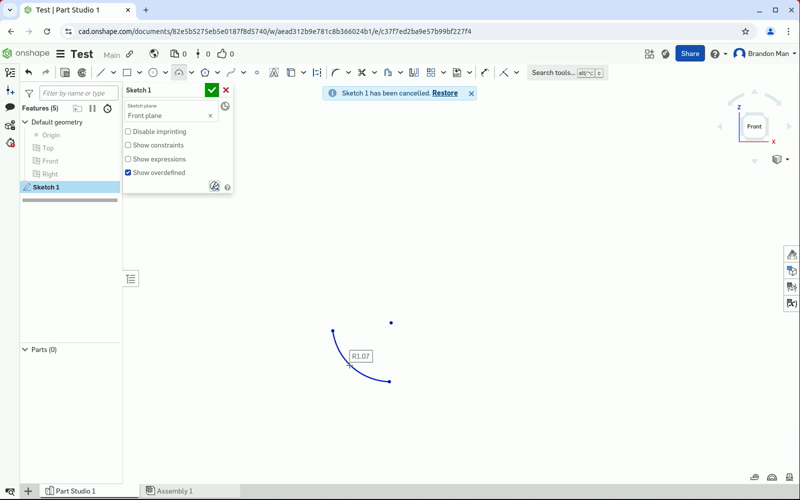
scroll(-6)
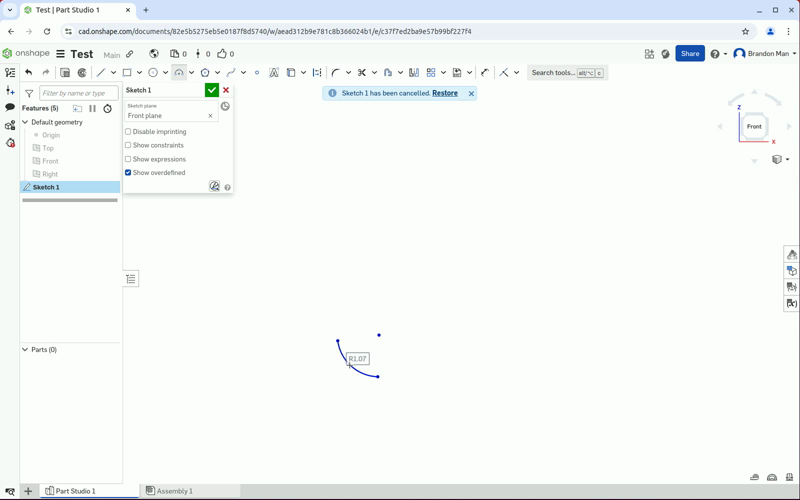
scroll(-6)
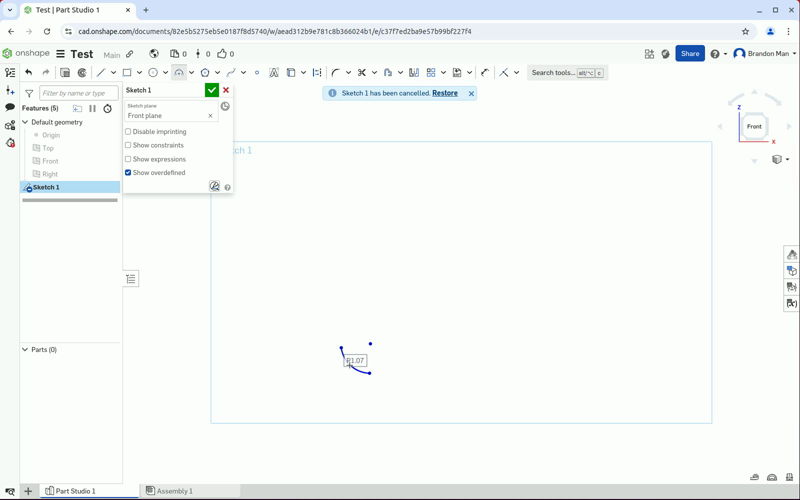
scroll(-6)
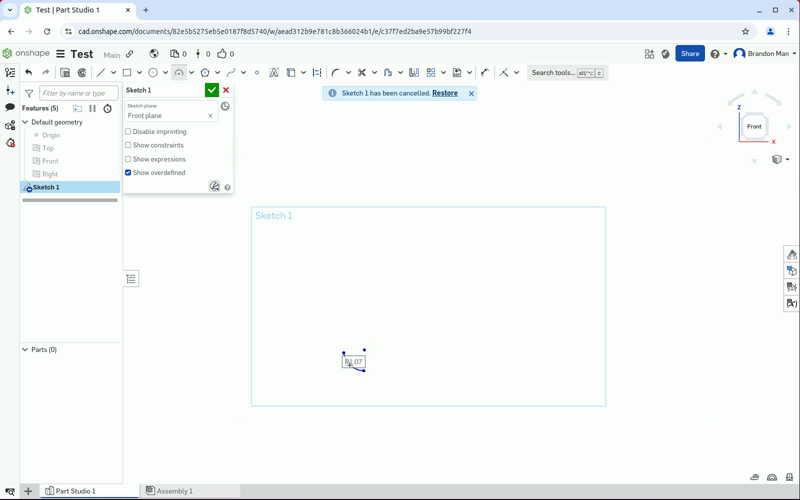
scroll(-6)
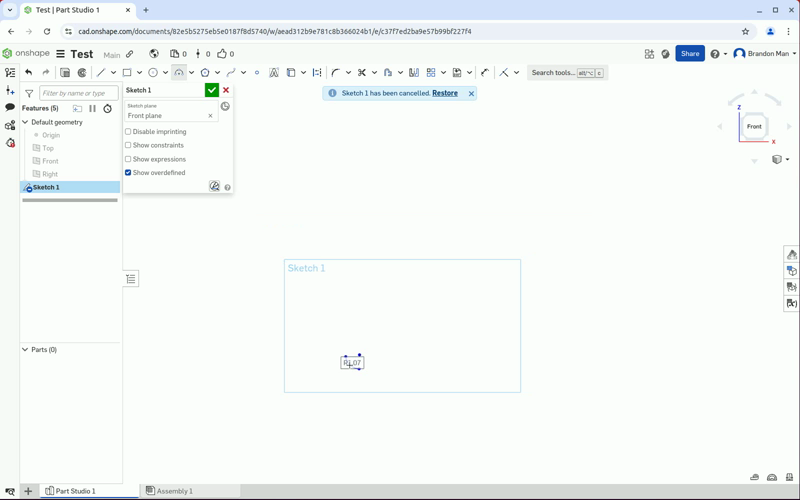
scroll(-6)
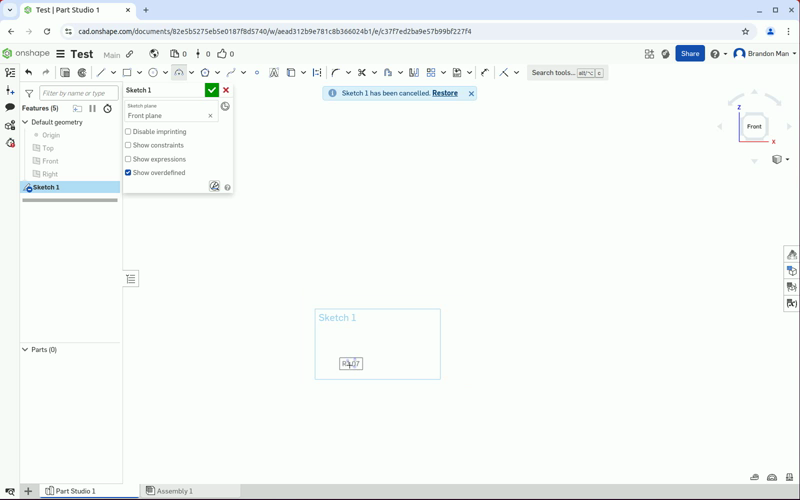
scroll(-6)
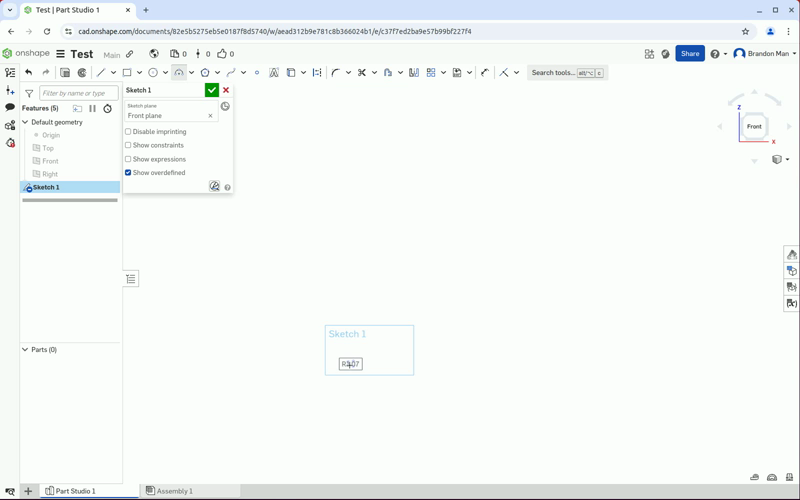
key_up(shift)
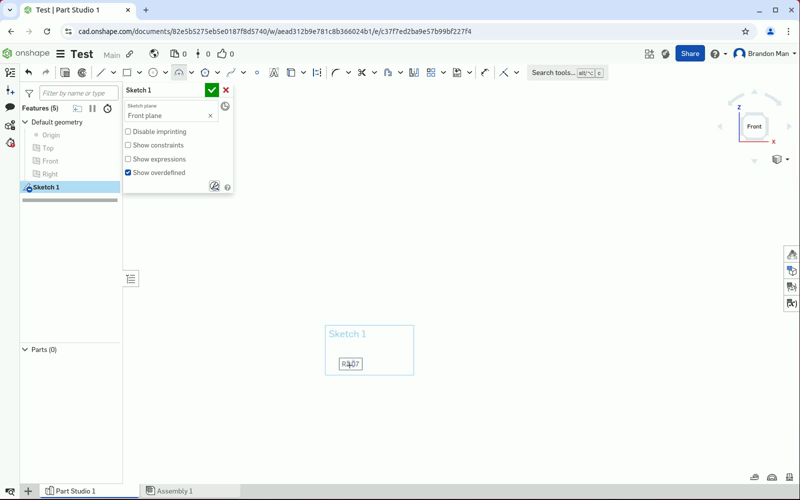
key(esc)
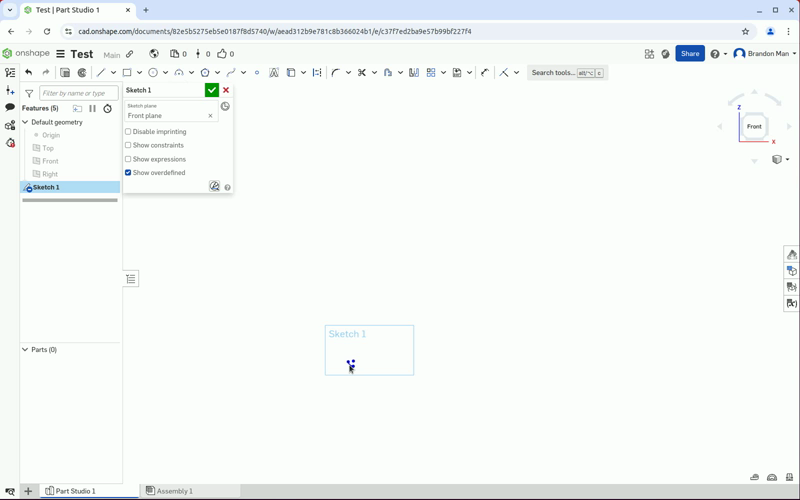
key(l)
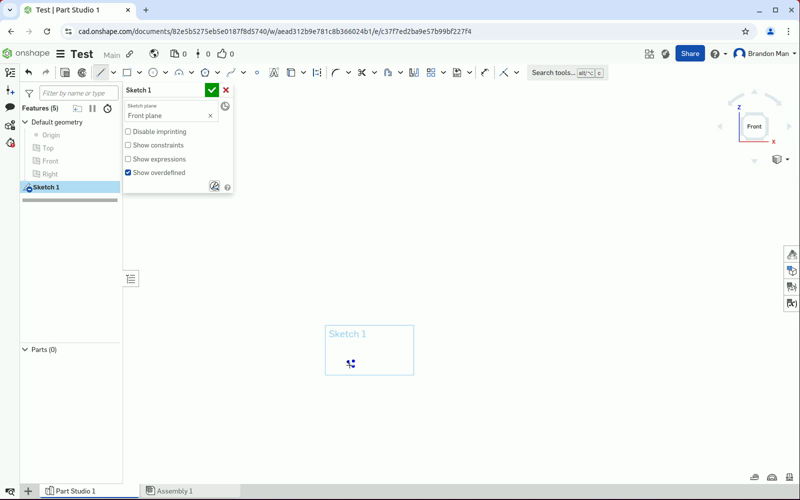
mouse_move(353, 366)
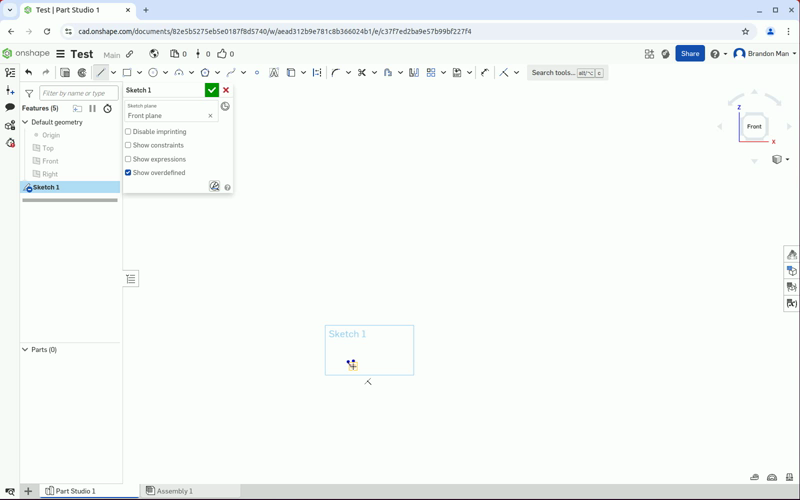
scroll(6)
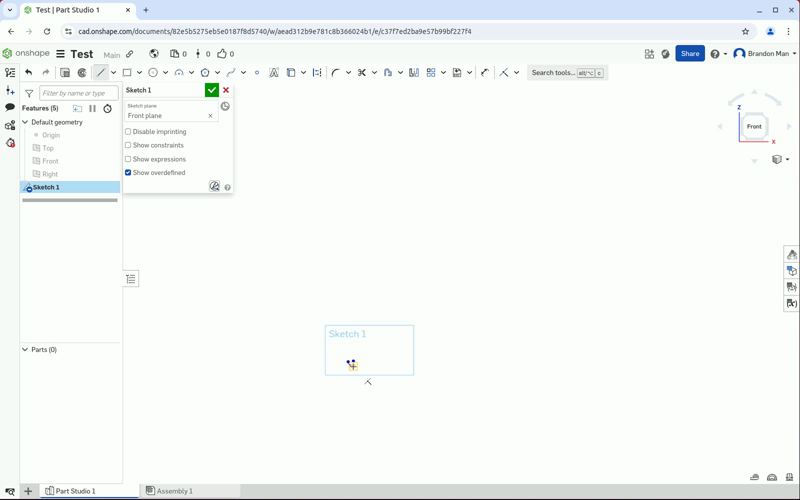
scroll(6)
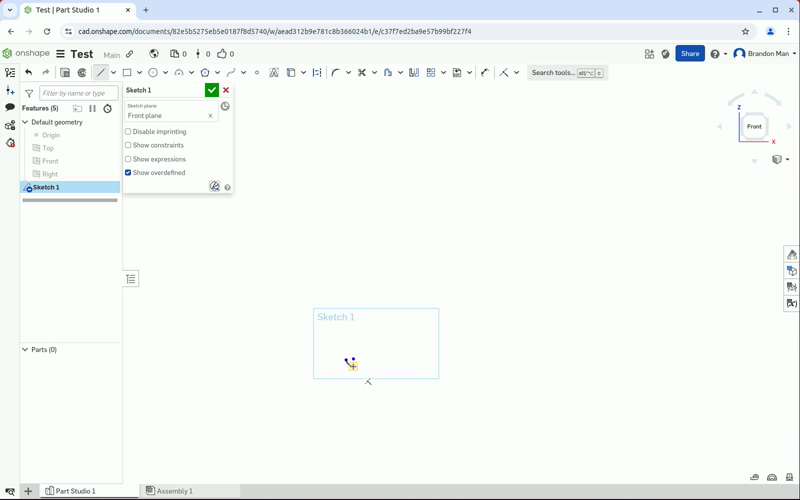
scroll(6)
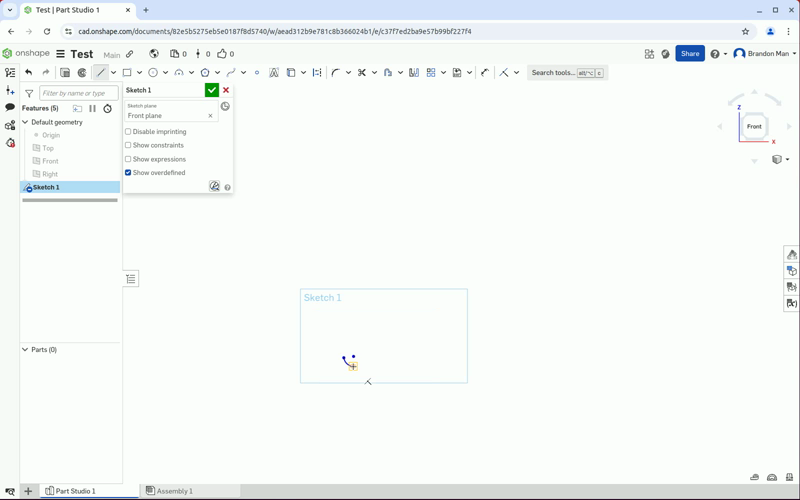
scroll(6)
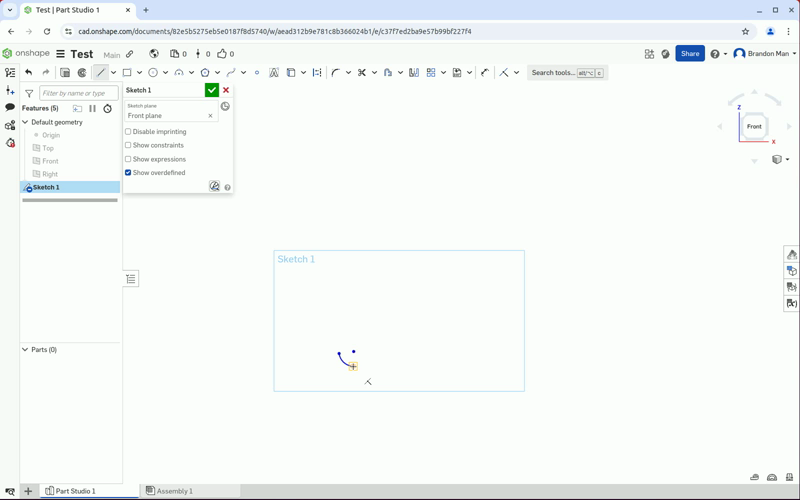
scroll(6)
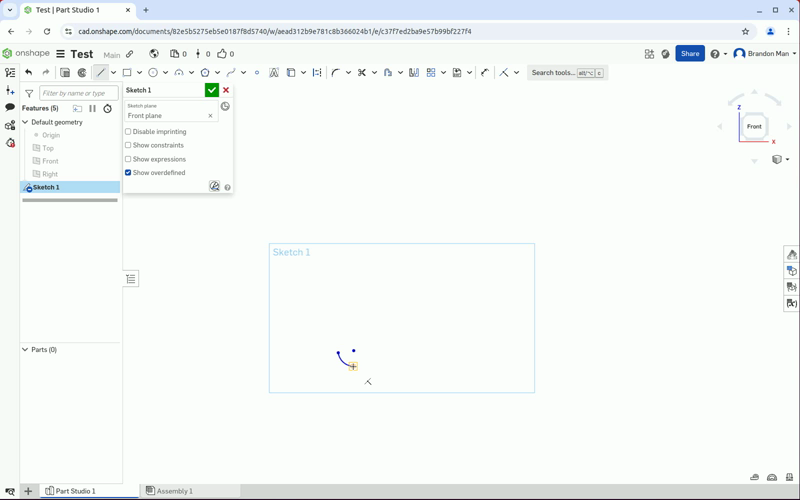
scroll(6)
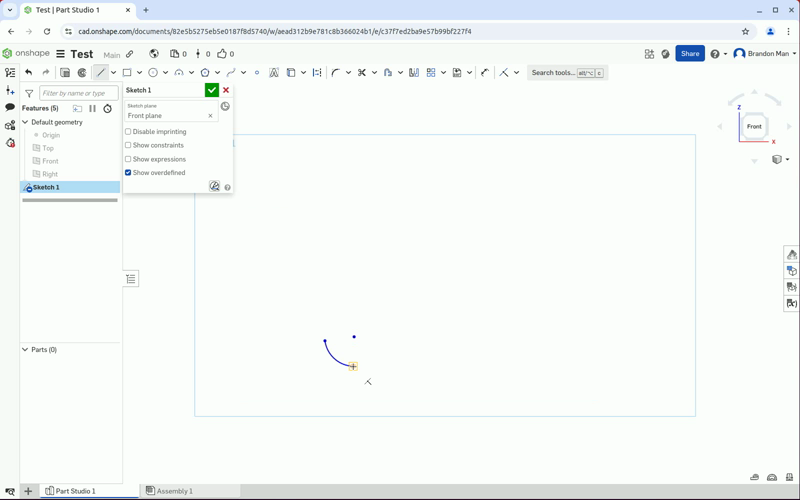
scroll(6)
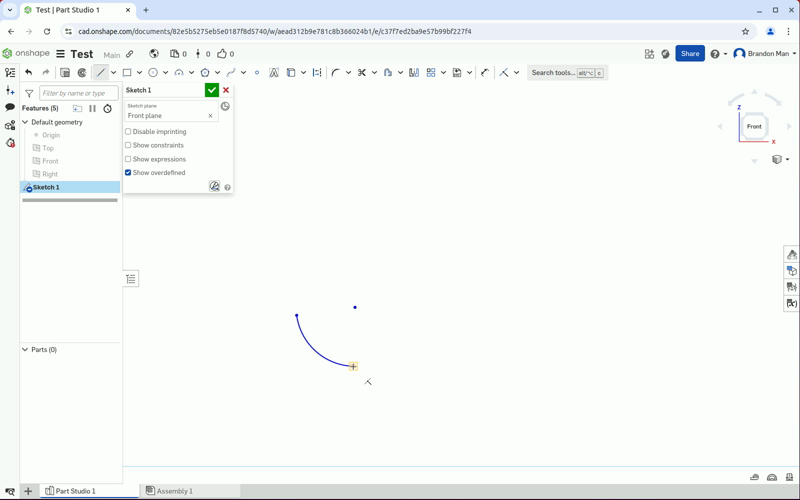
click(353, 366)
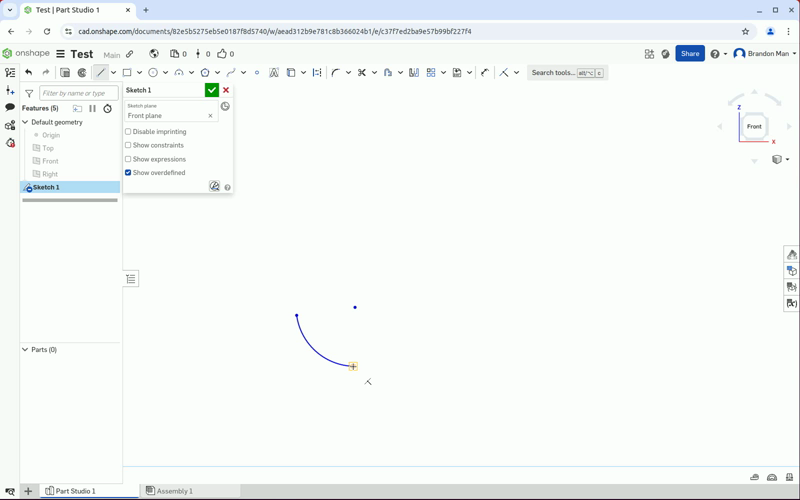
scroll(-6)
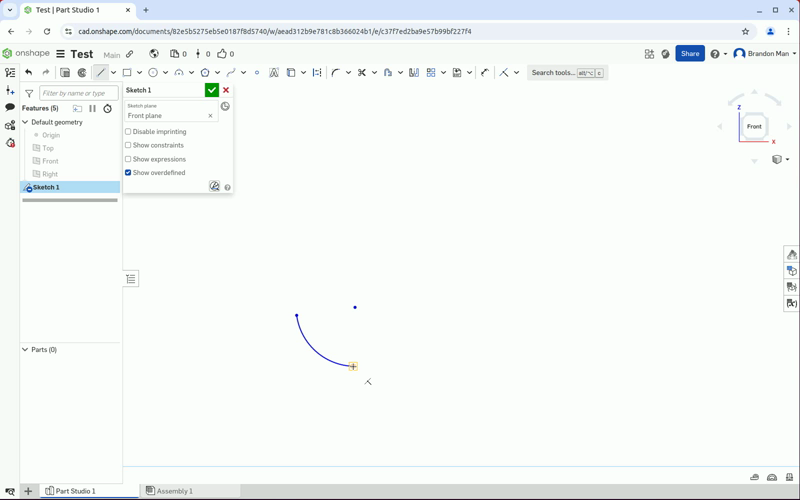
scroll(-6)
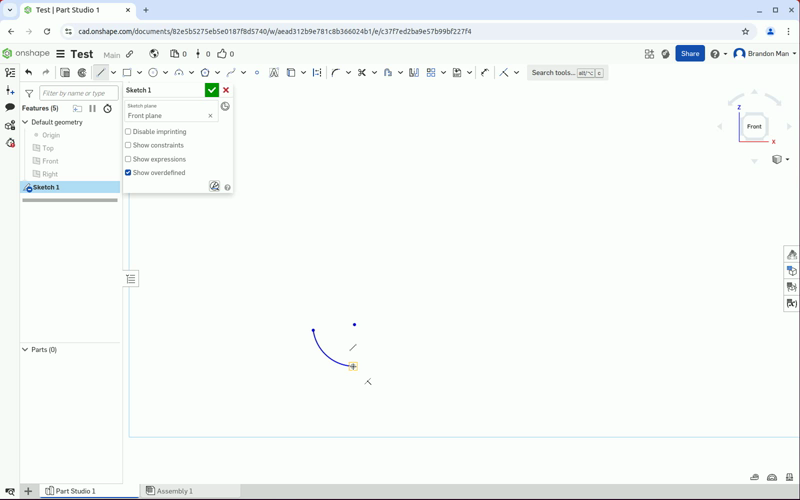
scroll(-6)
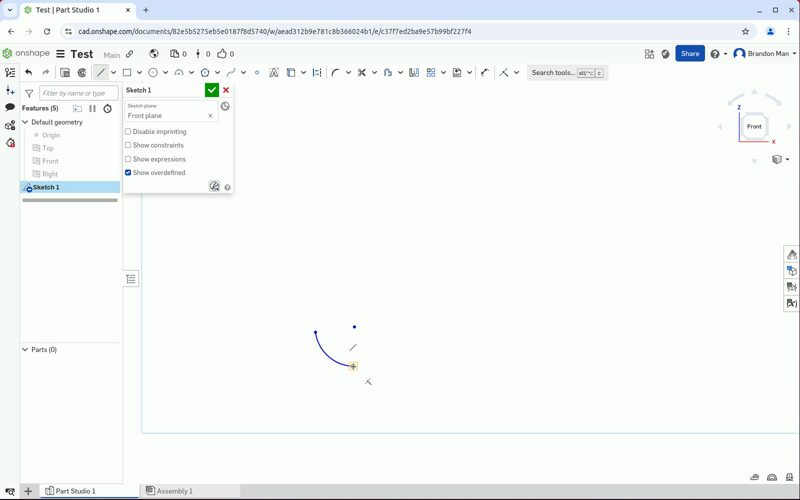
scroll(-6)
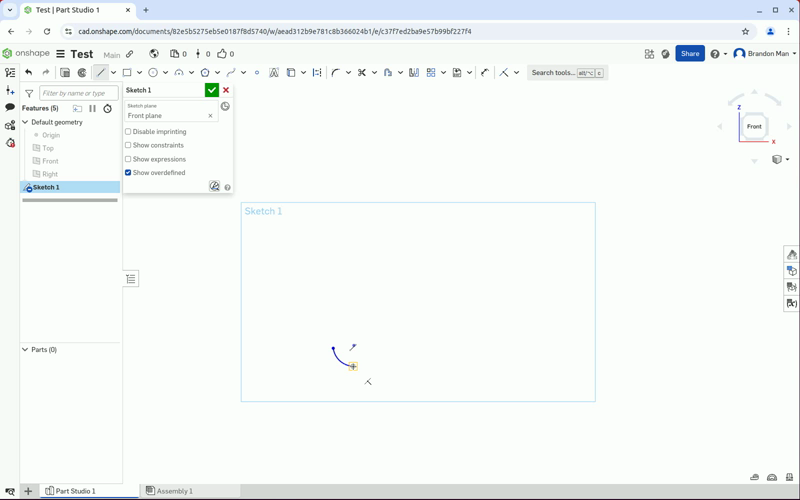
scroll(-6)
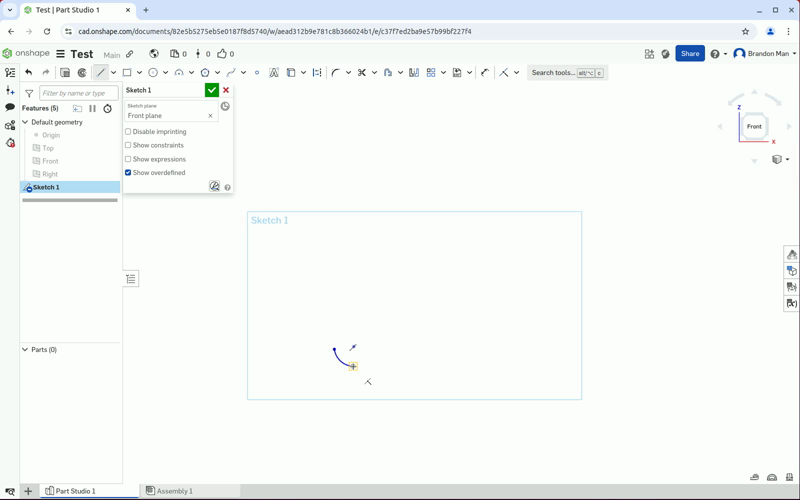
scroll(-6)
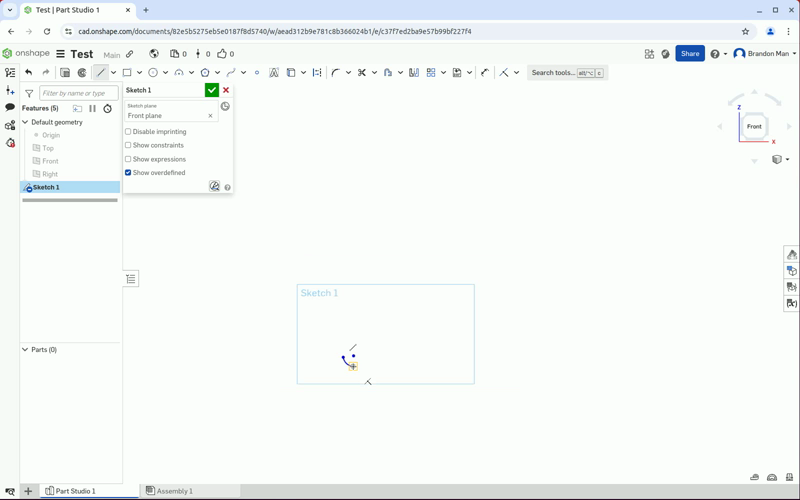
scroll(-6)
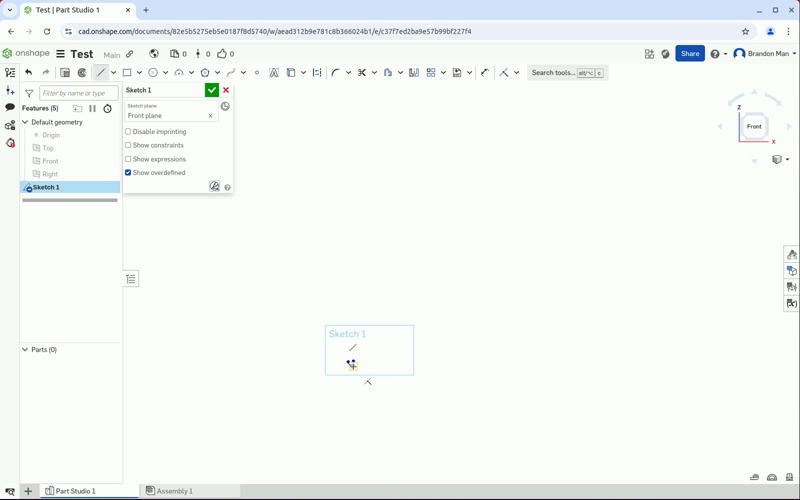
key_down(shift)
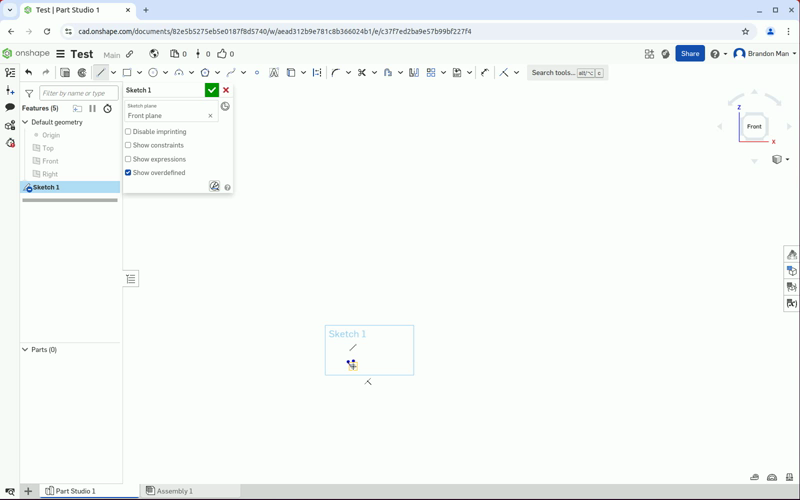
mouse_move(567, 366)
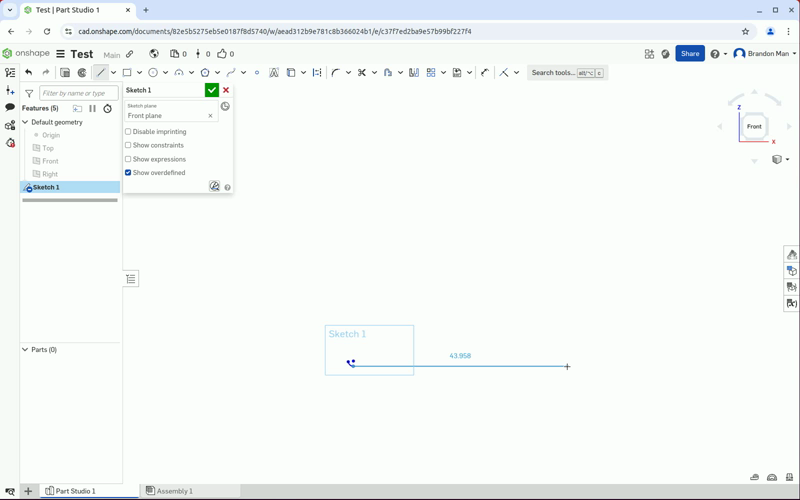
click(567, 366)
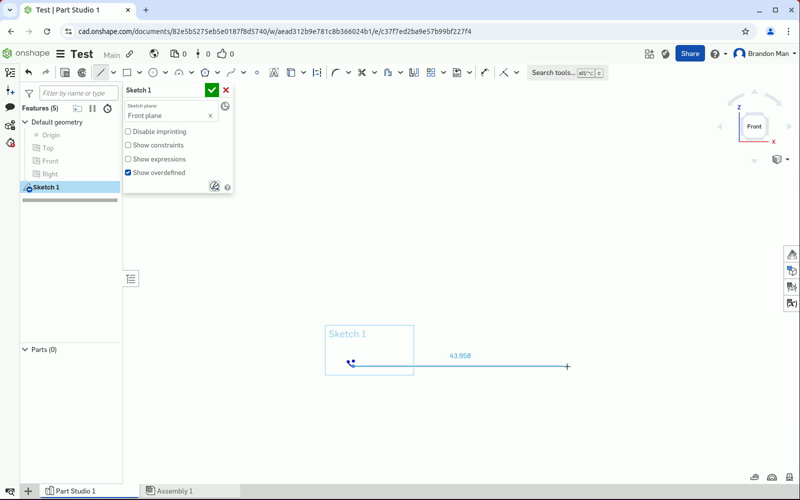
key_up(shift)
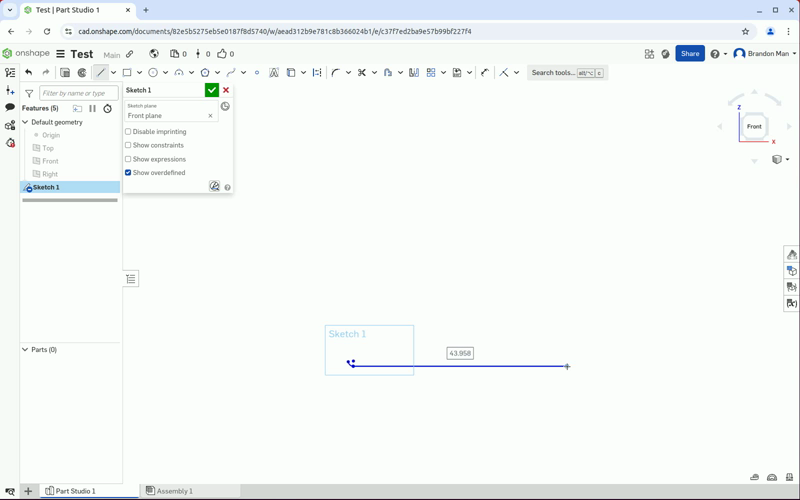
key(esc)
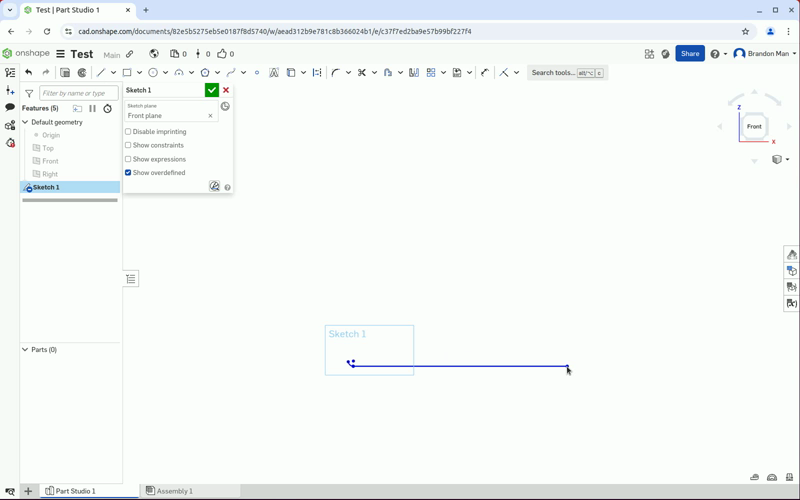
key(a)
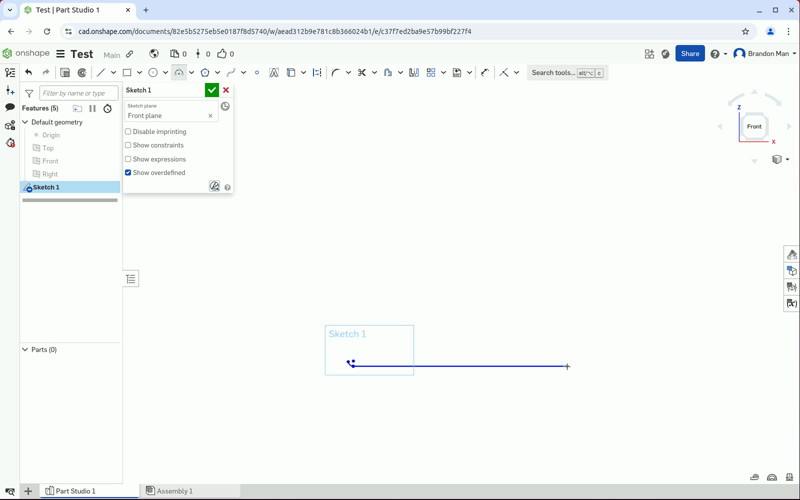
mouse_move(567, 366)
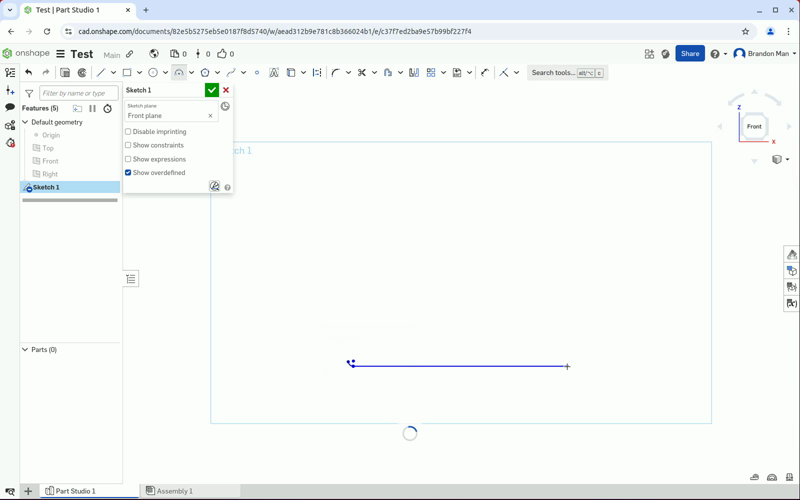
click(567, 366)
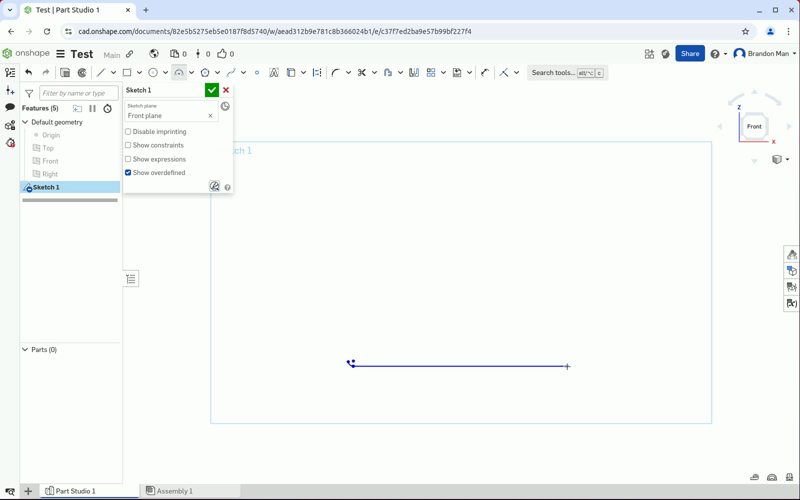
key_down(shift)
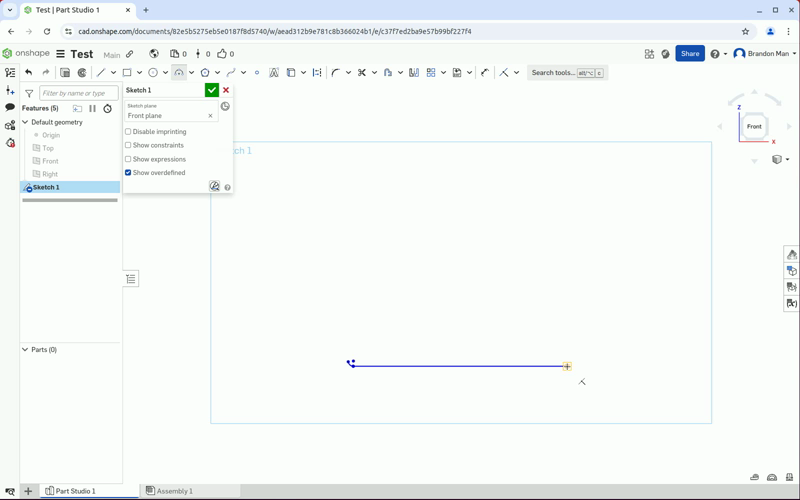
mouse_move(572, 361)
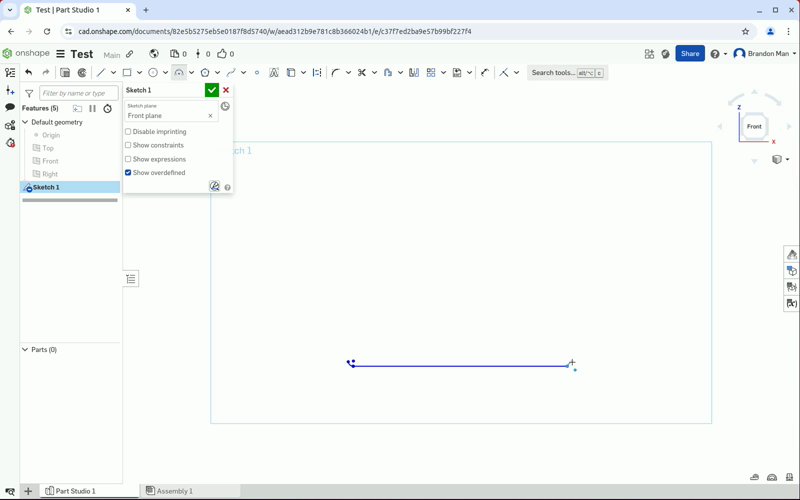
scroll(6)
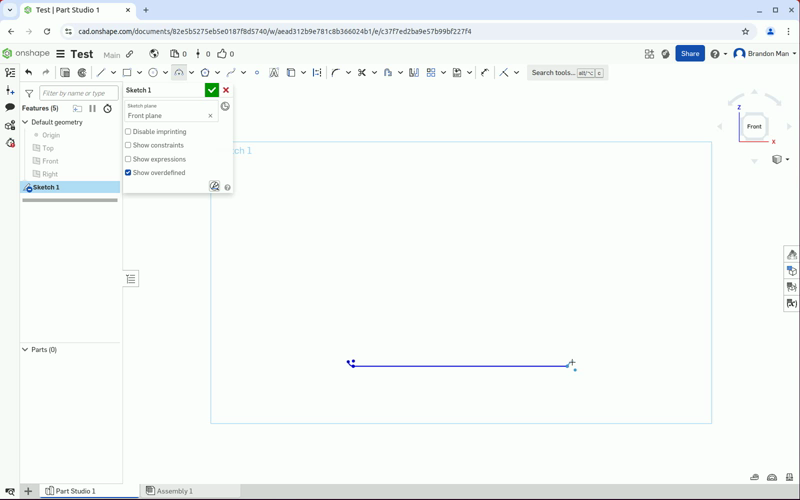
scroll(6)
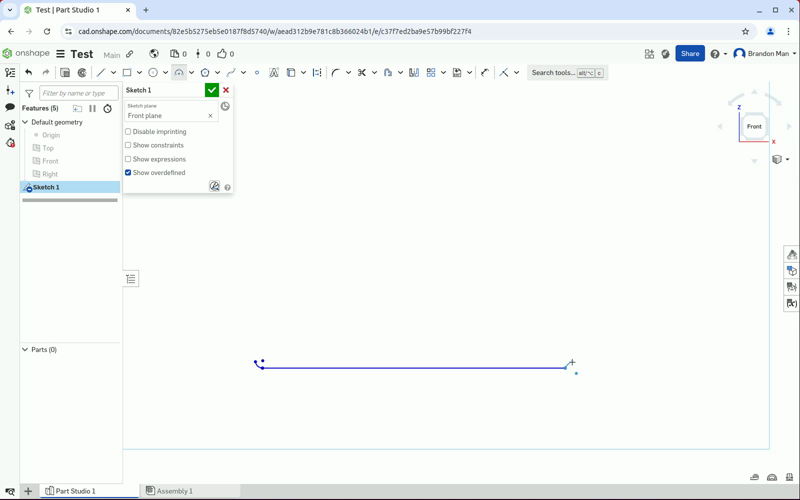
scroll(6)
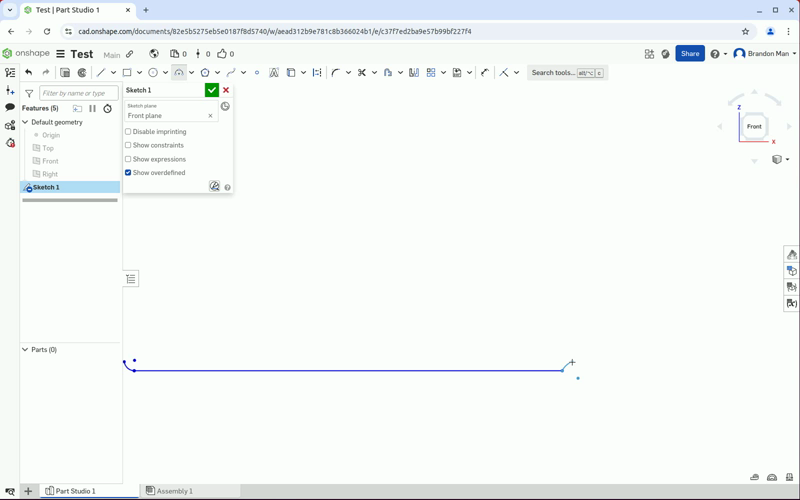
scroll(6)
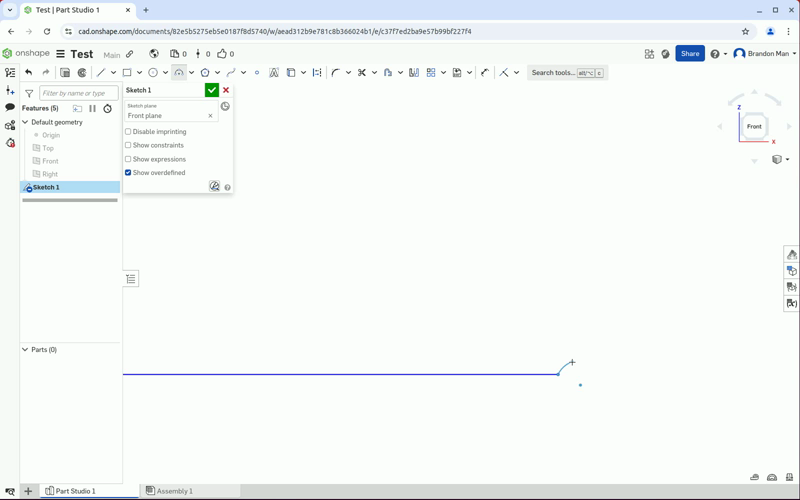
scroll(6)
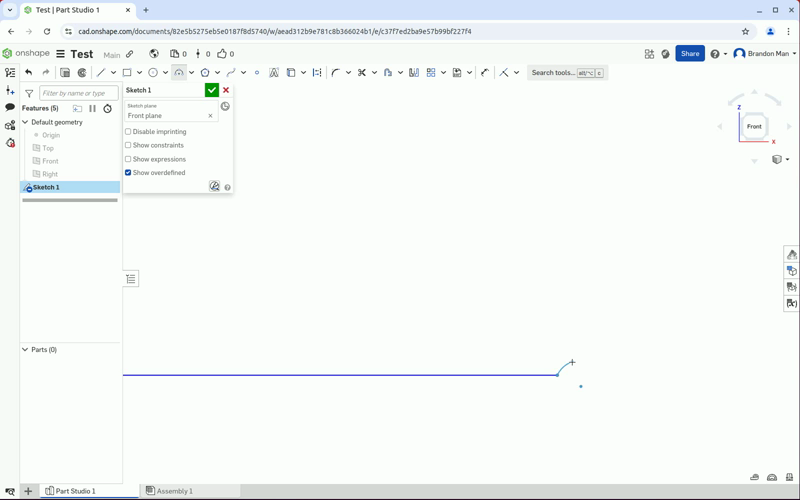
scroll(6)
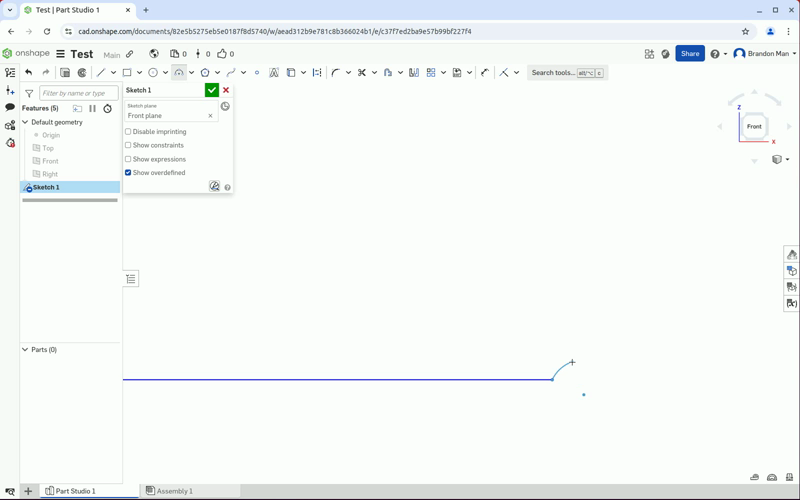
scroll(6)
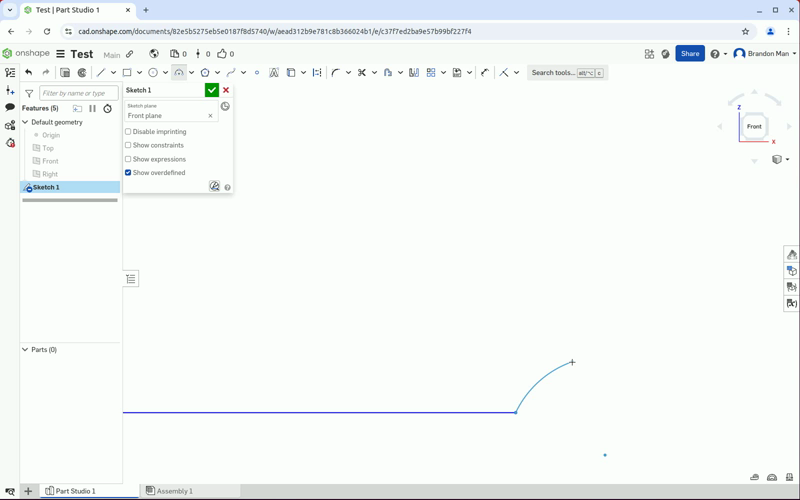
click(572, 361)
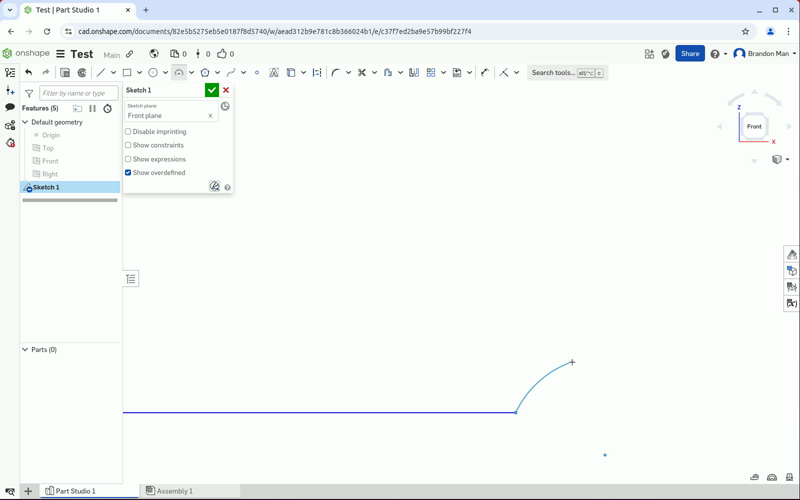
scroll(-6)
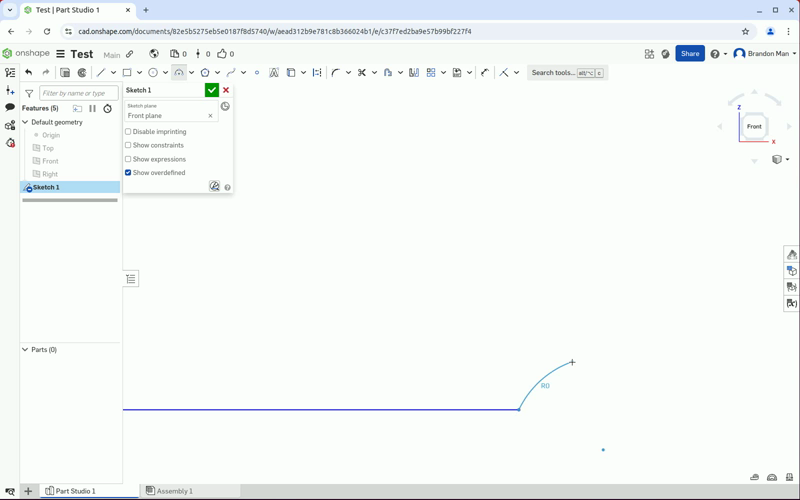
scroll(-6)
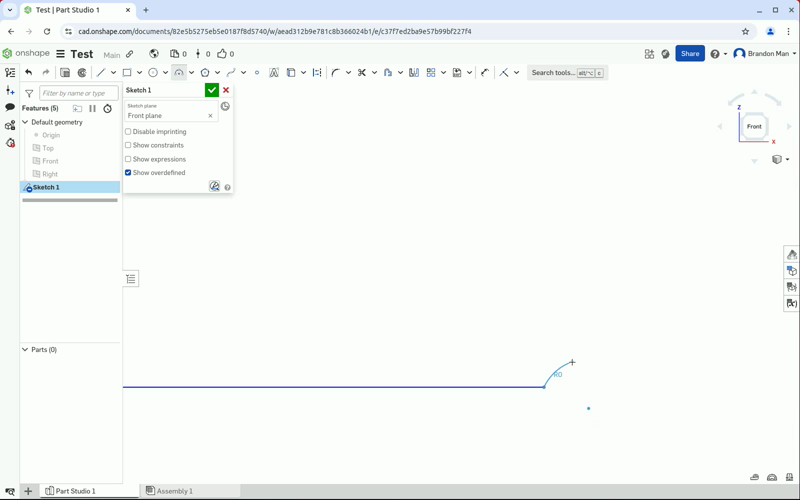
scroll(-6)
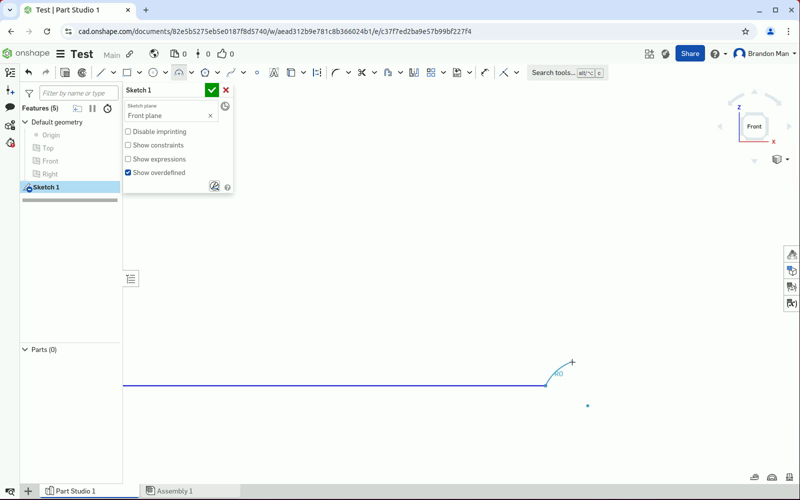
scroll(-6)
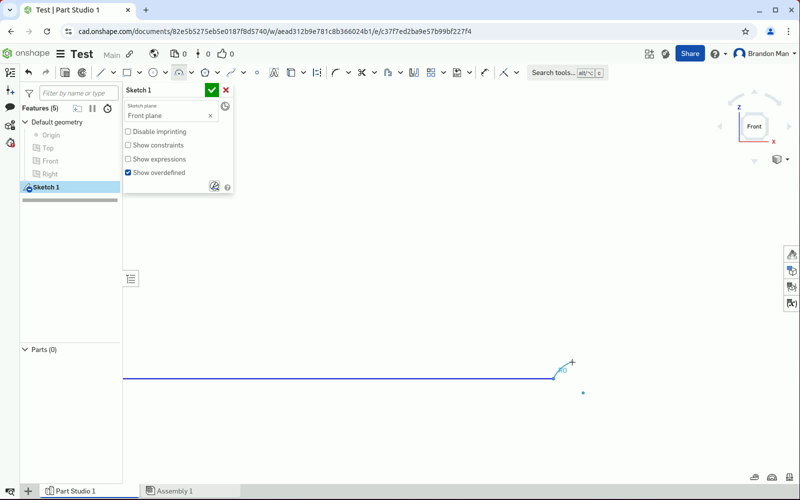
scroll(-6)
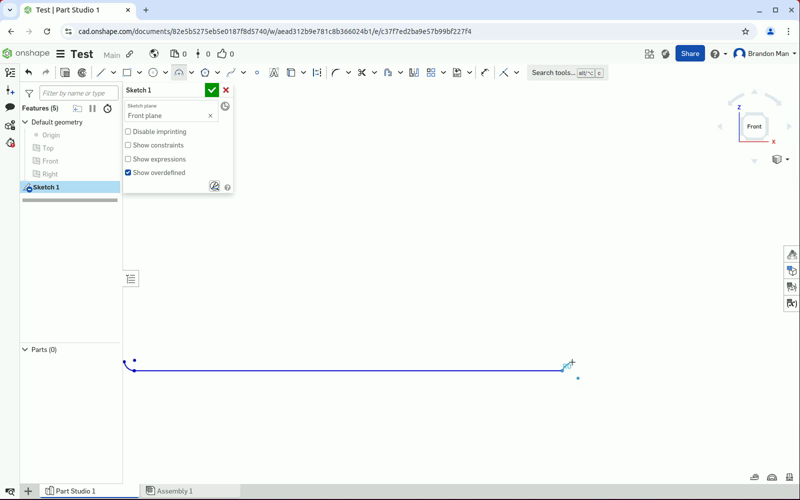
scroll(-6)
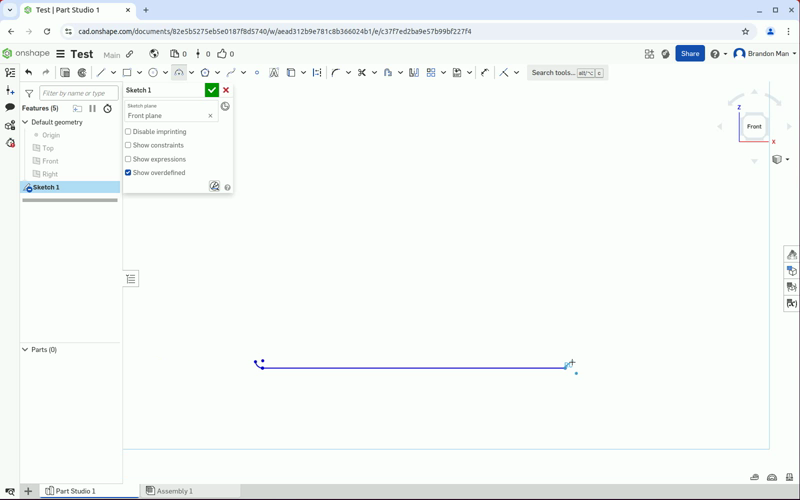
scroll(-6)
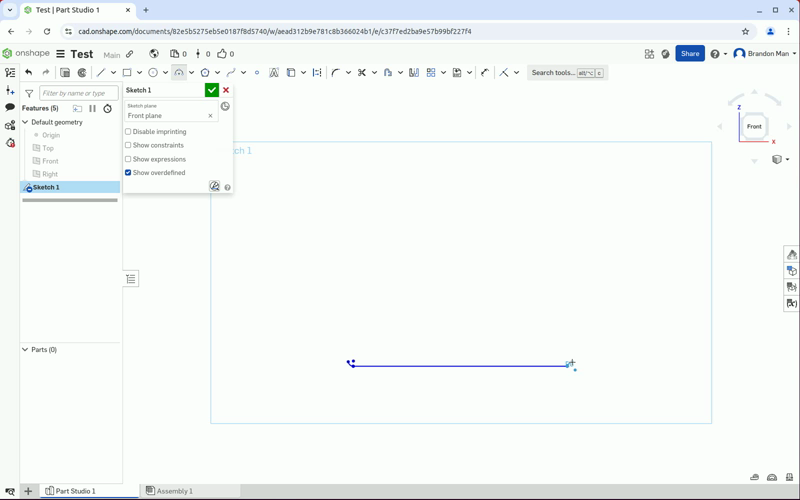
mouse_move(570, 364)
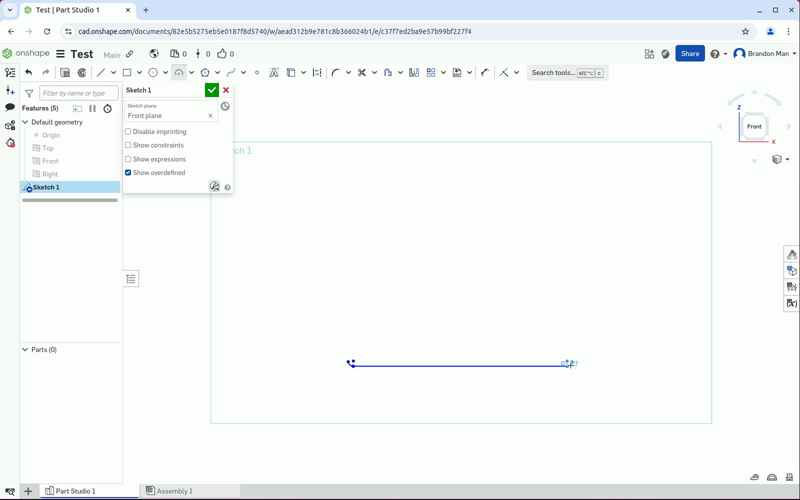
scroll(6)
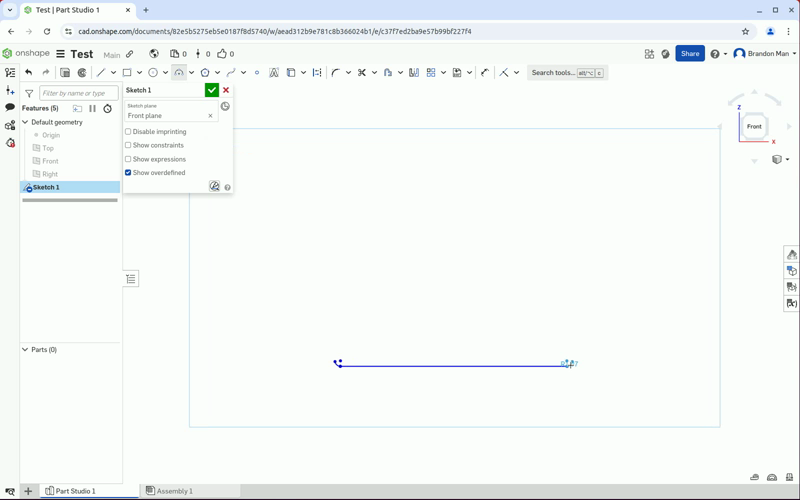
scroll(6)
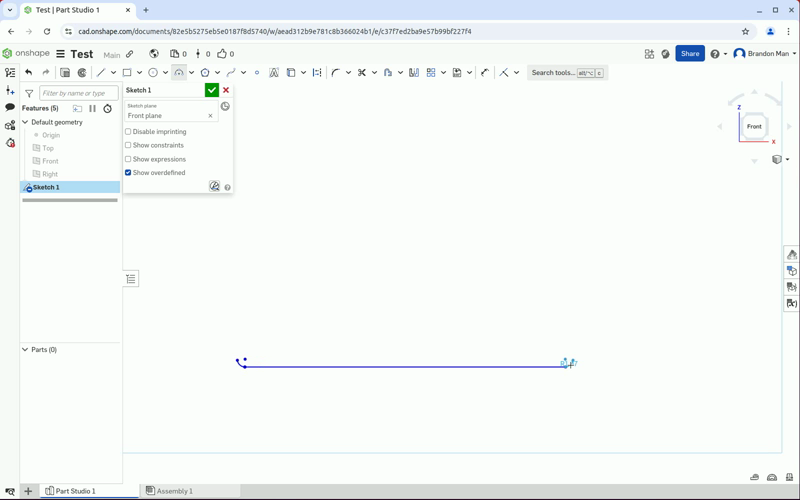
scroll(6)
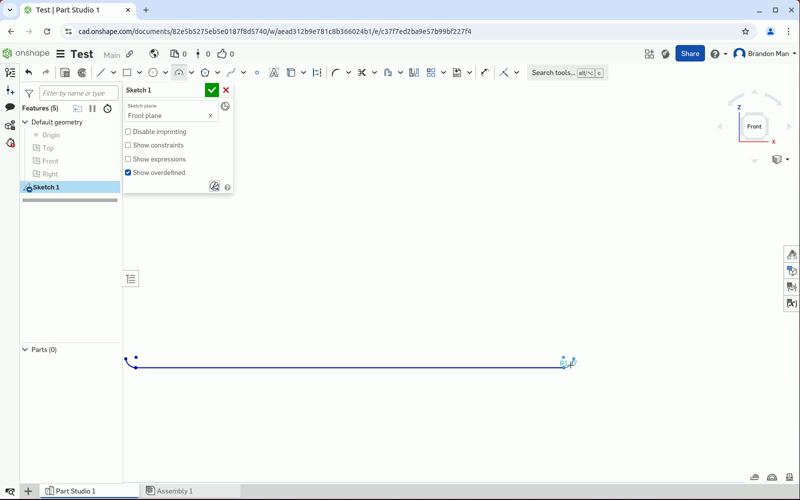
scroll(6)
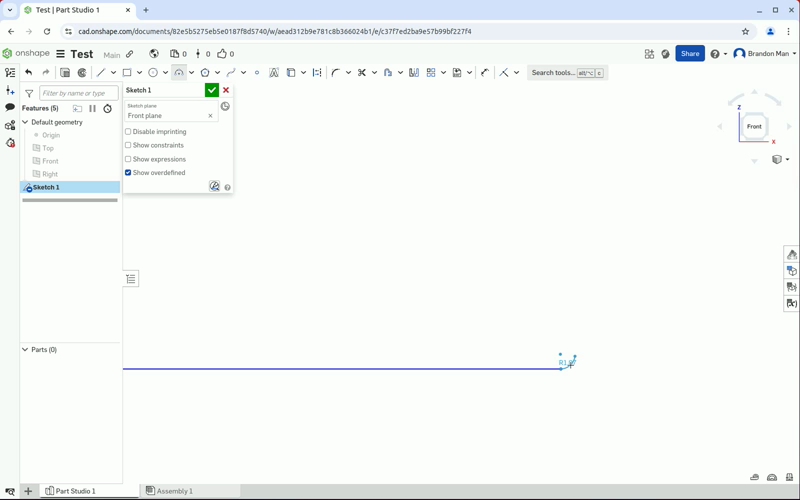
scroll(6)
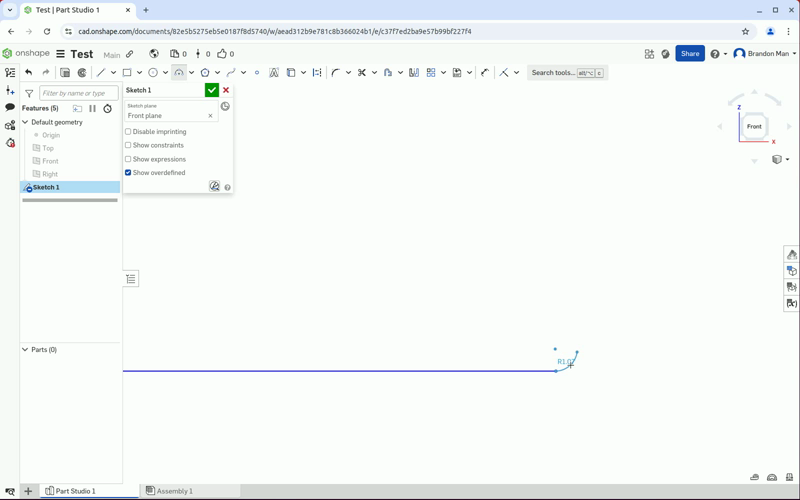
scroll(6)
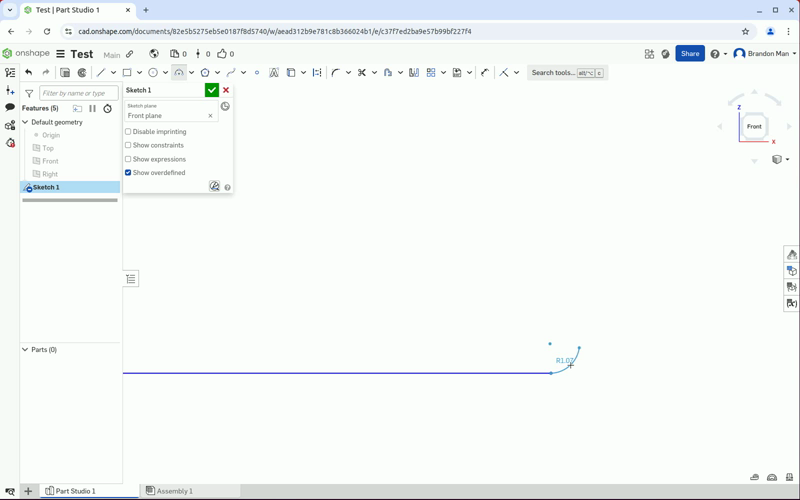
scroll(6)
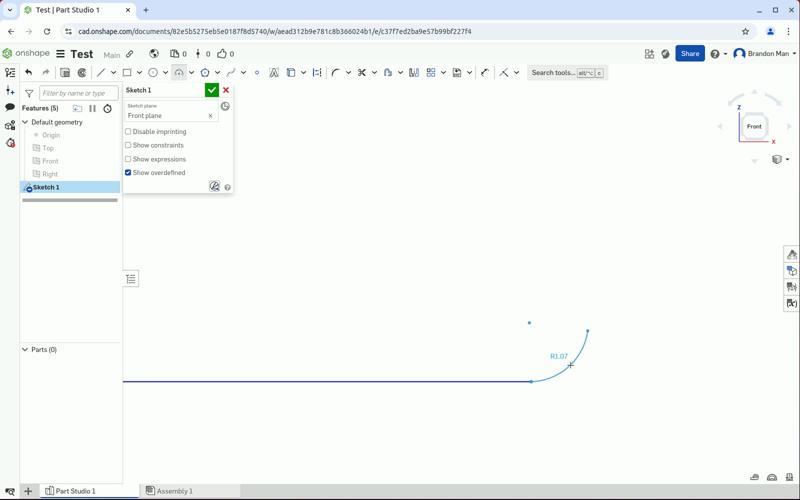
click(570, 364)
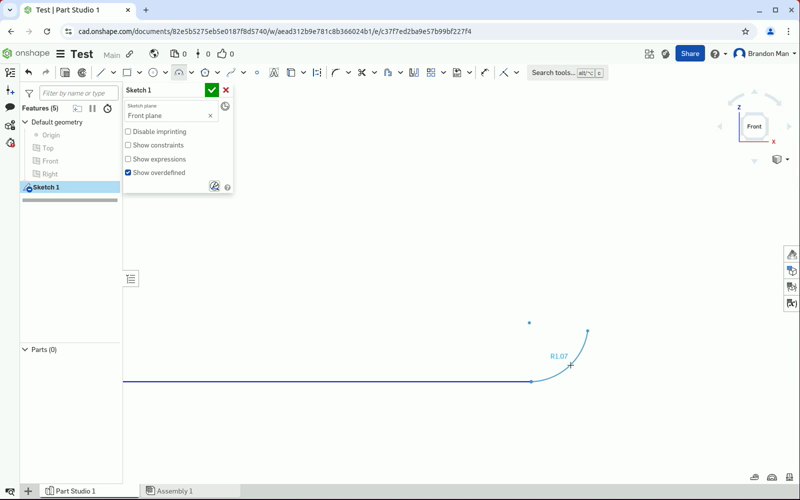
scroll(-6)
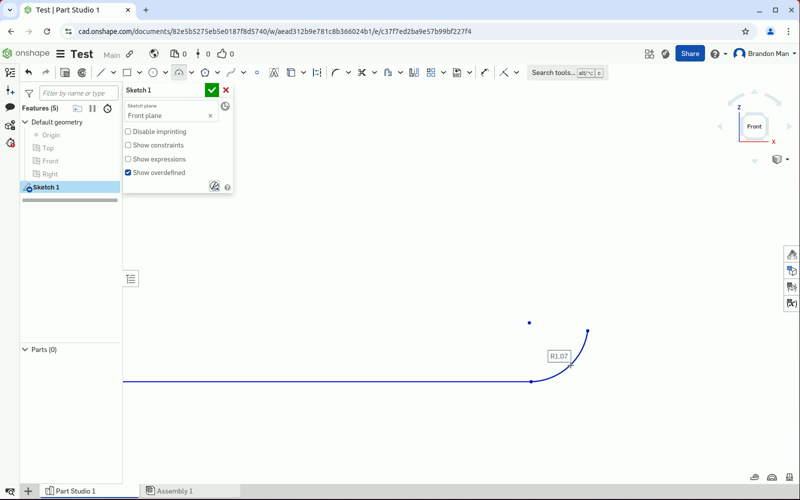
scroll(-6)
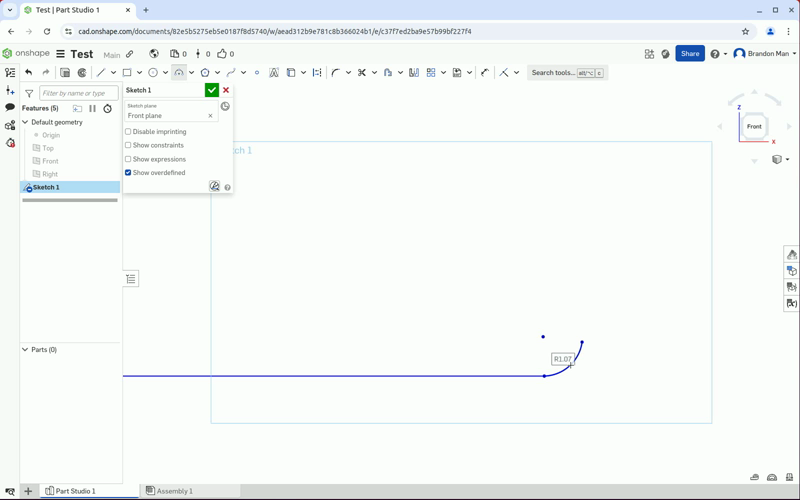
scroll(-6)
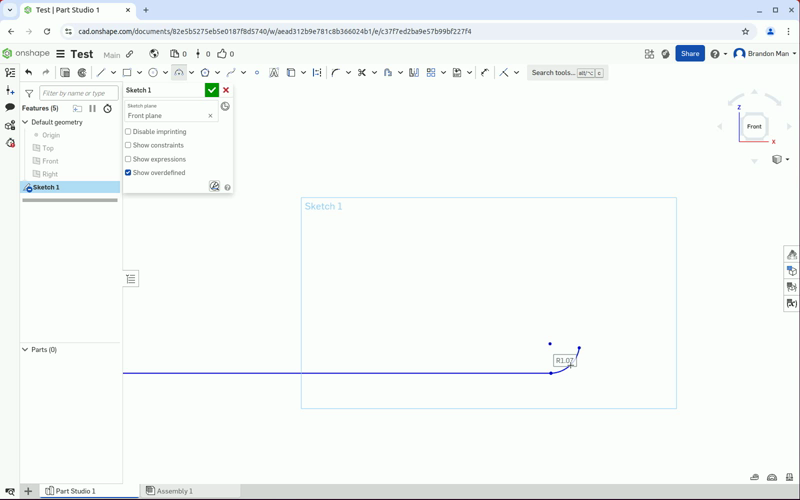
scroll(-6)
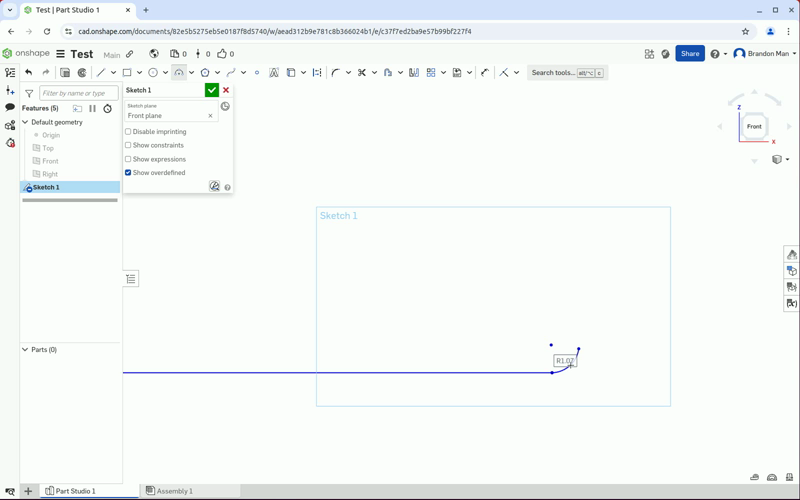
scroll(-6)
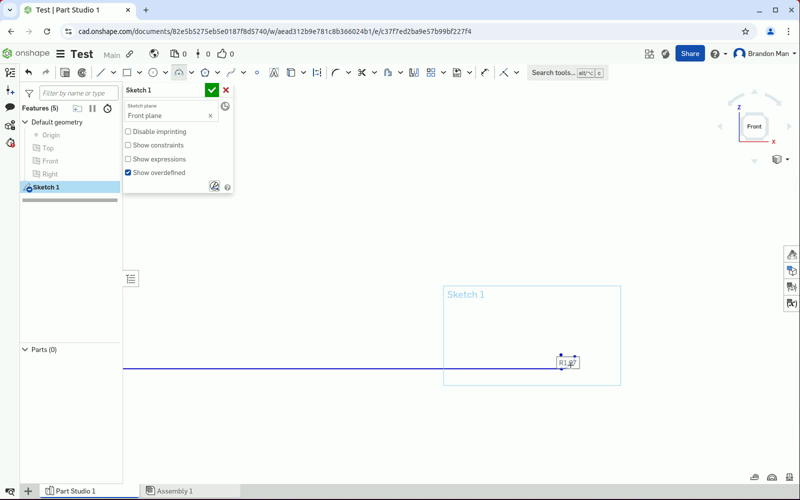
scroll(-6)
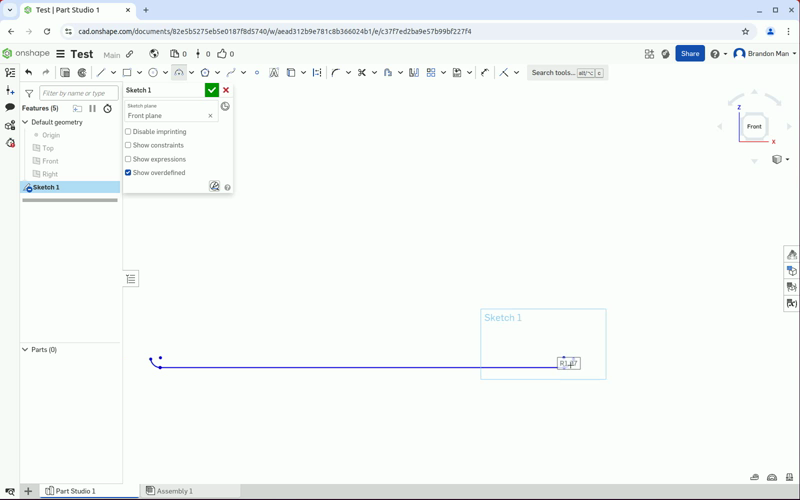
scroll(-6)
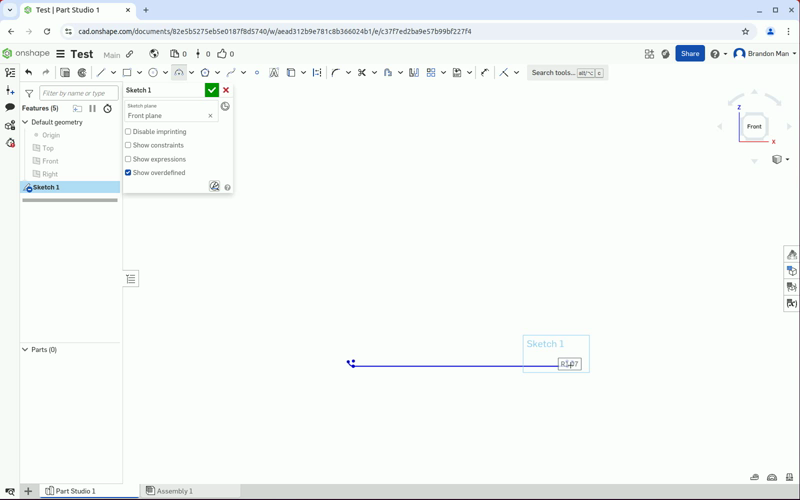
key_up(shift)
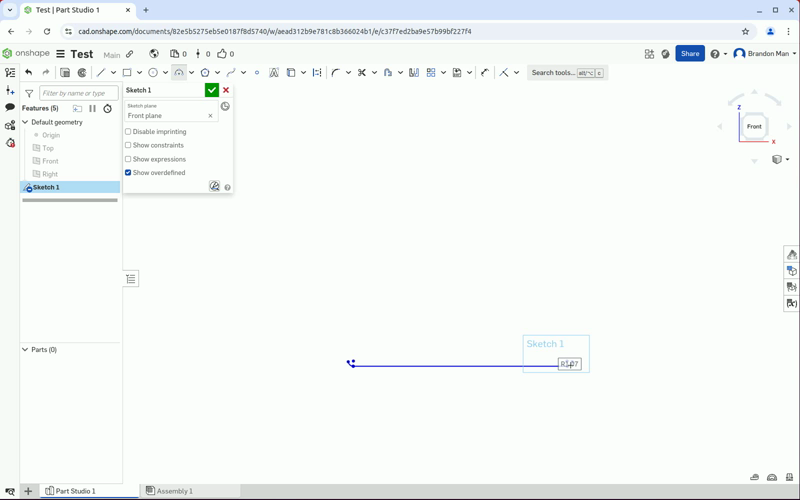
key(esc)
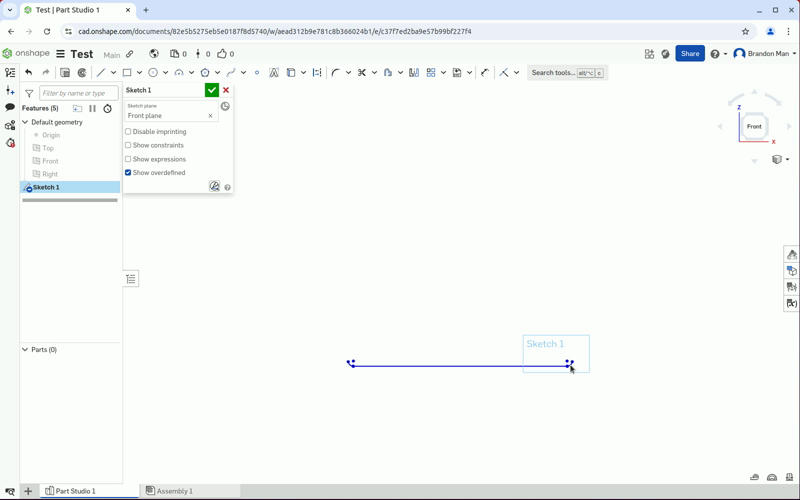
key(l)
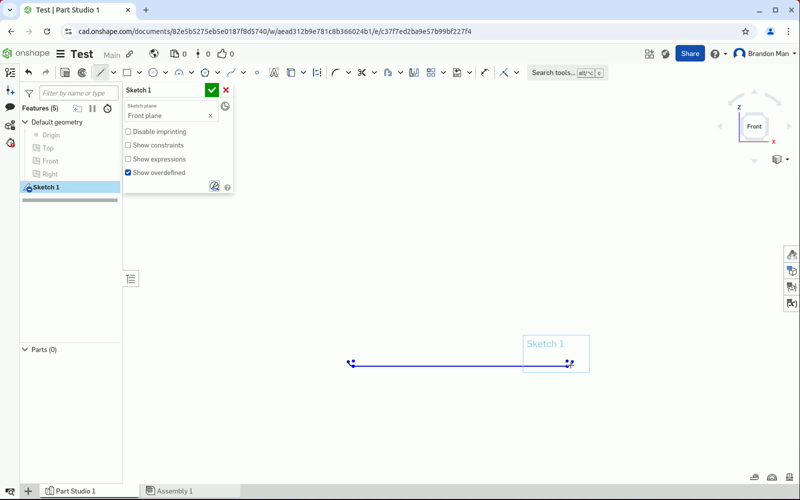
mouse_move(572, 361)
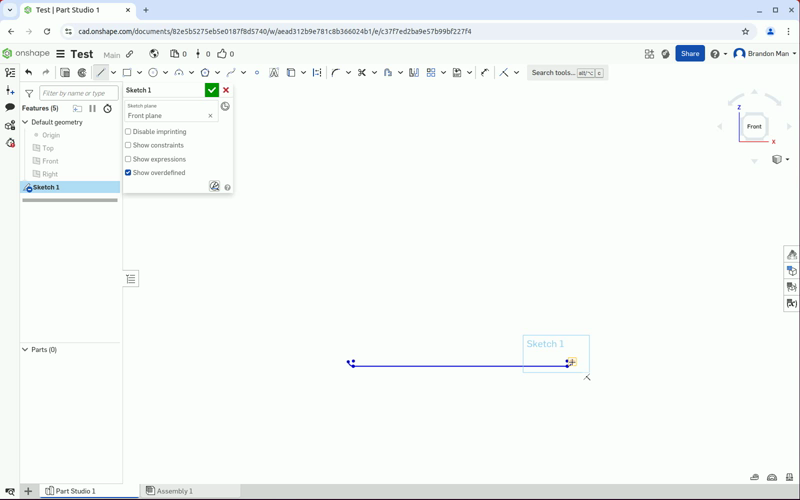
scroll(6)
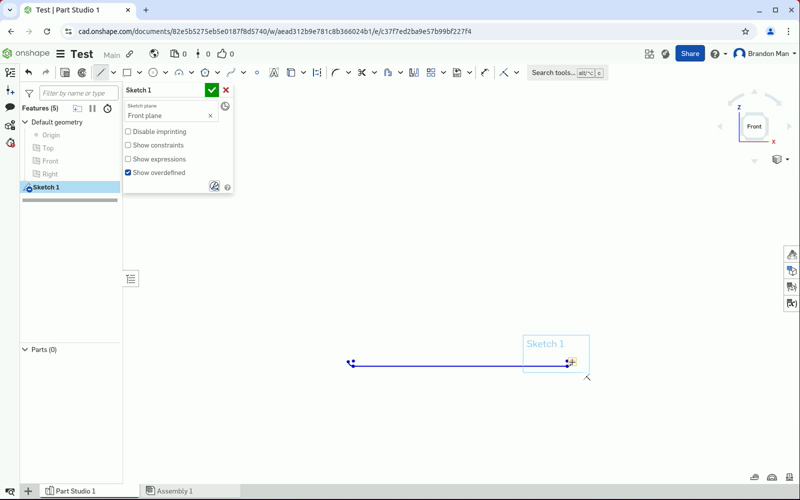
scroll(6)
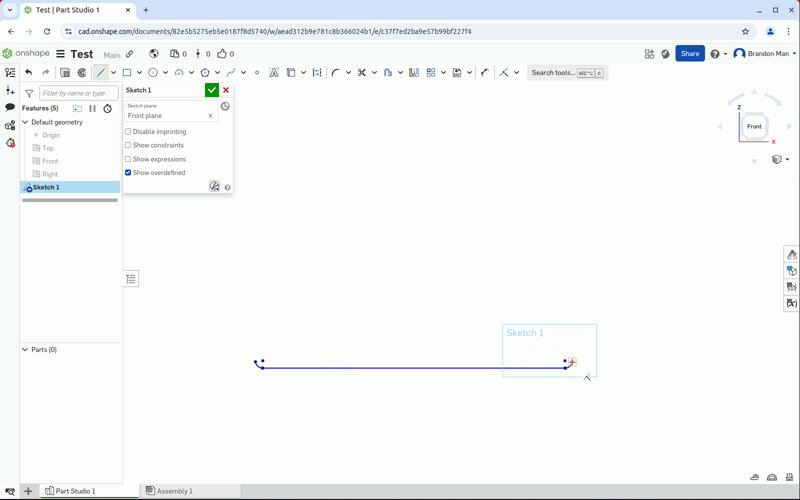
scroll(6)
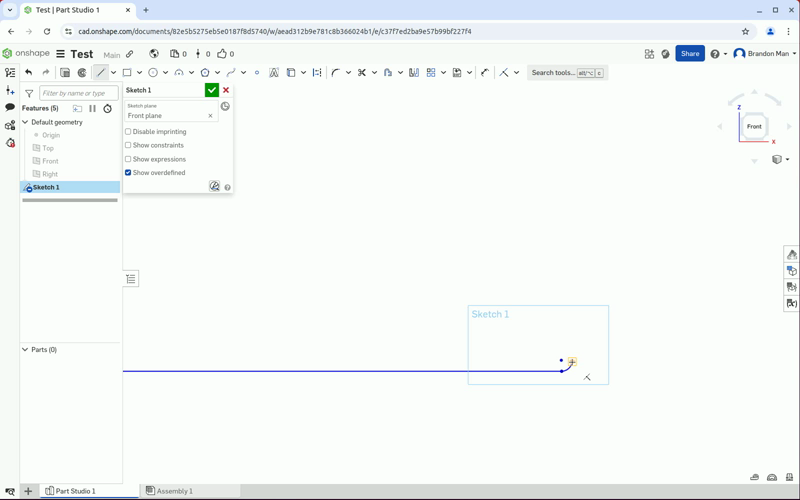
scroll(6)
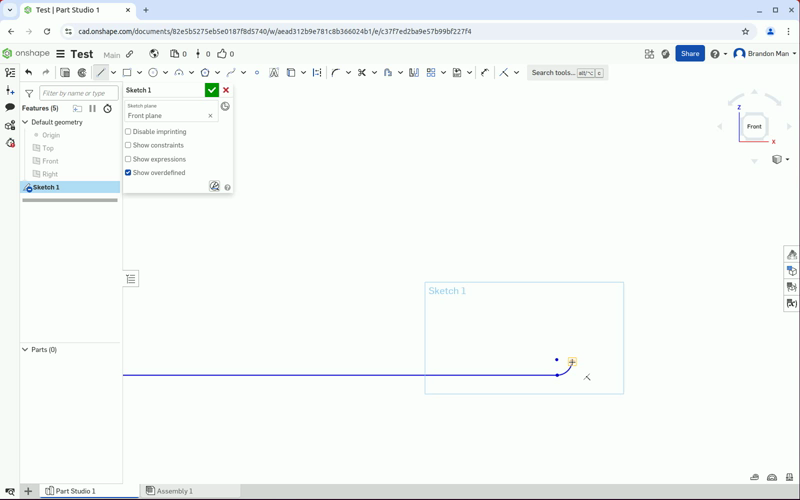
scroll(6)
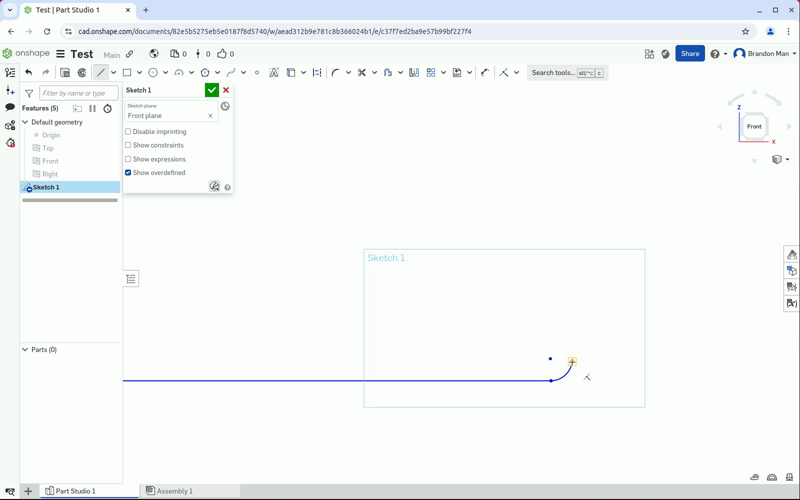
scroll(6)
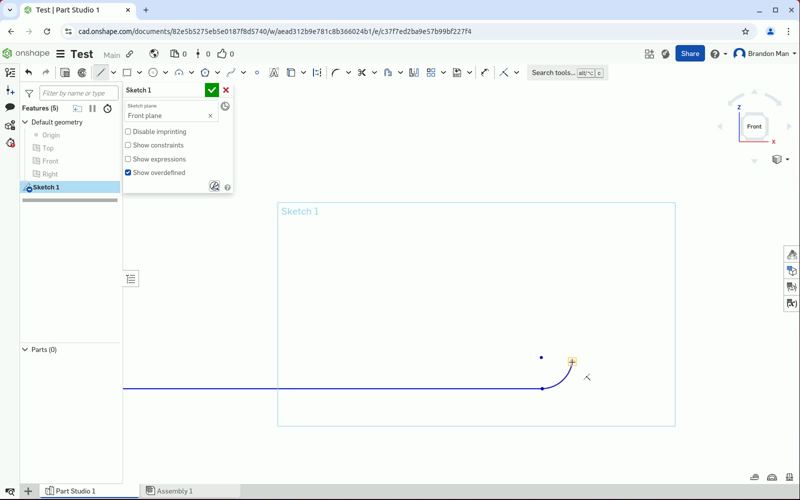
scroll(6)
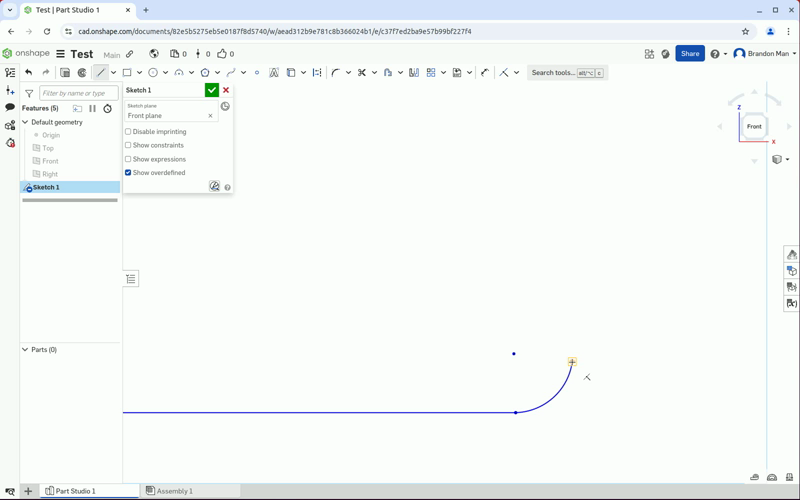
click(572, 361)
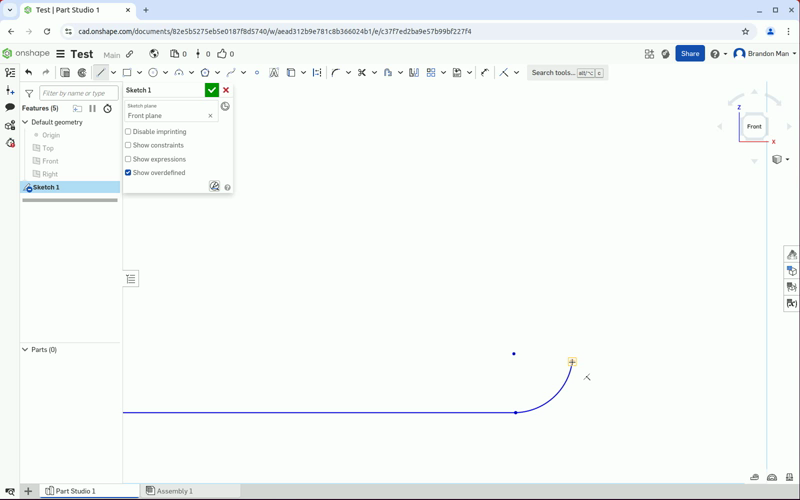
scroll(-6)
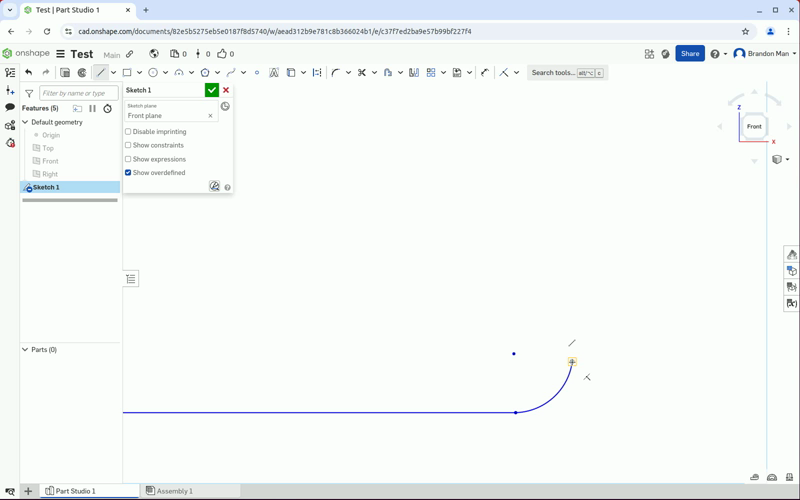
scroll(-6)
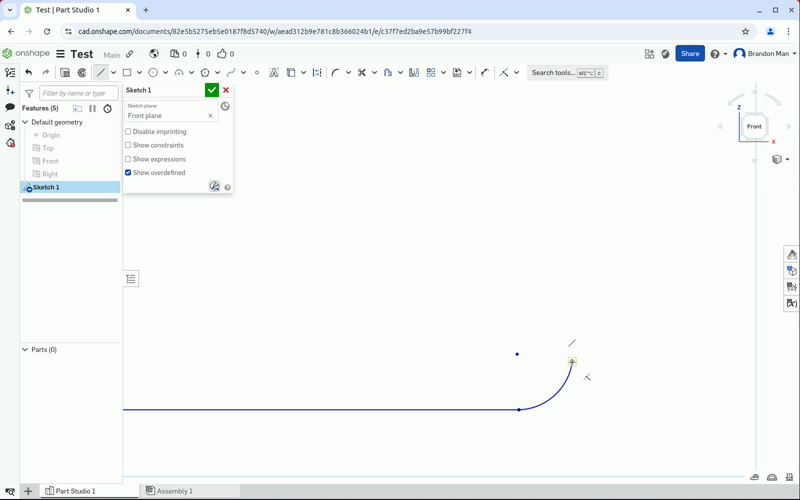
scroll(-6)
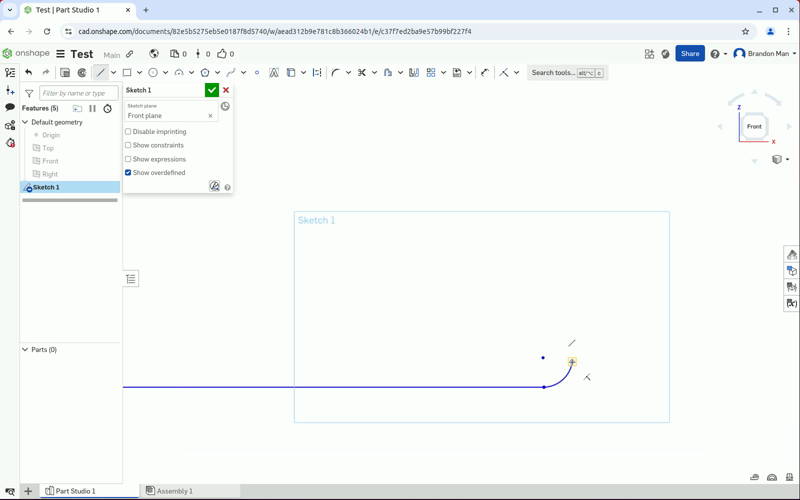
scroll(-6)
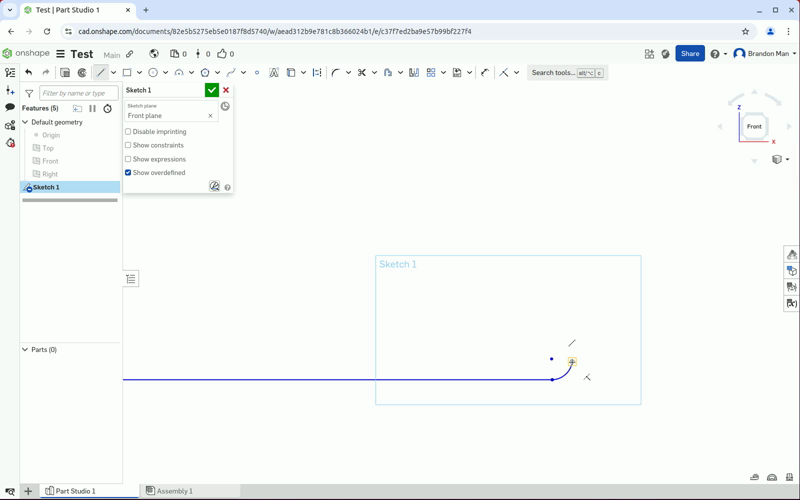
scroll(-6)
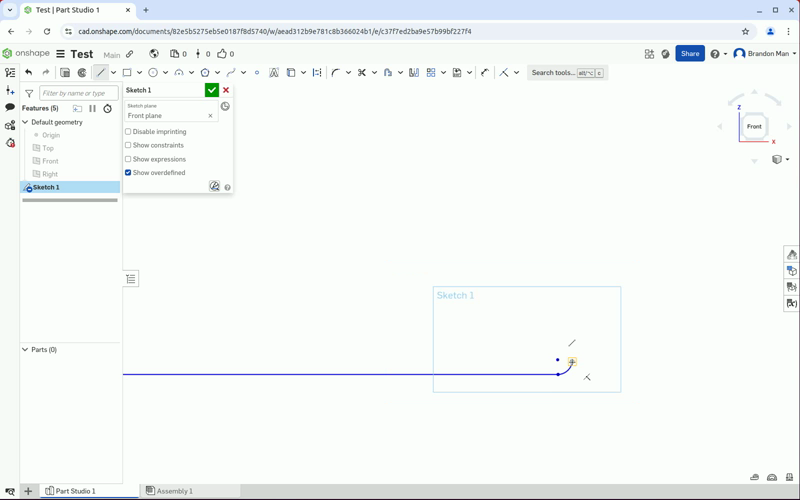
scroll(-6)
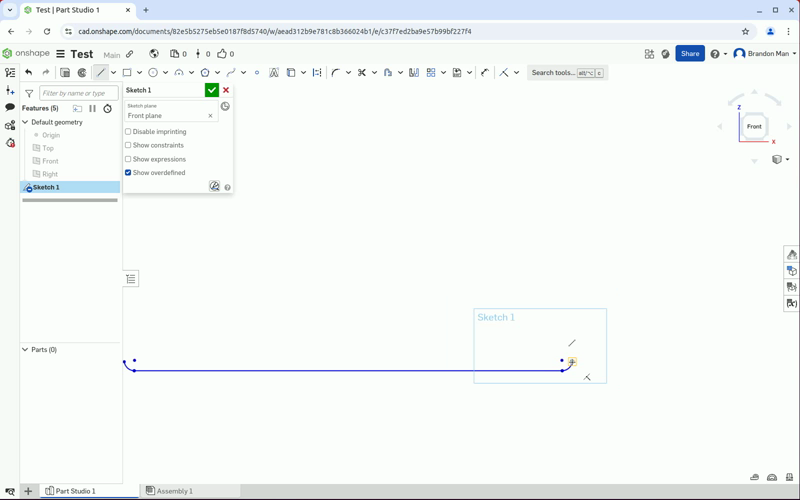
scroll(-6)
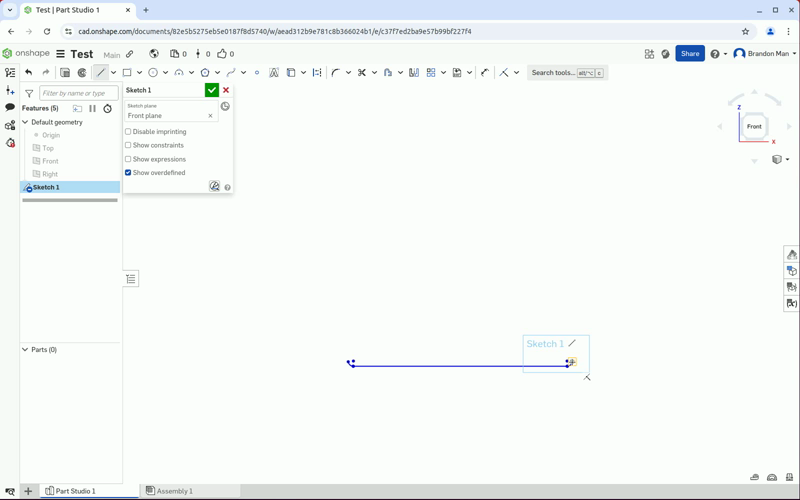
key_down(shift)
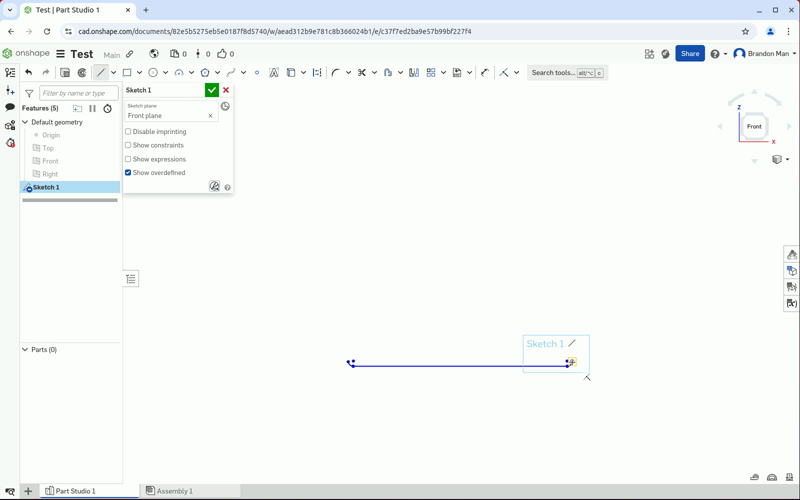
mouse_move(572, 248)
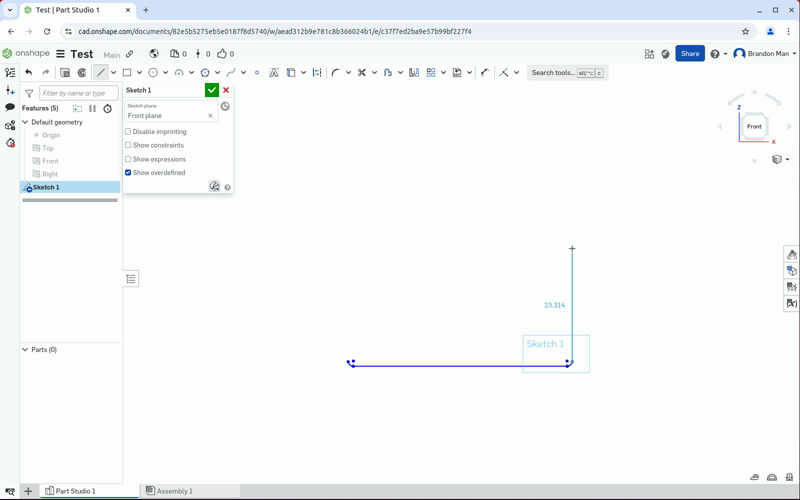
click(572, 248)
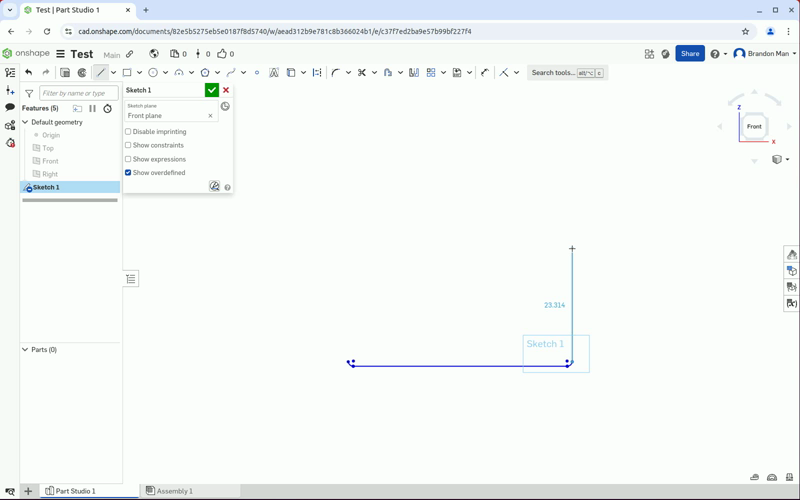
key_up(shift)
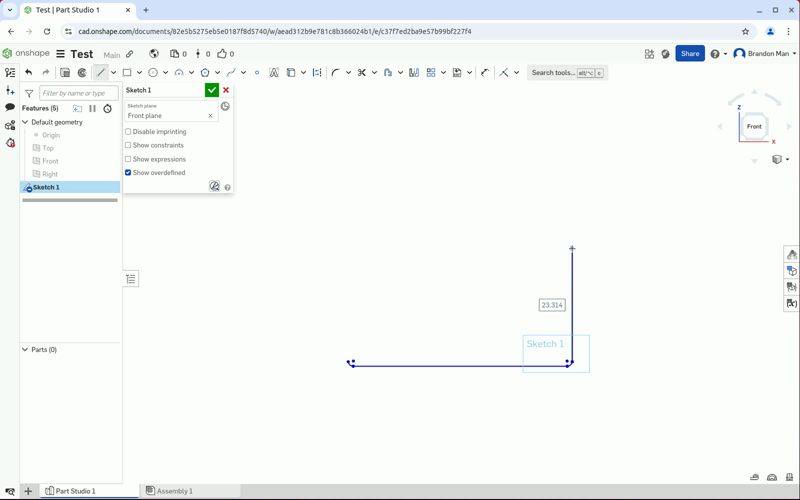
key(esc)
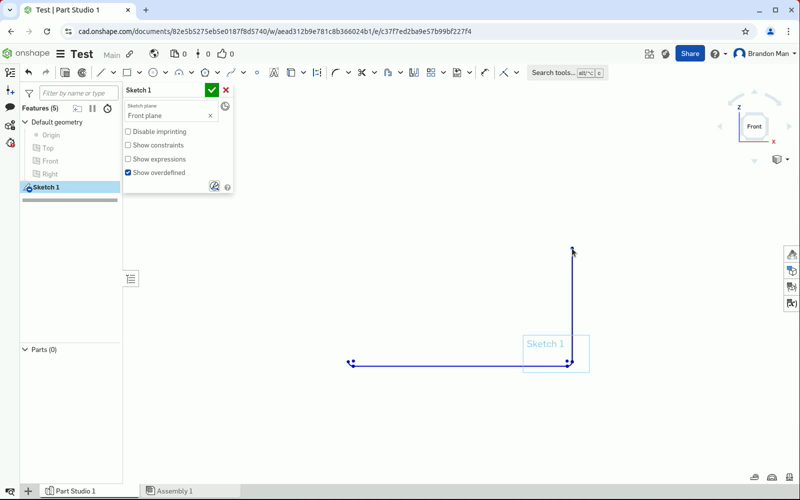
key(a)
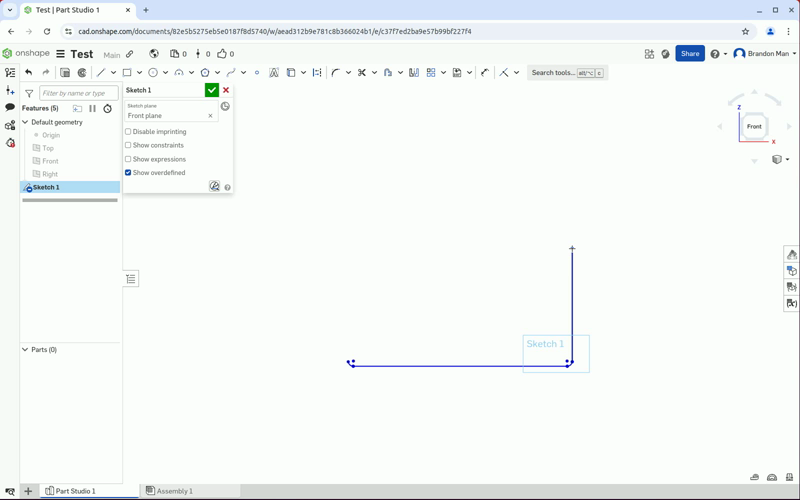
mouse_move(572, 248)
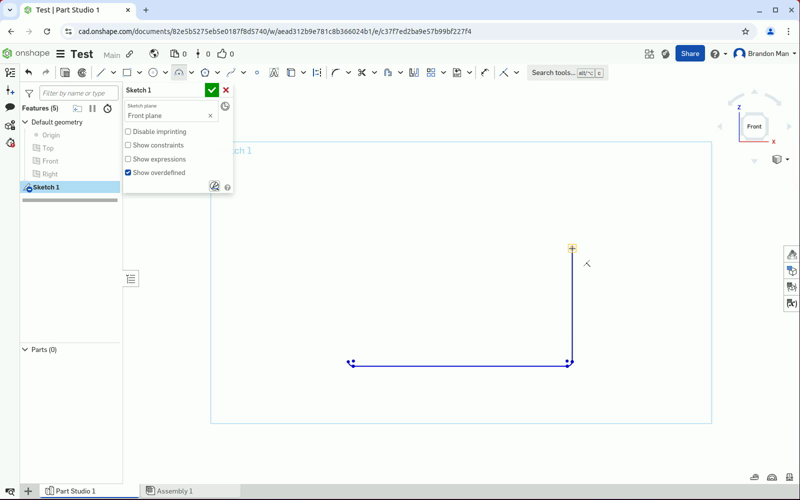
click(572, 248)
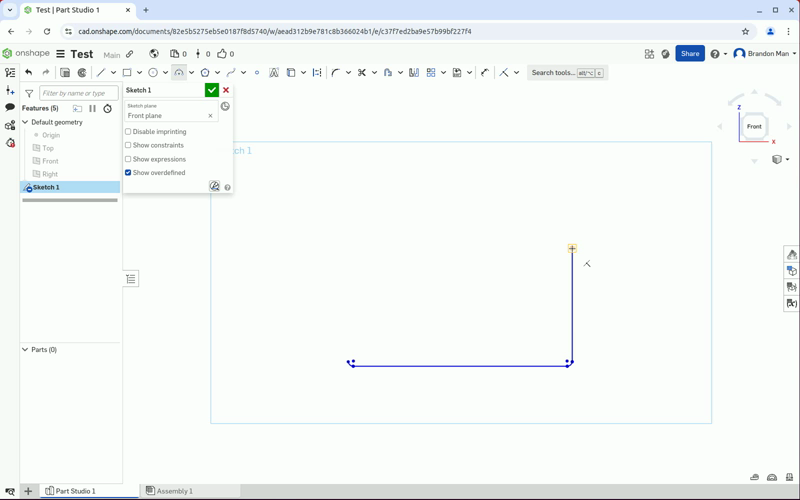
key_down(shift)
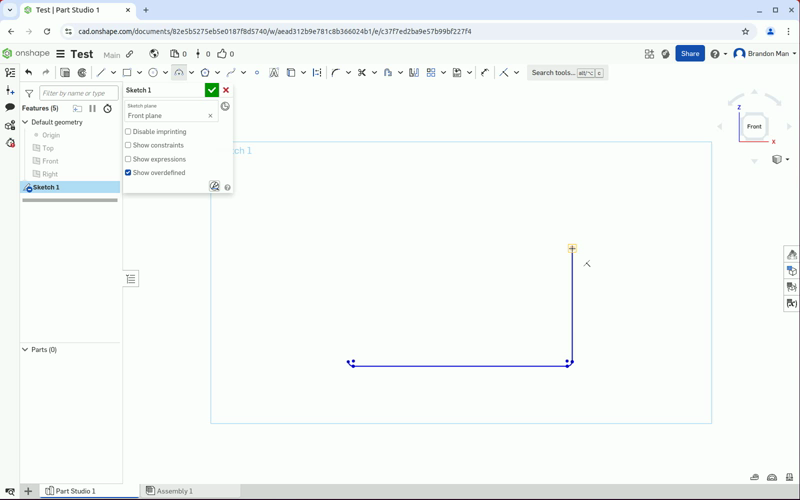
mouse_move(567, 243)
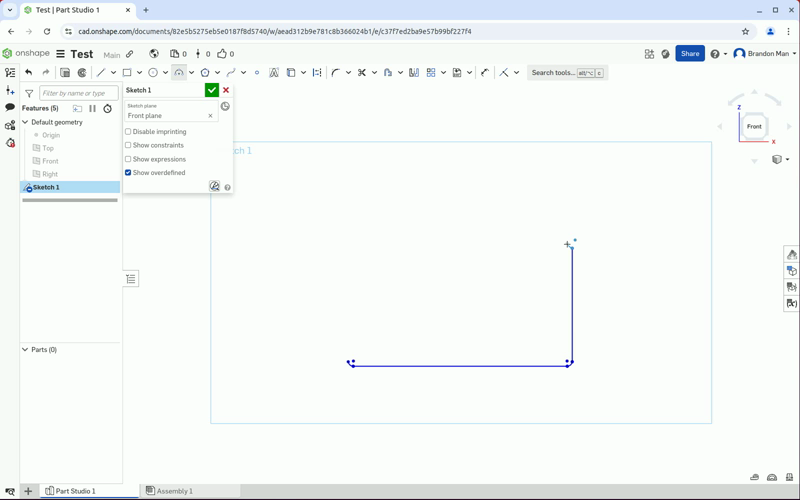
scroll(6)
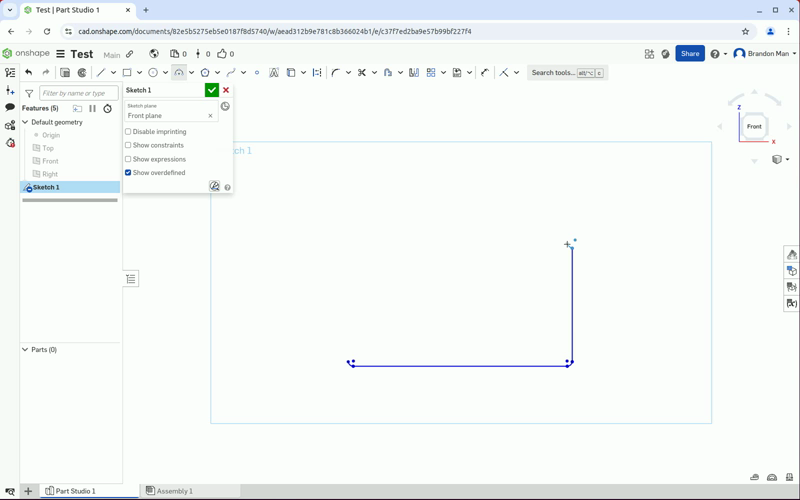
scroll(6)
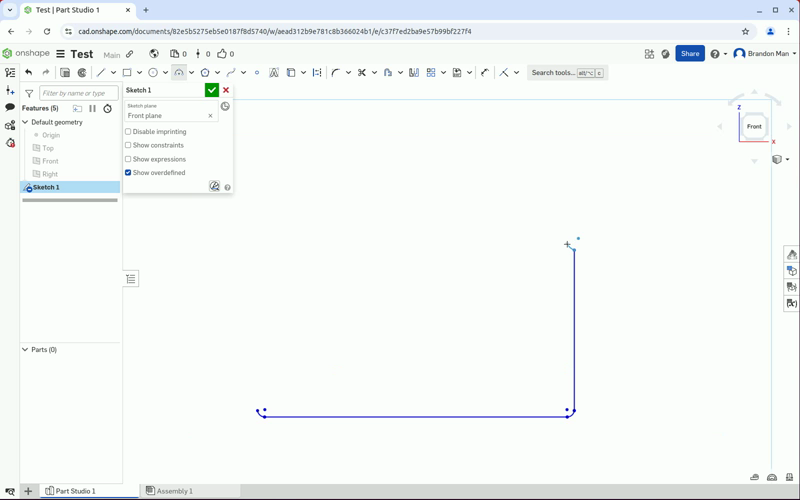
scroll(6)
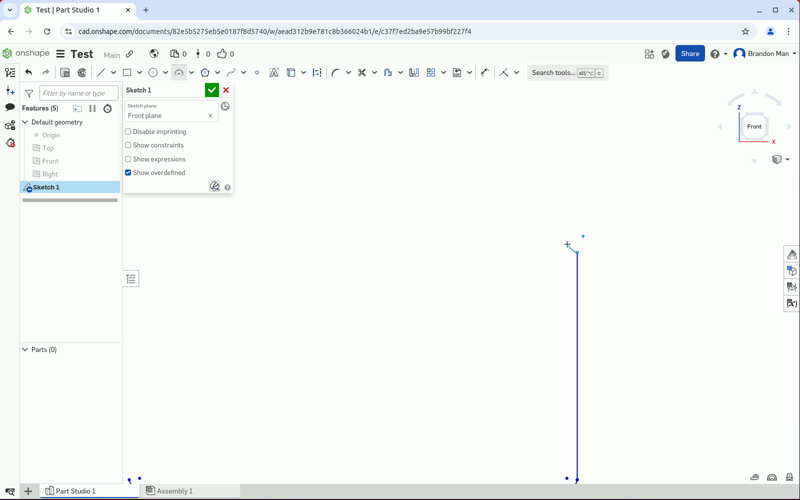
scroll(6)
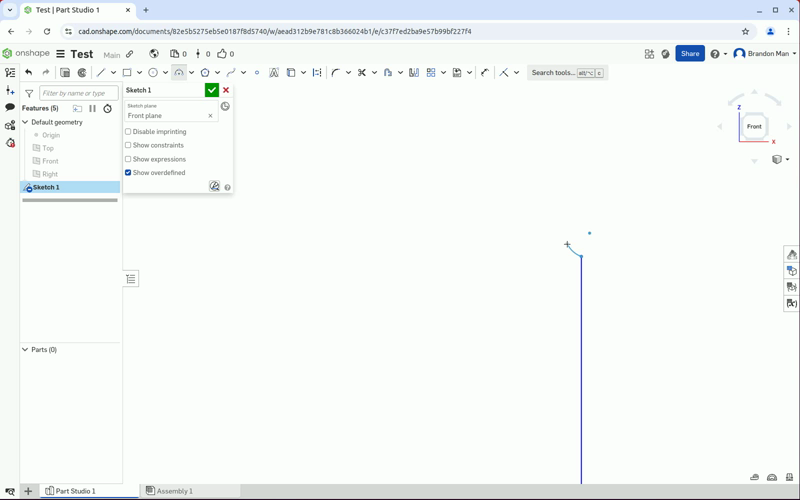
scroll(6)
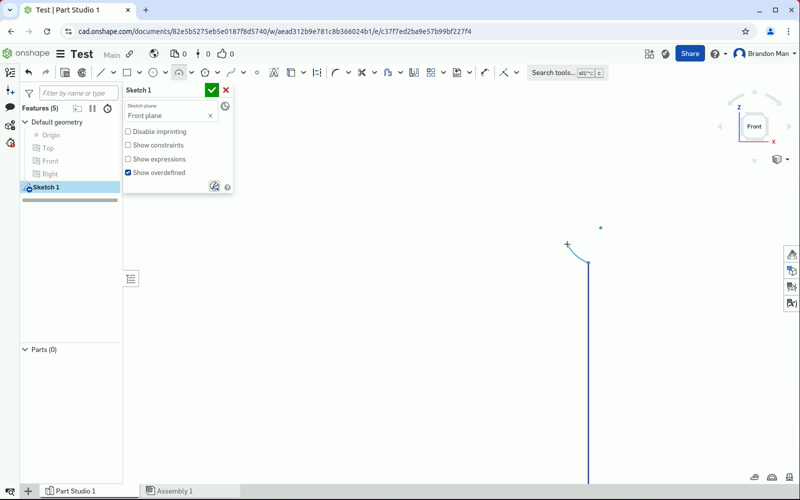
scroll(6)
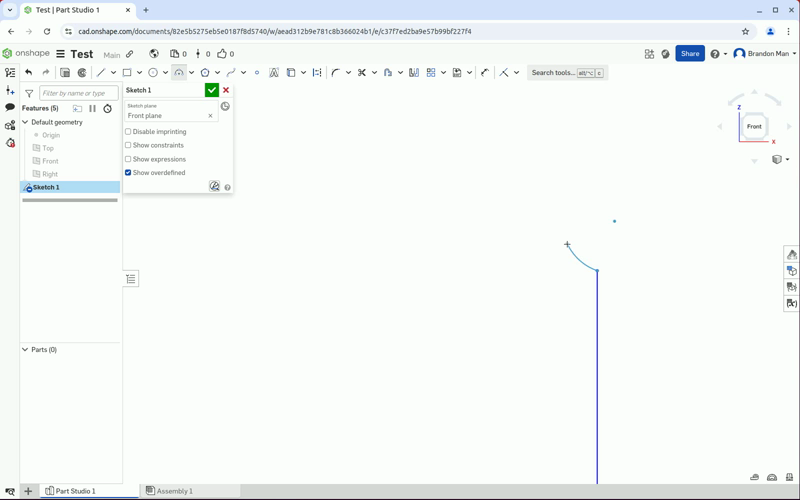
scroll(6)
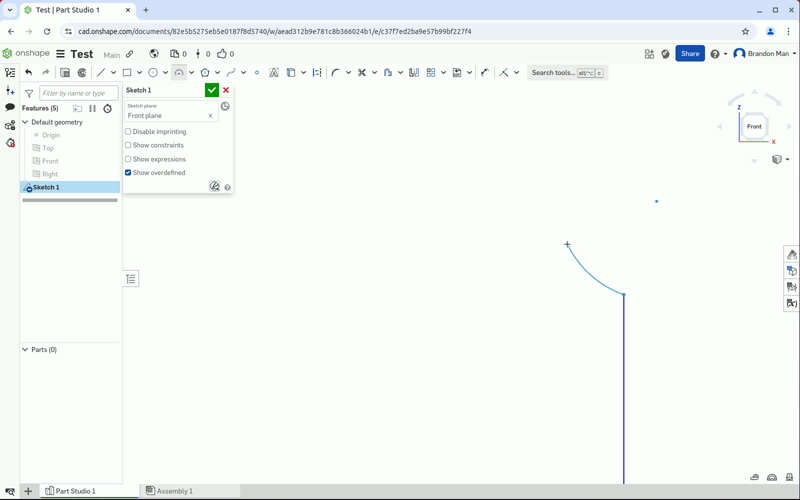
click(567, 243)
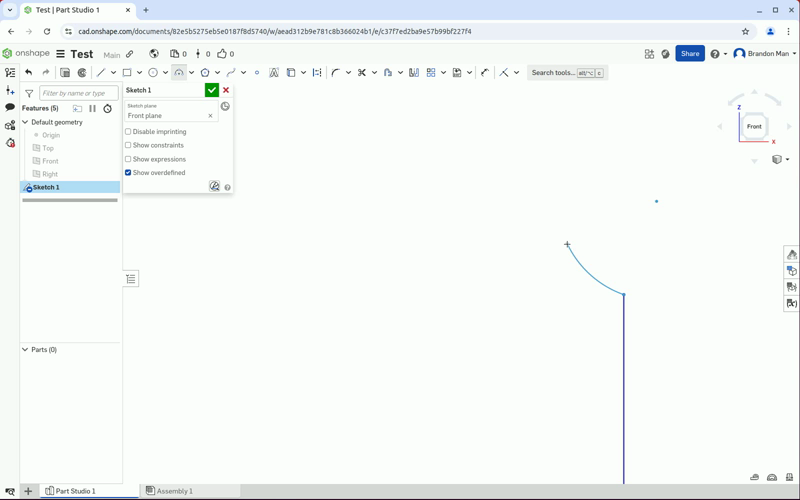
scroll(-6)
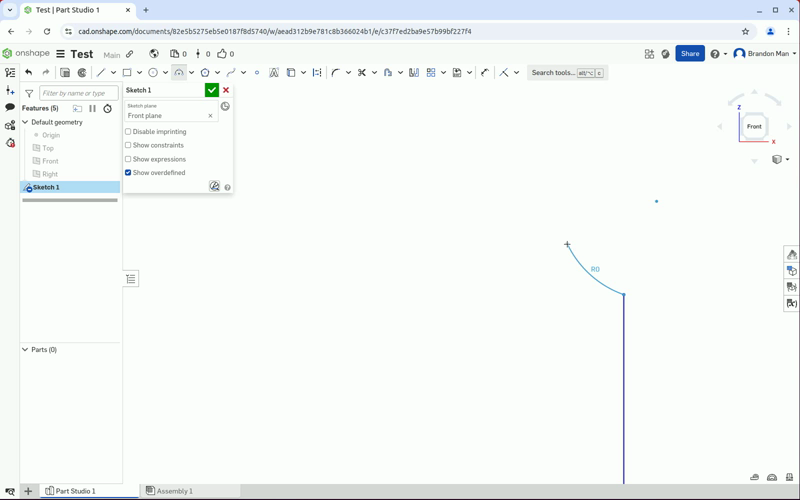
scroll(-6)
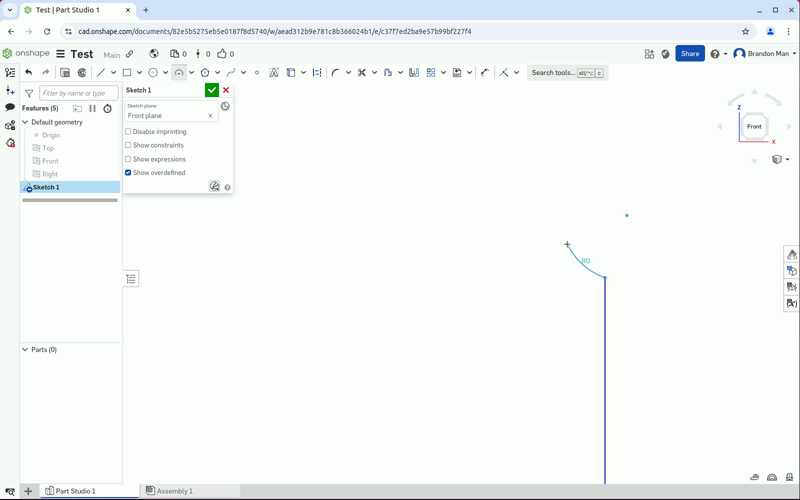
scroll(-6)
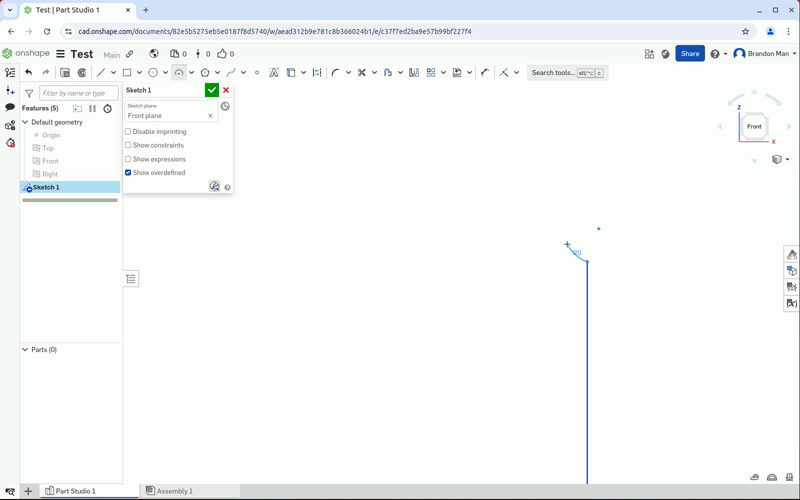
scroll(-6)
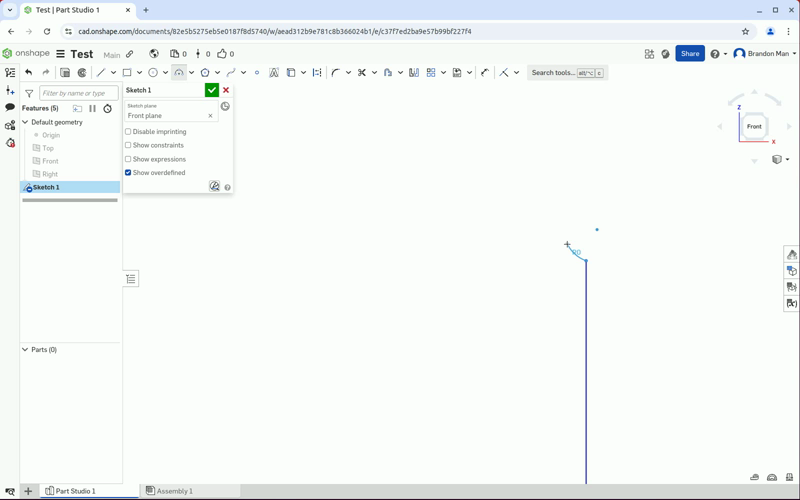
scroll(-6)
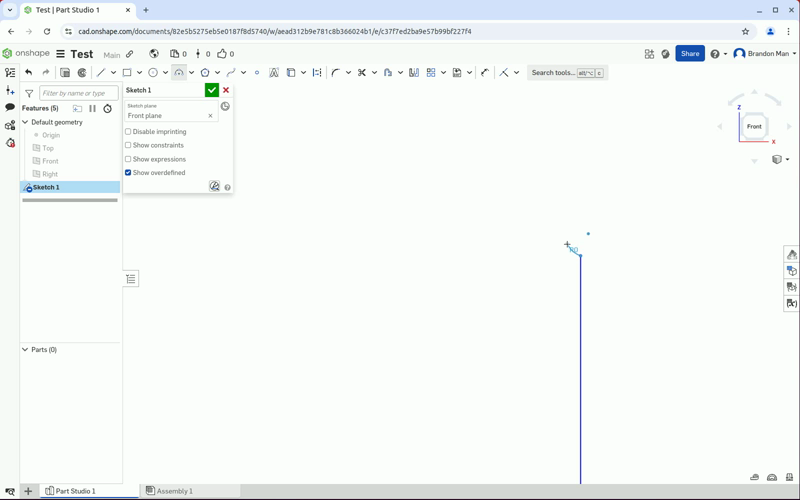
scroll(-6)
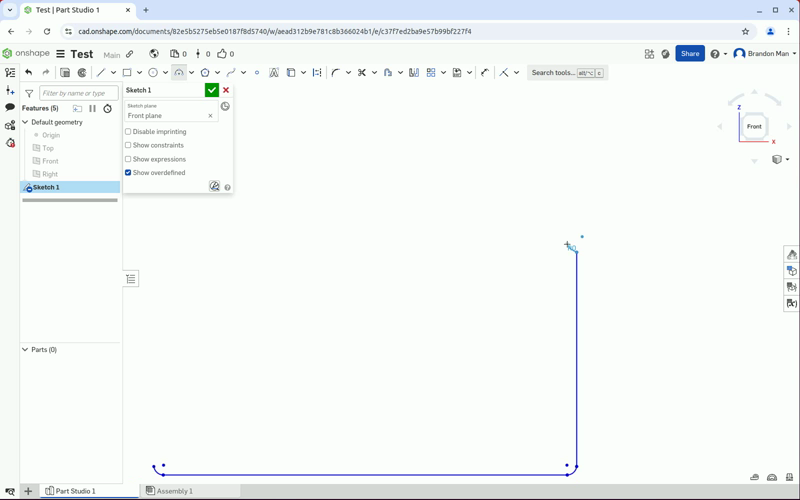
scroll(-6)
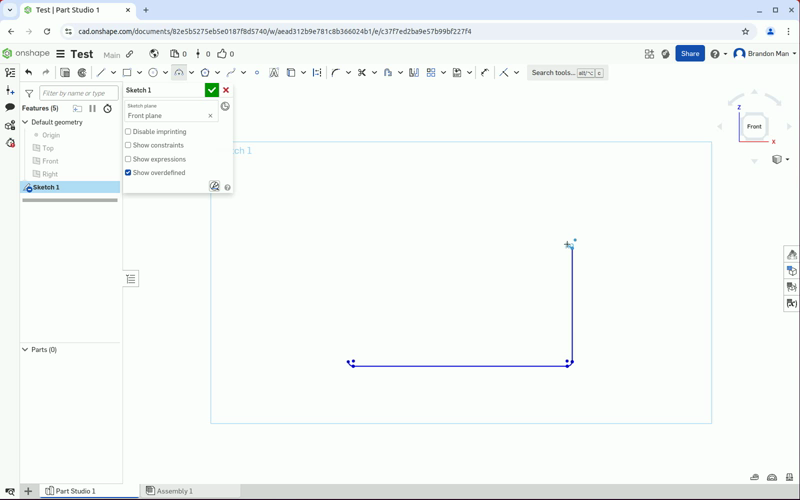
mouse_move(570, 244)
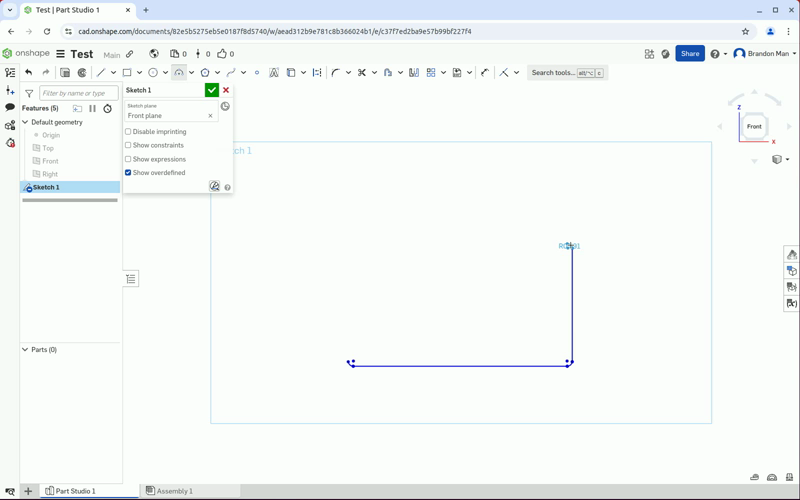
scroll(6)
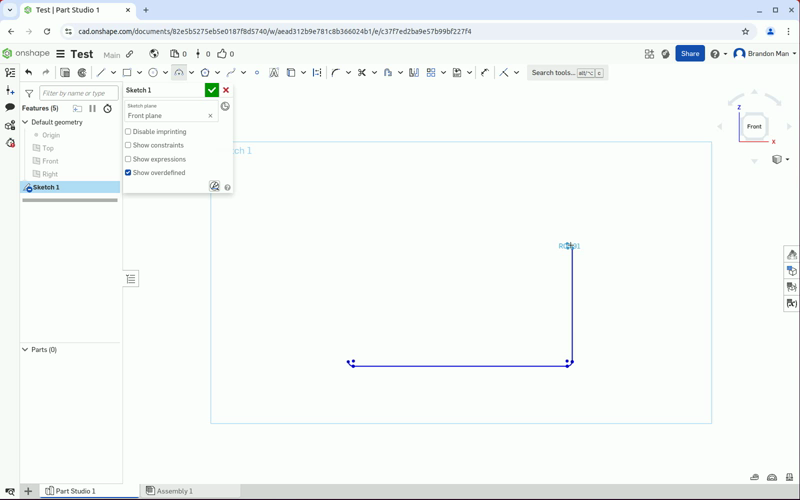
scroll(6)
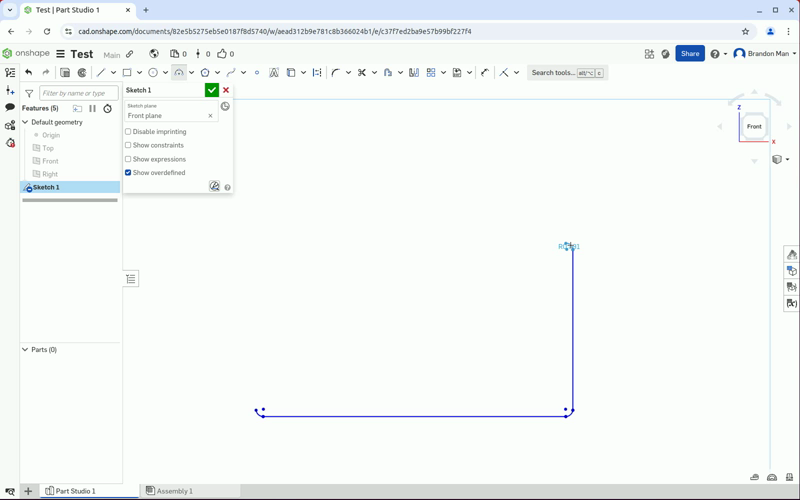
scroll(6)
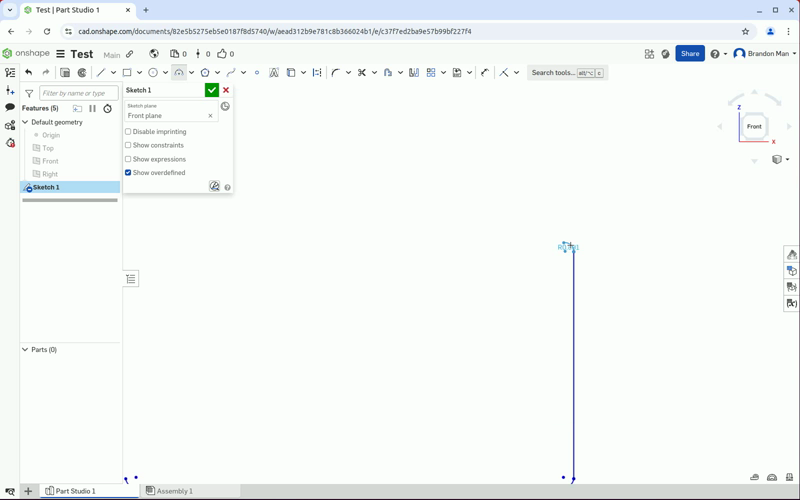
scroll(6)
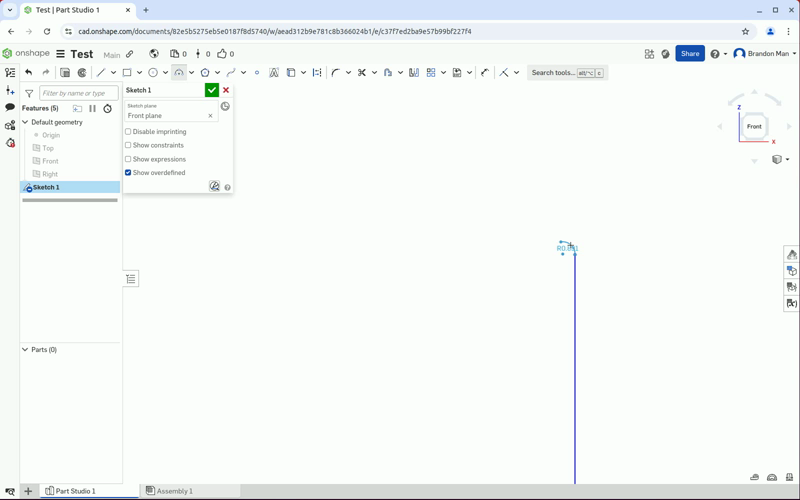
scroll(6)
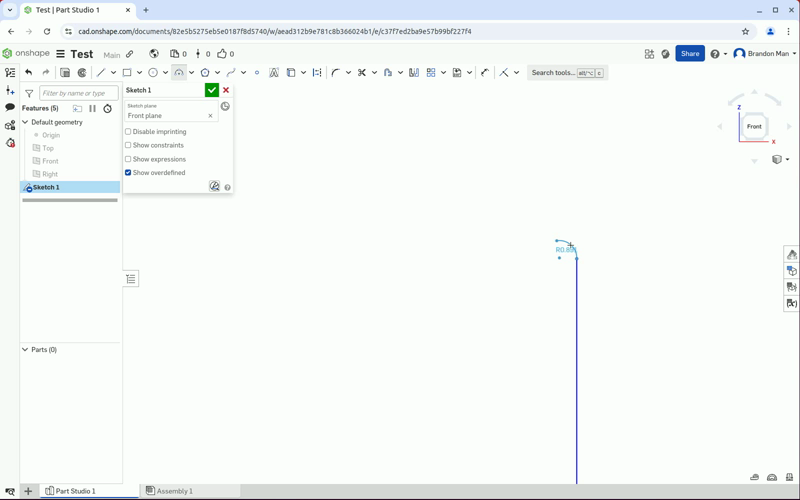
scroll(6)
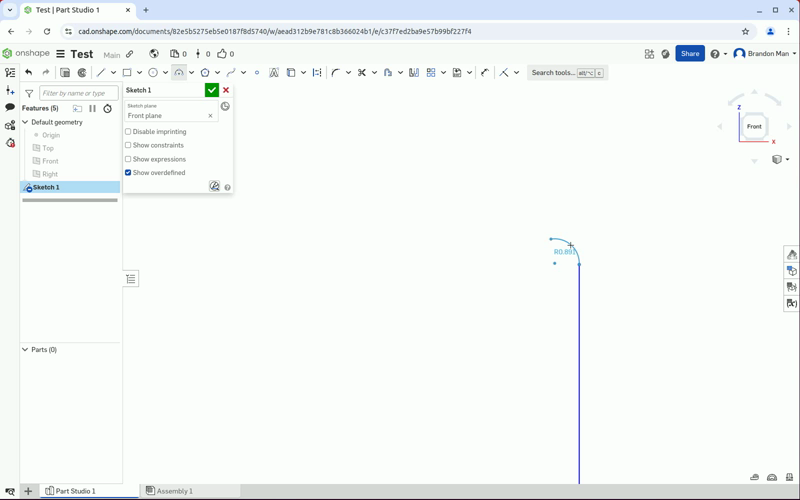
scroll(6)
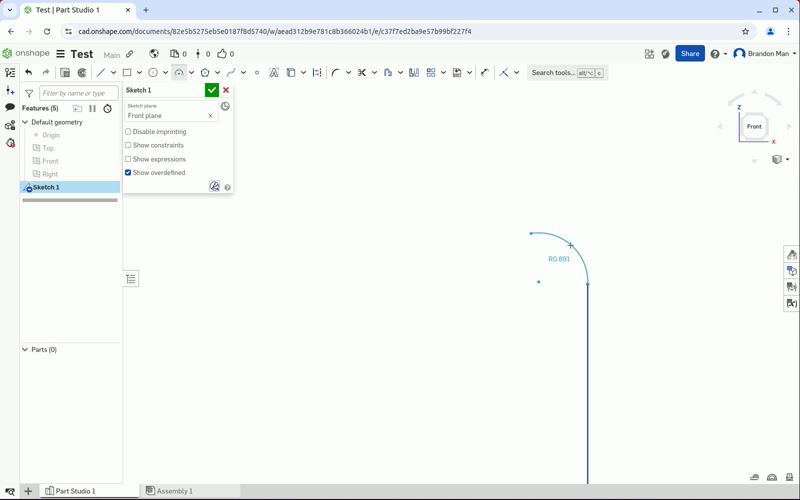
click(570, 244)
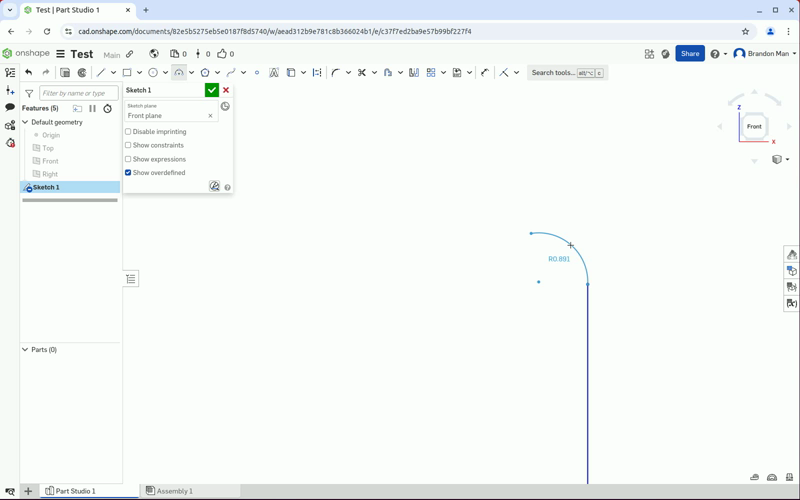
scroll(-6)
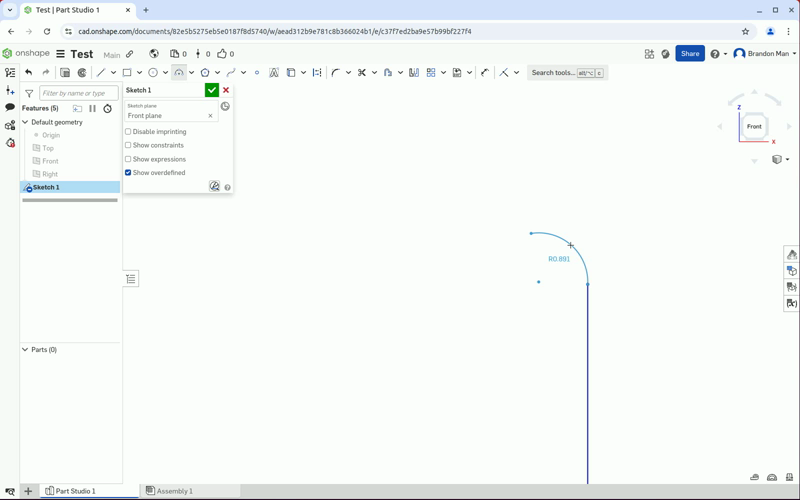
scroll(-6)
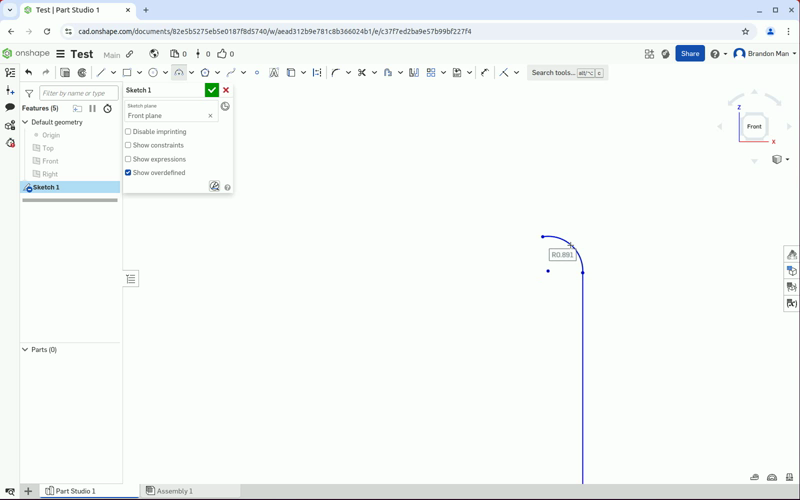
scroll(-6)
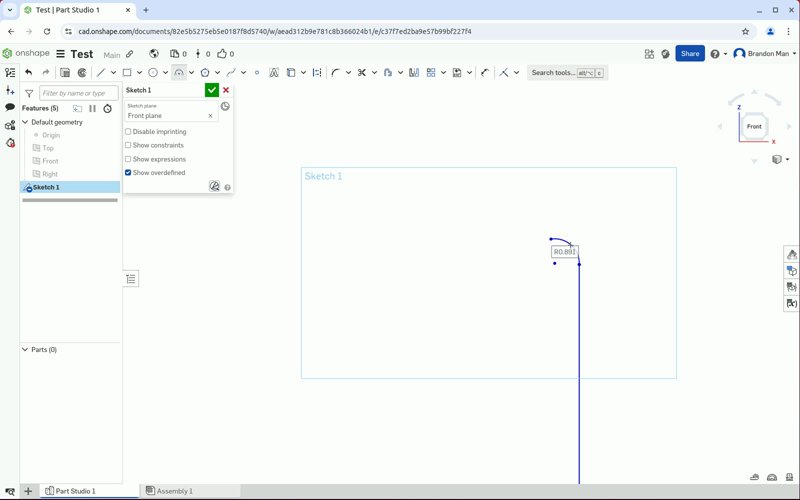
scroll(-6)
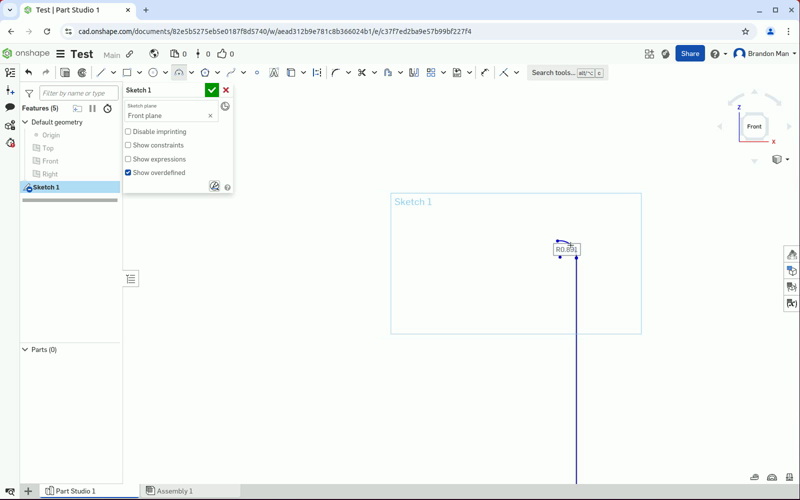
scroll(-6)
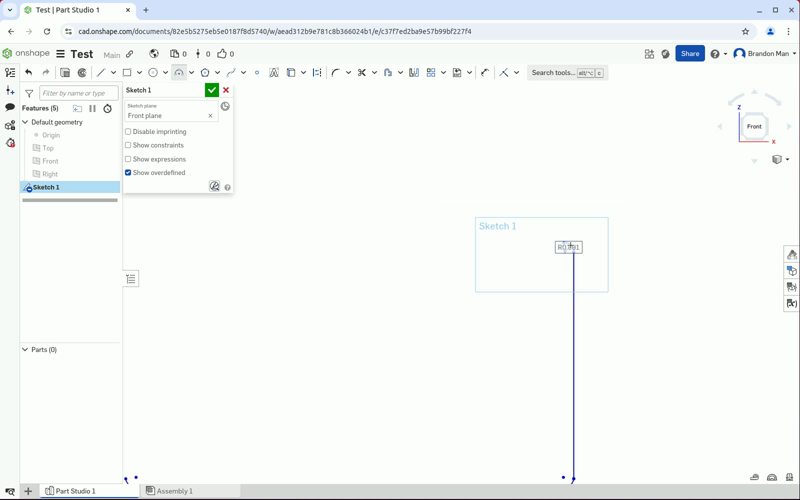
scroll(-6)
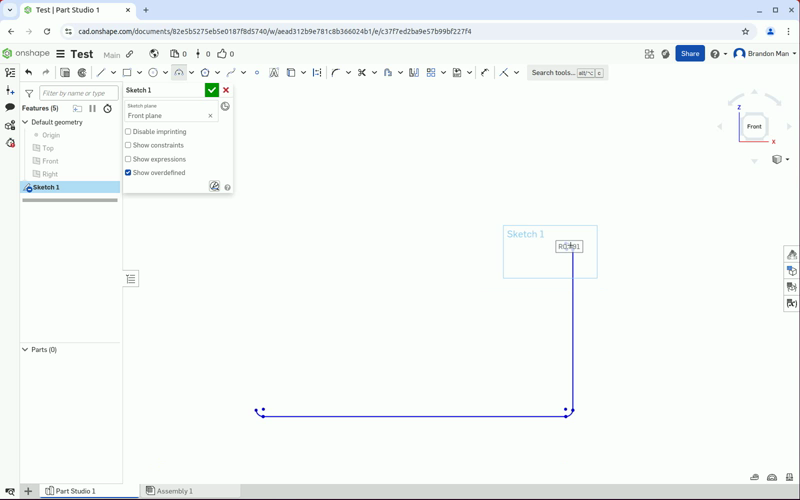
scroll(-6)
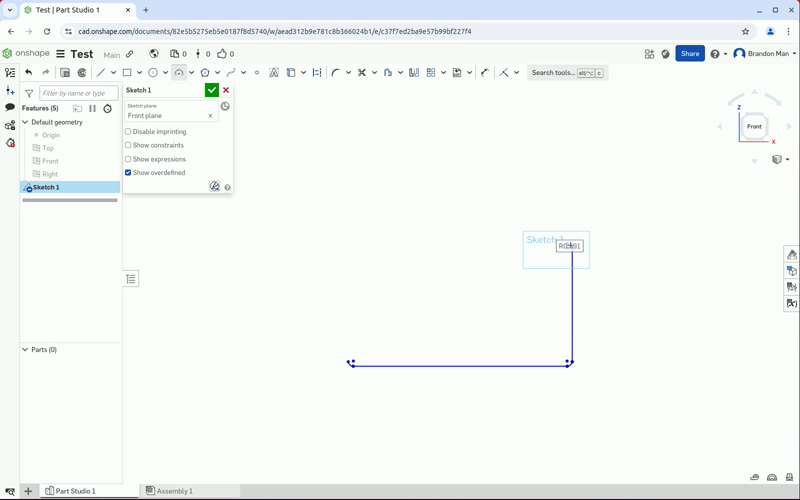
key_up(shift)
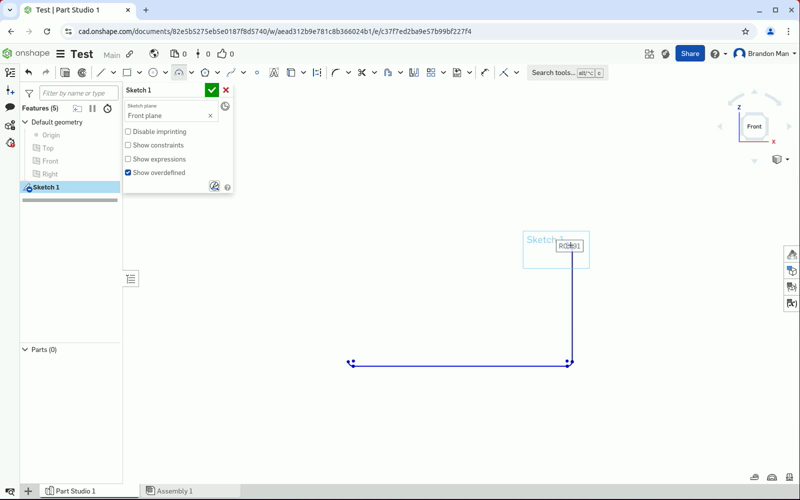
key(esc)
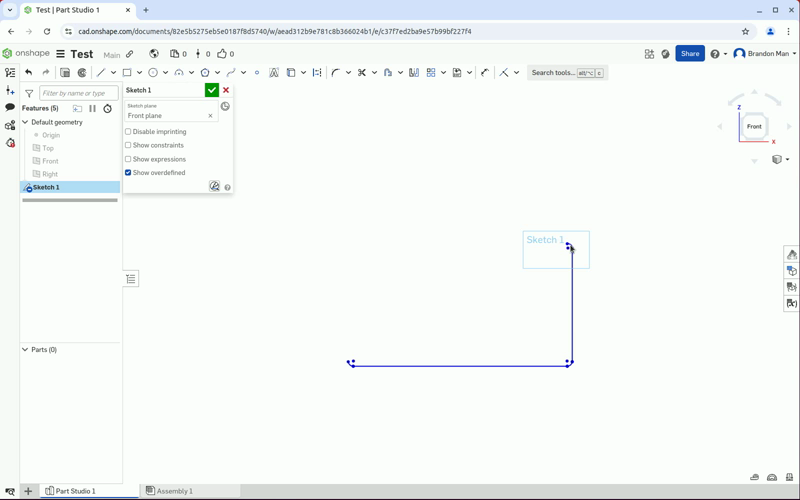
key(l)
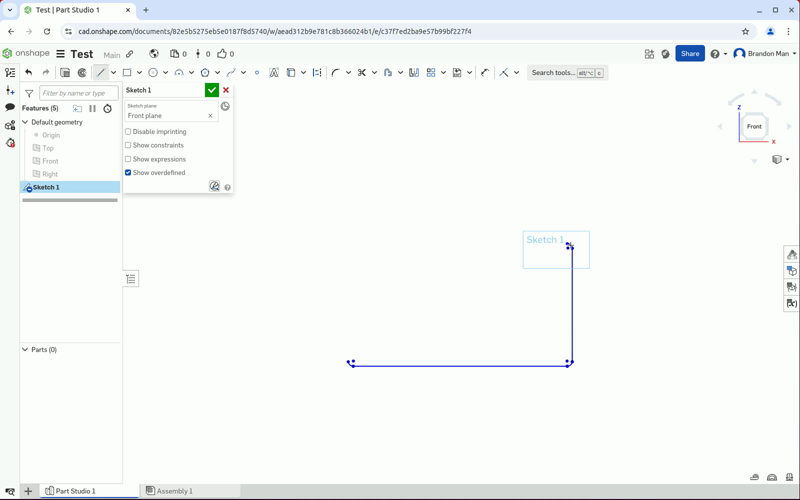
mouse_move(567, 243)
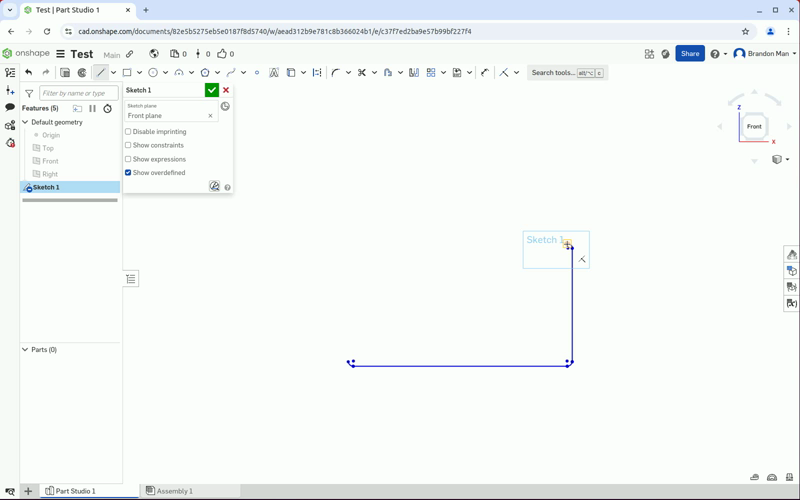
scroll(6)
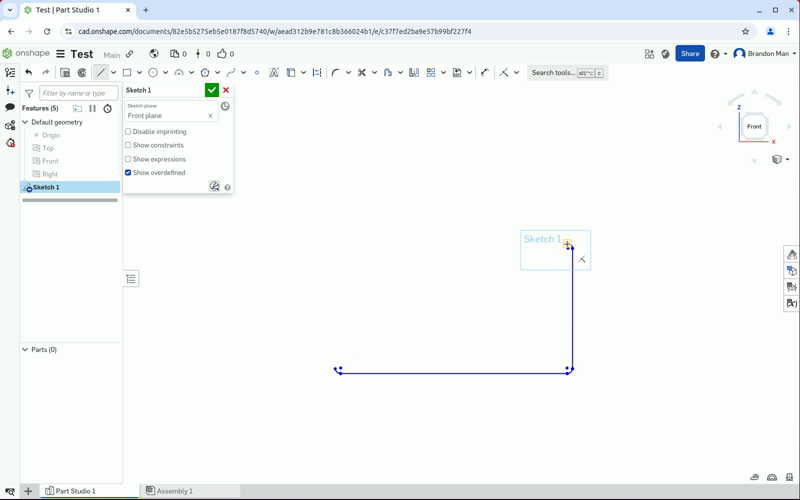
scroll(6)
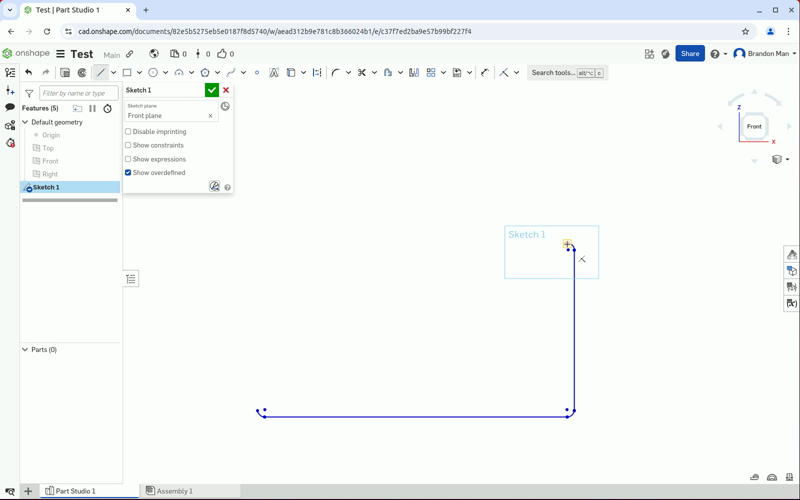
scroll(6)
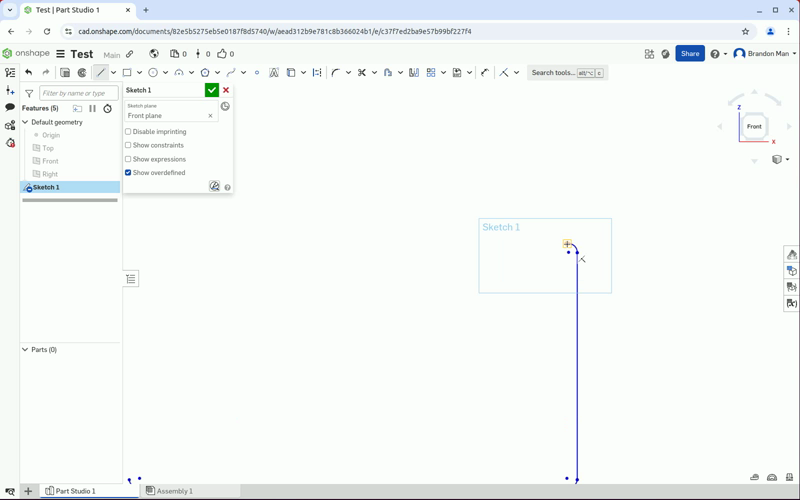
scroll(6)
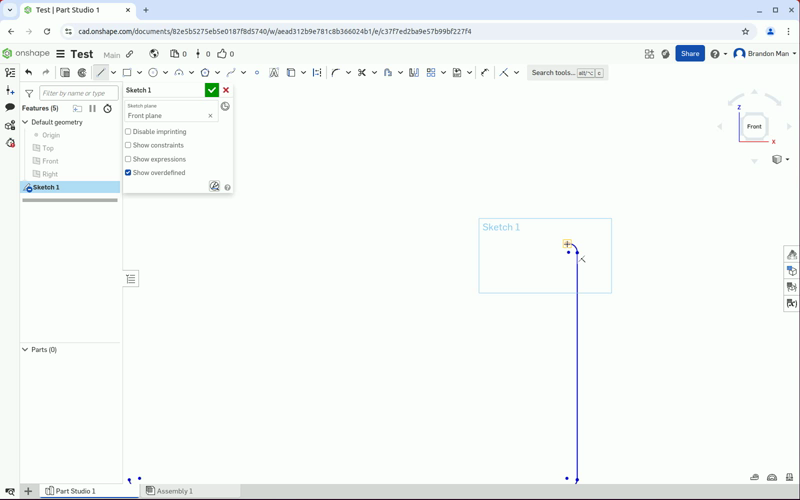
scroll(6)
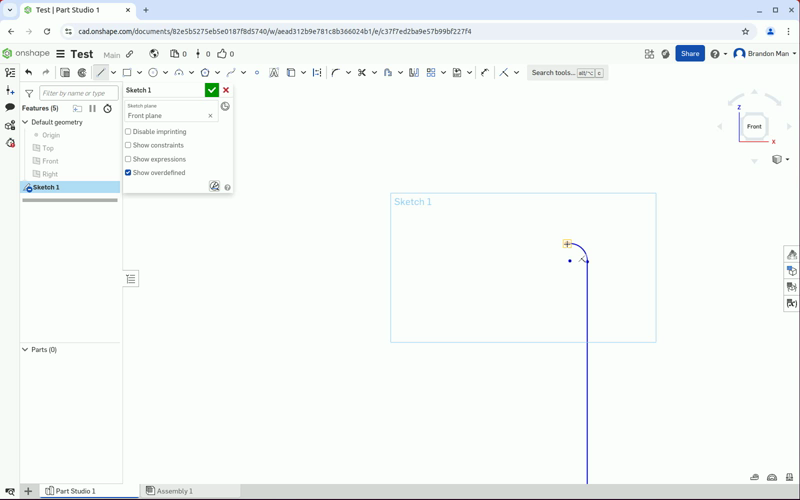
scroll(6)
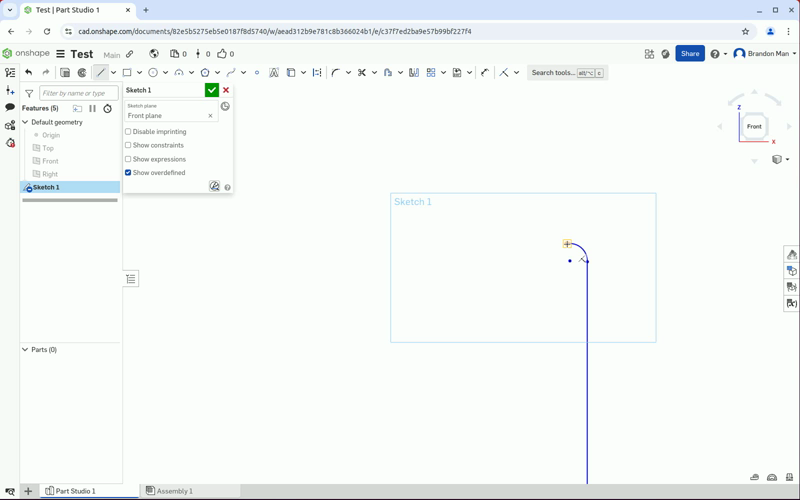
scroll(6)
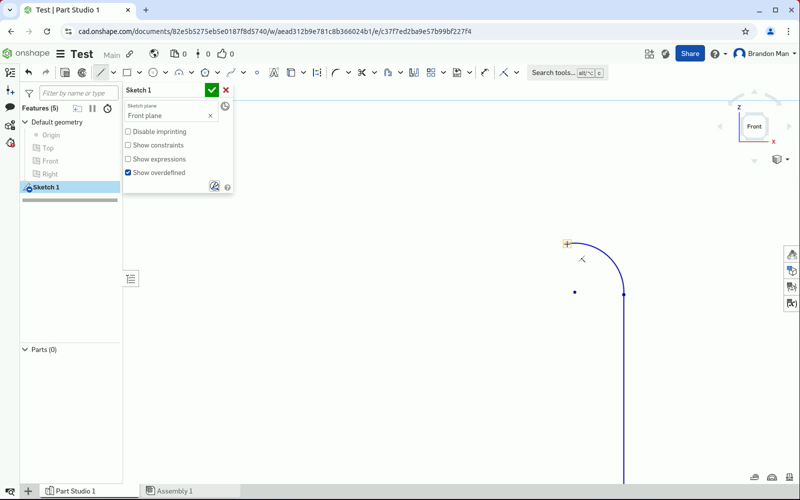
click(567, 243)
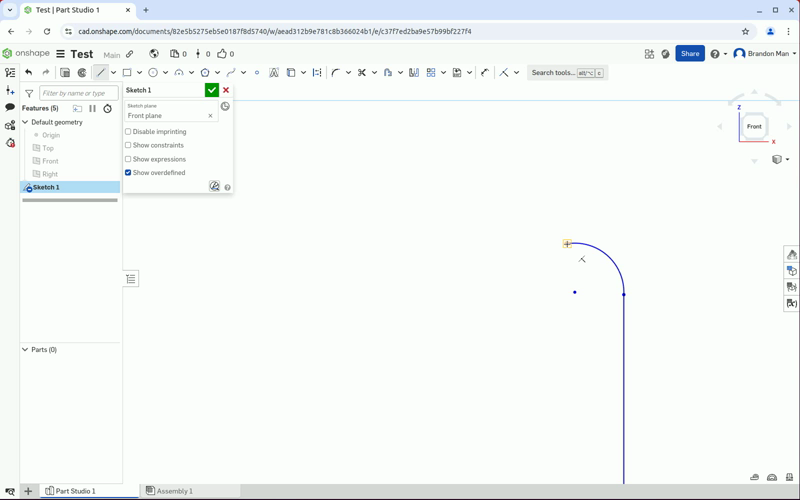
scroll(-6)
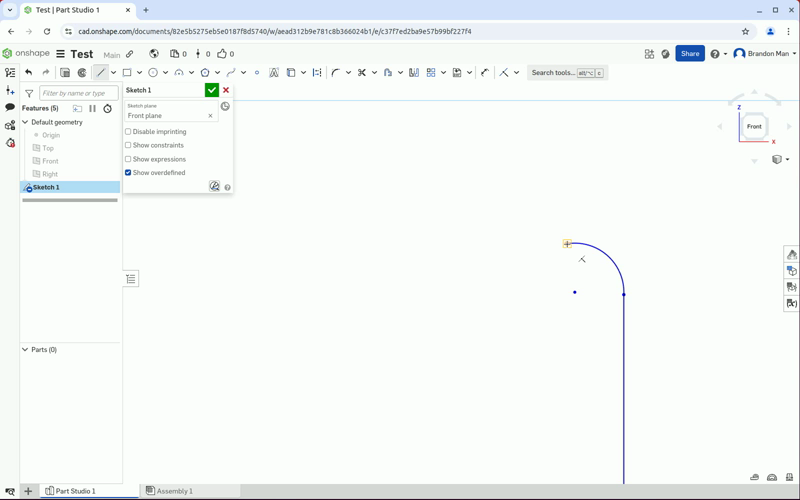
scroll(-6)
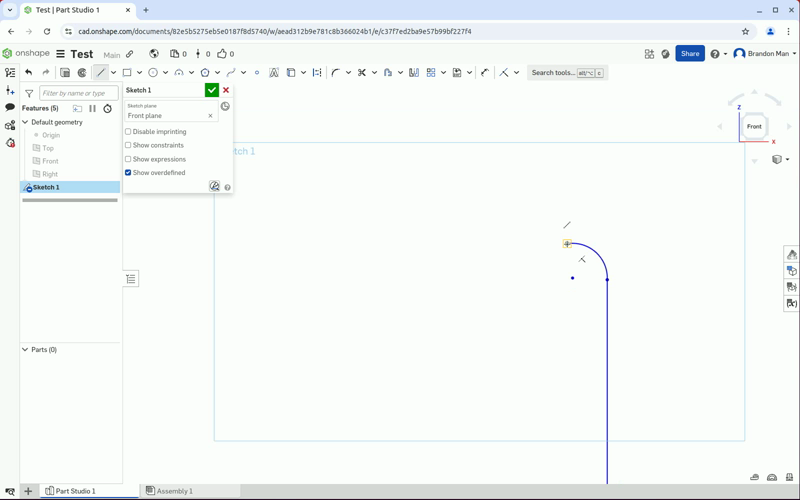
scroll(-6)
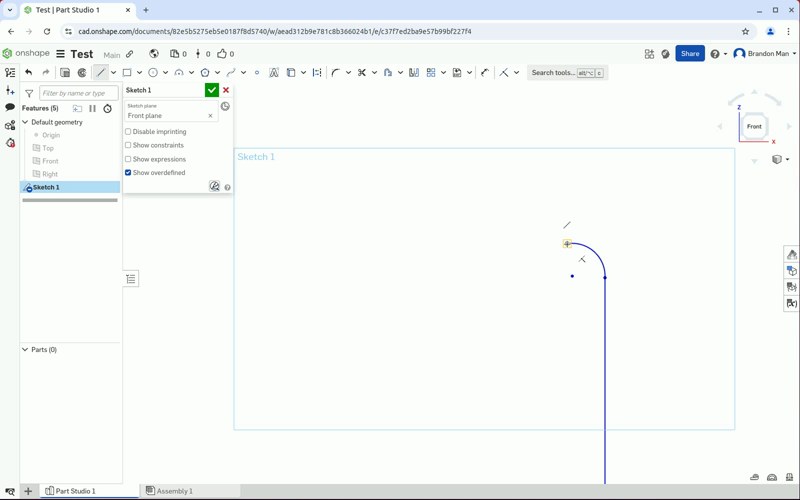
scroll(-6)
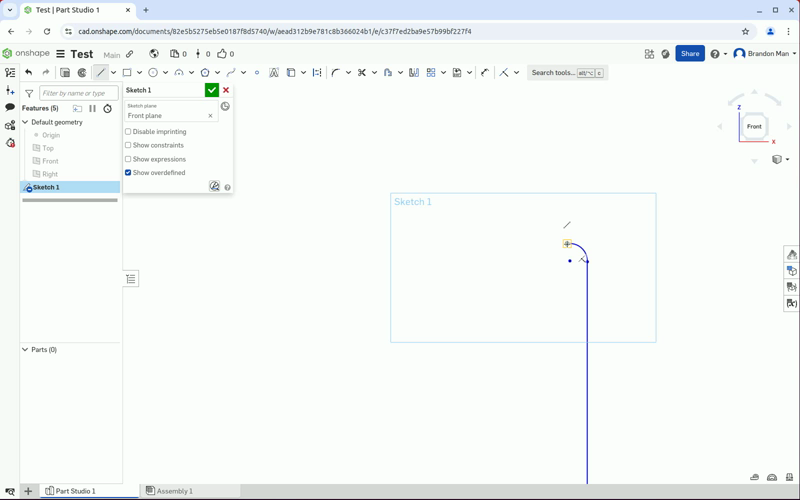
scroll(-6)
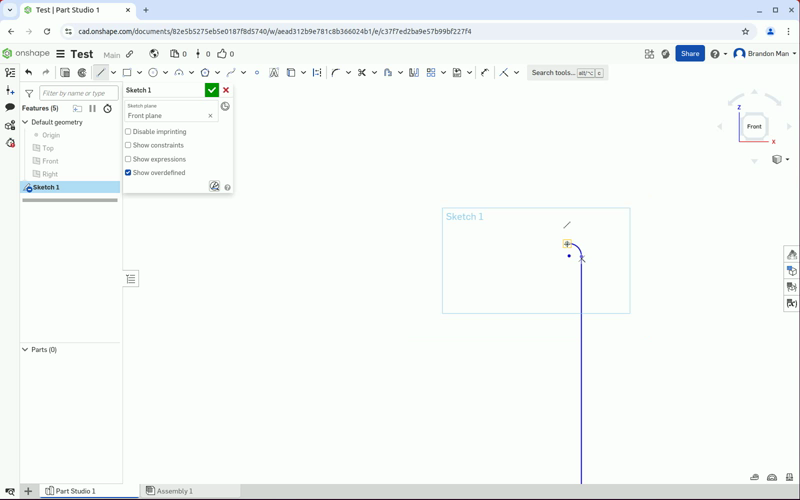
scroll(-6)
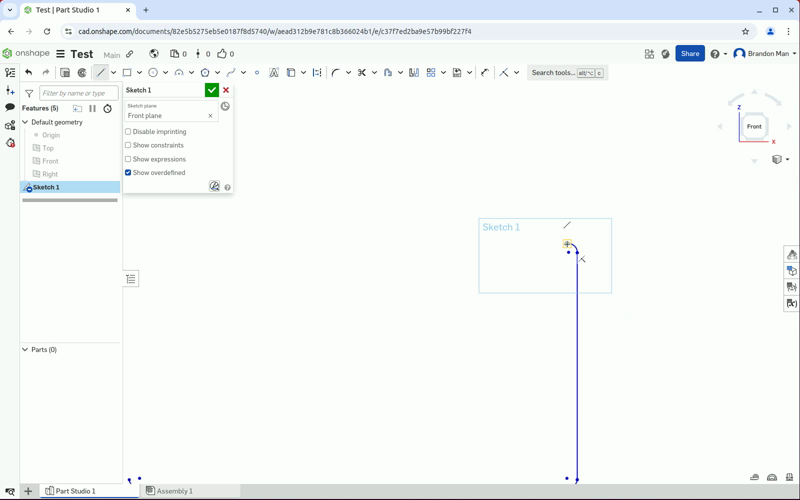
scroll(-6)
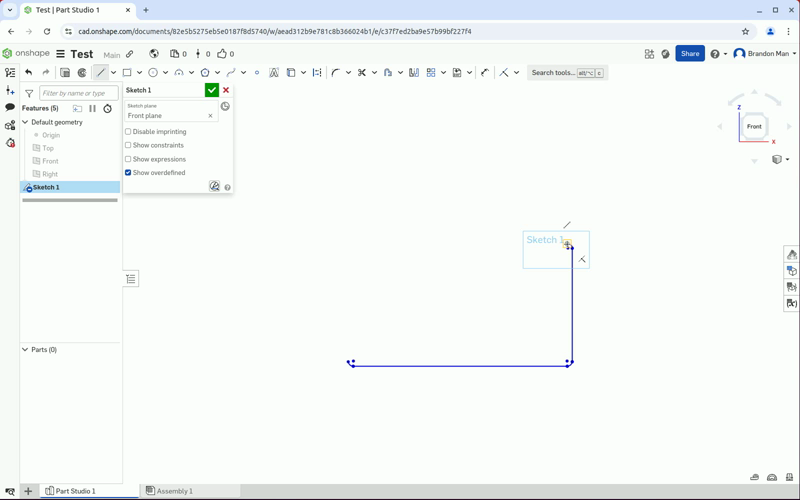
key_down(shift)
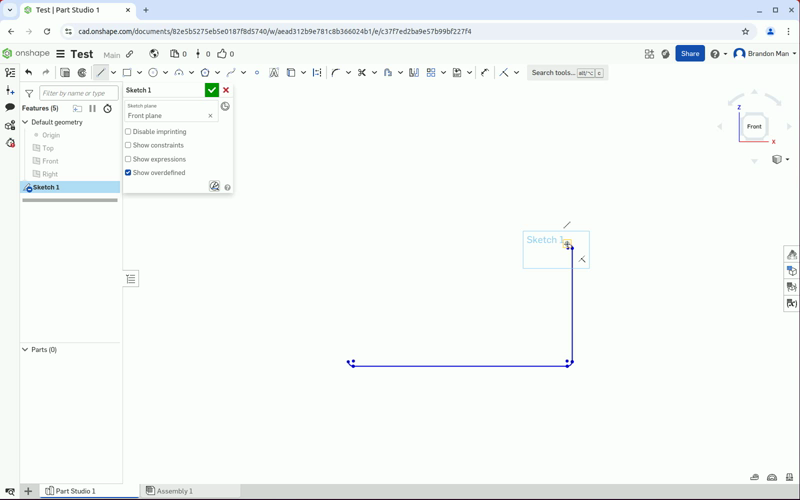
mouse_move(353, 243)
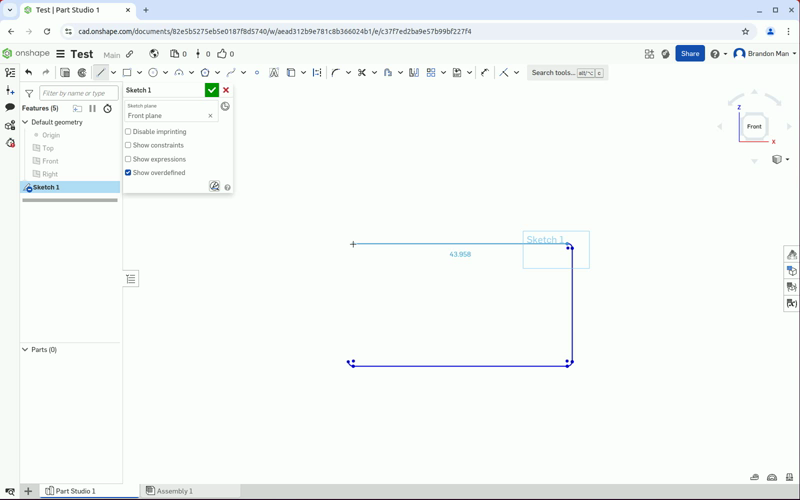
click(353, 243)
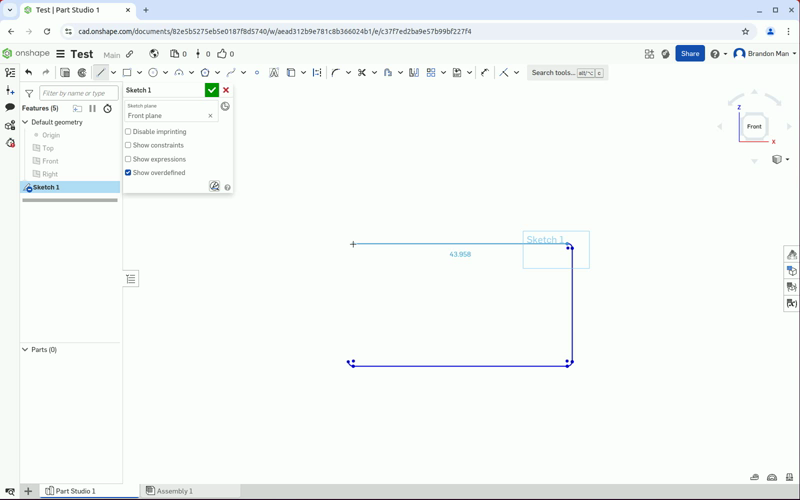
key_up(shift)
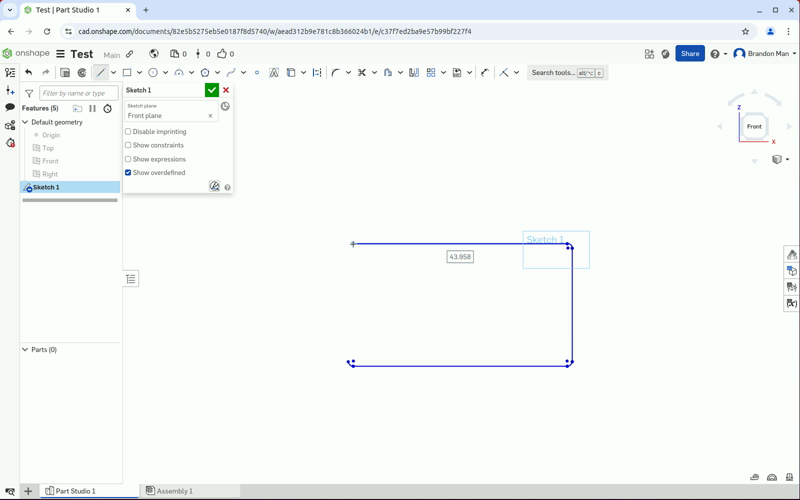
key(esc)
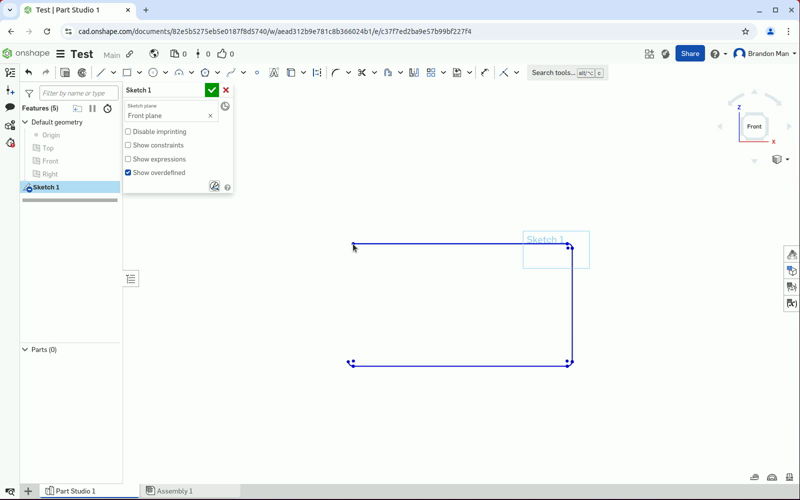
key(a)
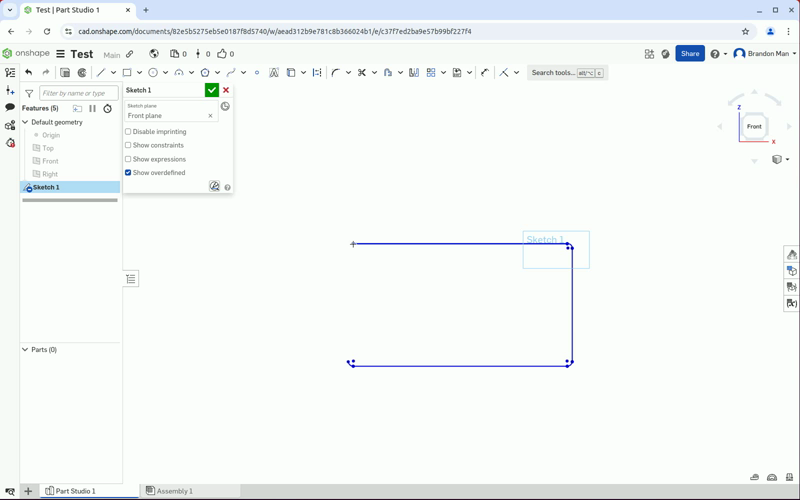
mouse_move(353, 243)
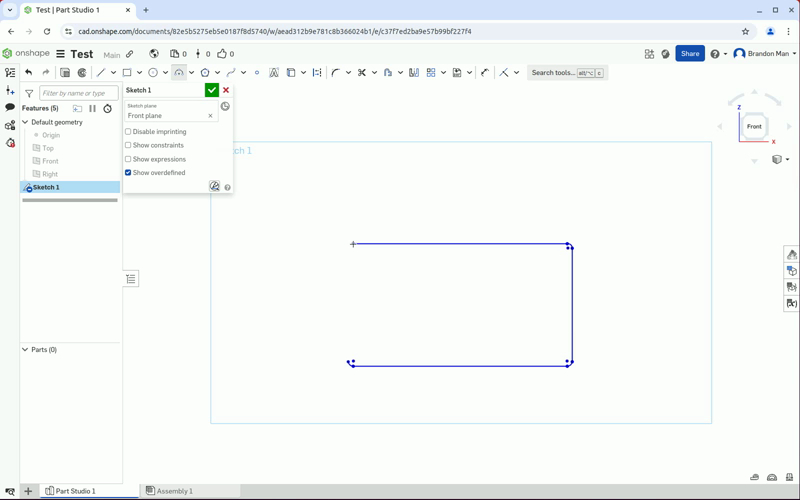
click(353, 243)
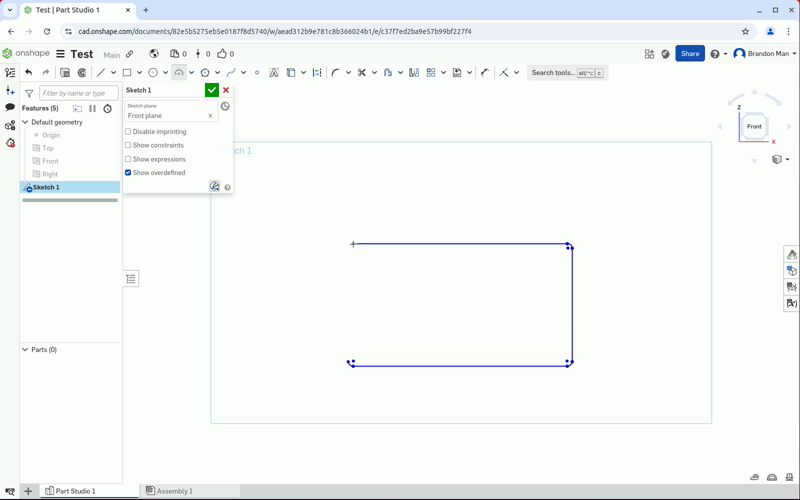
key_down(shift)
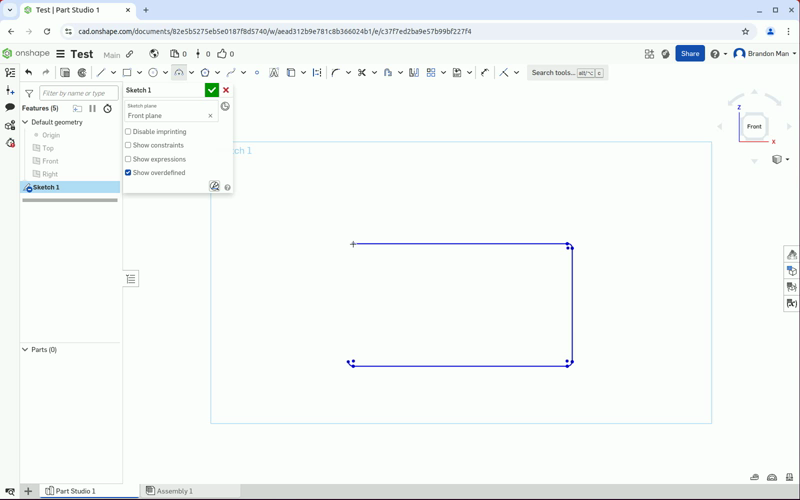
mouse_move(348, 248)
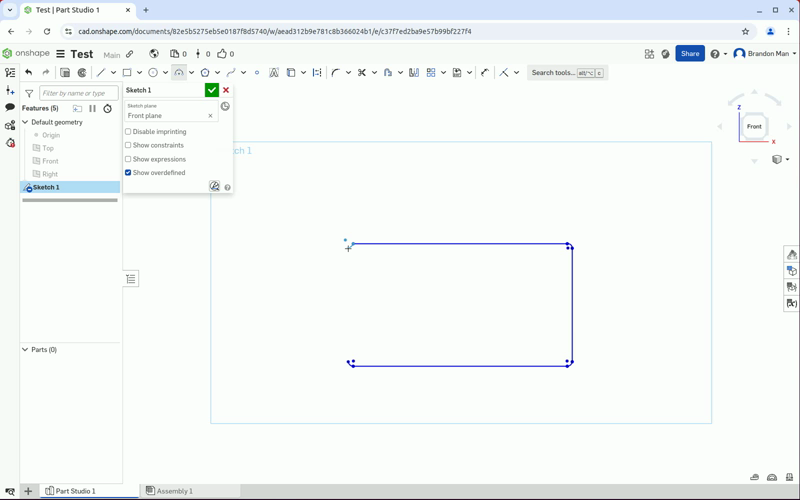
scroll(6)
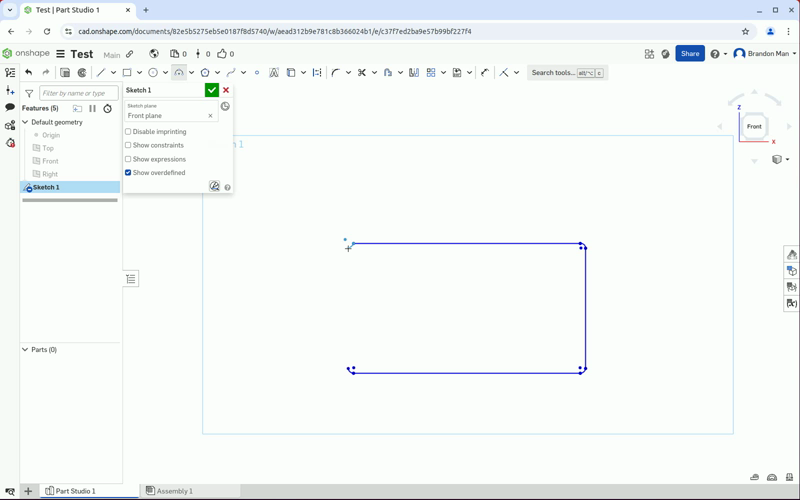
scroll(6)
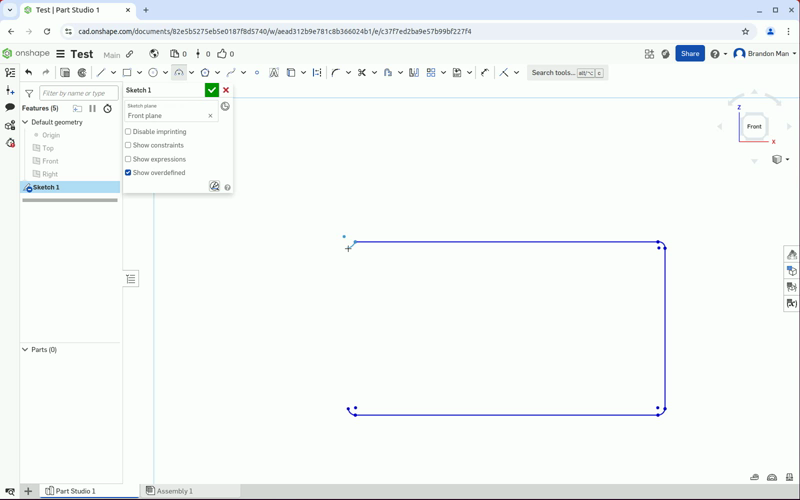
scroll(6)
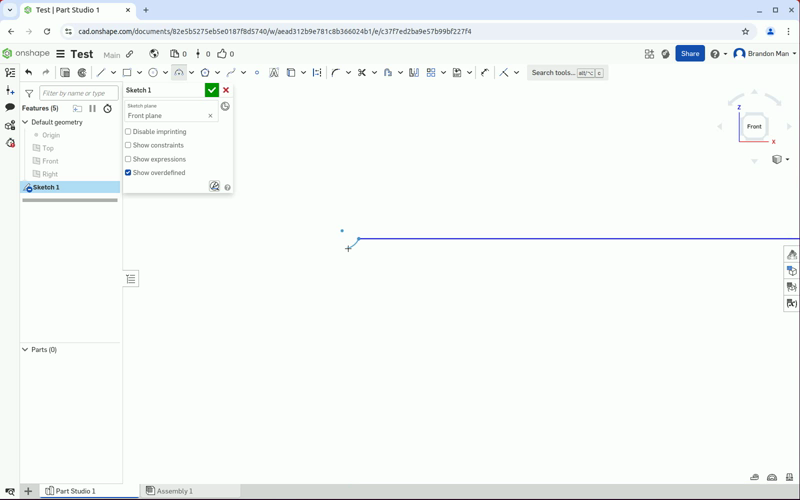
scroll(6)
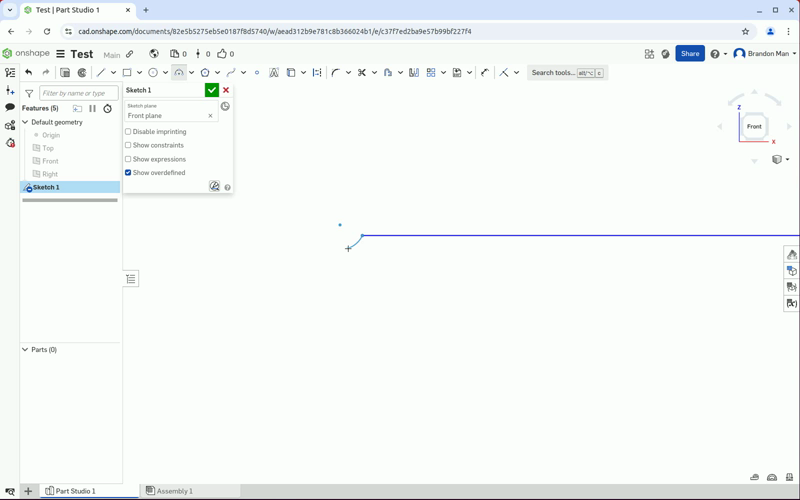
scroll(6)
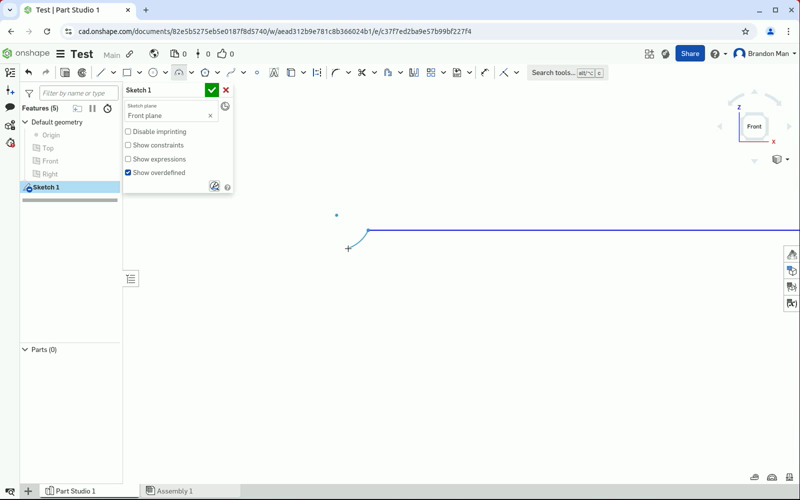
scroll(6)
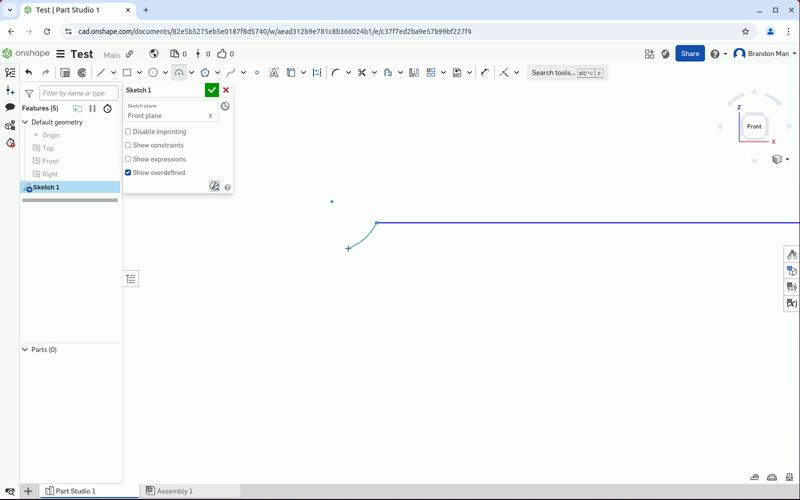
scroll(6)
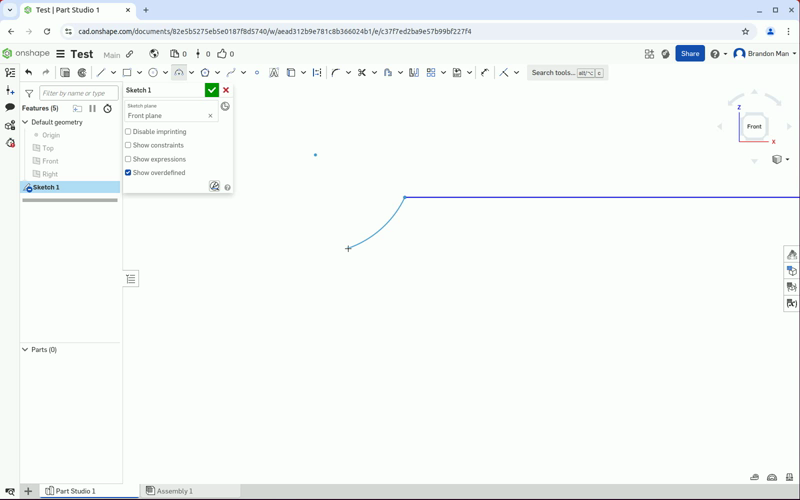
click(348, 248)
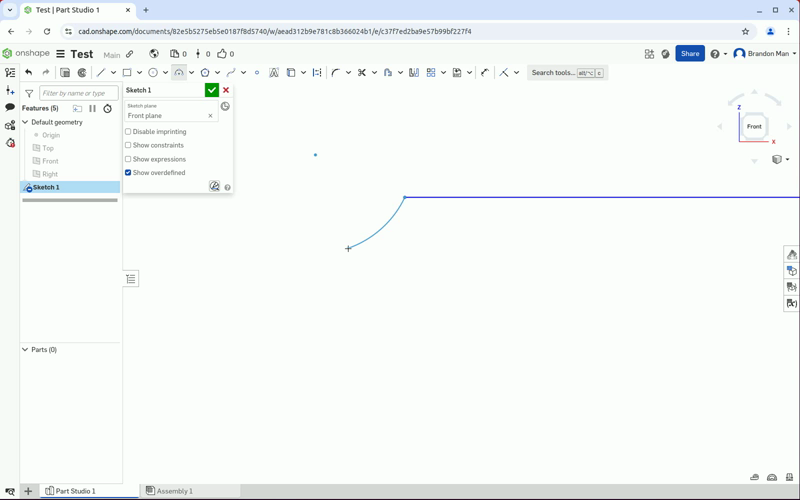
scroll(-6)
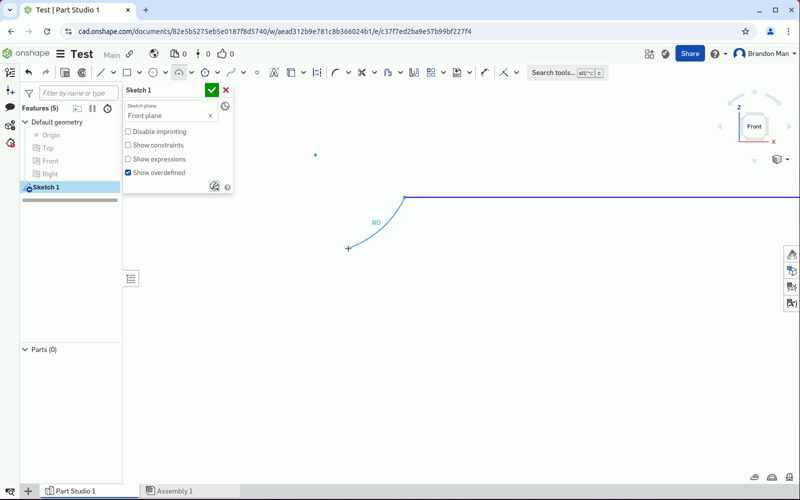
scroll(-6)
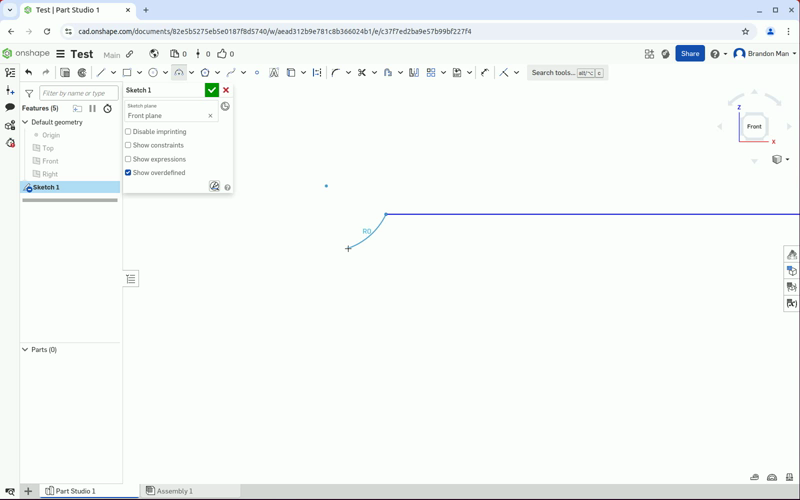
scroll(-6)
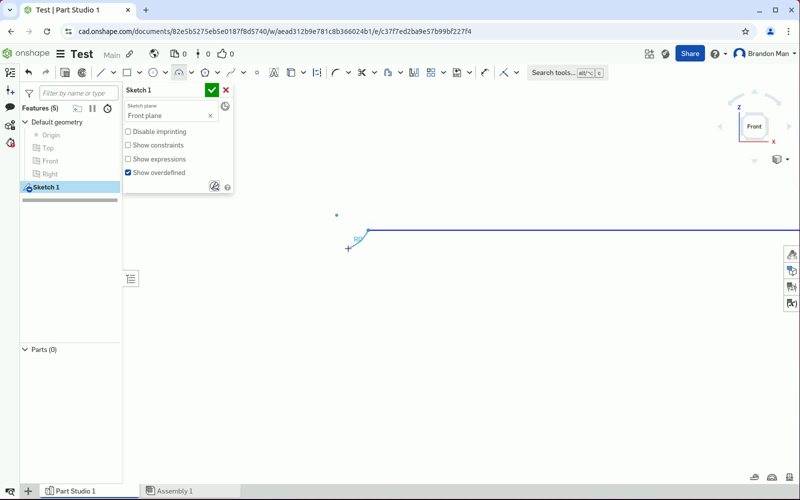
scroll(-6)
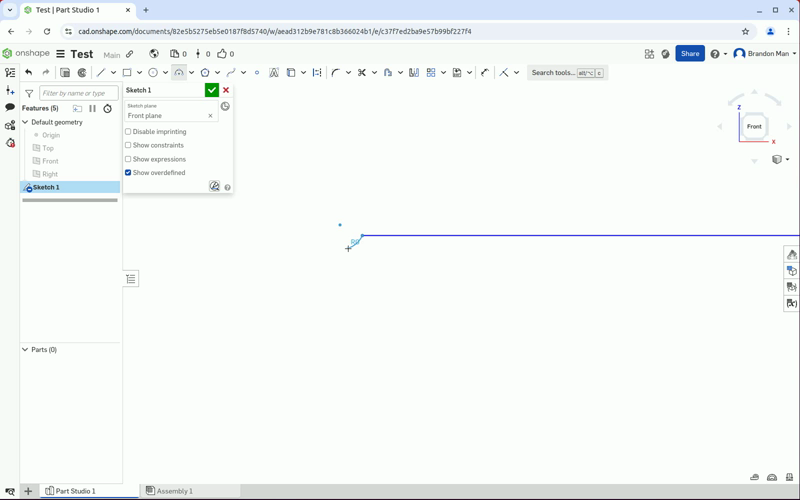
scroll(-6)
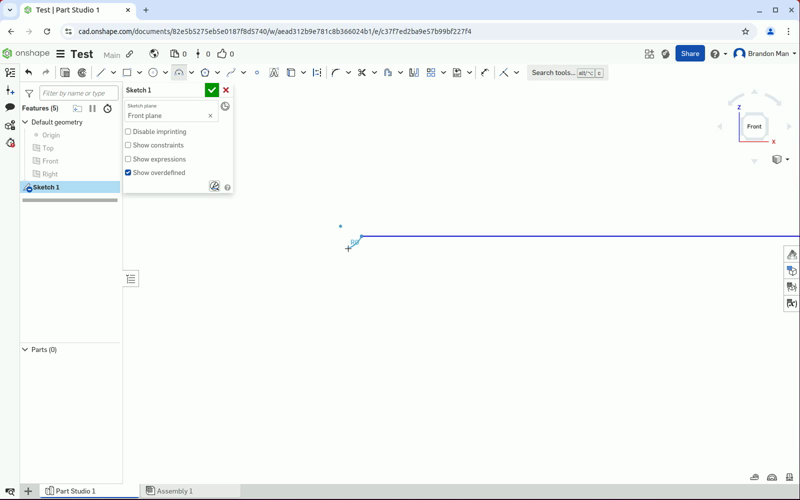
scroll(-6)
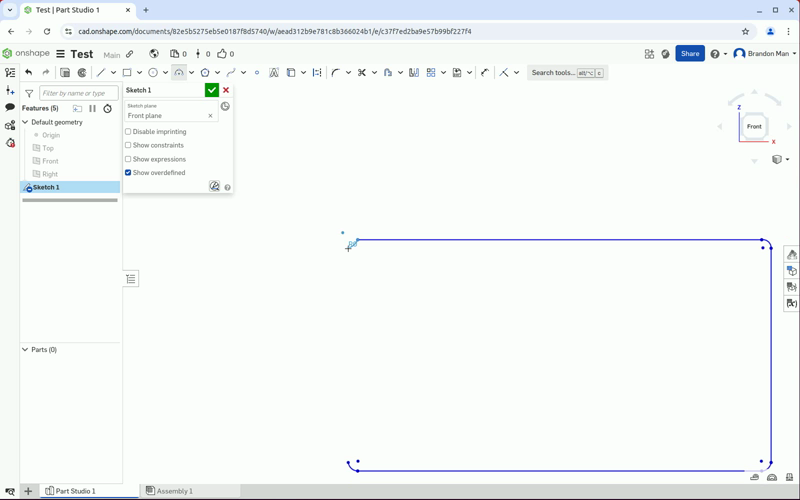
scroll(-6)
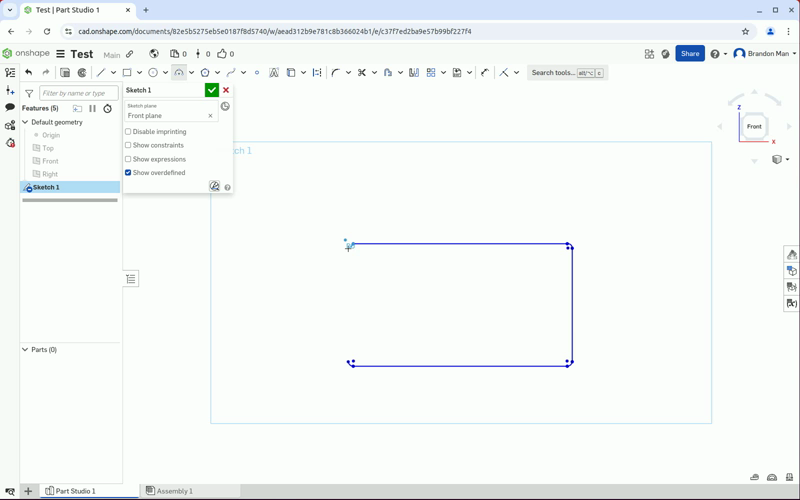
mouse_move(349, 244)
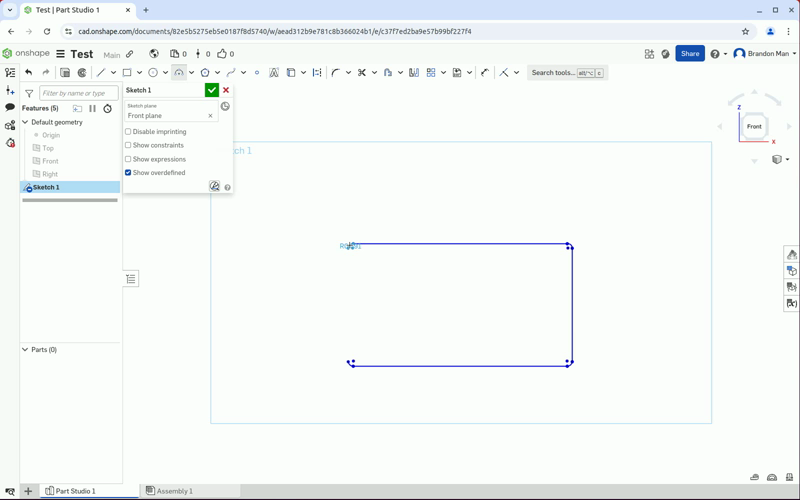
scroll(6)
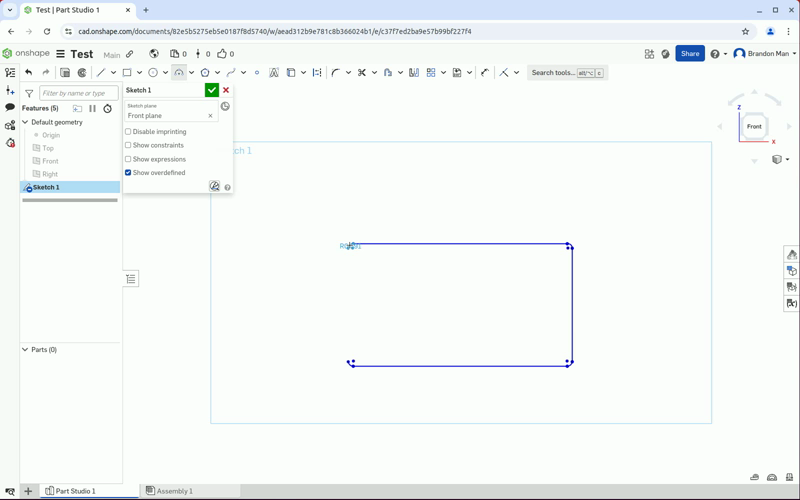
scroll(6)
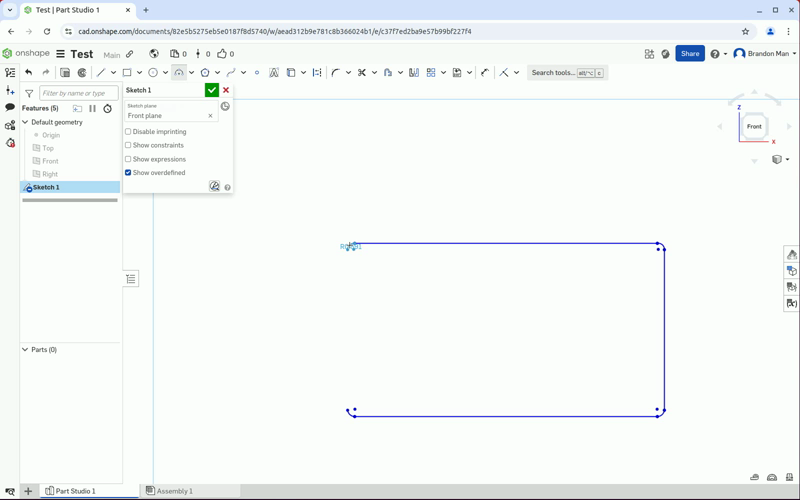
scroll(6)
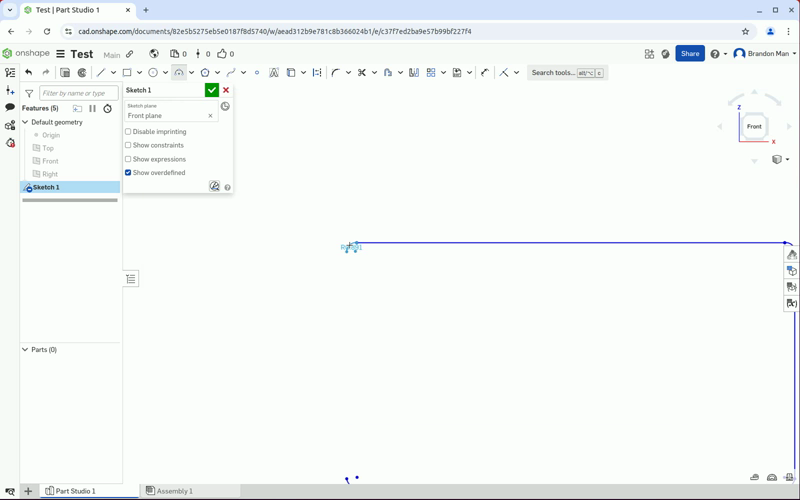
scroll(6)
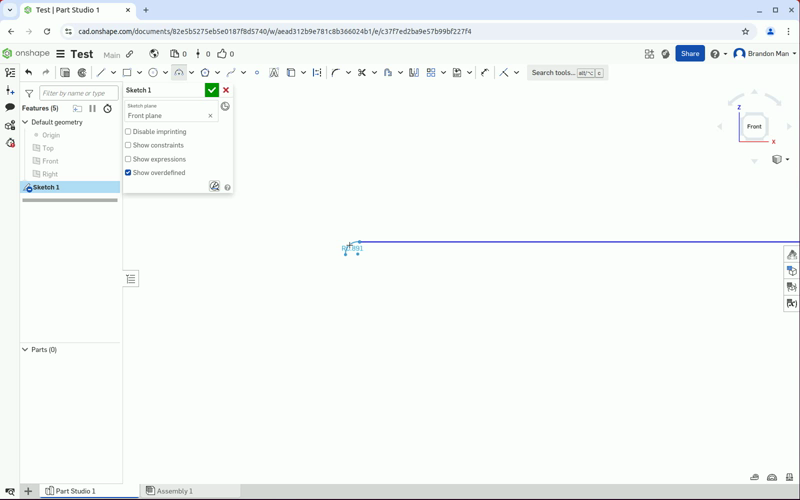
scroll(6)
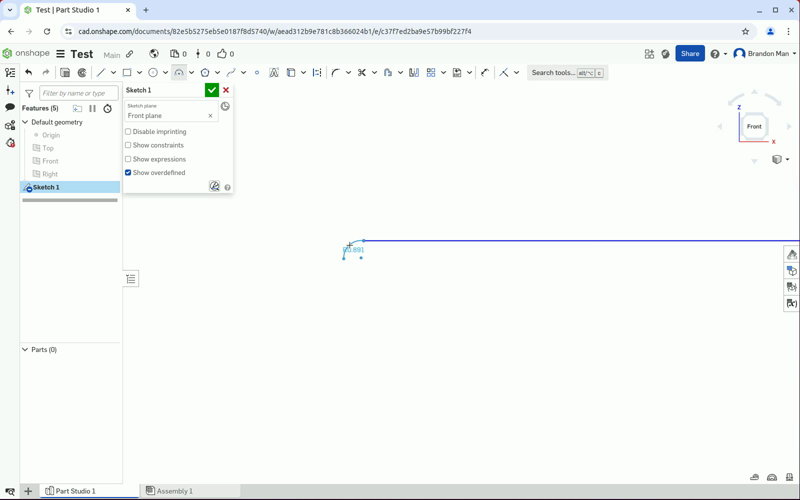
scroll(6)
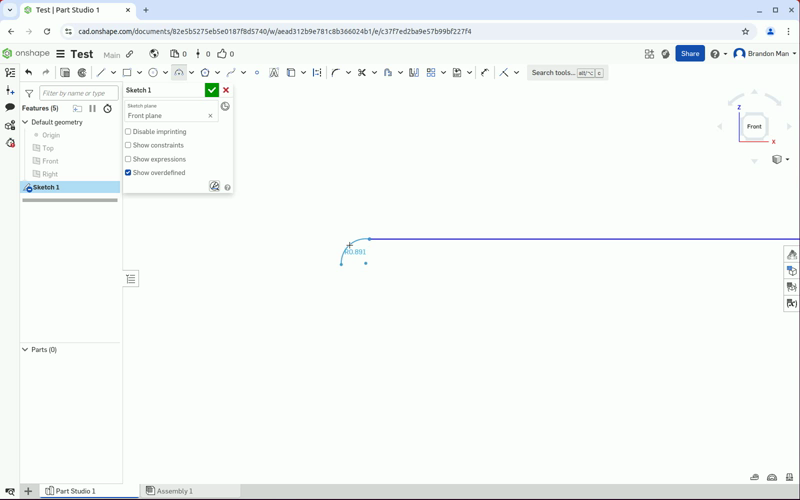
scroll(6)
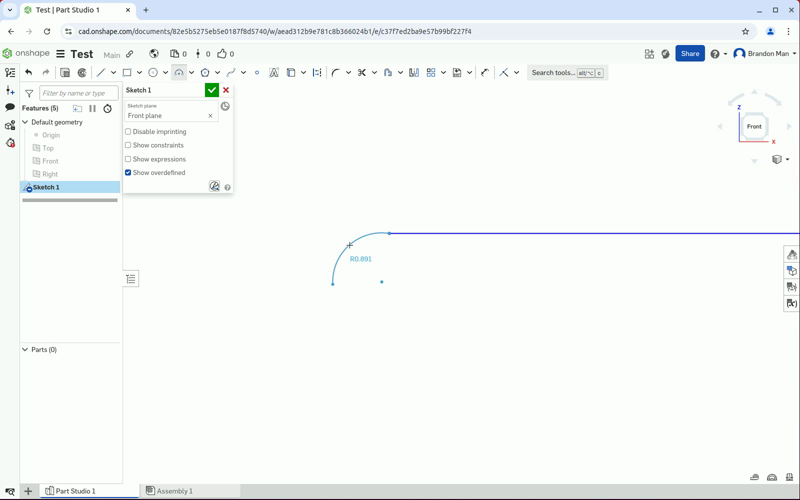
click(349, 244)
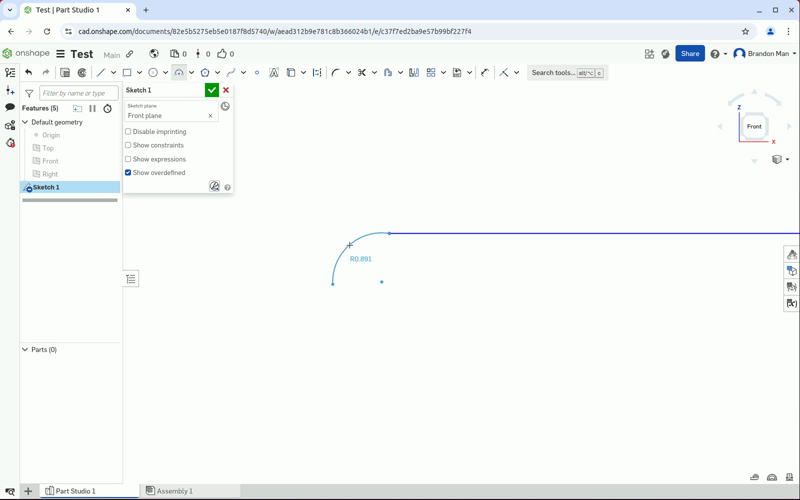
scroll(-6)
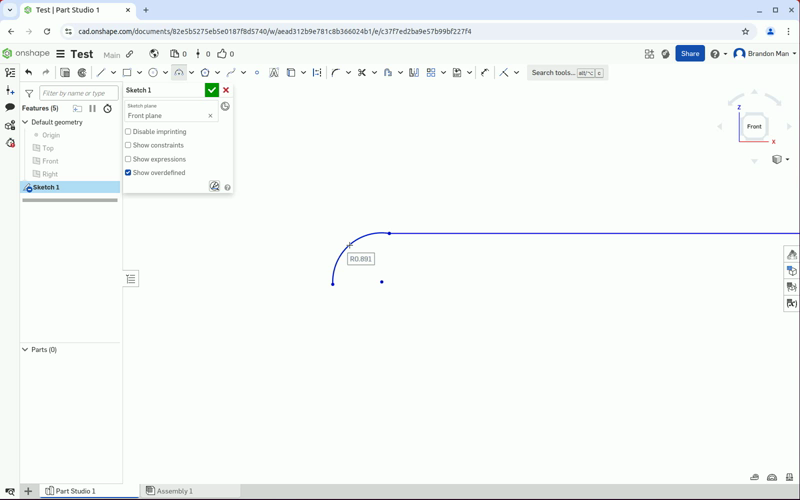
scroll(-6)
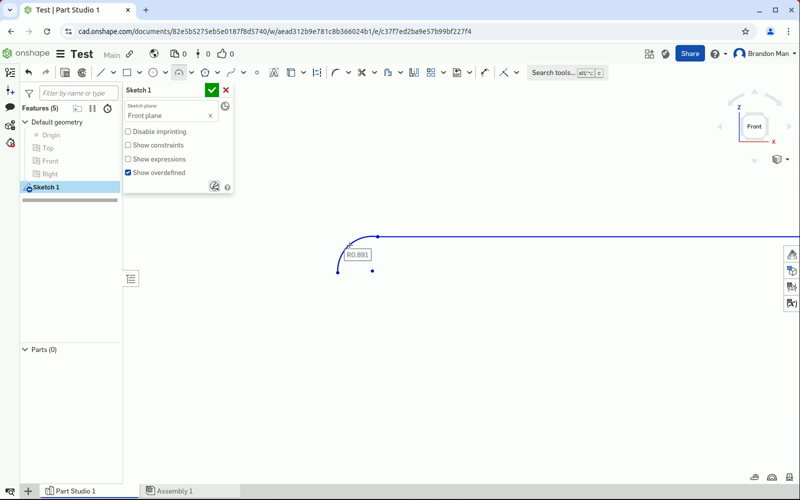
scroll(-6)
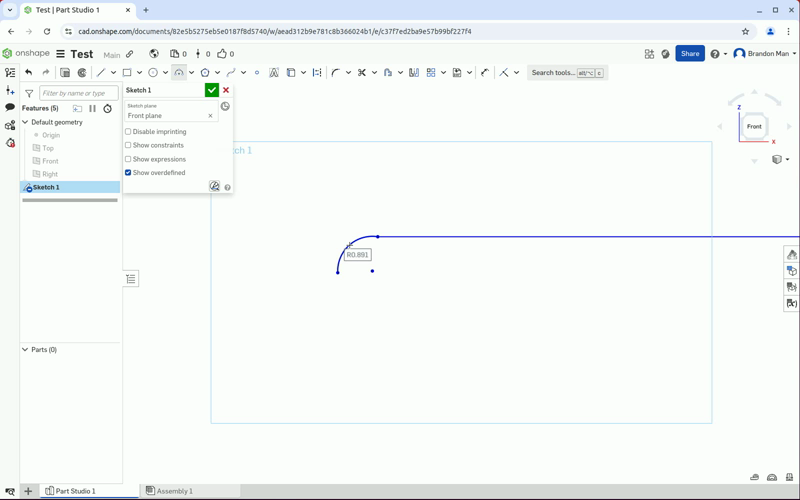
scroll(-6)
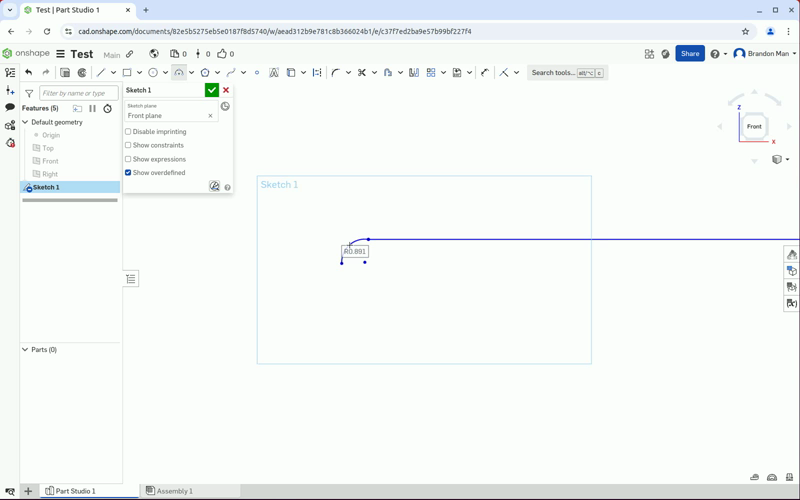
scroll(-6)
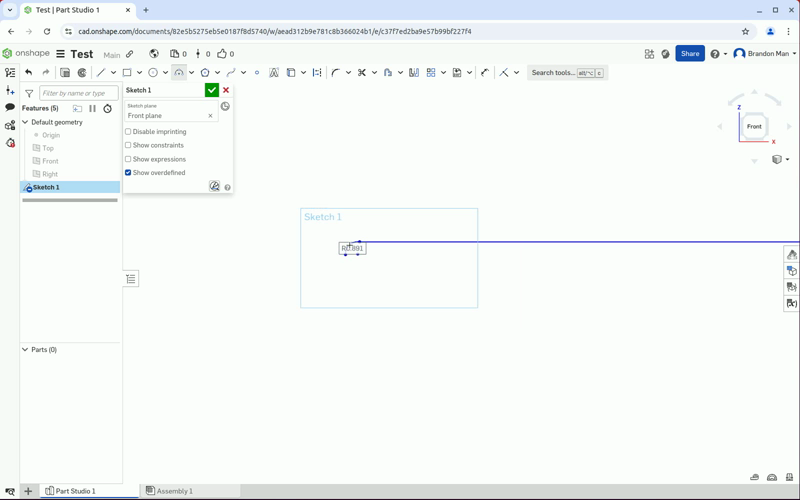
scroll(-6)
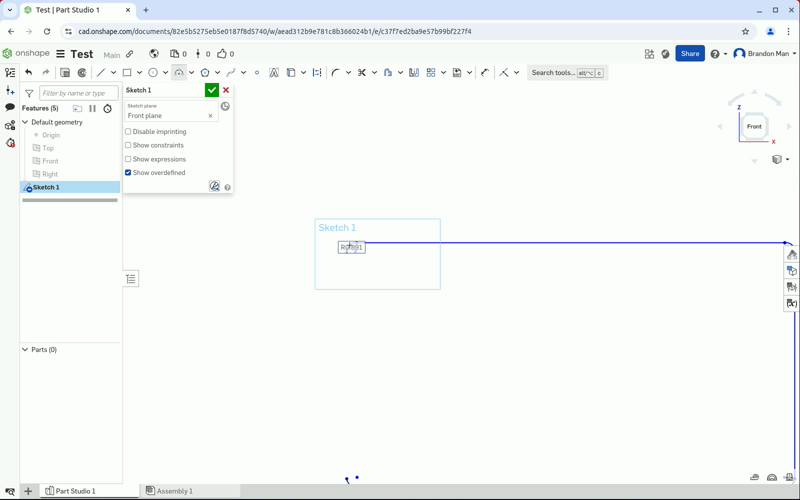
scroll(-6)
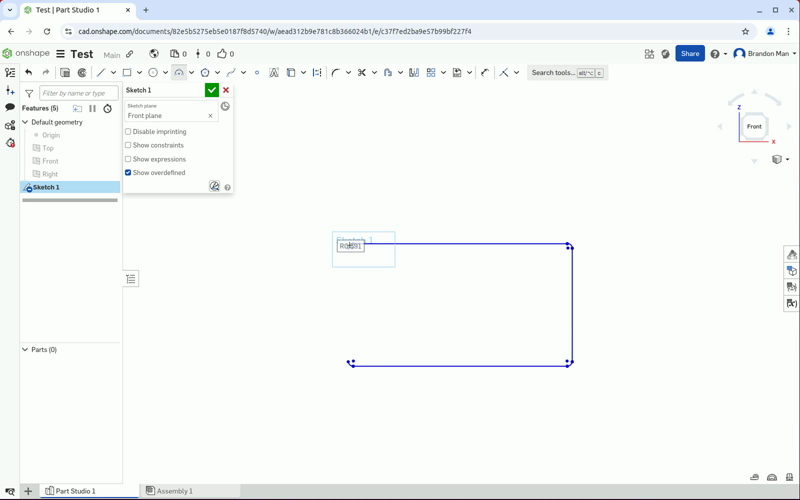
key_up(shift)
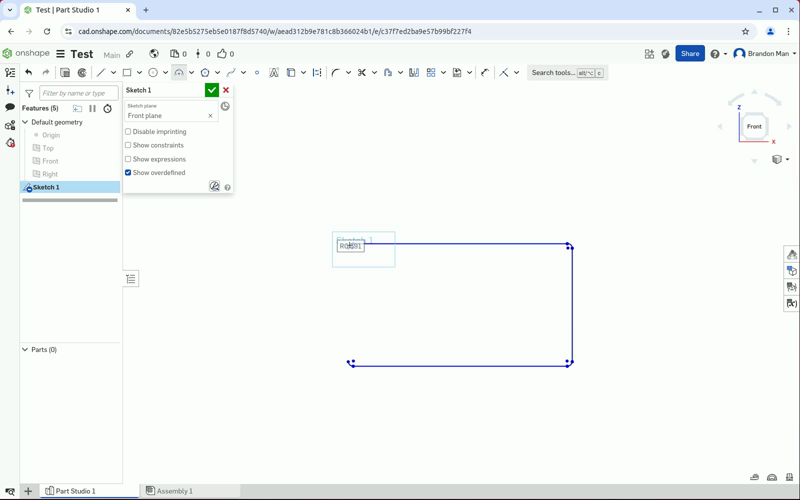
key(esc)
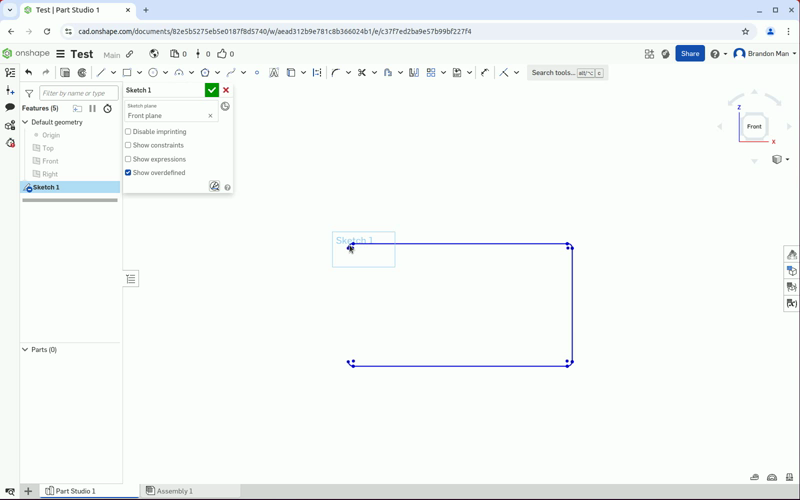
key(l)
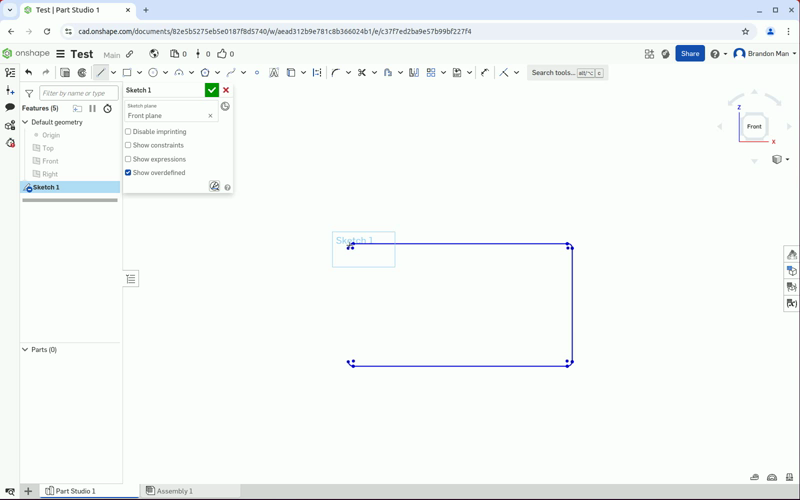
mouse_move(348, 248)
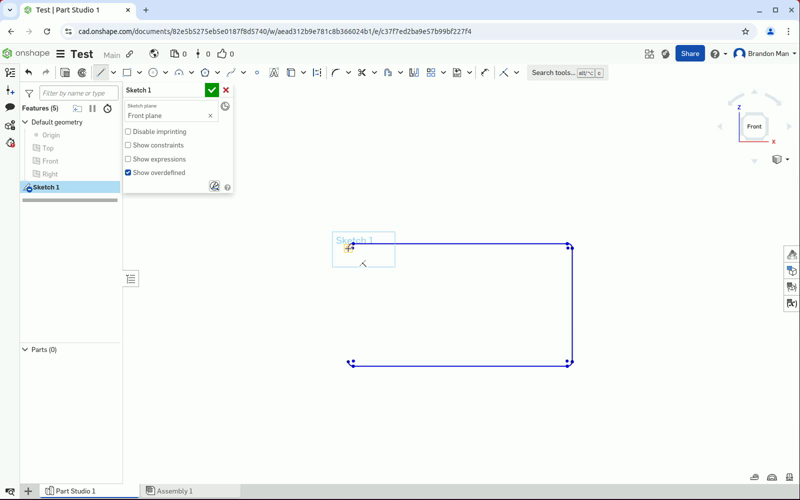
scroll(6)
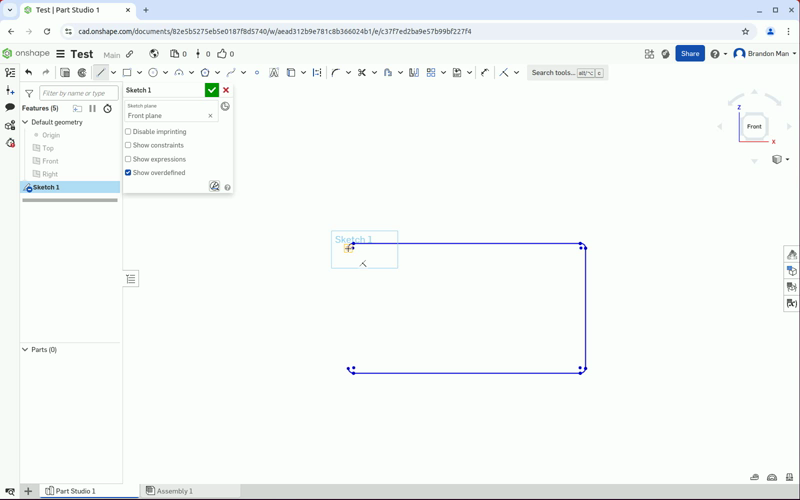
scroll(6)
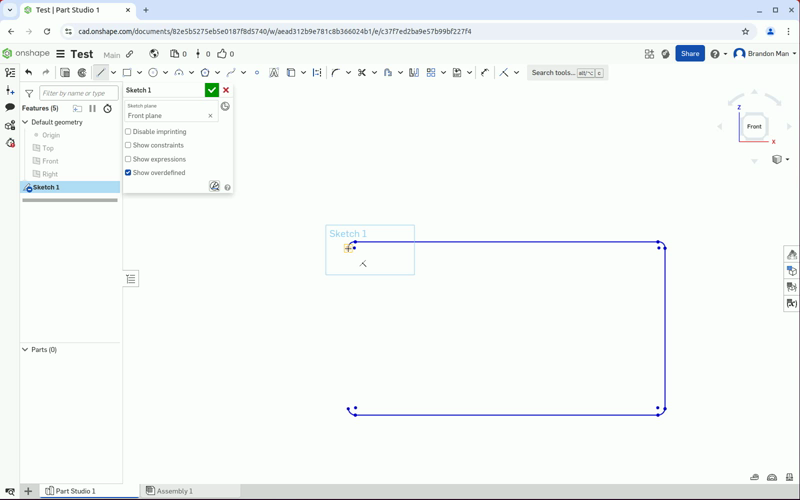
scroll(6)
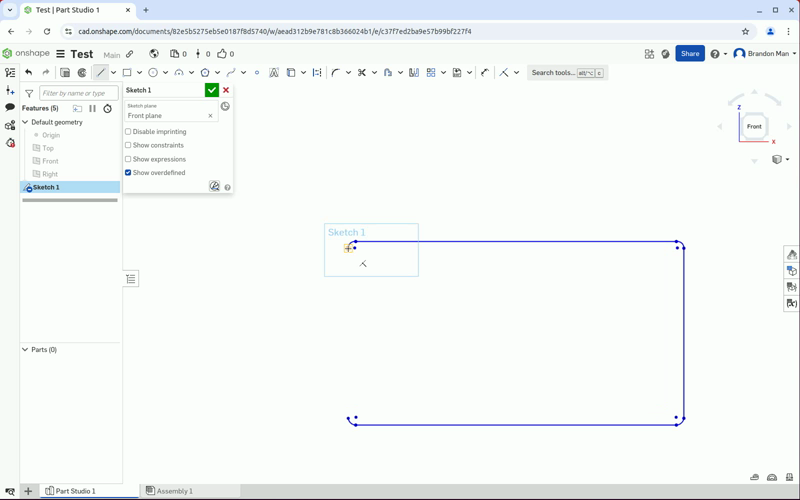
scroll(6)
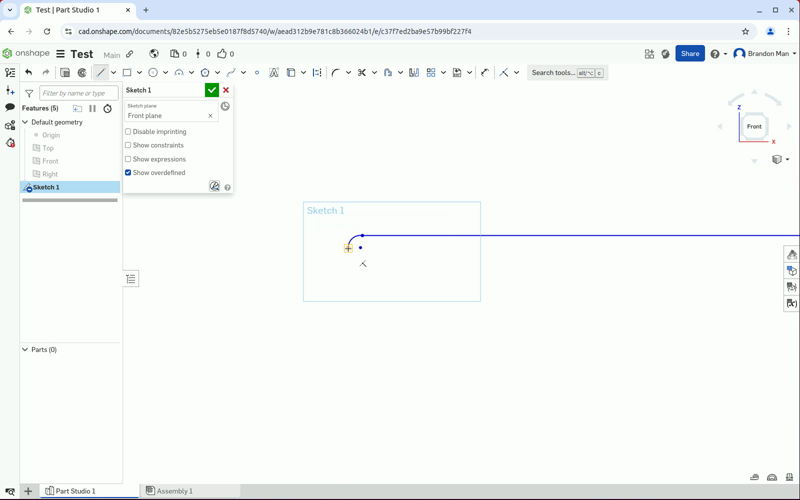
scroll(6)
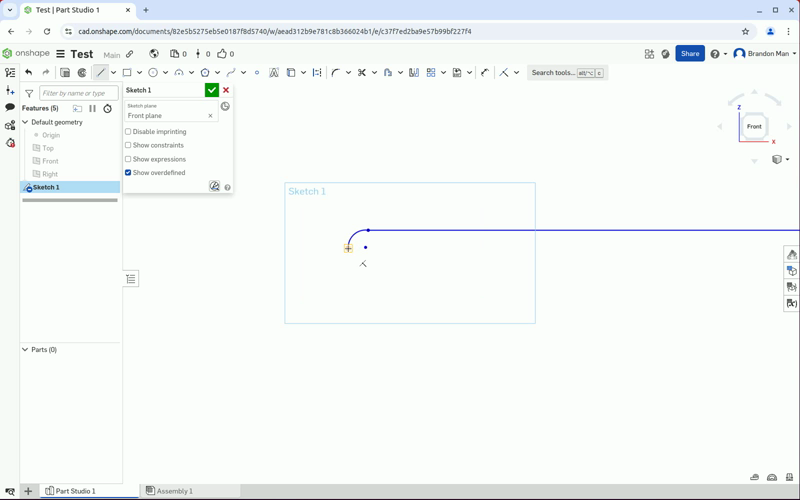
scroll(6)
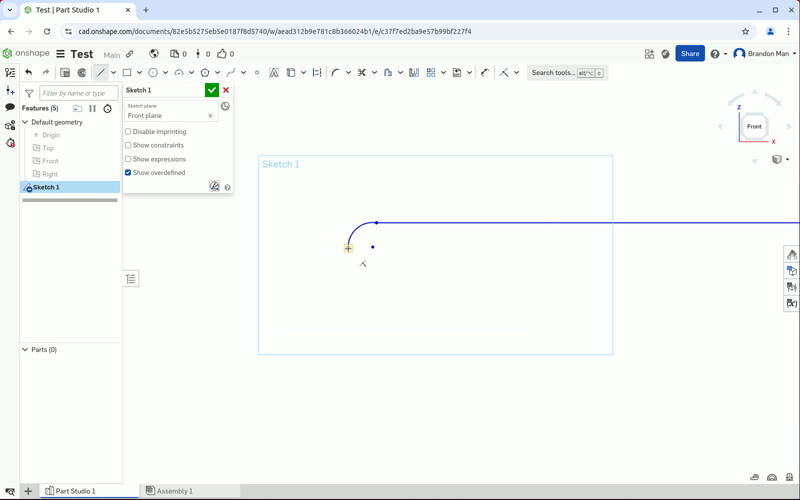
scroll(6)
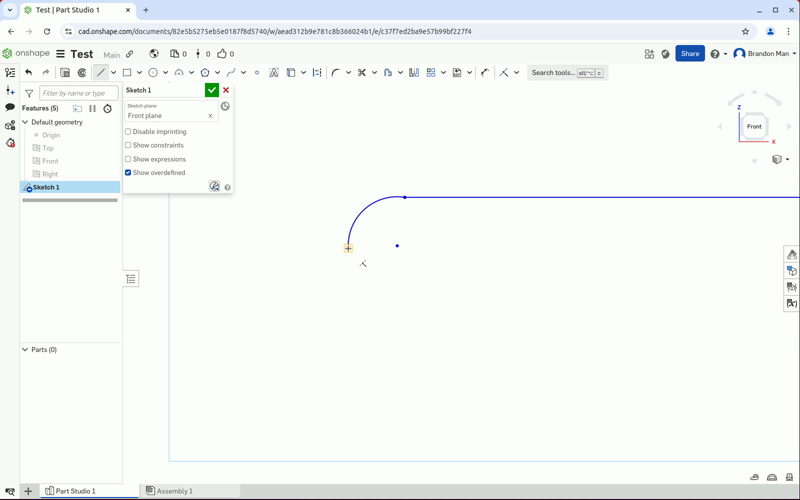
click(348, 248)
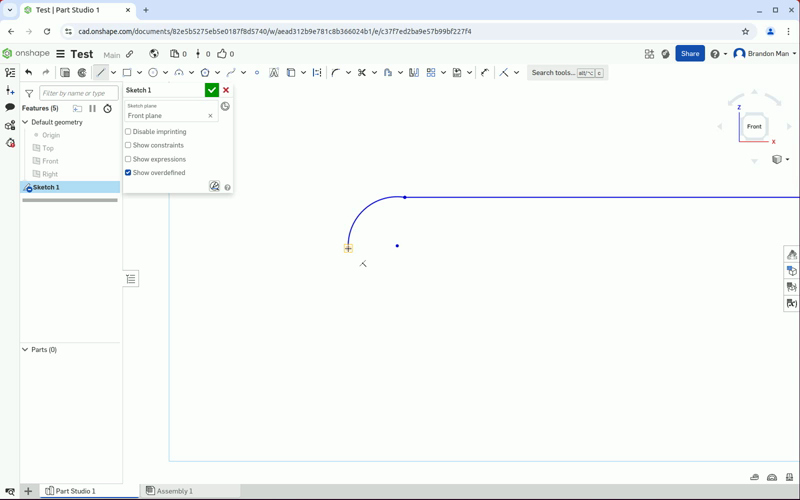
scroll(-6)
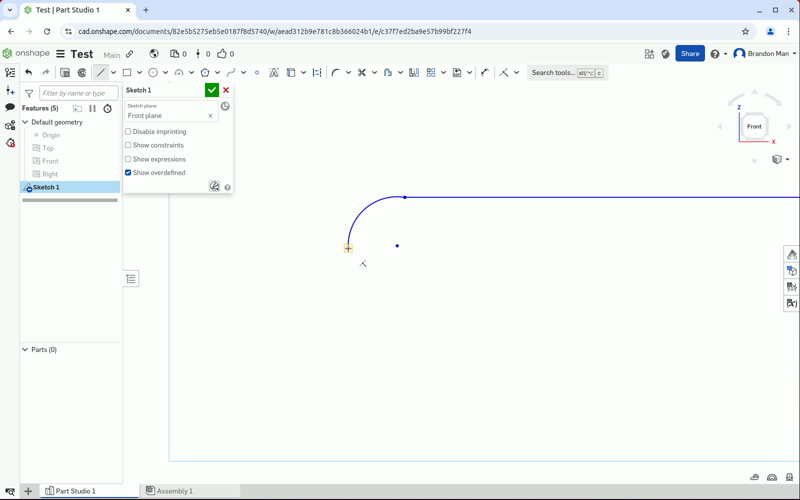
scroll(-6)
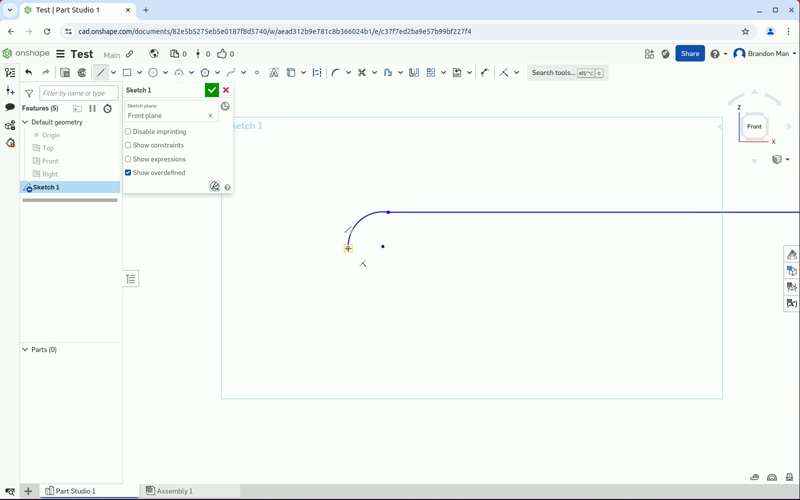
scroll(-6)
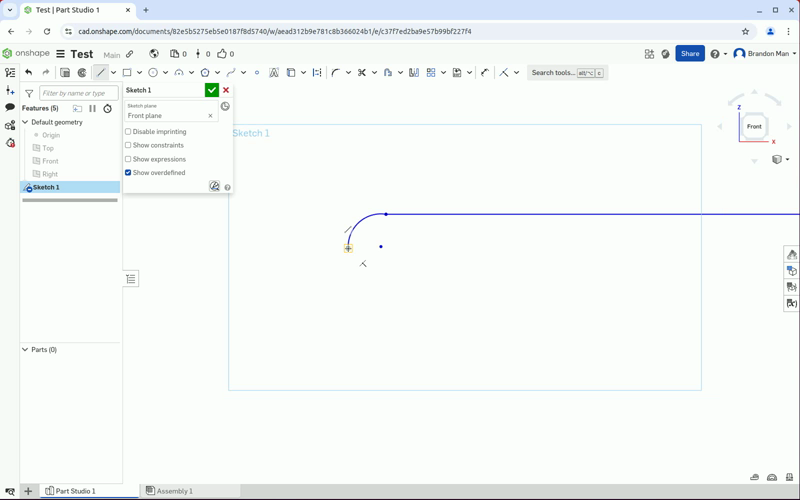
scroll(-6)
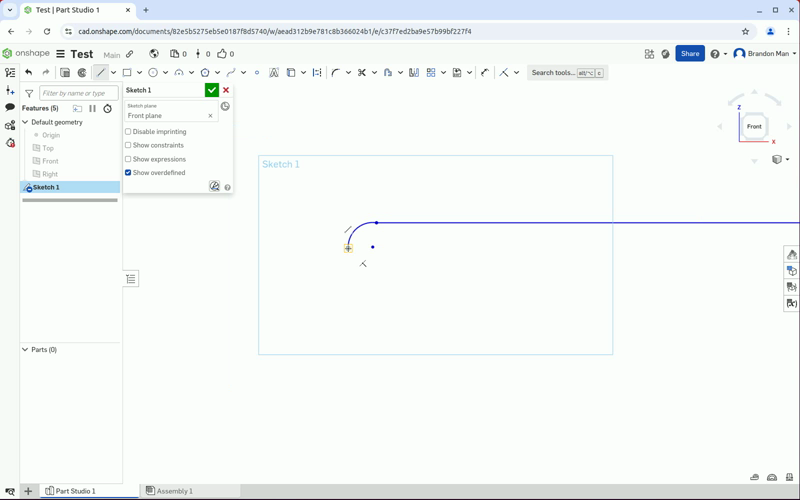
scroll(-6)
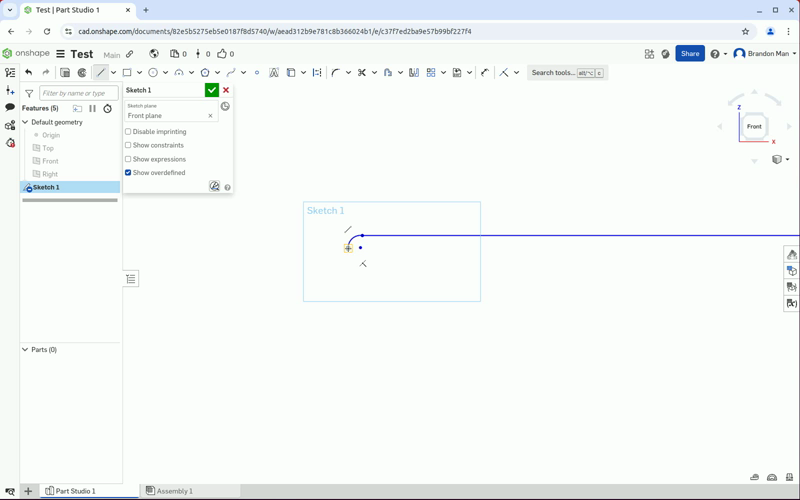
scroll(-6)
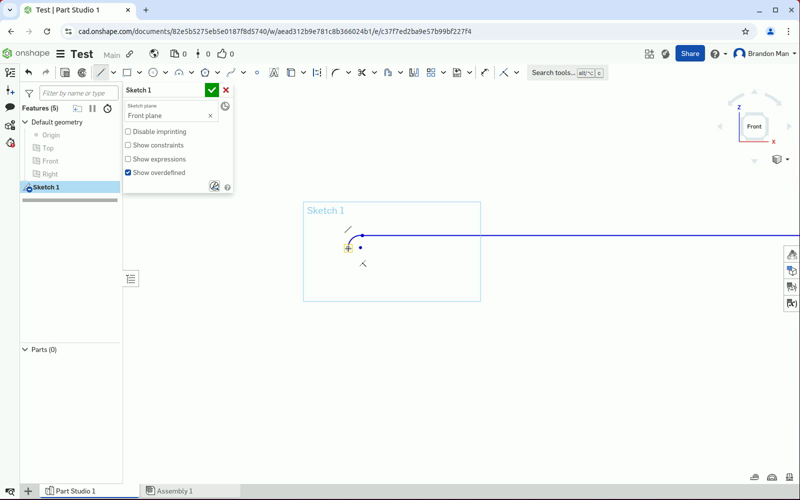
scroll(-6)
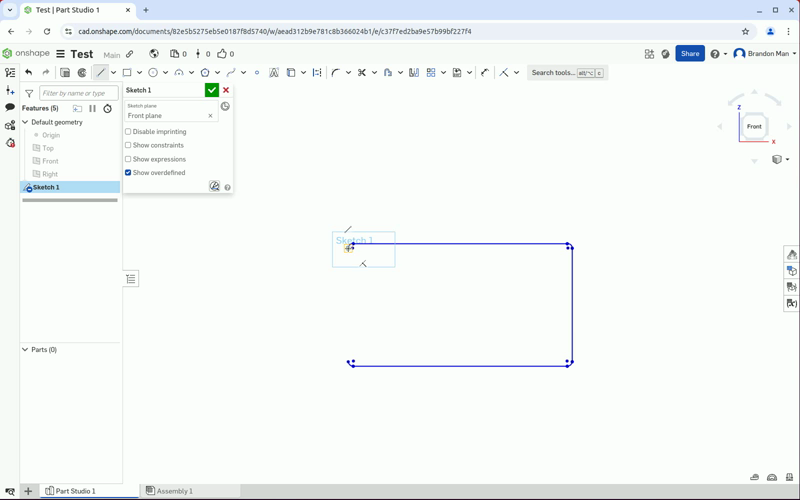
key_down(shift)
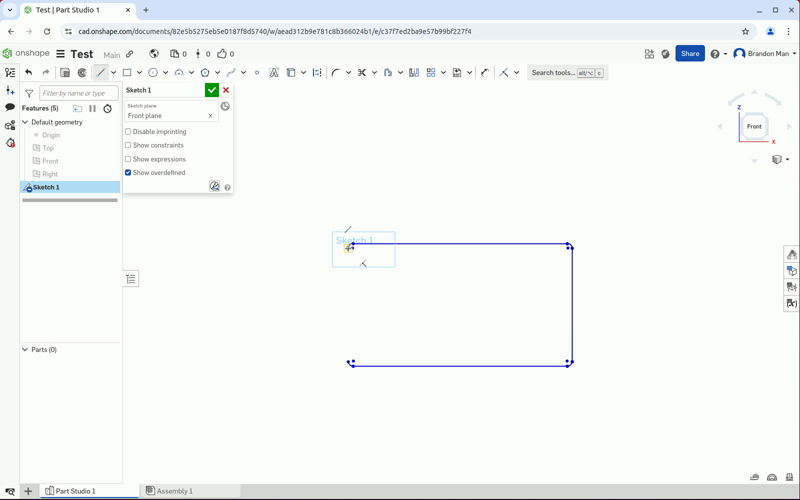
mouse_move(348, 361)
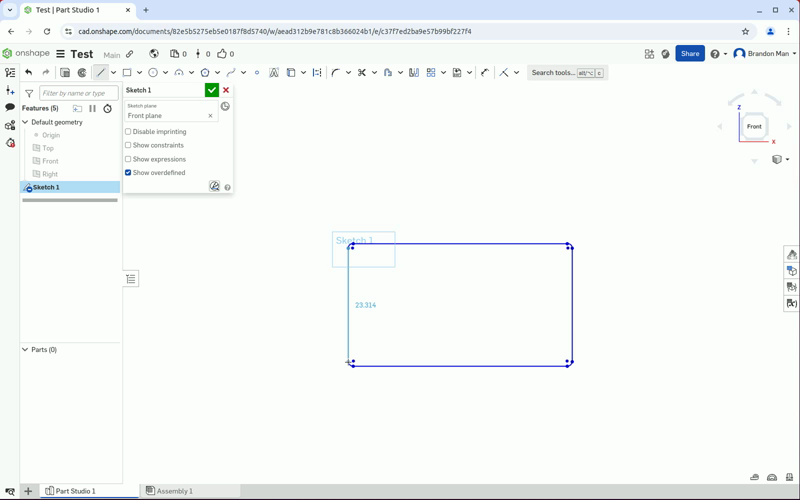
scroll(6)
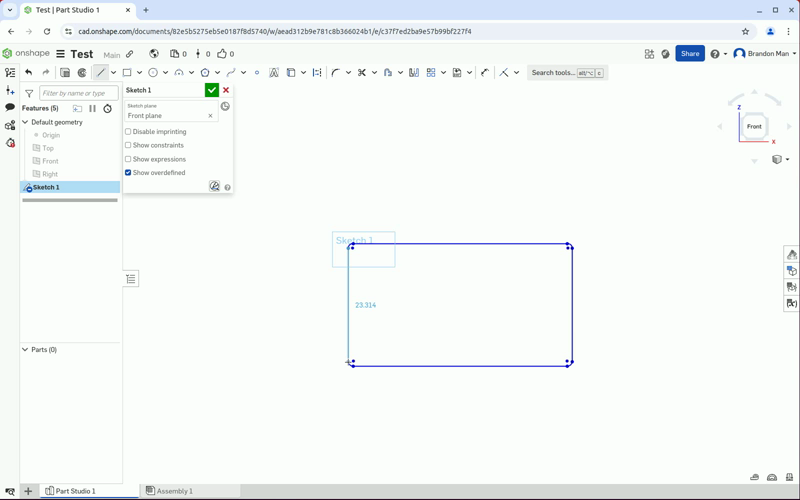
scroll(6)
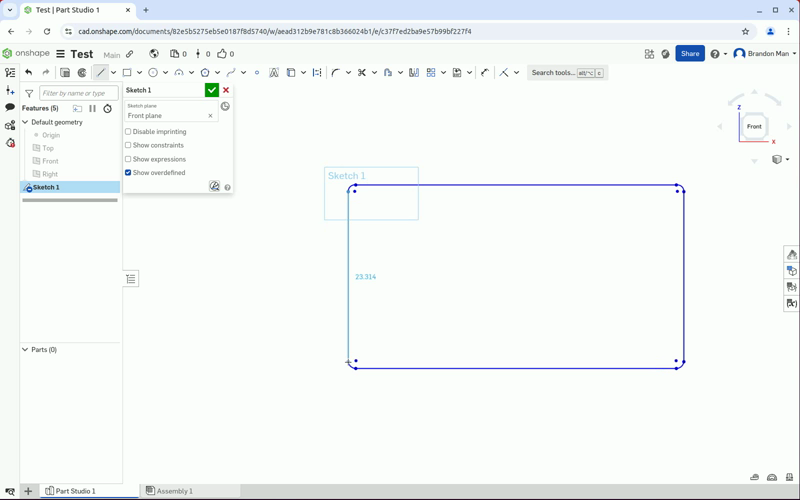
scroll(6)
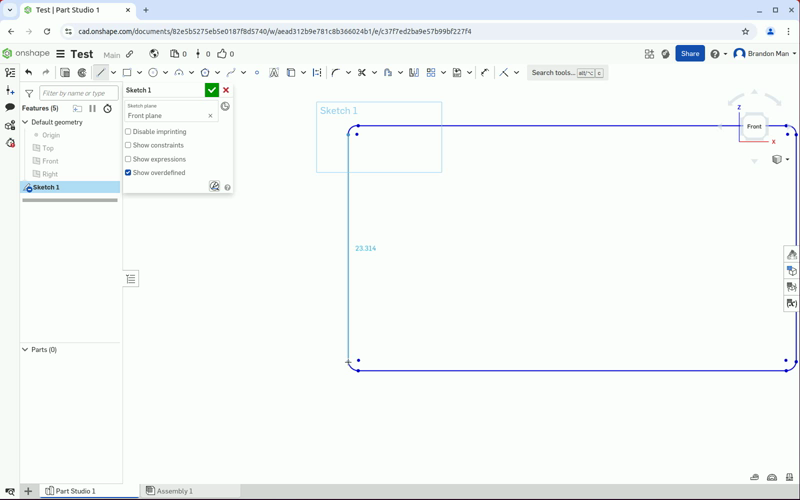
scroll(6)
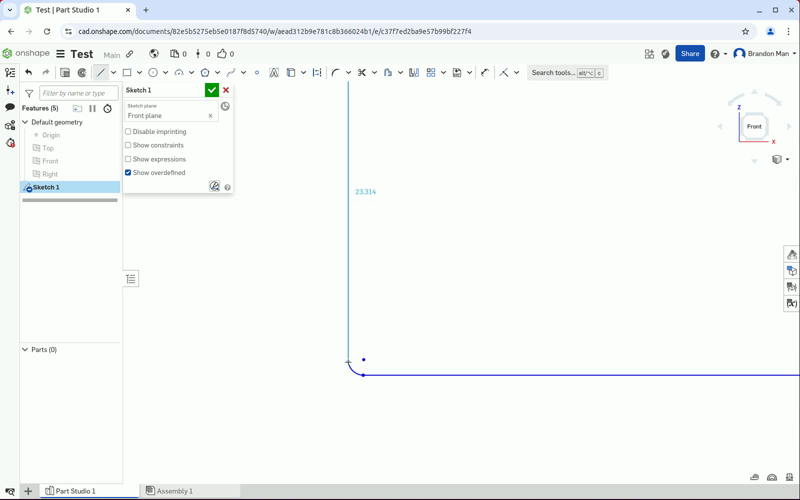
scroll(6)
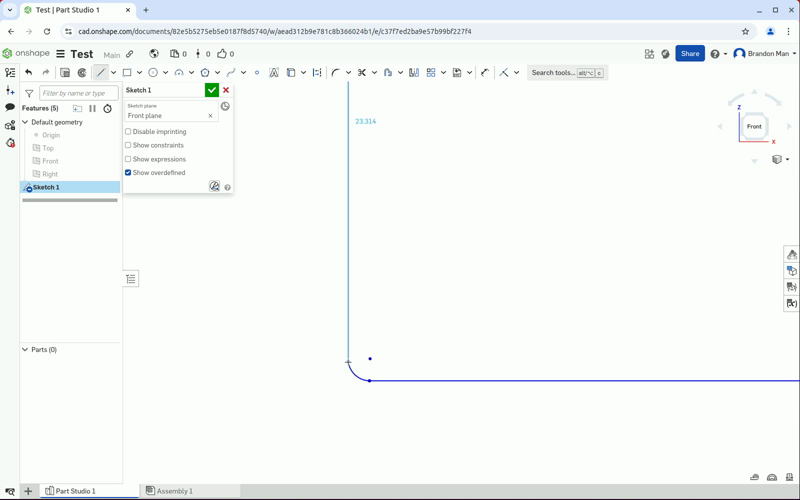
scroll(6)
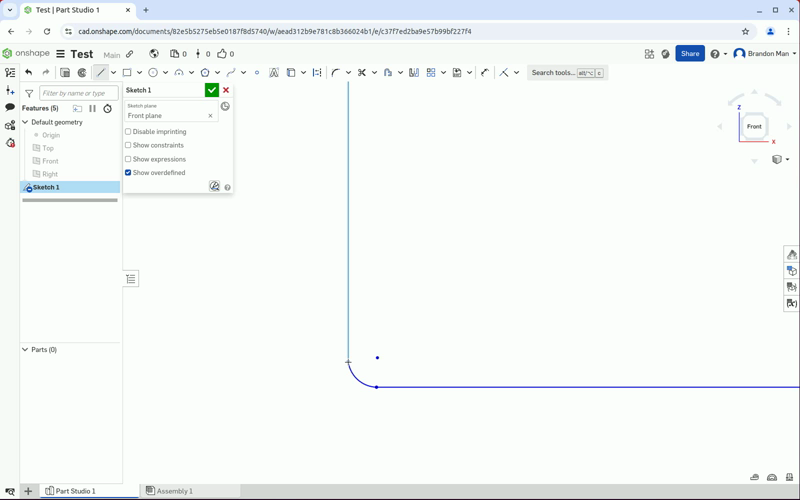
scroll(6)
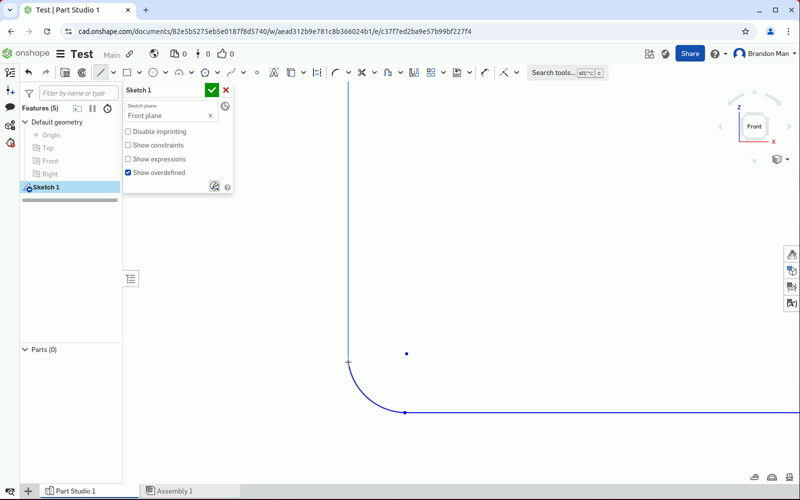
key_up(shift)
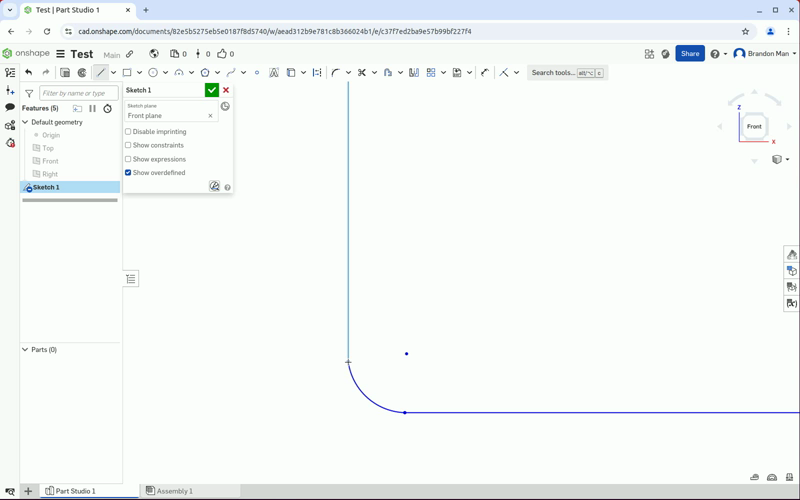
click(348, 361)
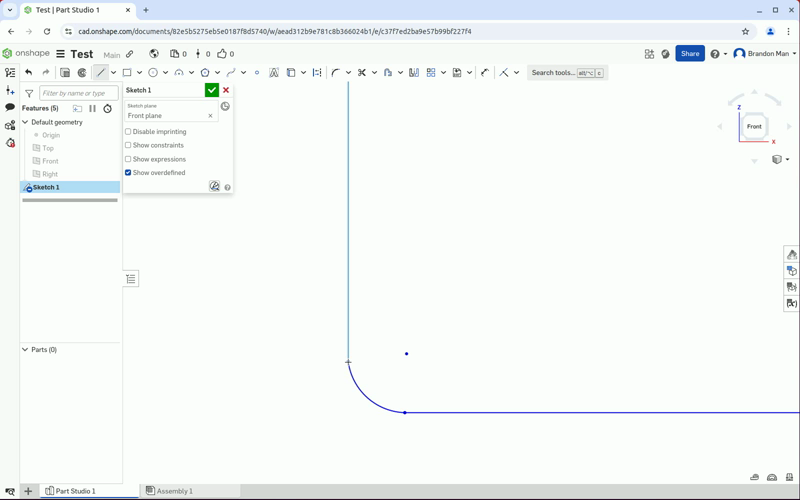
scroll(-6)
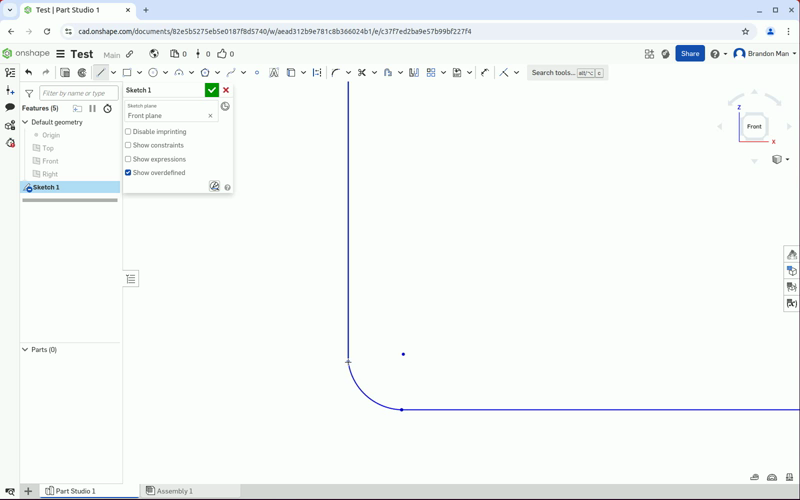
scroll(-6)
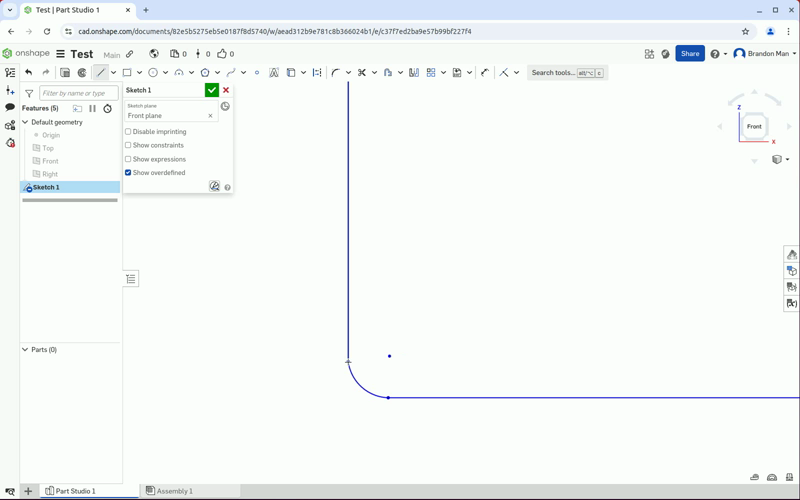
scroll(-6)
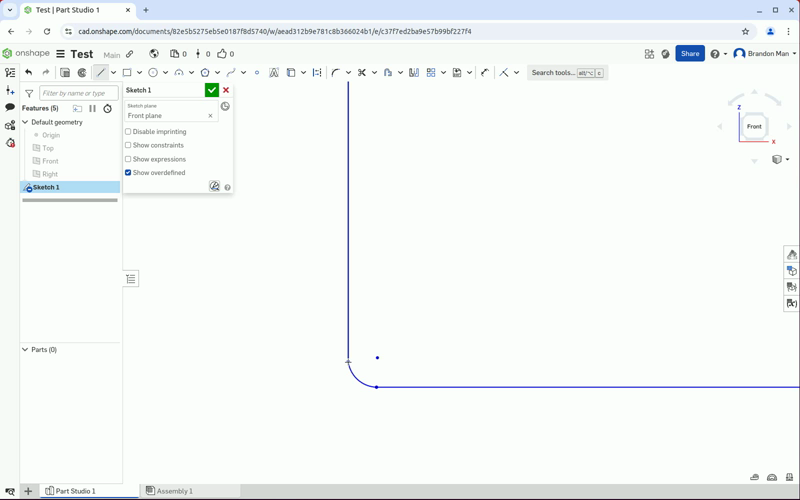
scroll(-6)
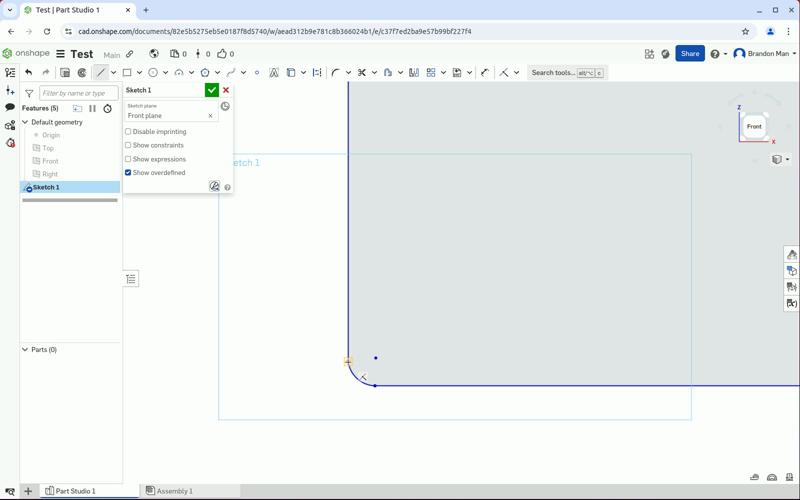
scroll(-6)
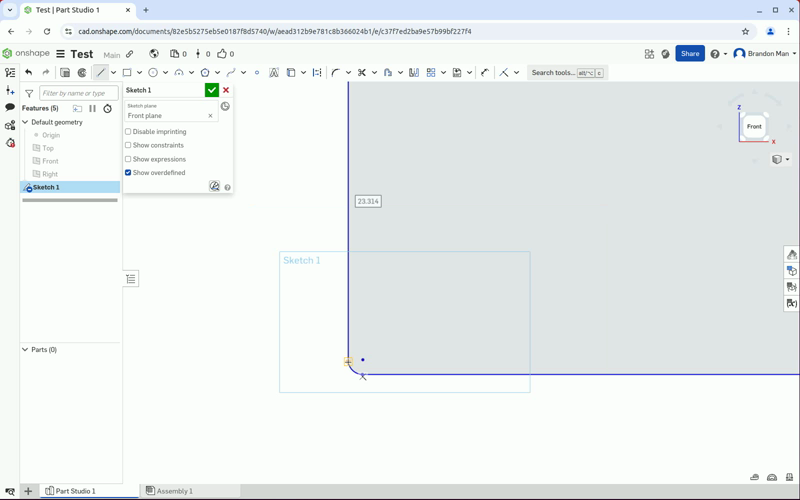
scroll(-6)
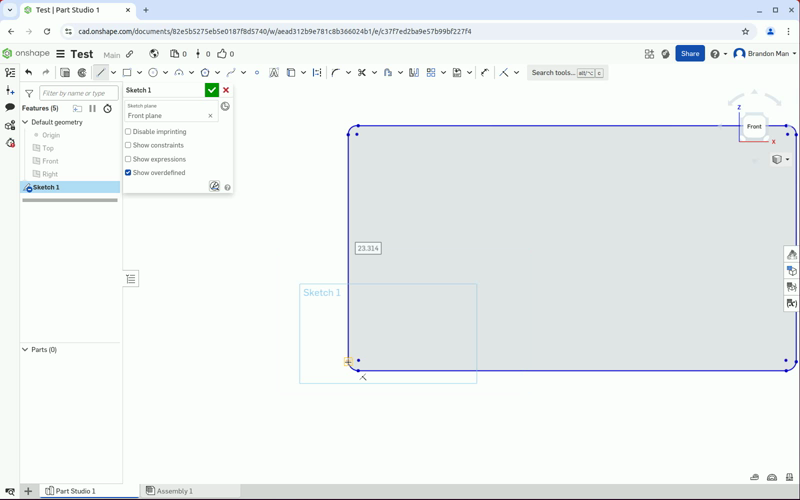
scroll(-6)
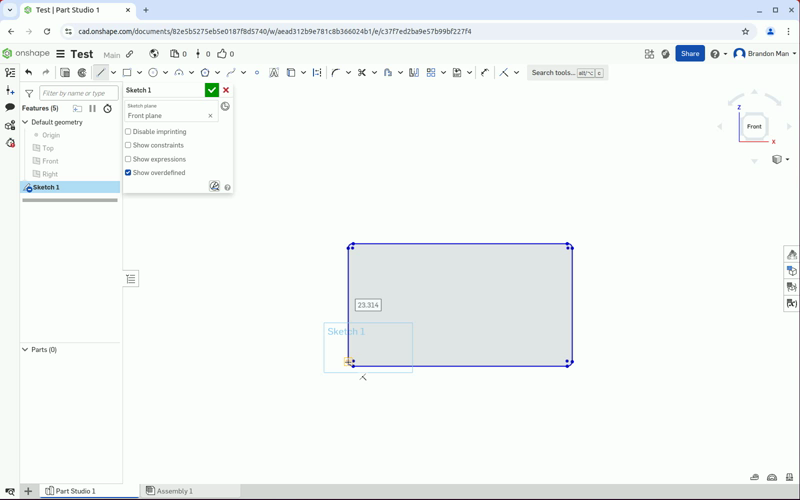
key(esc)
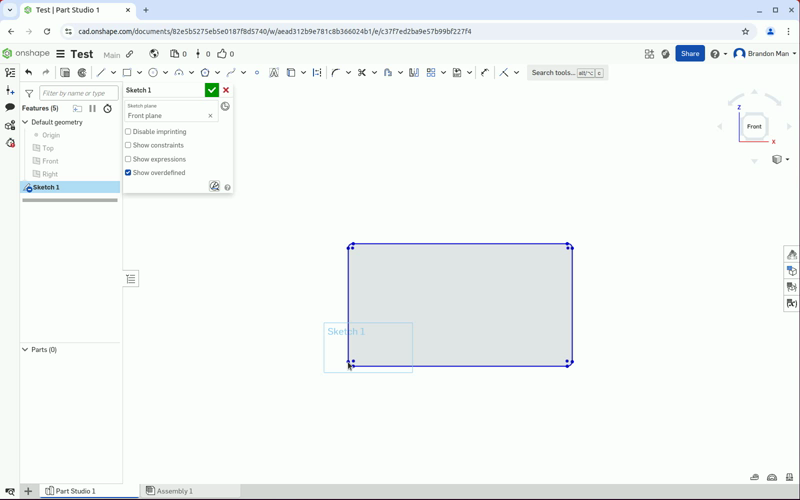
key(c)
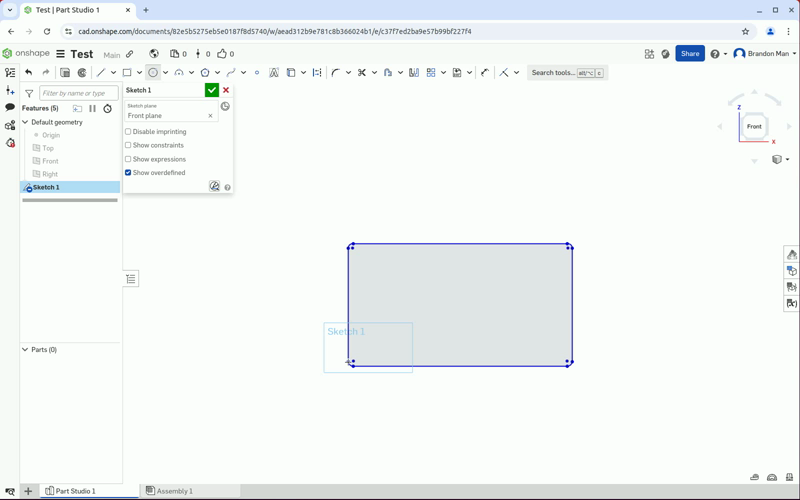
key_down(shift)
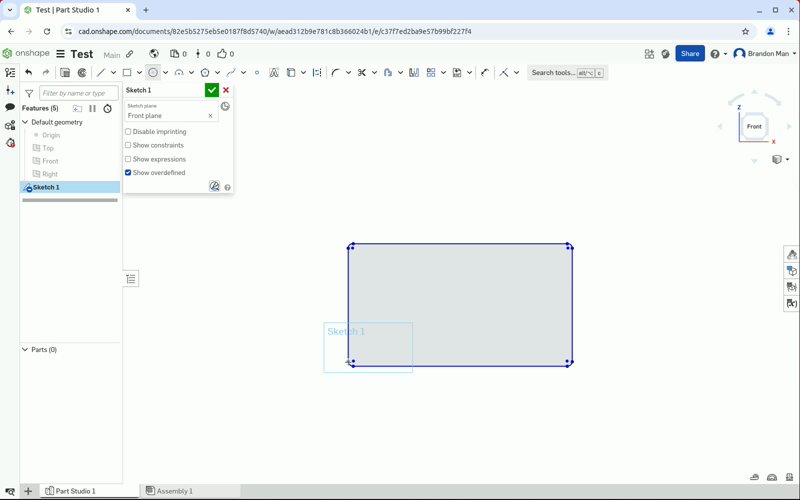
mouse_move(374, 337)
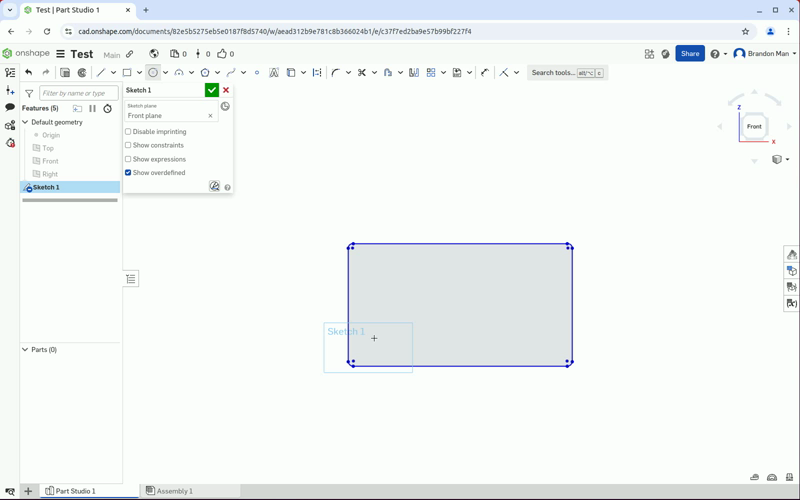
click(374, 337)
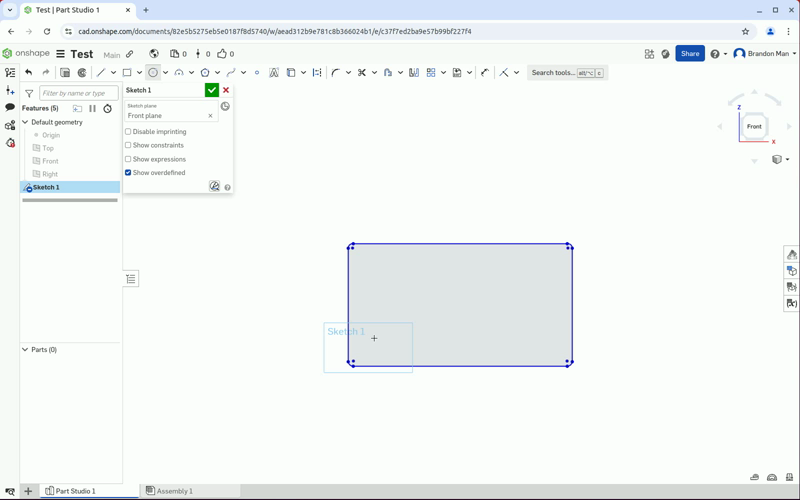
key_up(shift)
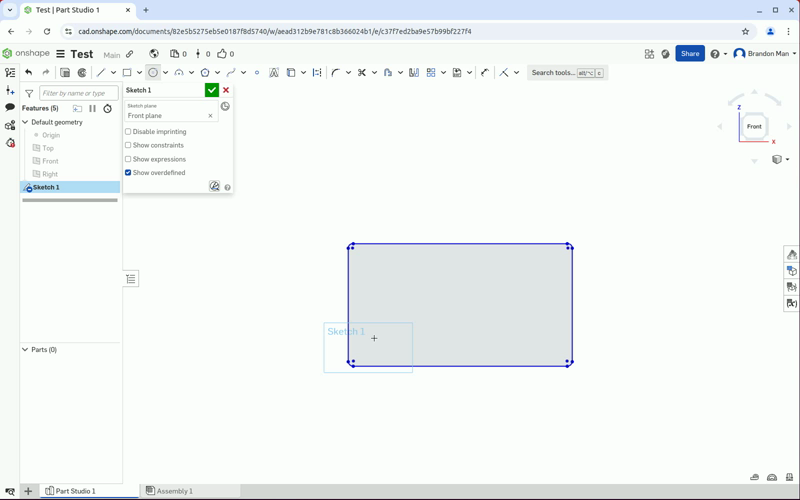
mouse_move(381, 337)
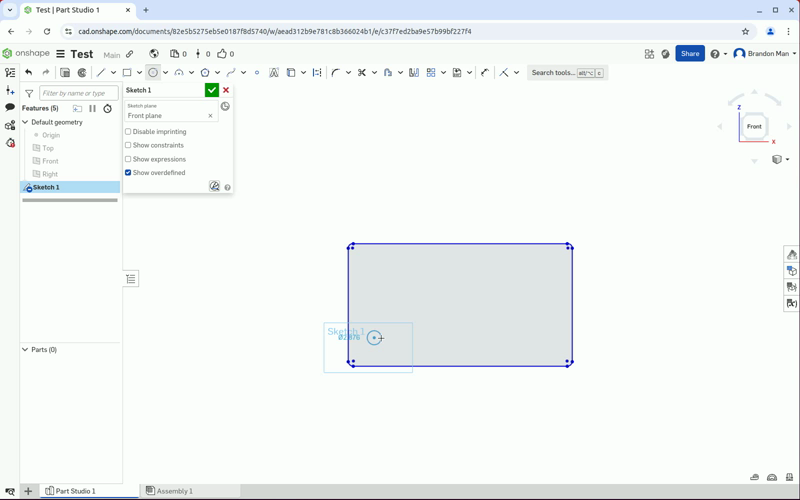
click(381, 337)
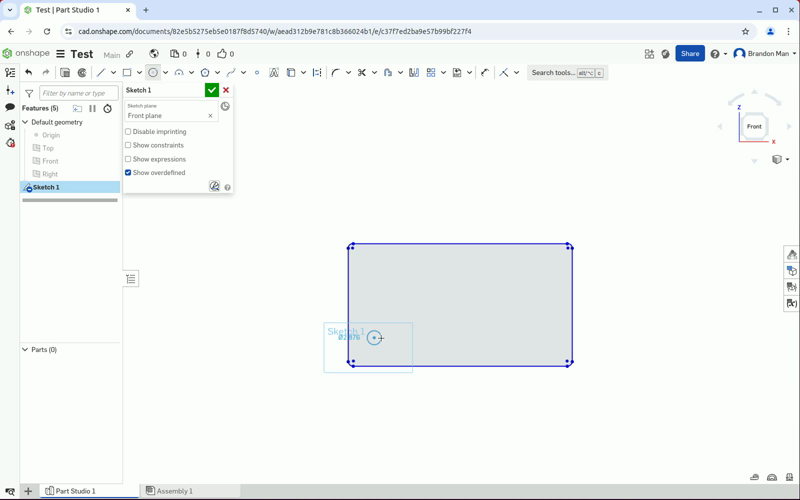
key(esc)
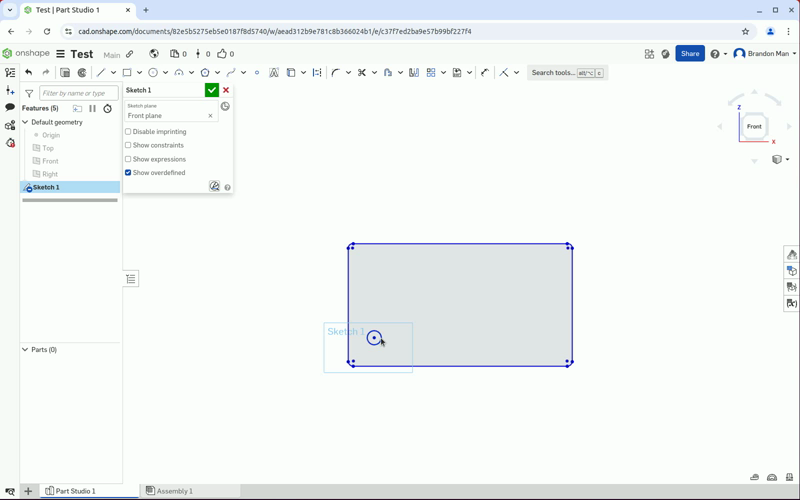
key(c)
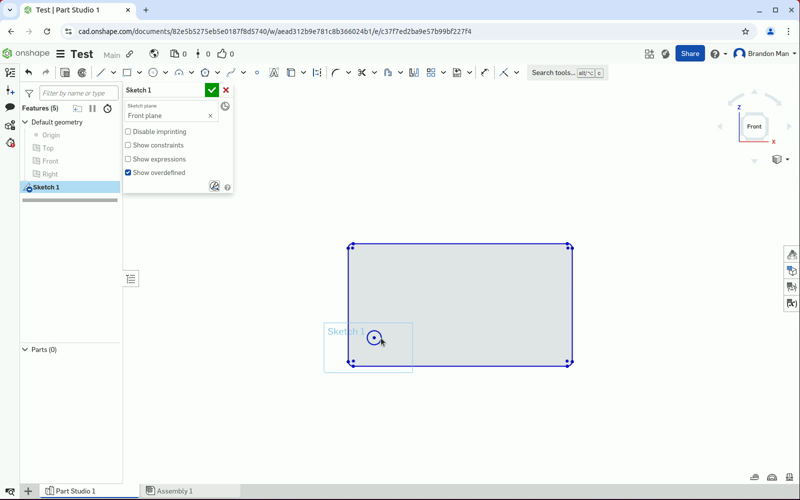
key_down(shift)
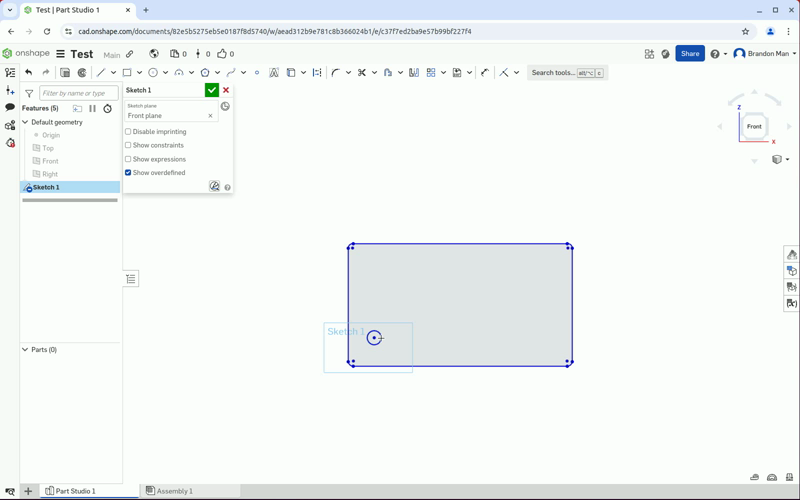
mouse_move(374, 283)
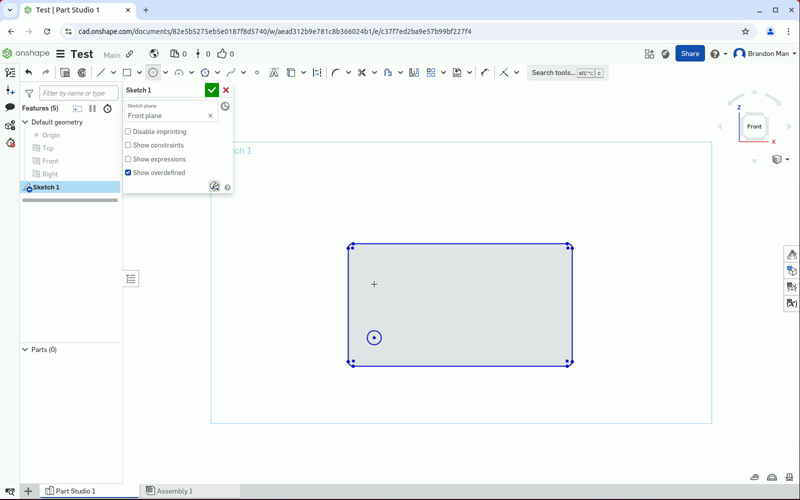
click(374, 283)
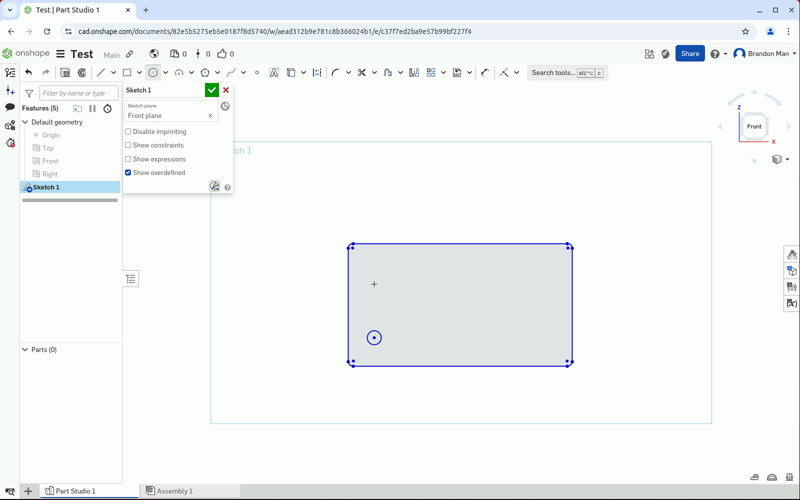
key_up(shift)
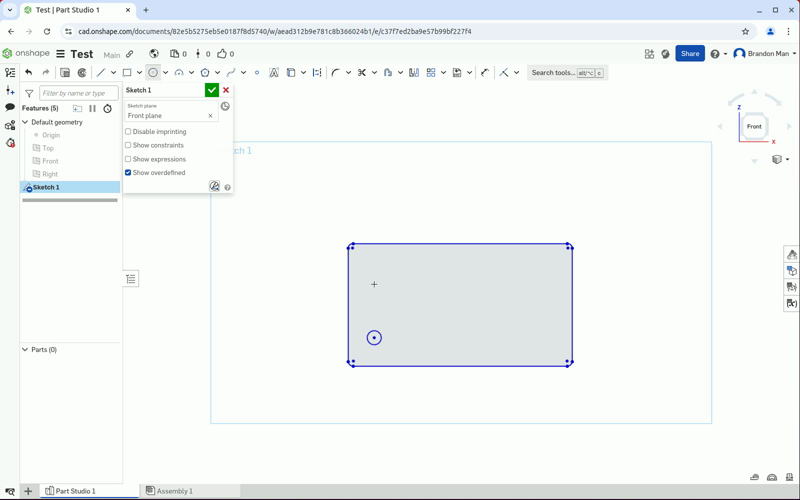
mouse_move(381, 283)
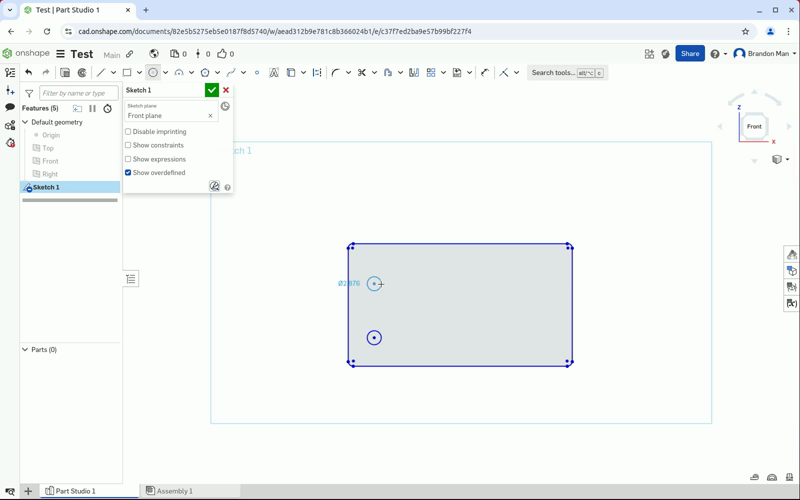
click(381, 283)
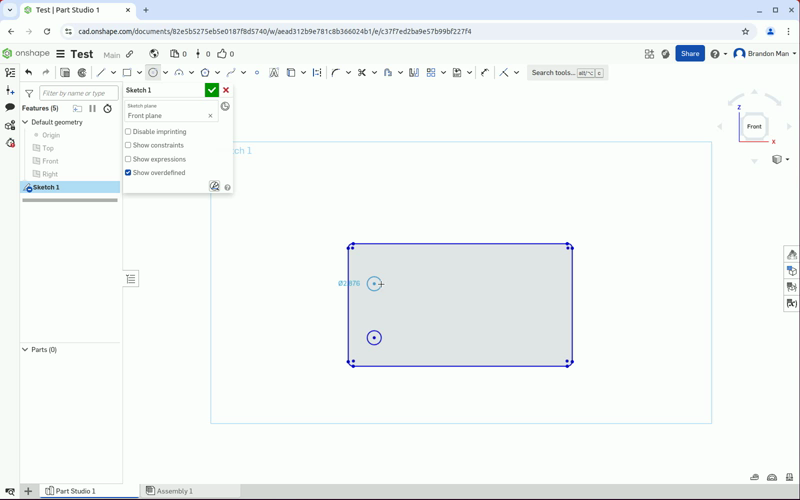
key(esc)
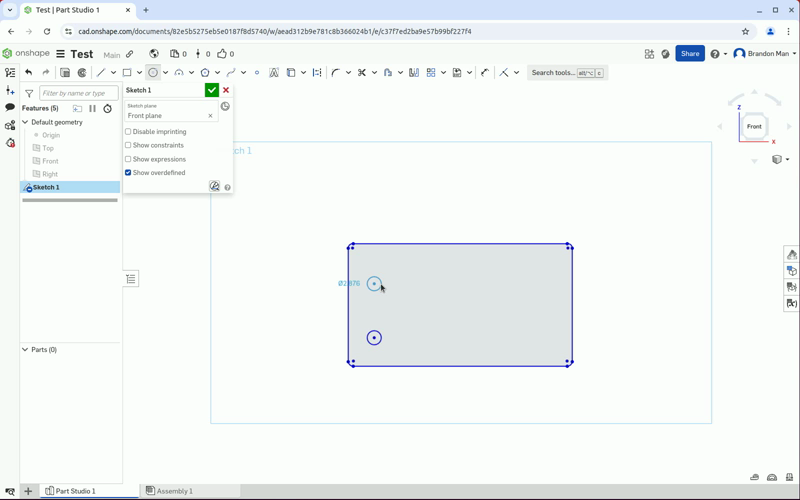
key(c)
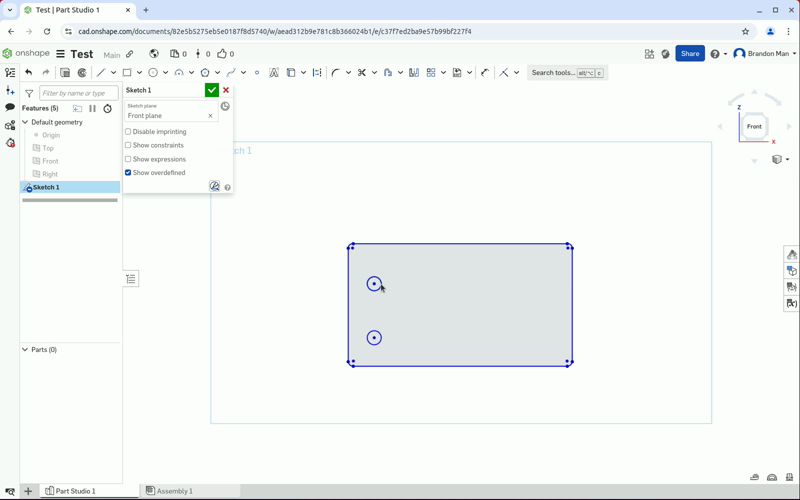
key_down(shift)
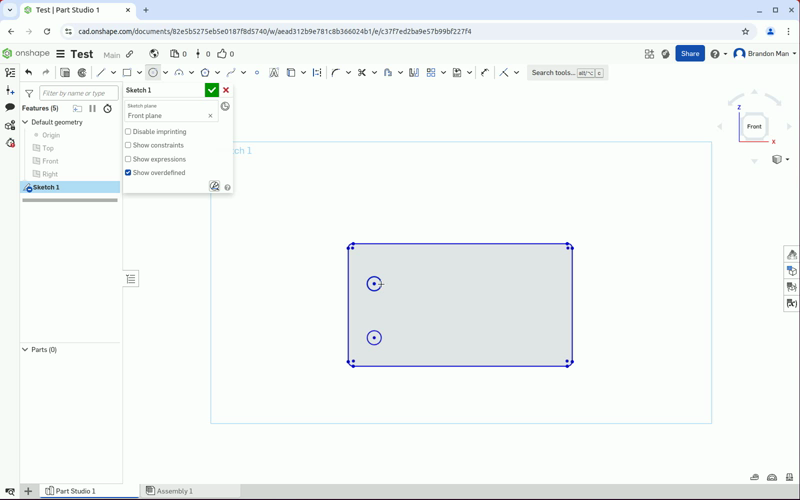
mouse_move(461, 283)
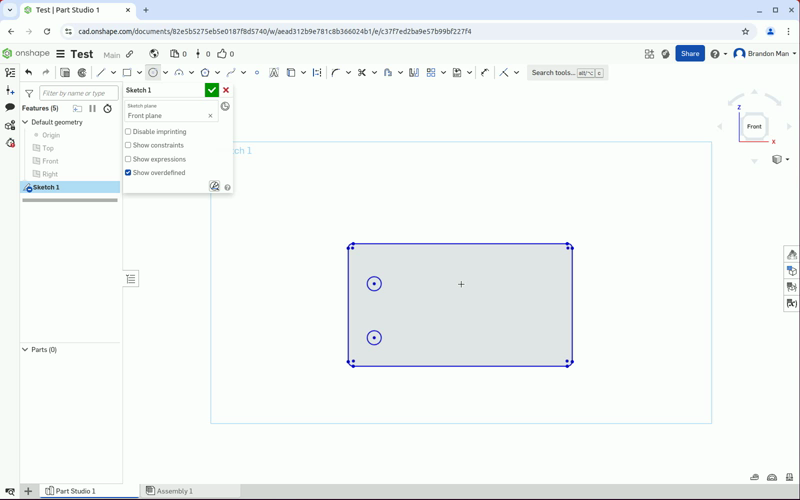
click(461, 283)
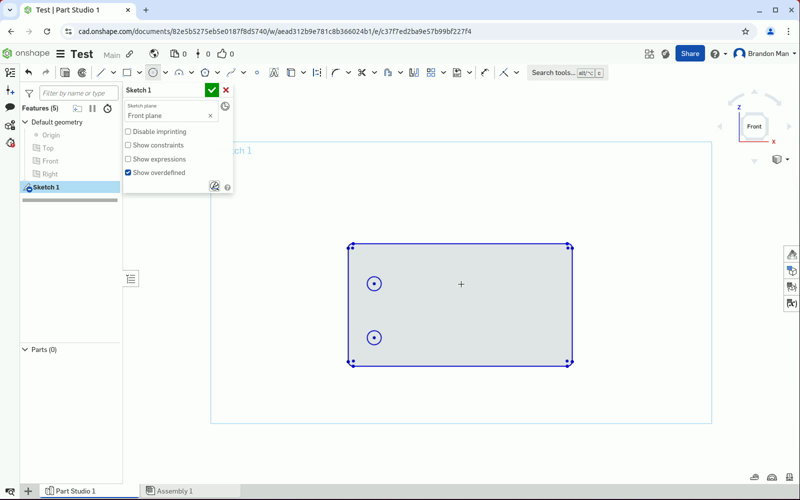
key_up(shift)
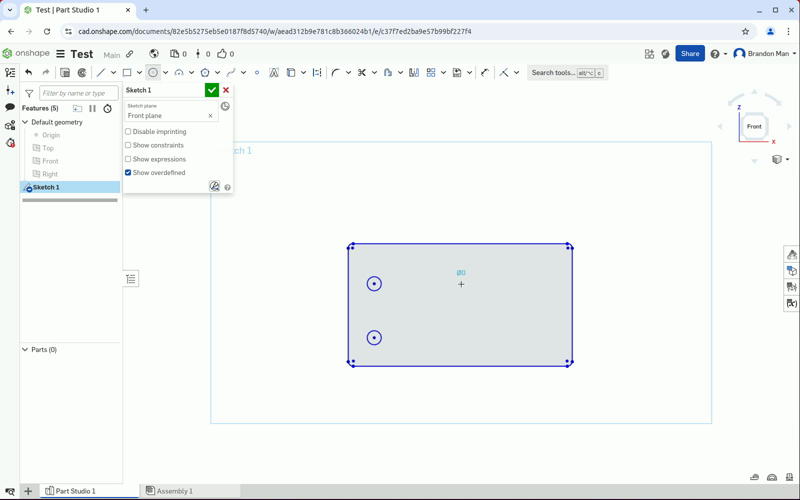
mouse_move(485, 283)
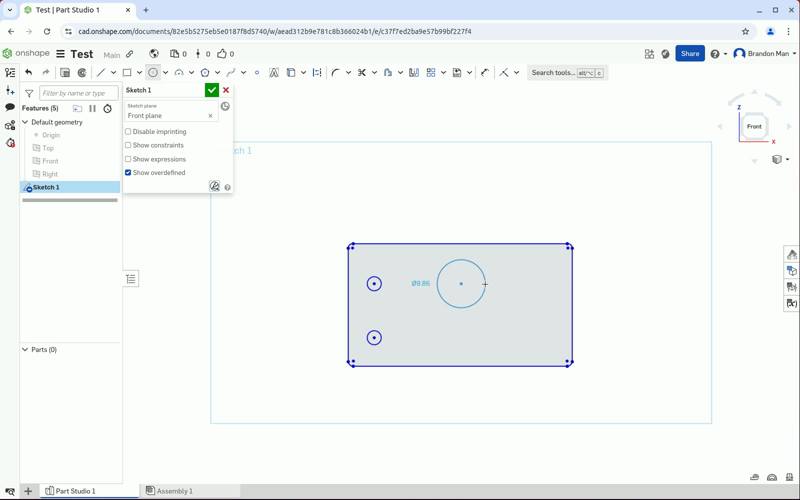
click(485, 283)
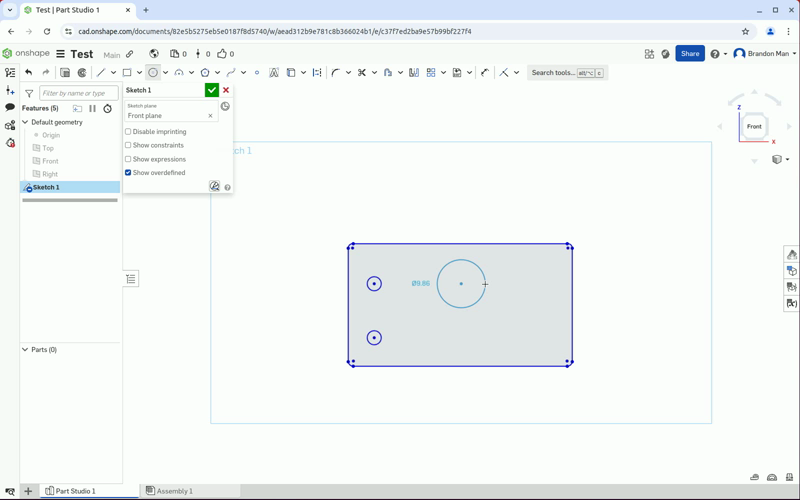
key(esc)
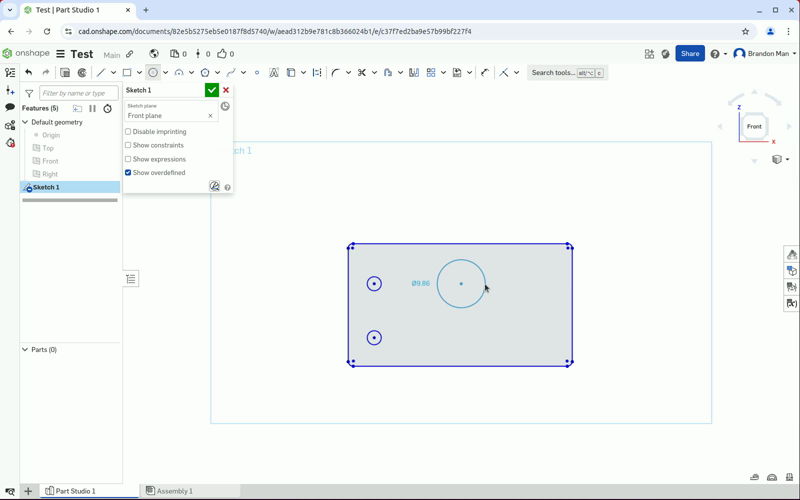
key(c)
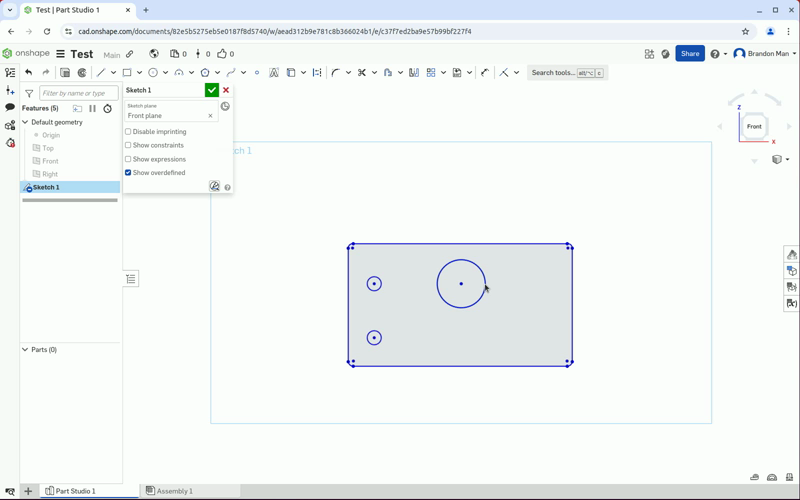
key_down(shift)
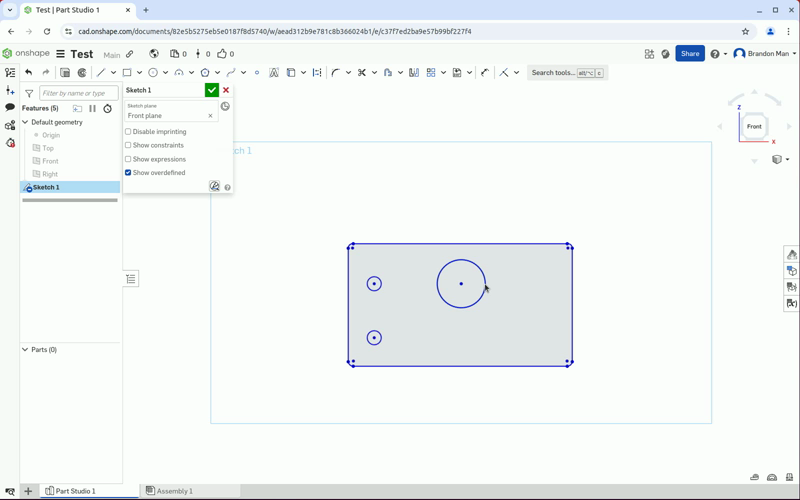
mouse_move(546, 337)
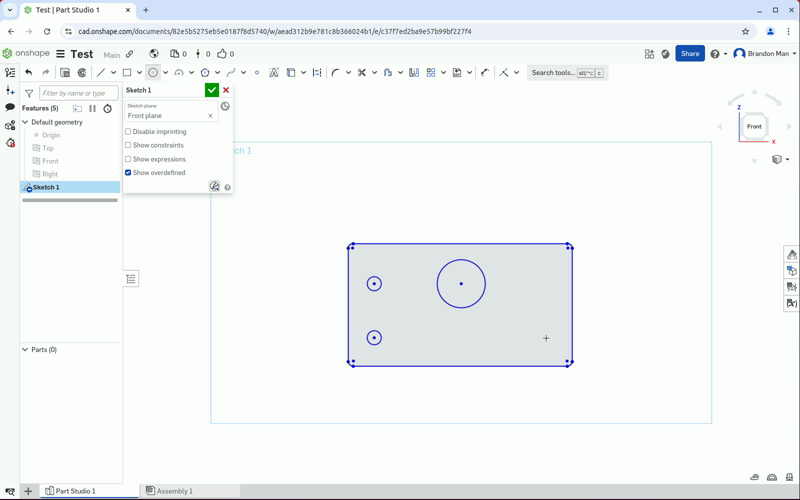
click(546, 337)
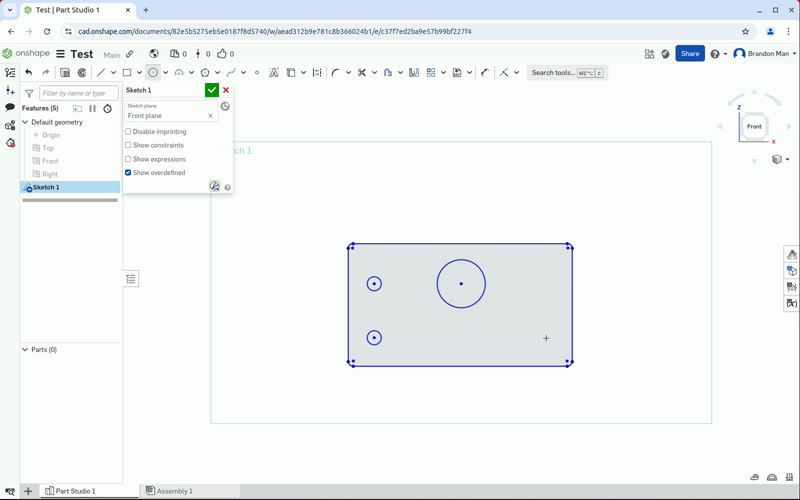
key_up(shift)
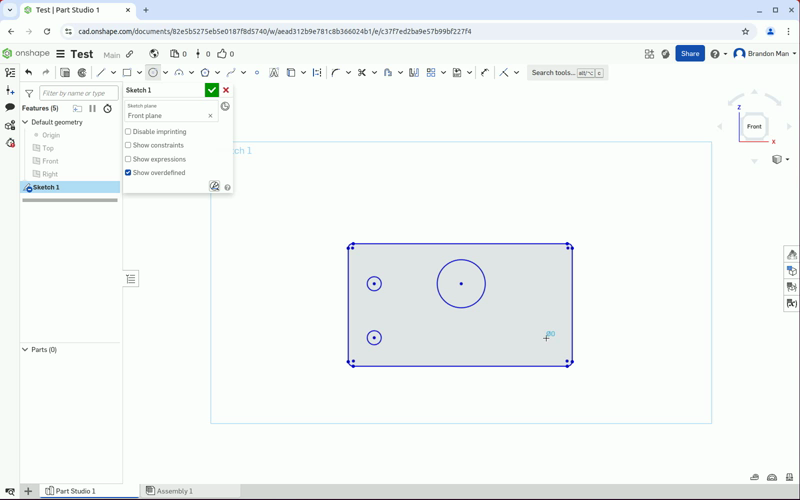
mouse_move(553, 337)
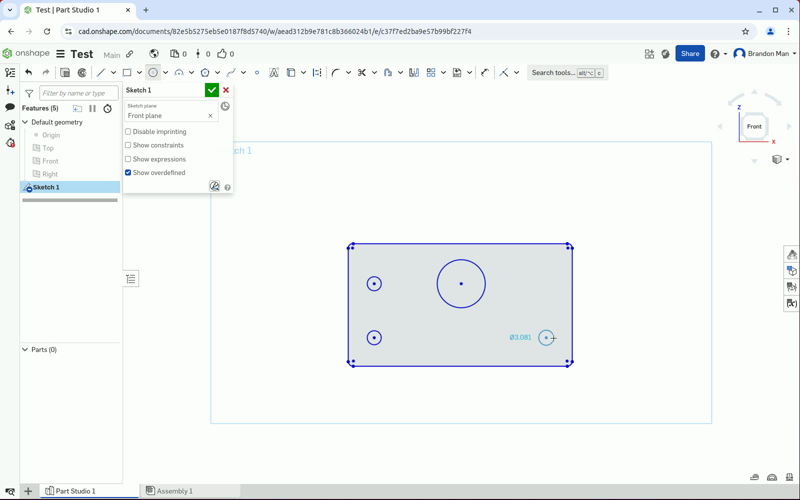
click(553, 337)
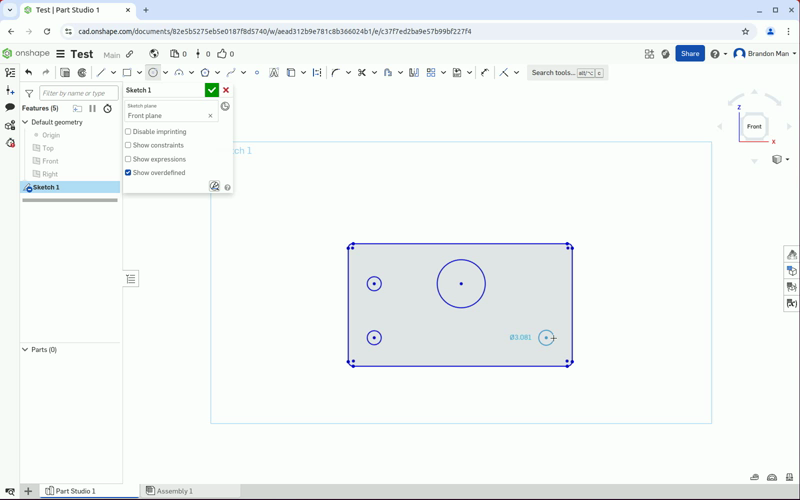
key(esc)
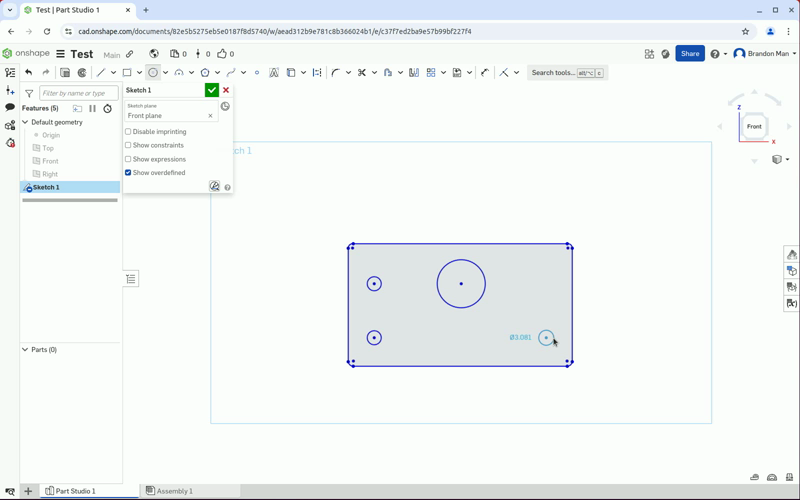
key(c)
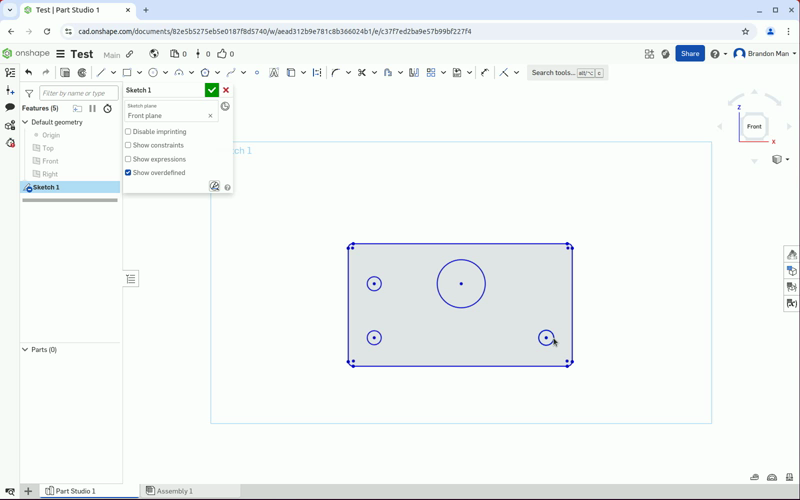
key_down(shift)
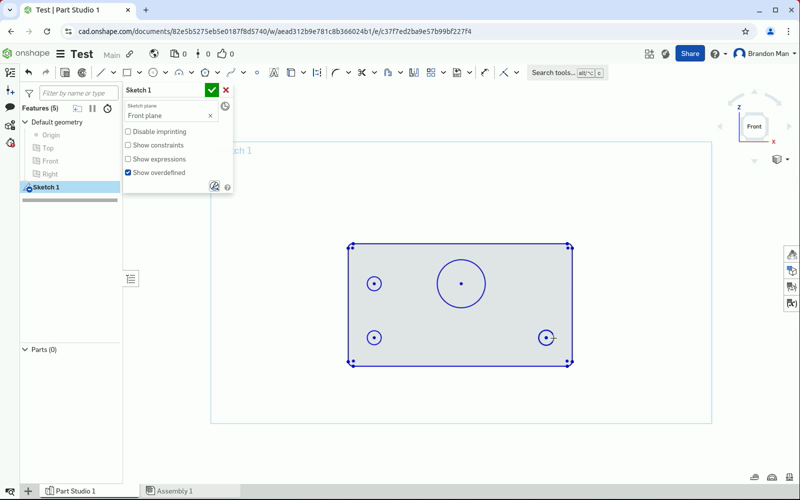
mouse_move(546, 283)
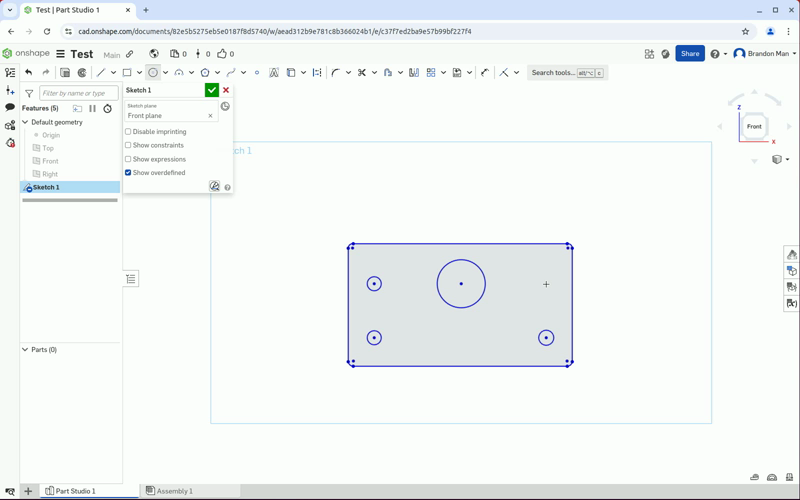
click(546, 283)
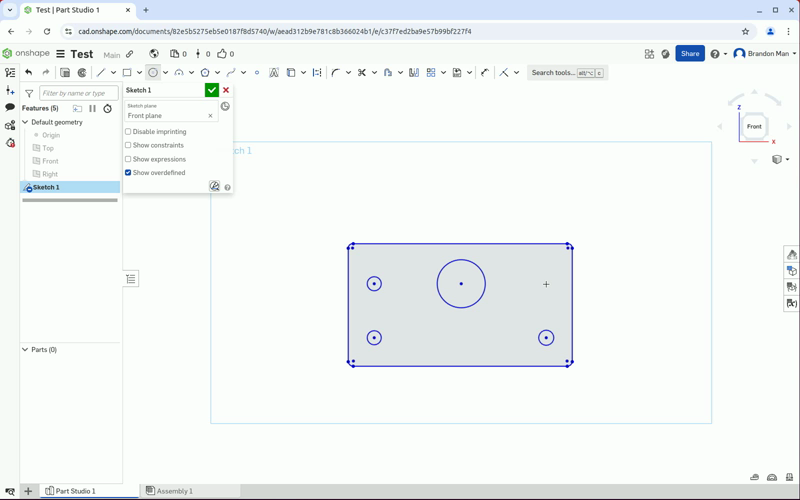
key_up(shift)
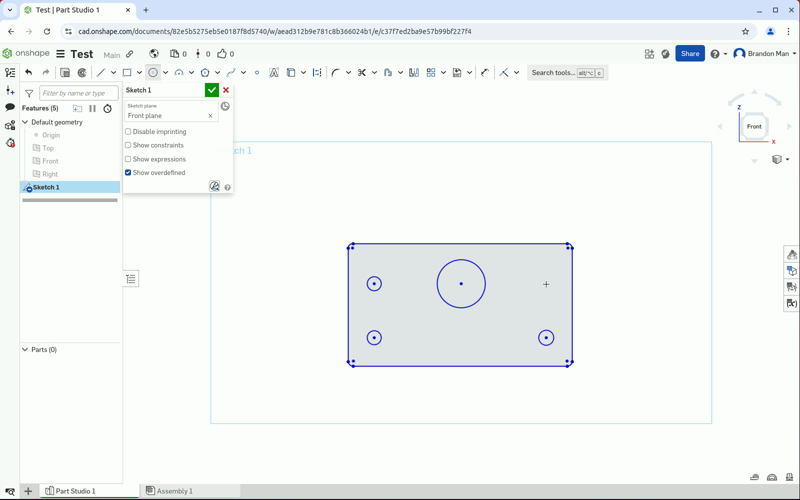
mouse_move(553, 283)
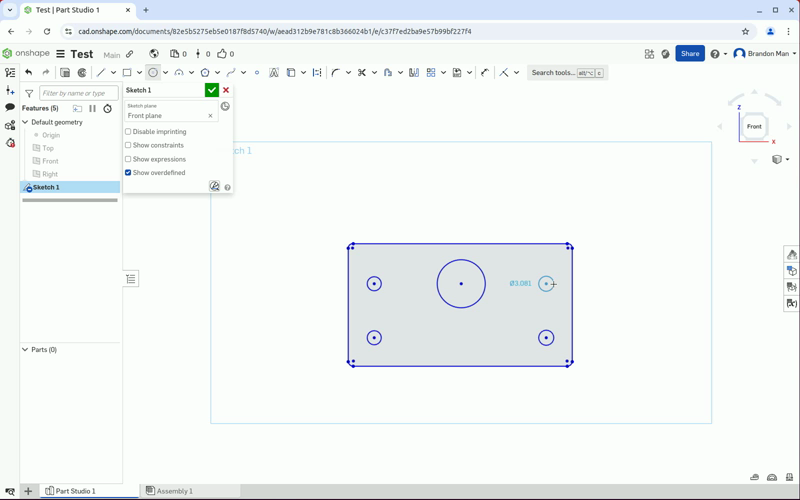
click(553, 283)
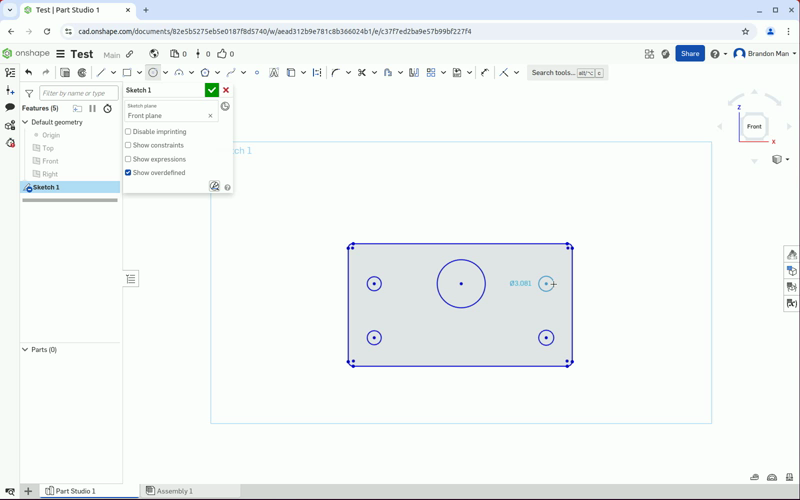
key(esc)
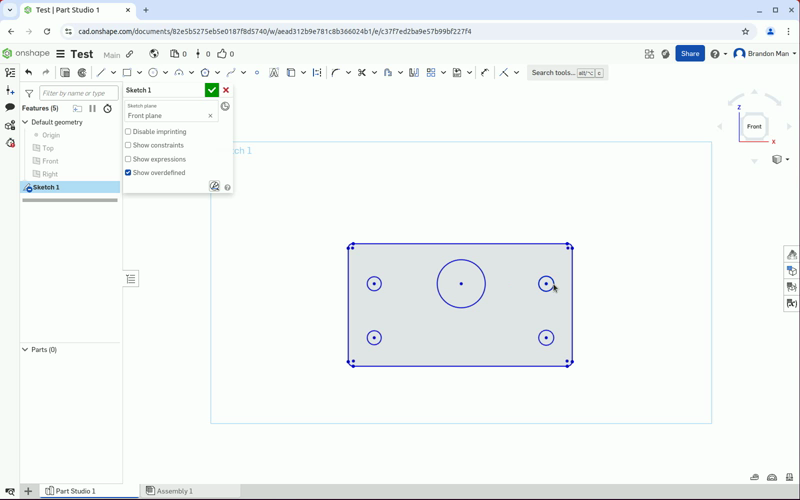
mouse_move(505, 332)
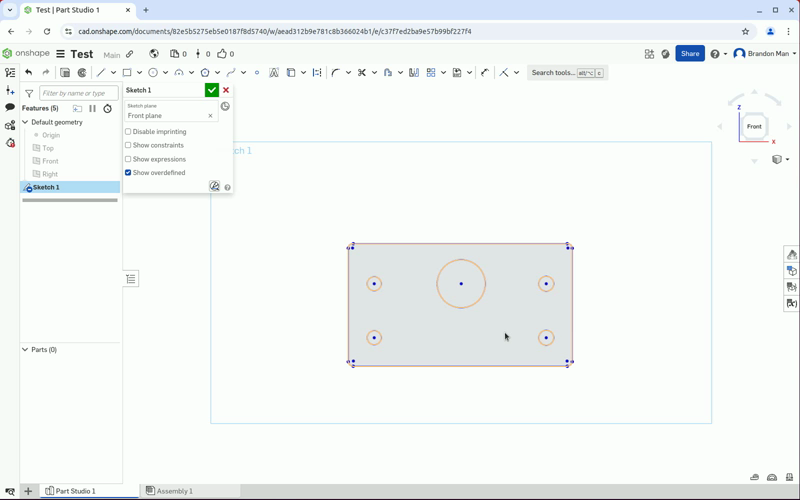
click(505, 332)
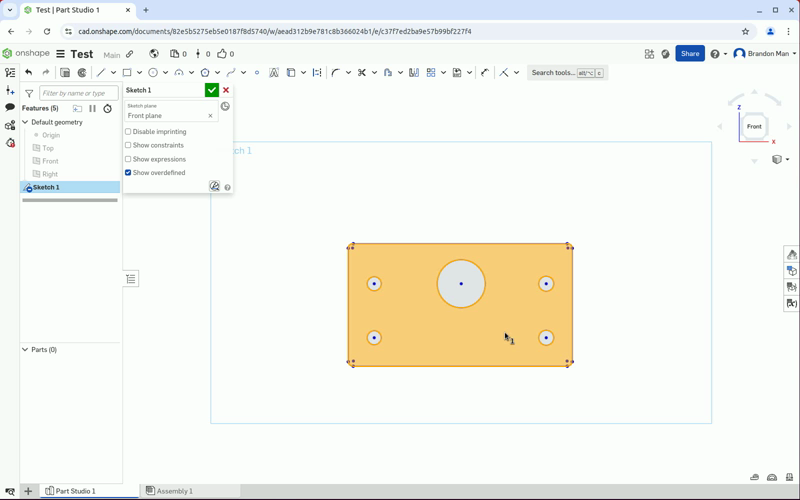
mouse_move(73, 352)
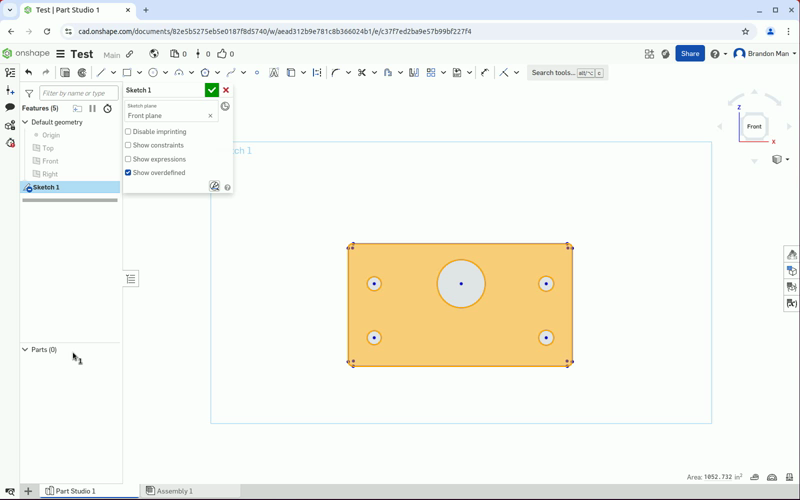
key(shift+y)
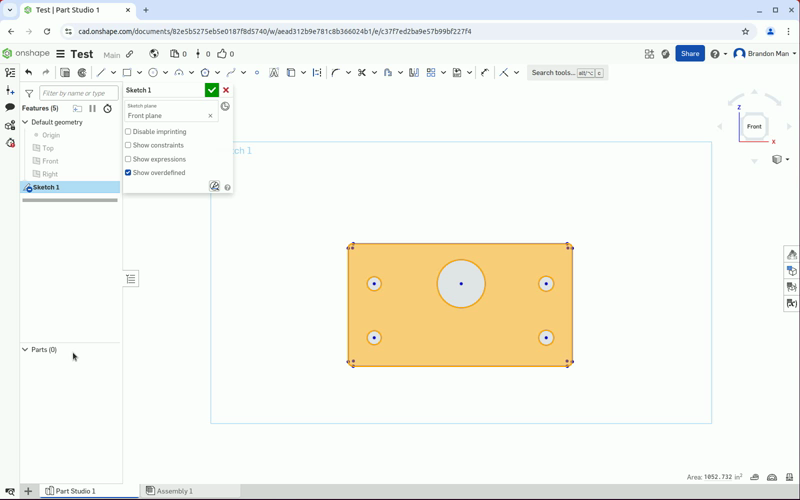
key(shift+e)
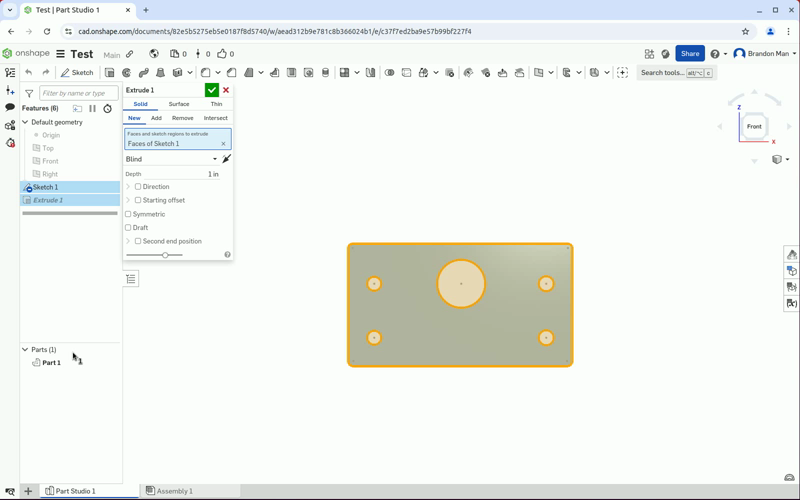
mouse_move(143, 106)
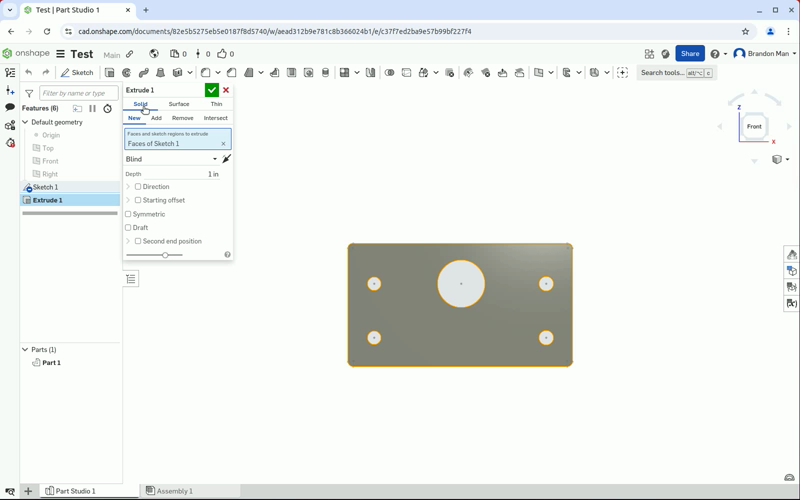
click(143, 106)
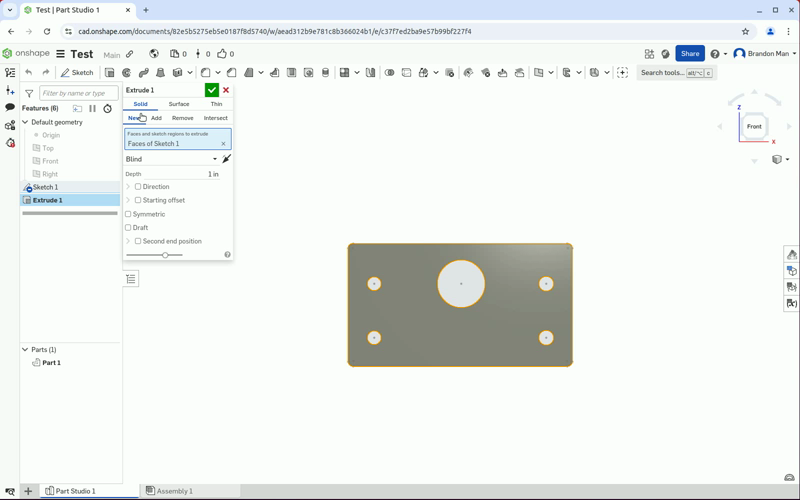
mouse_move(137, 120)
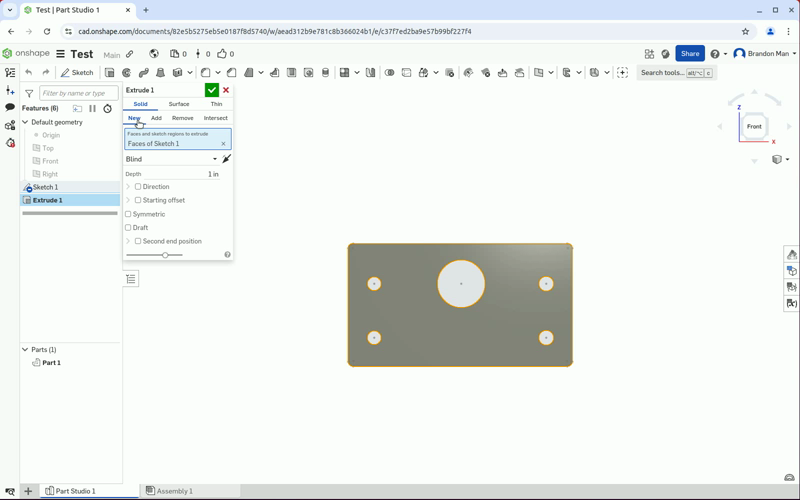
click(137, 120)
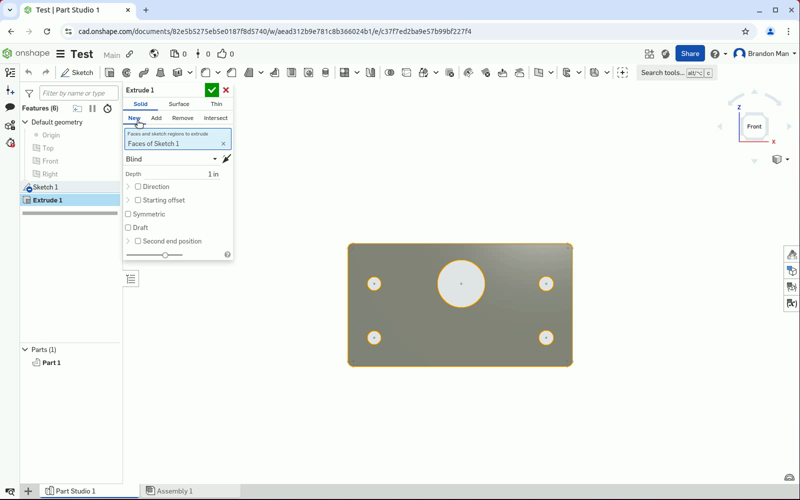
key(tab, 4)
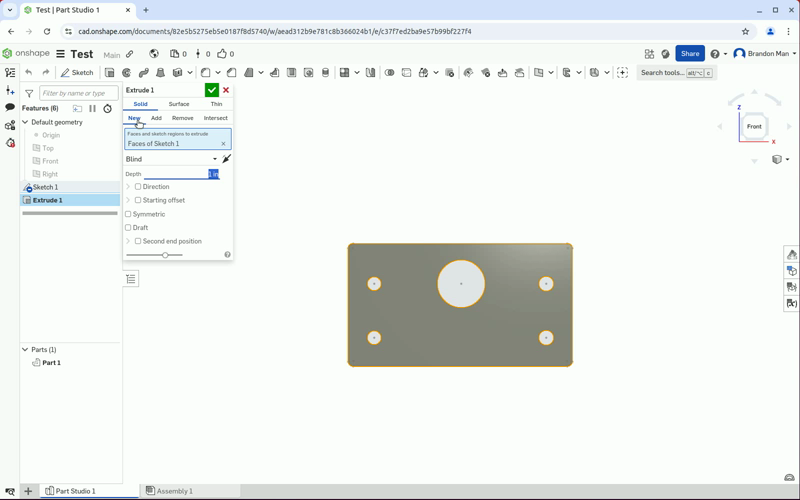
text(15.405)
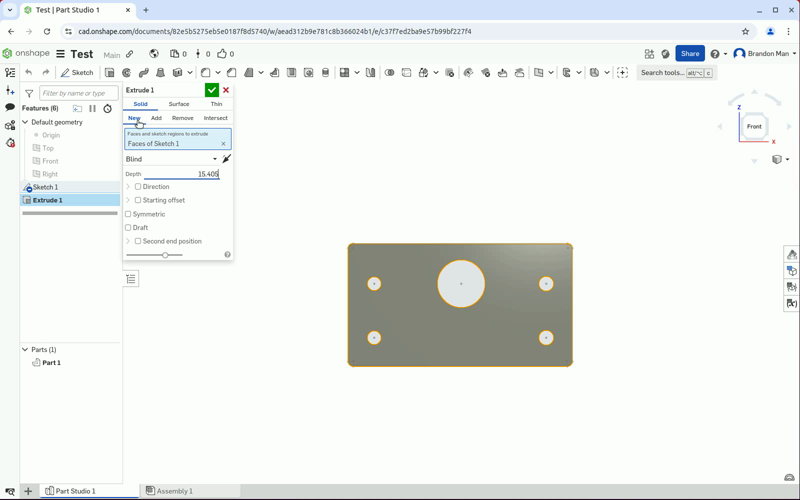
key(enter)
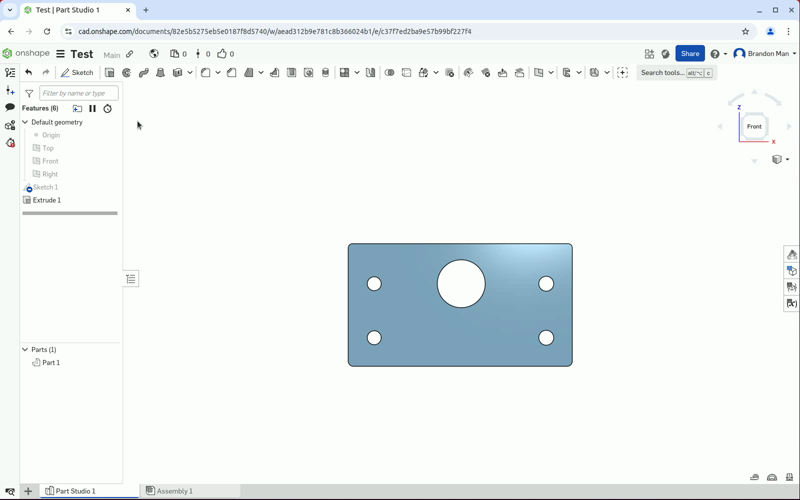
key(shift+h)
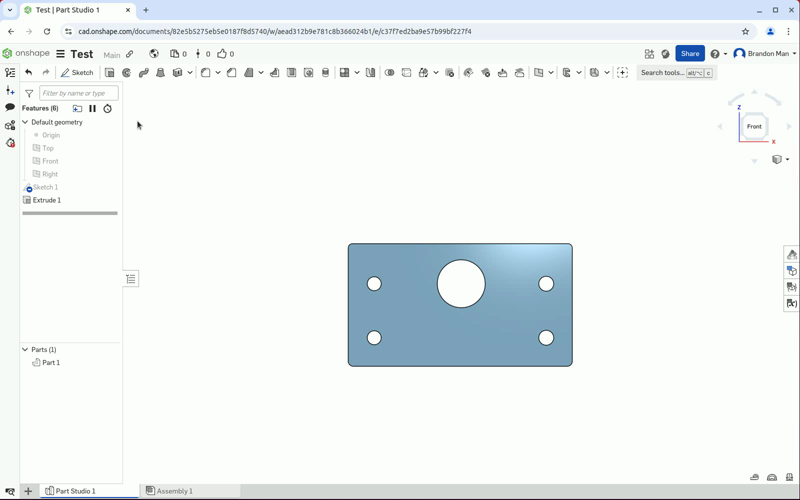
key(shift+h)
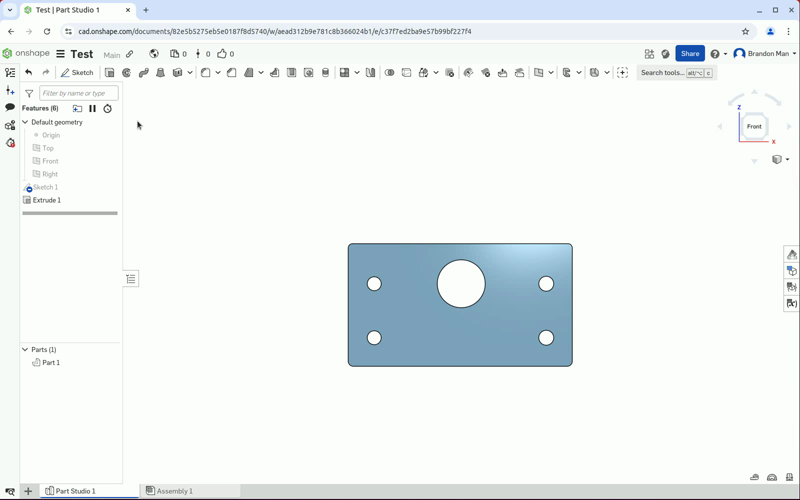
mouse_move(73, 189)
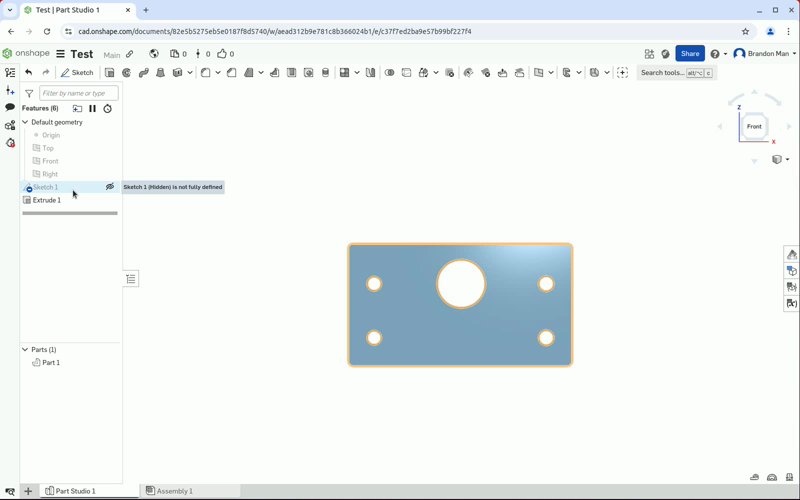
click(73, 189)
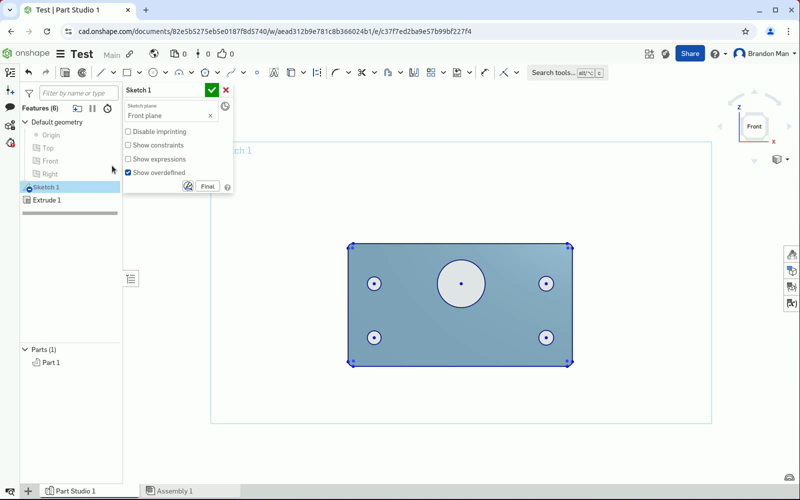
mouse_move(229, 92)
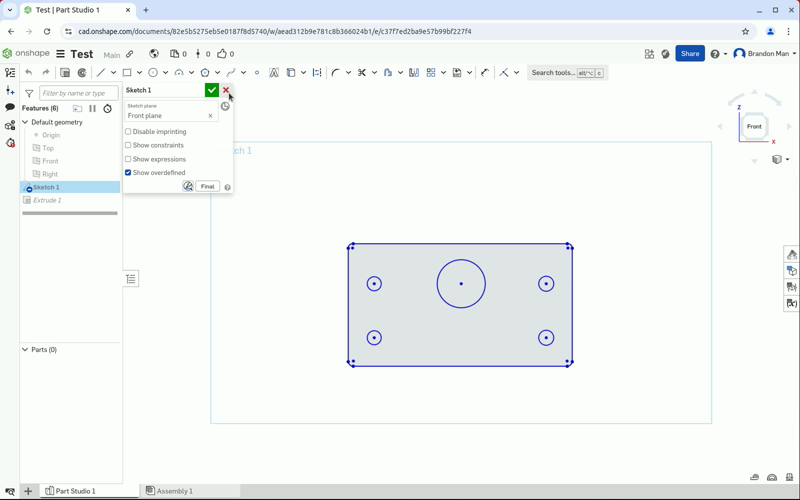
click(229, 92)
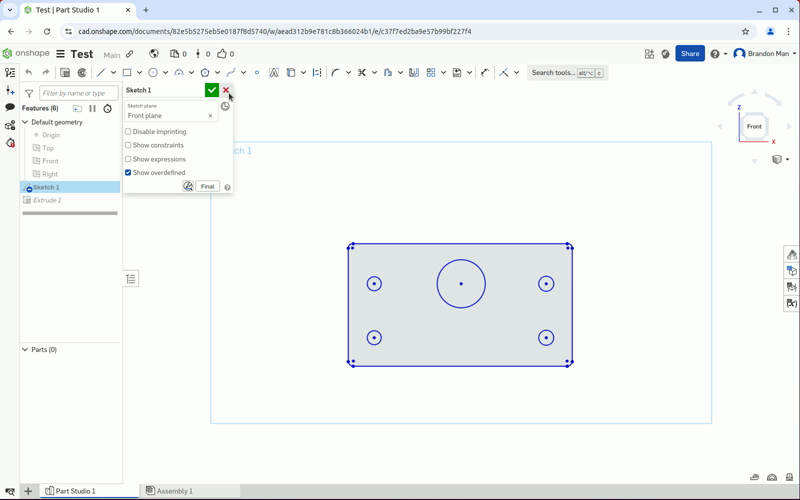
key(shift+s)
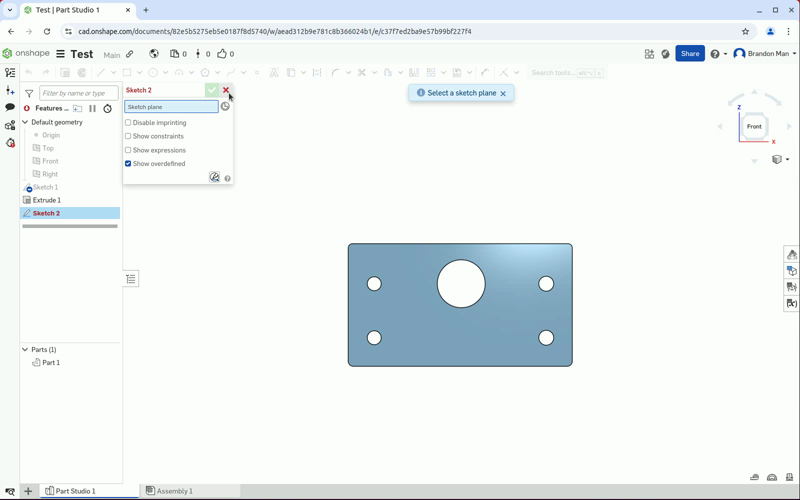
mouse_move(73, 163)
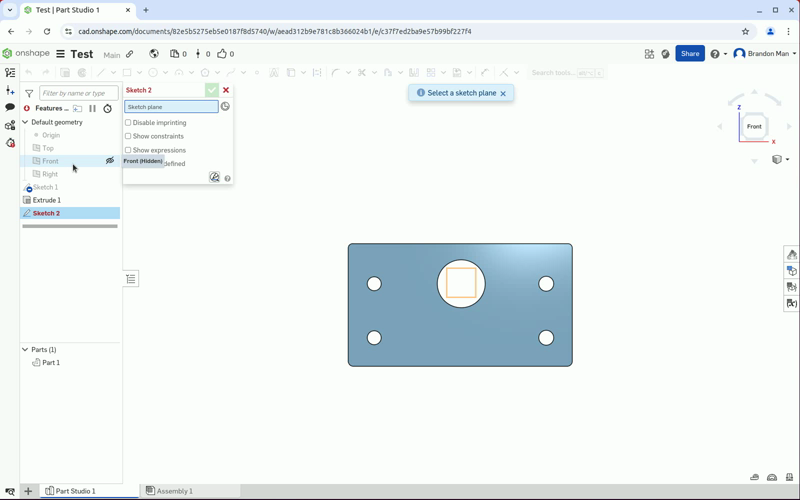
click(73, 163)
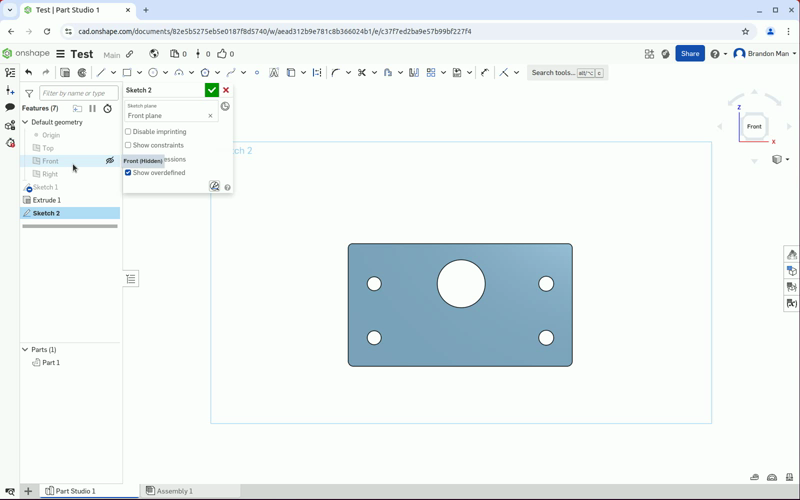
mouse_move(73, 352)
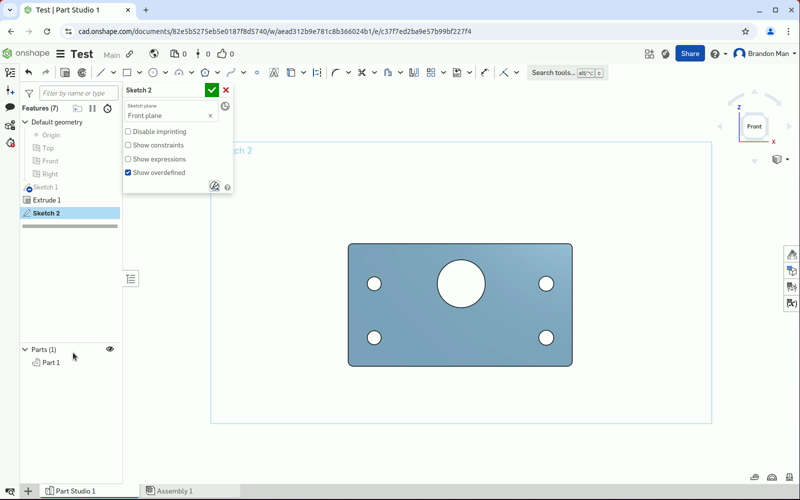
key(y)
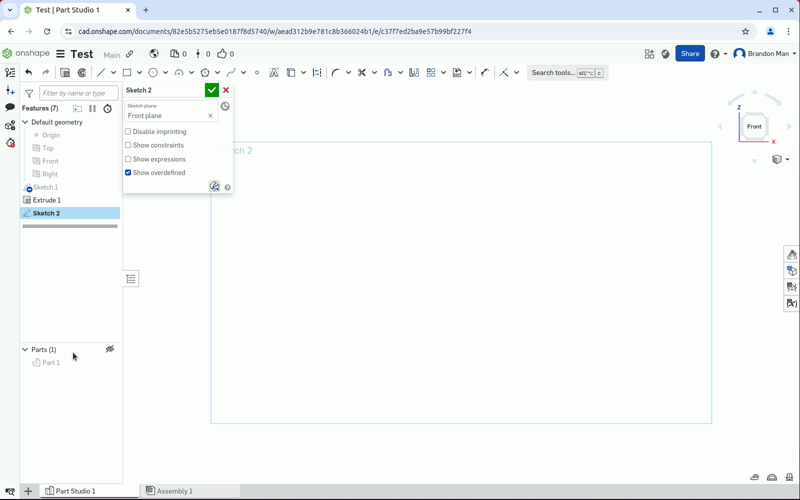
key(a)
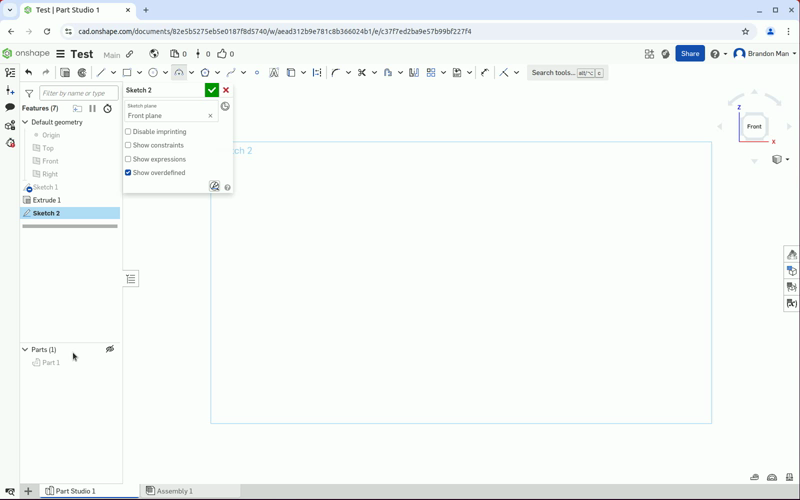
key_down(shift)
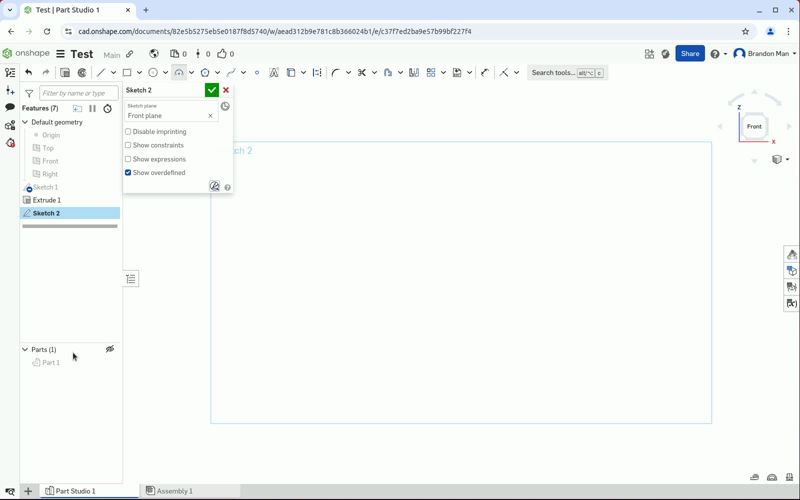
mouse_move(397, 342)
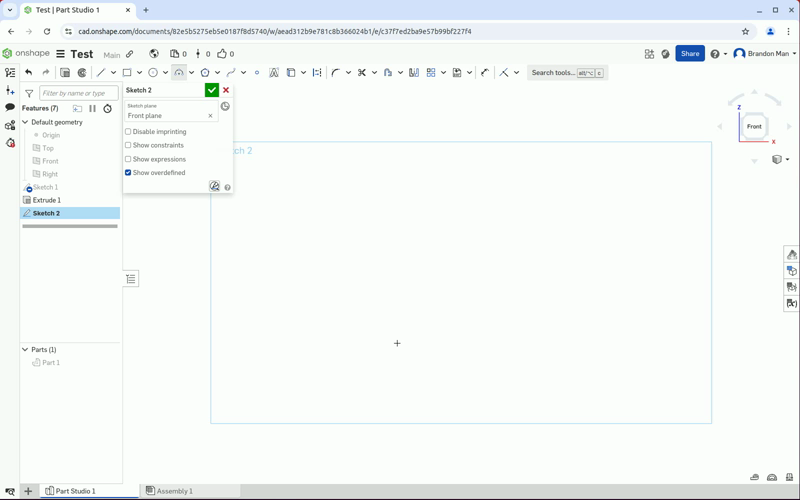
click(397, 342)
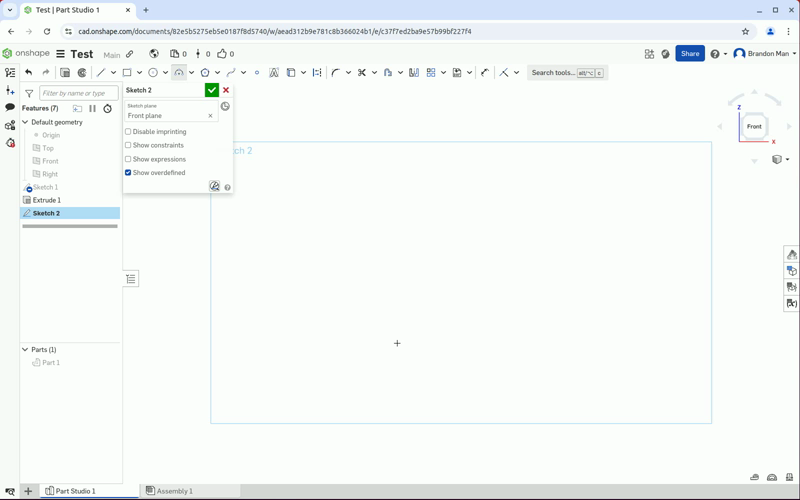
key_up(shift)
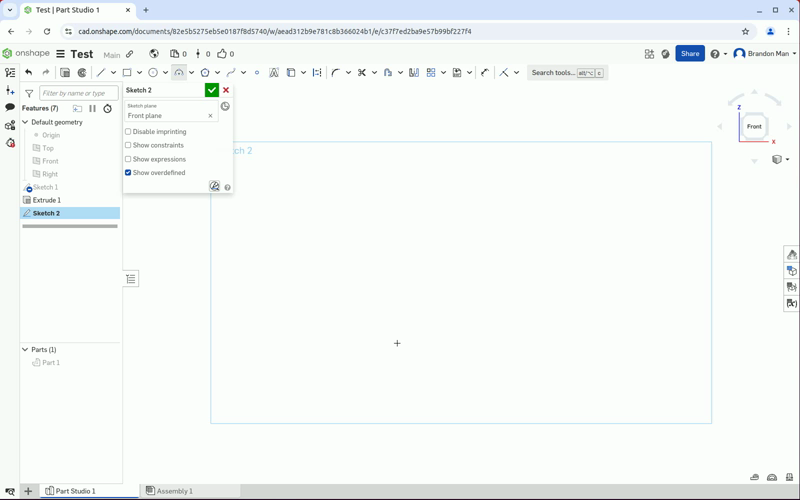
key_down(shift)
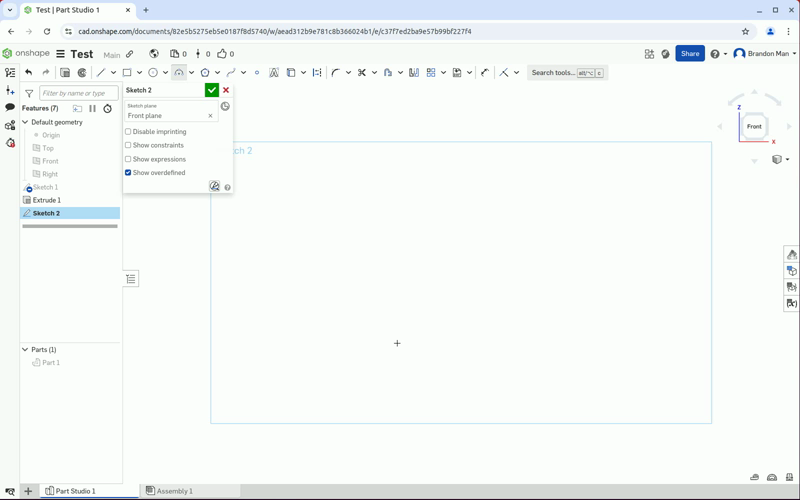
mouse_move(401, 346)
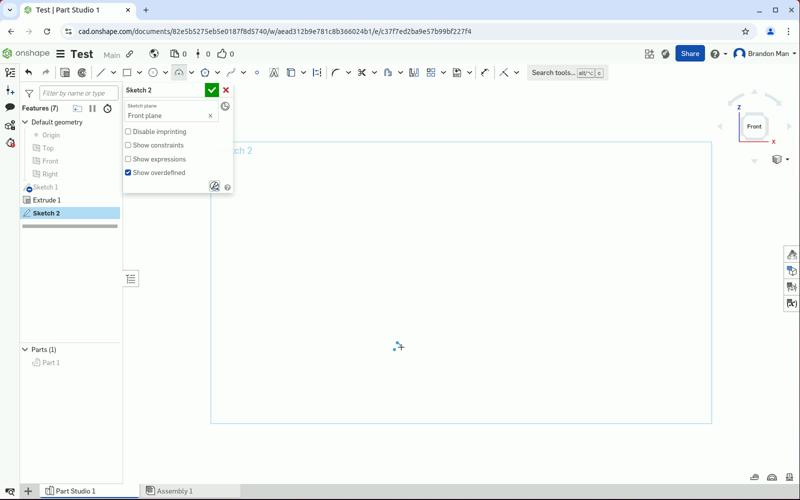
scroll(6)
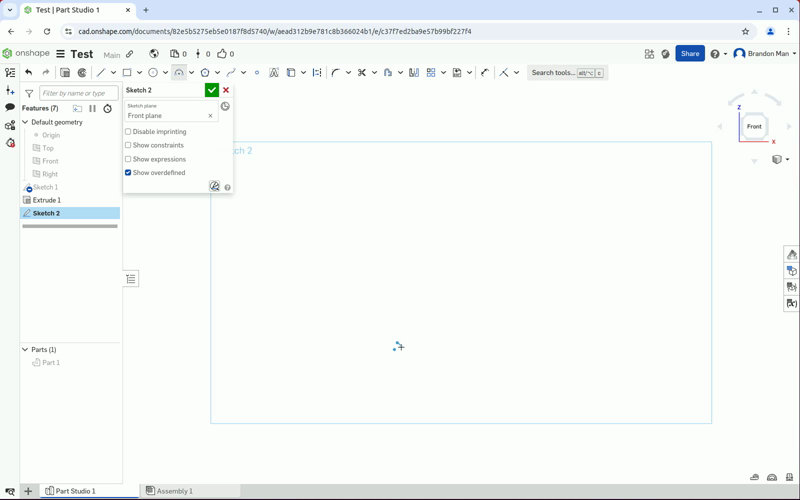
scroll(6)
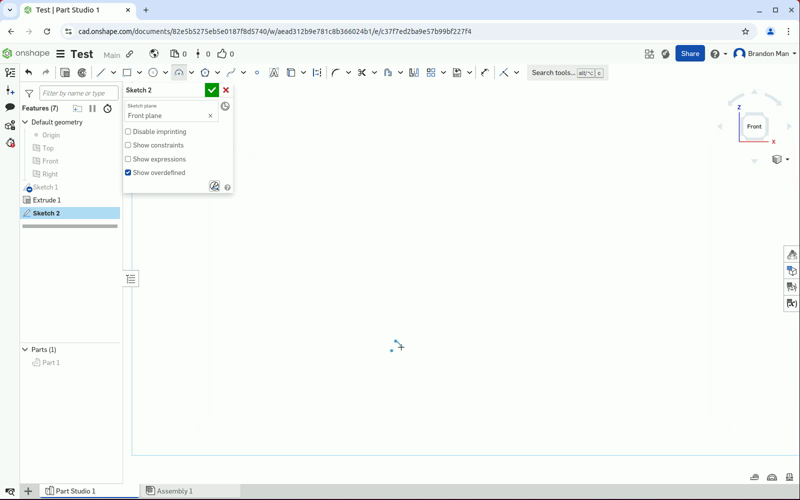
scroll(6)
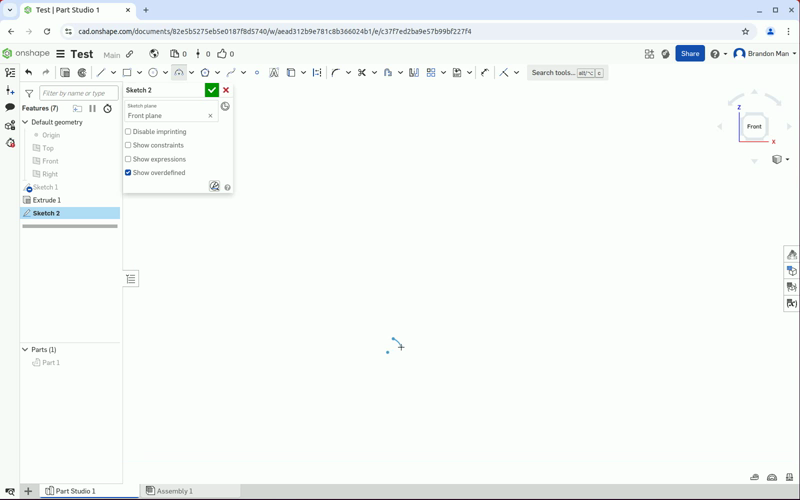
scroll(6)
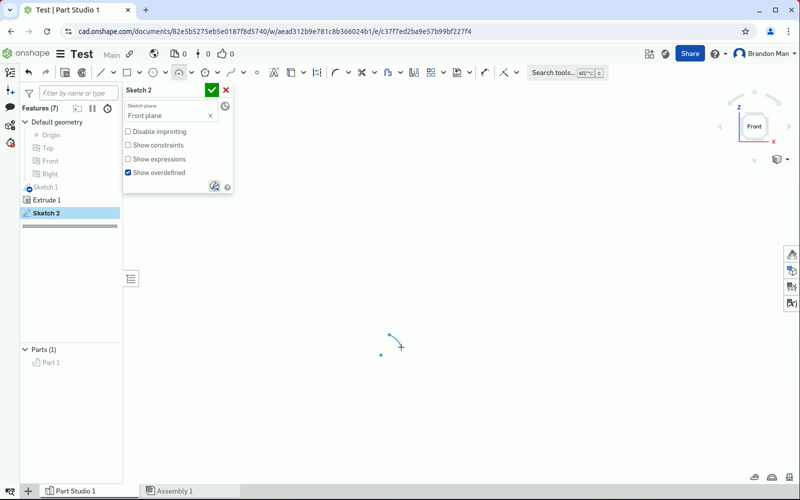
scroll(6)
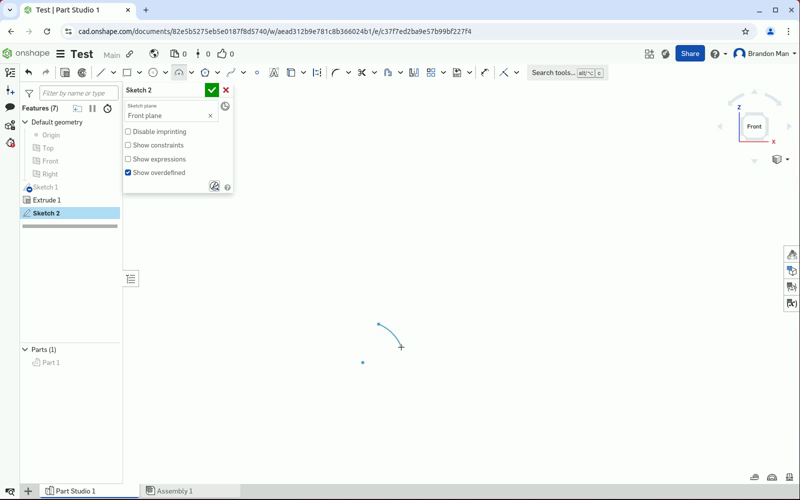
scroll(6)
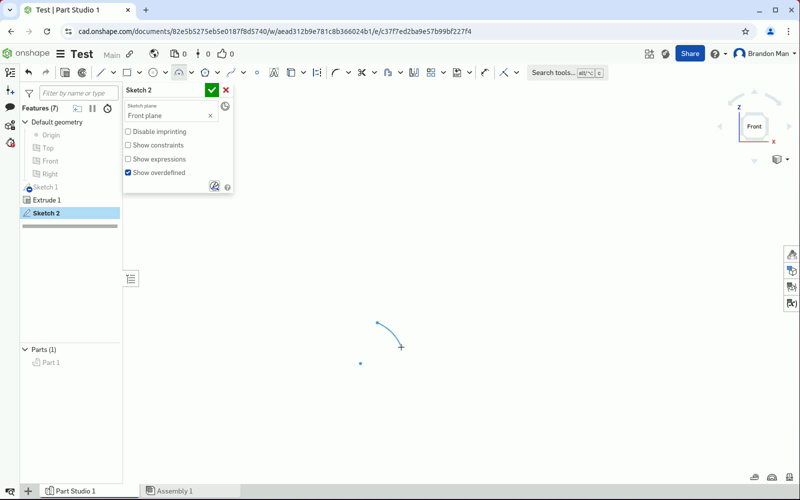
scroll(6)
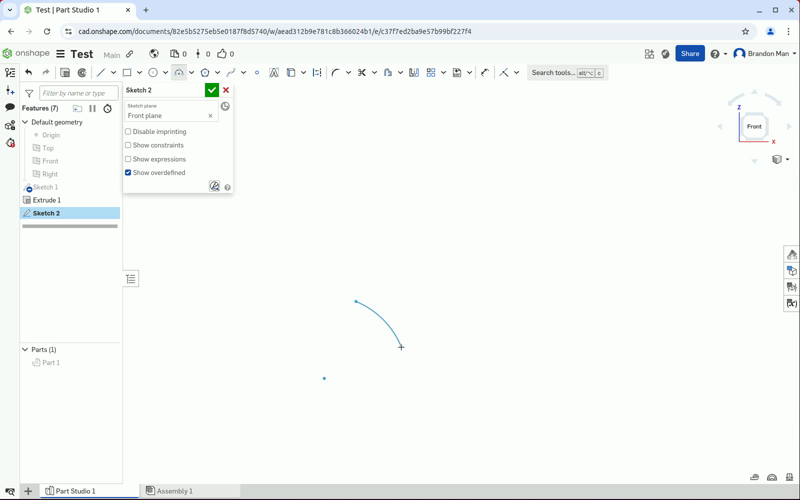
click(401, 346)
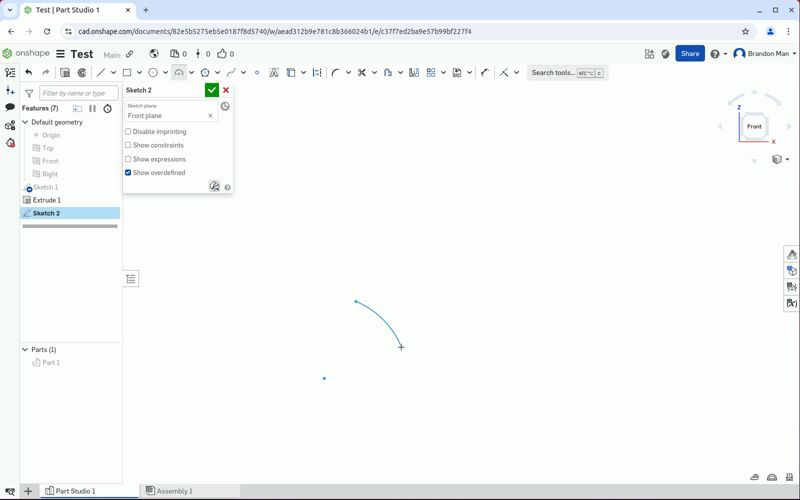
scroll(-6)
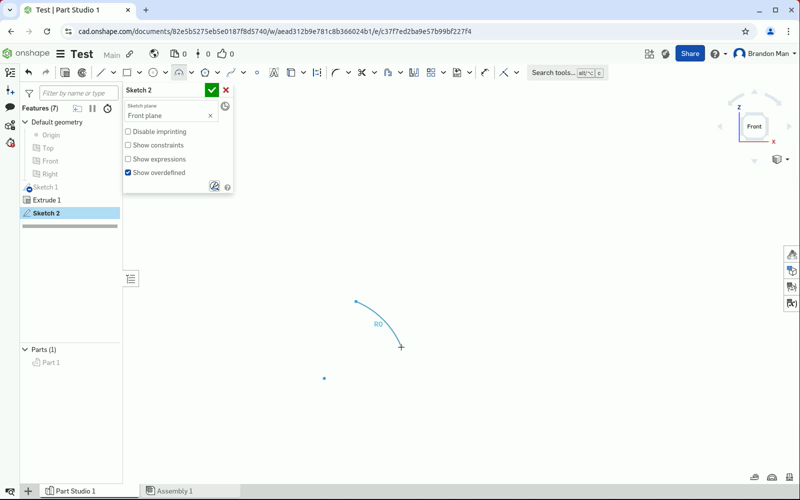
scroll(-6)
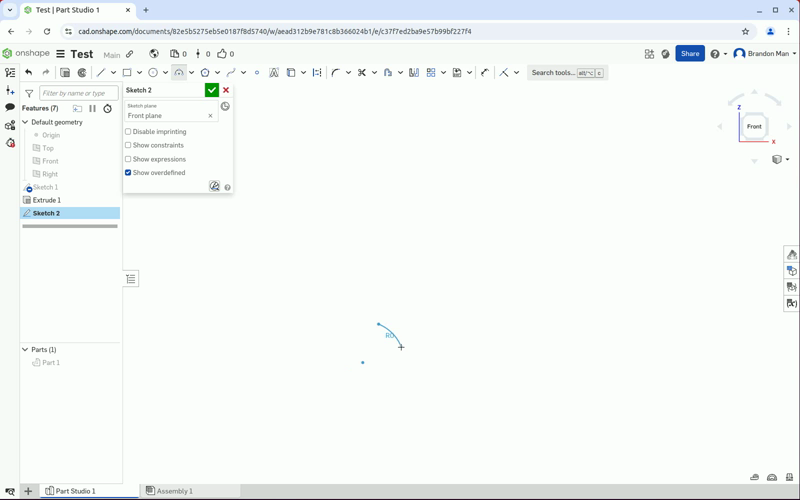
scroll(-6)
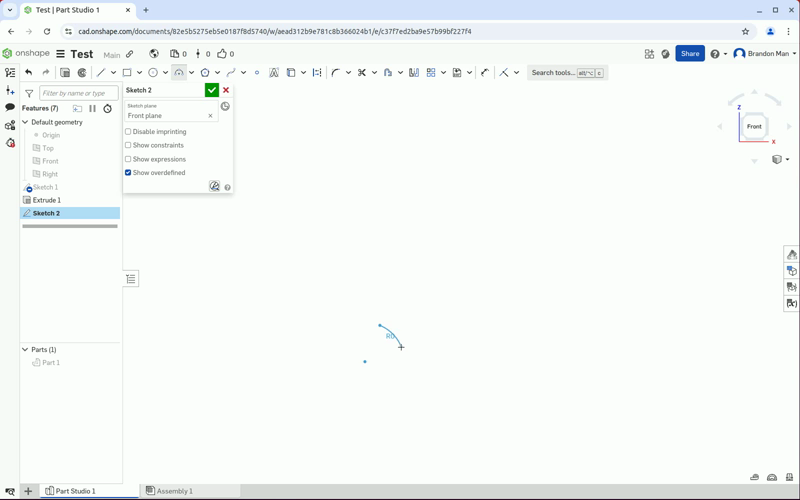
scroll(-6)
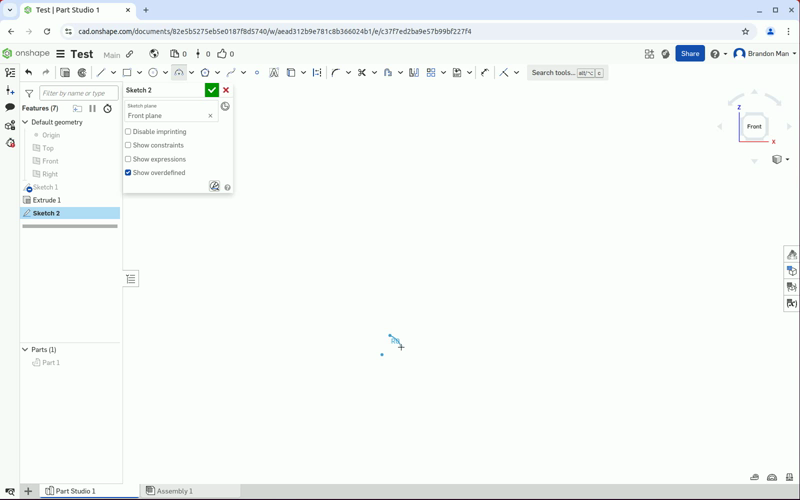
scroll(-6)
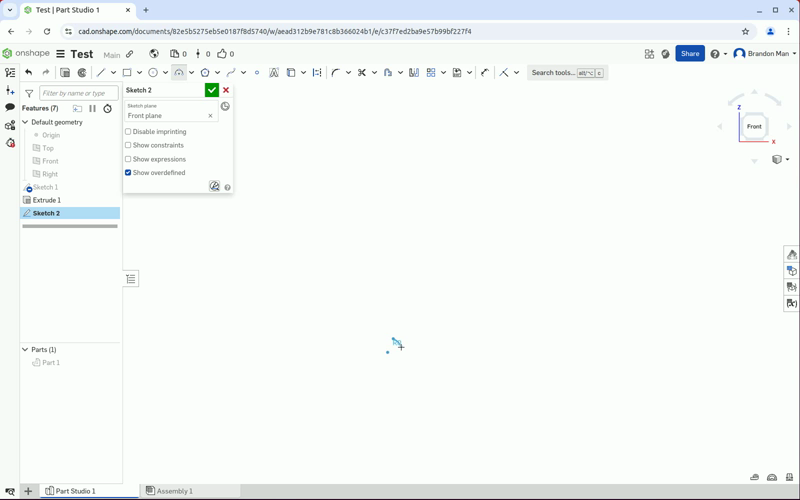
scroll(-6)
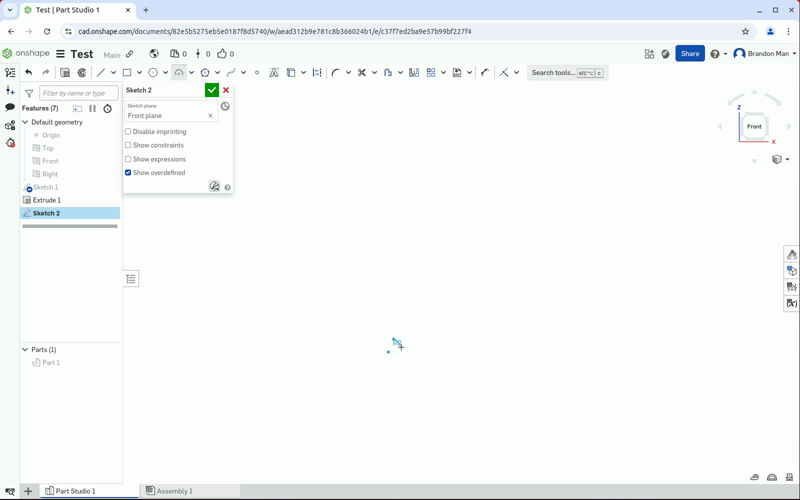
scroll(-6)
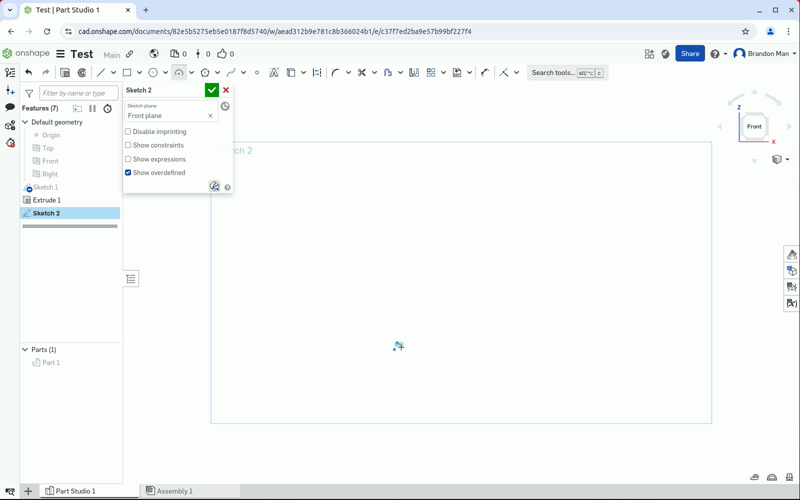
mouse_move(398, 345)
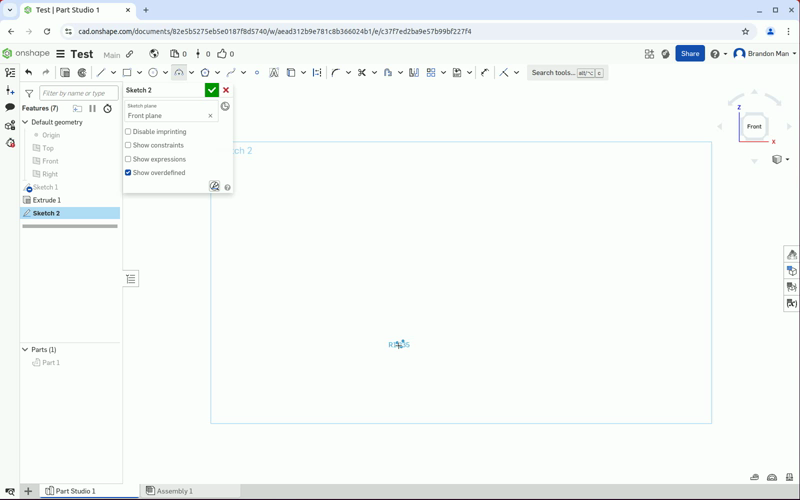
scroll(6)
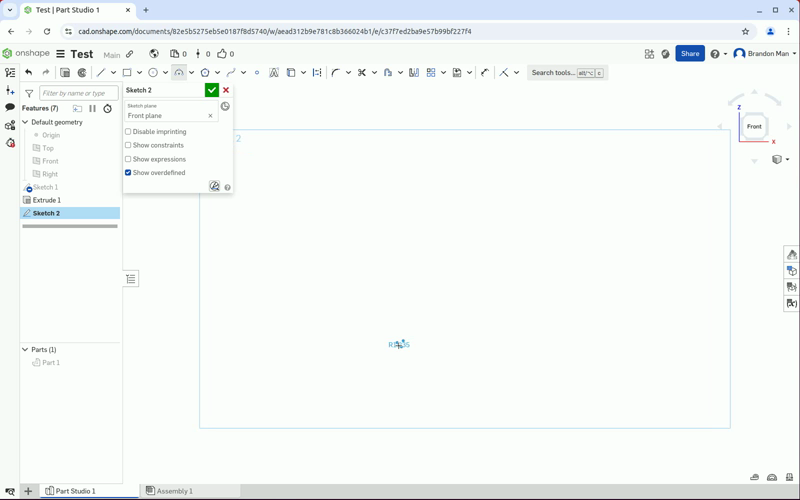
scroll(6)
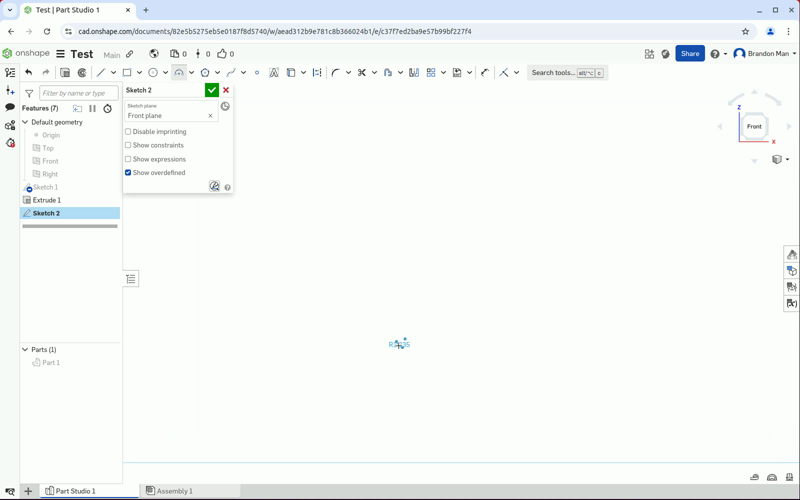
scroll(6)
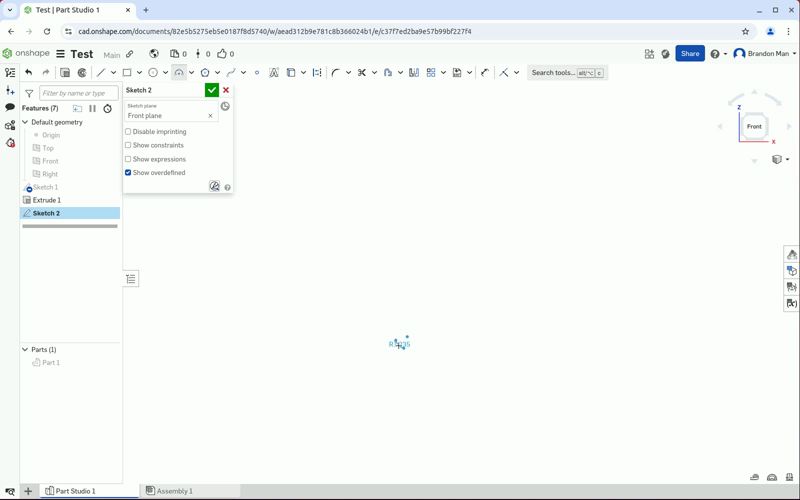
scroll(6)
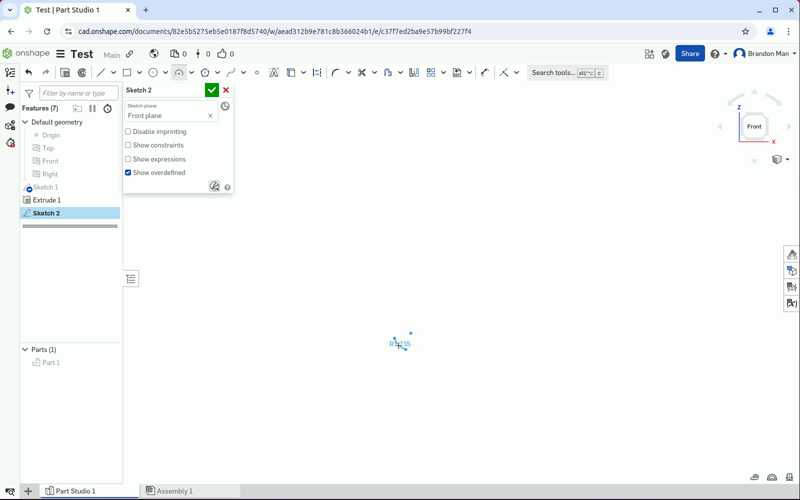
scroll(6)
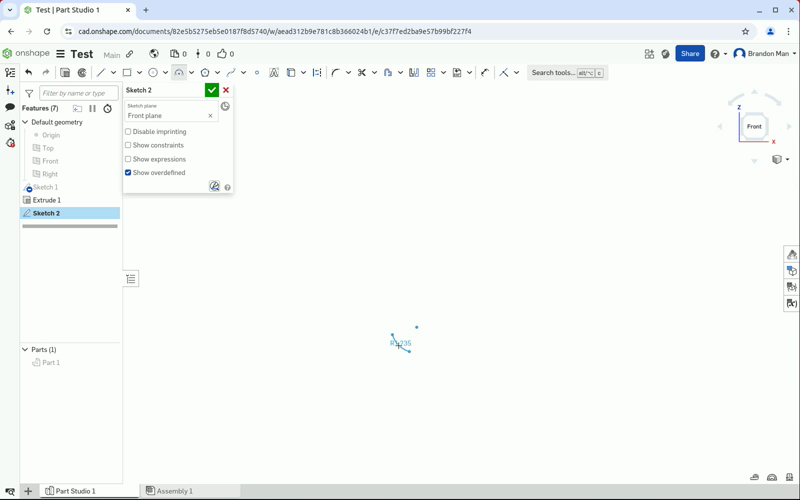
scroll(6)
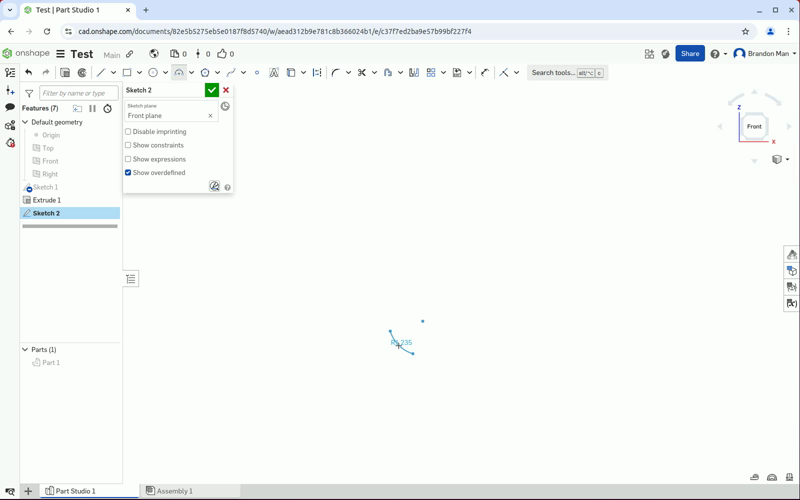
scroll(6)
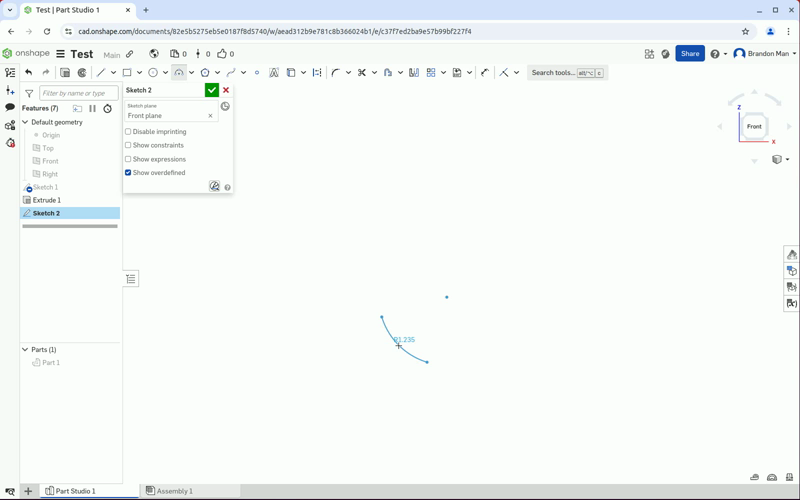
click(398, 345)
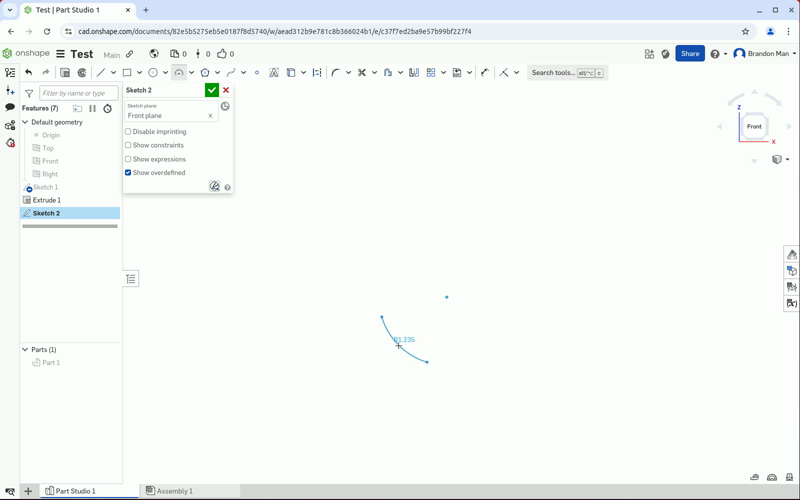
scroll(-6)
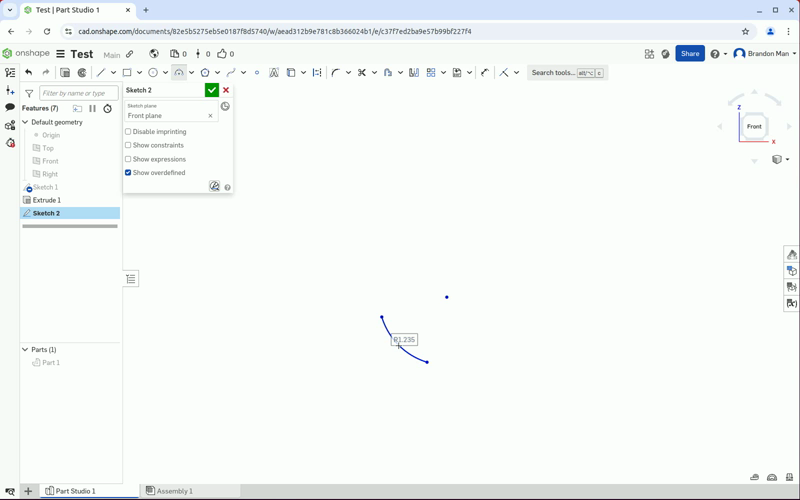
scroll(-6)
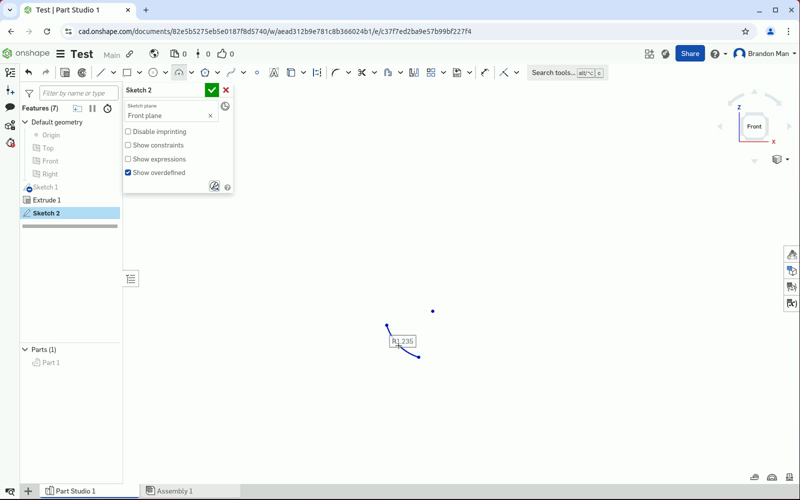
scroll(-6)
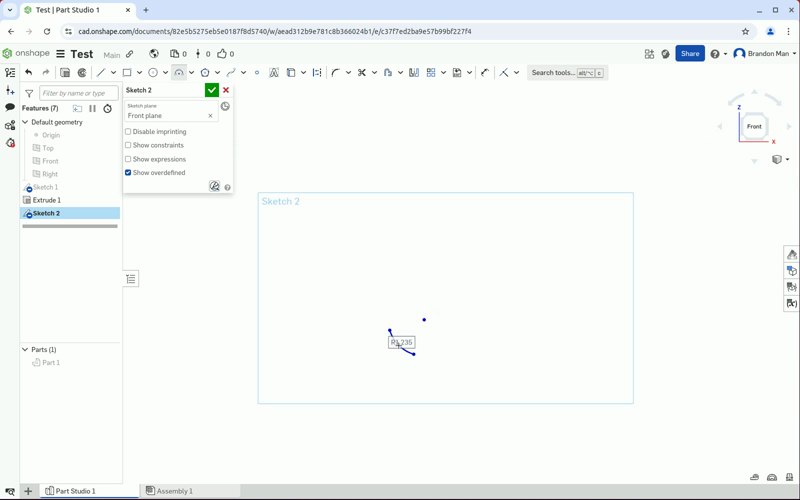
scroll(-6)
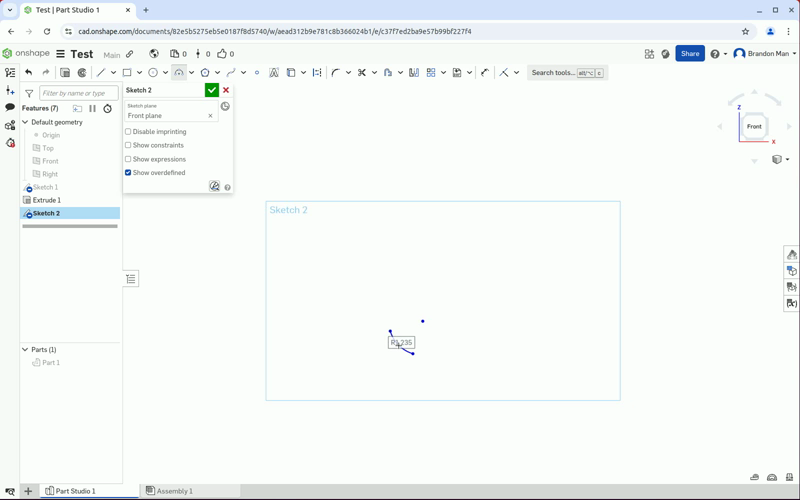
scroll(-6)
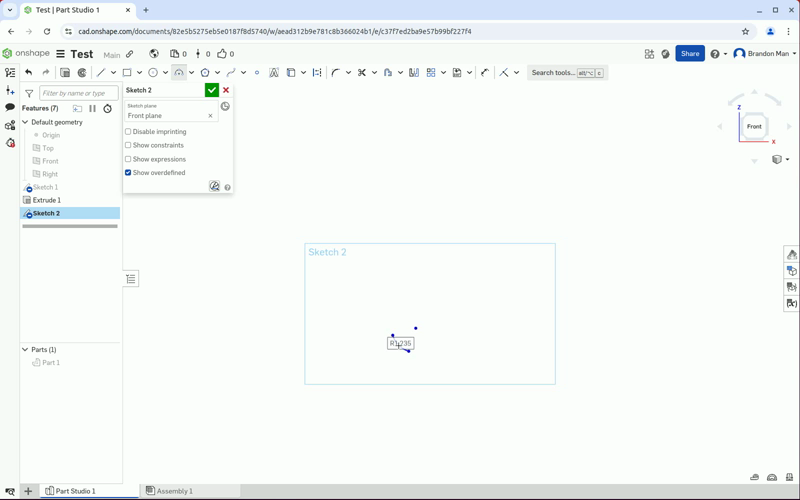
scroll(-6)
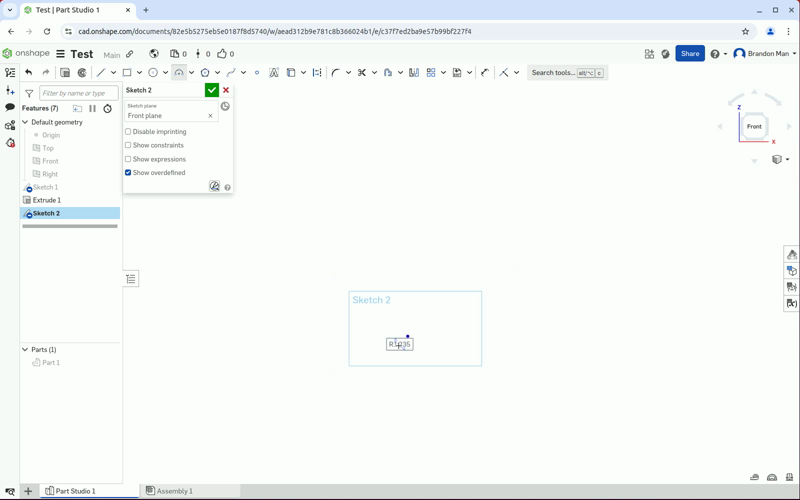
scroll(-6)
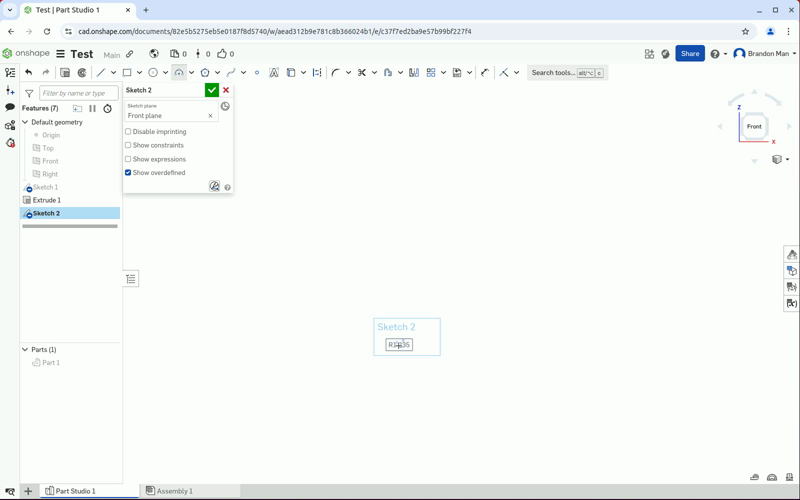
key_up(shift)
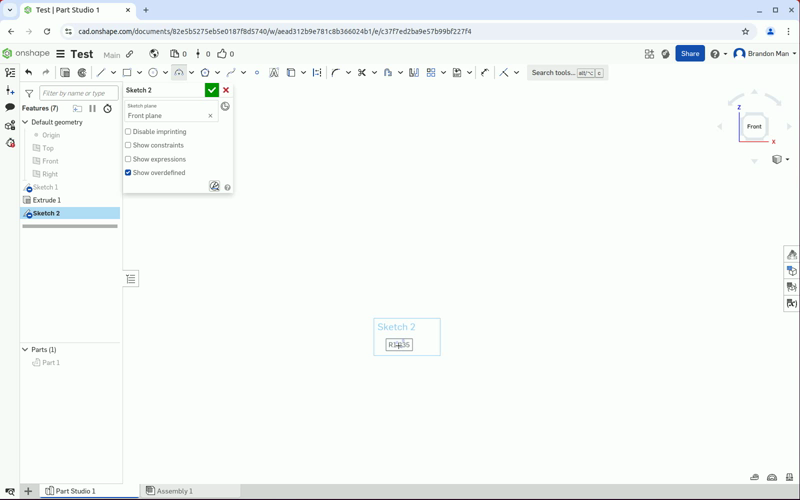
key(esc)
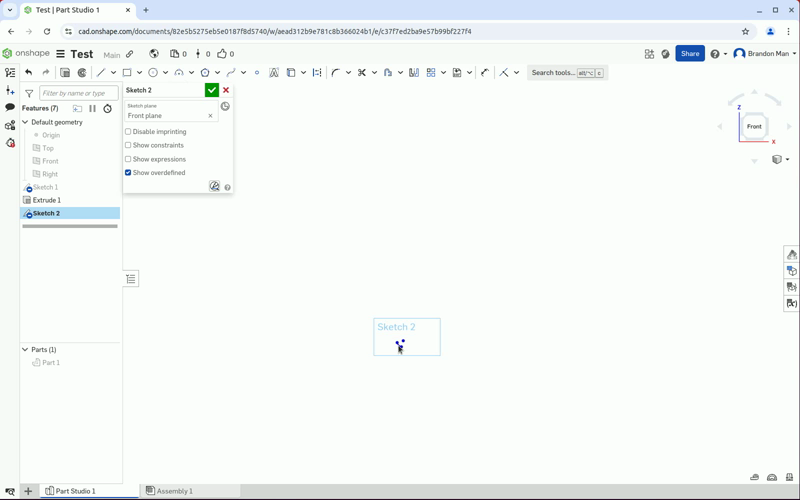
key(l)
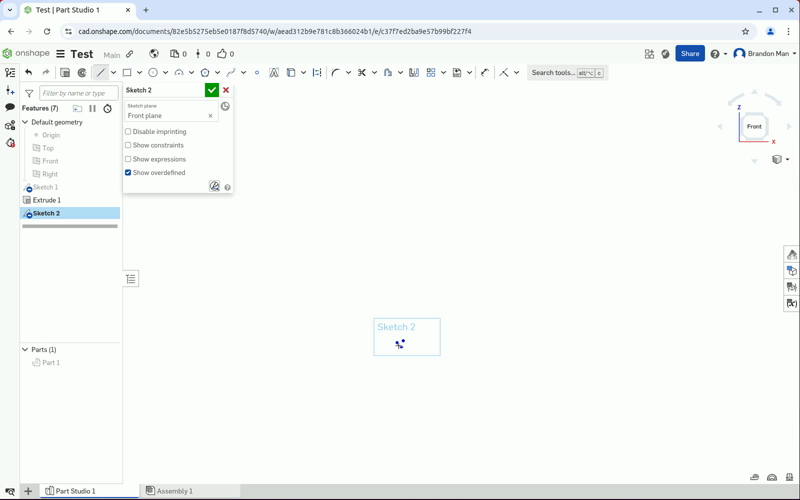
mouse_move(401, 346)
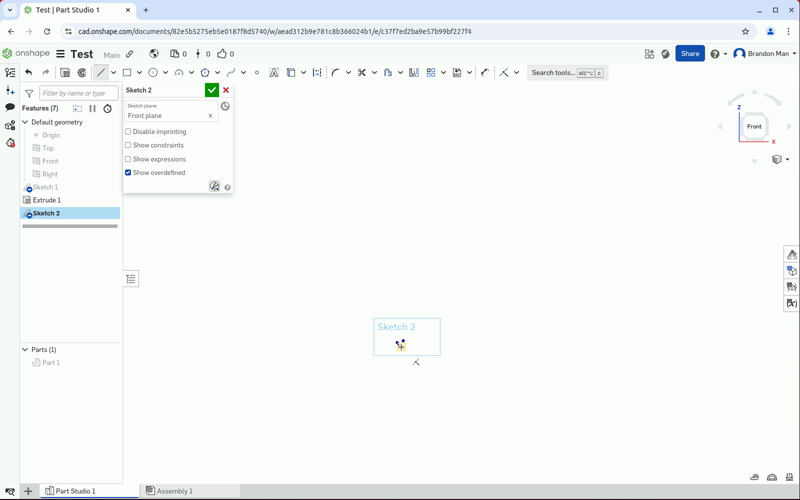
scroll(6)
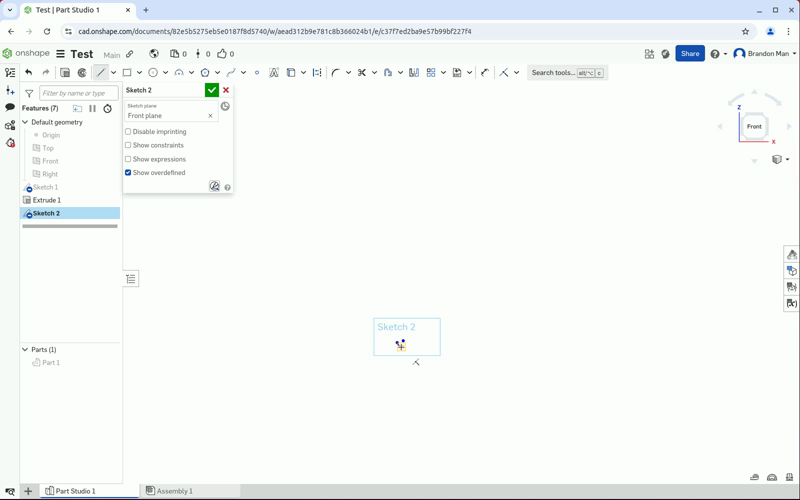
scroll(6)
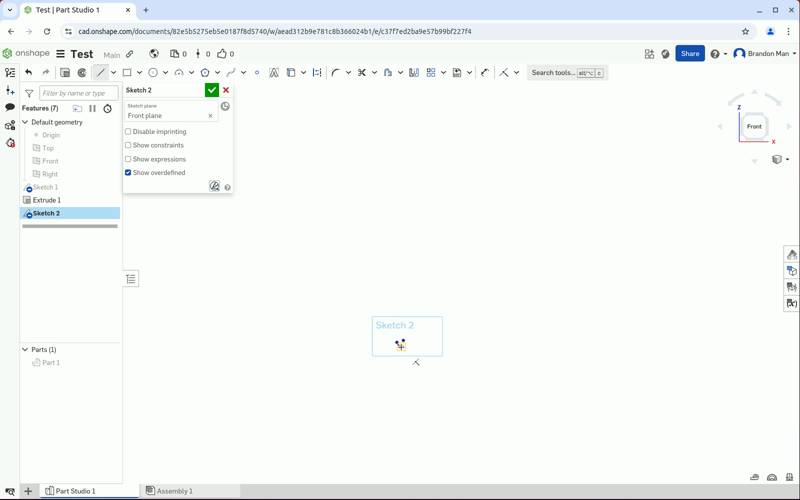
scroll(6)
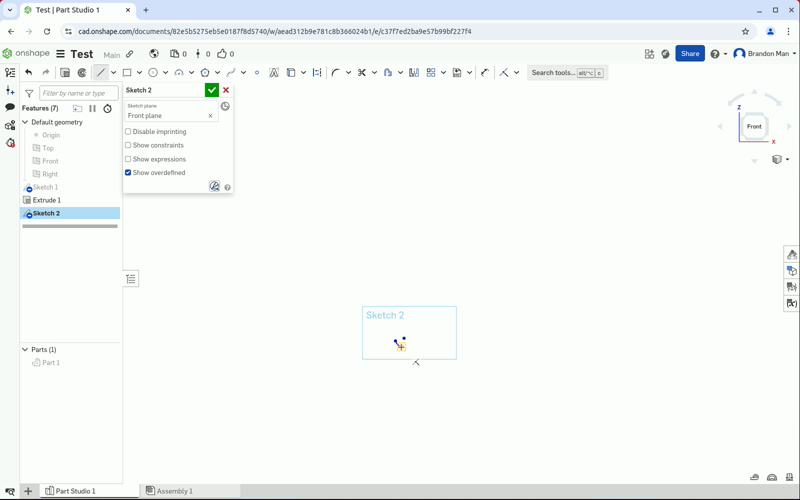
scroll(6)
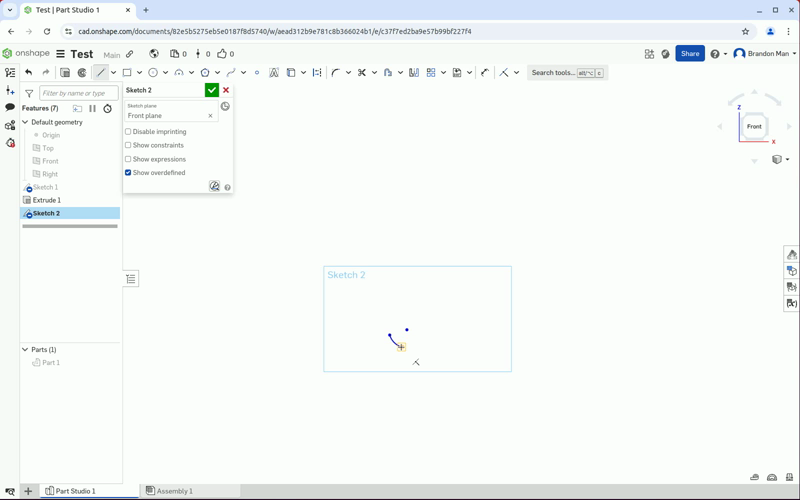
scroll(6)
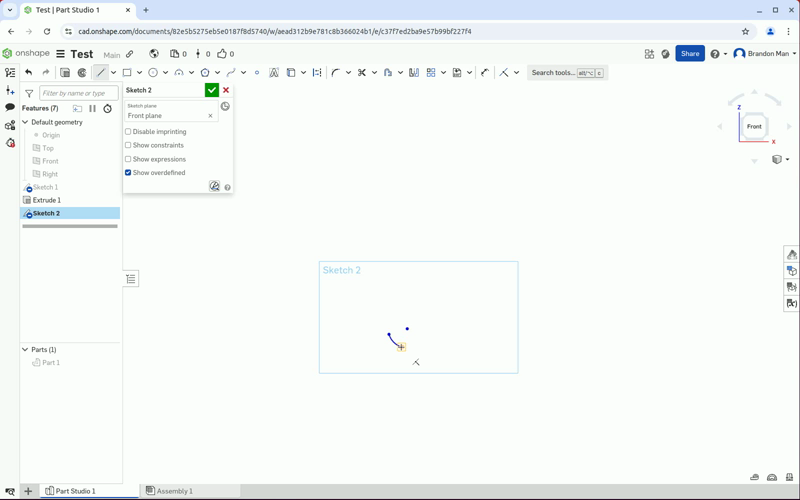
scroll(6)
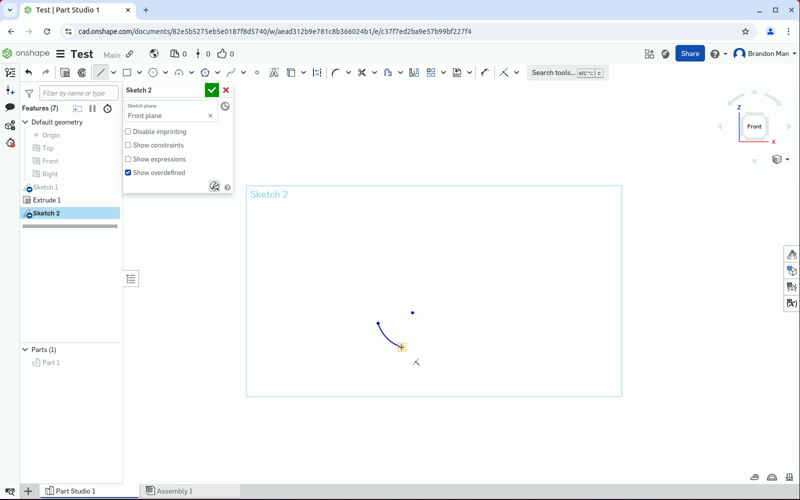
scroll(6)
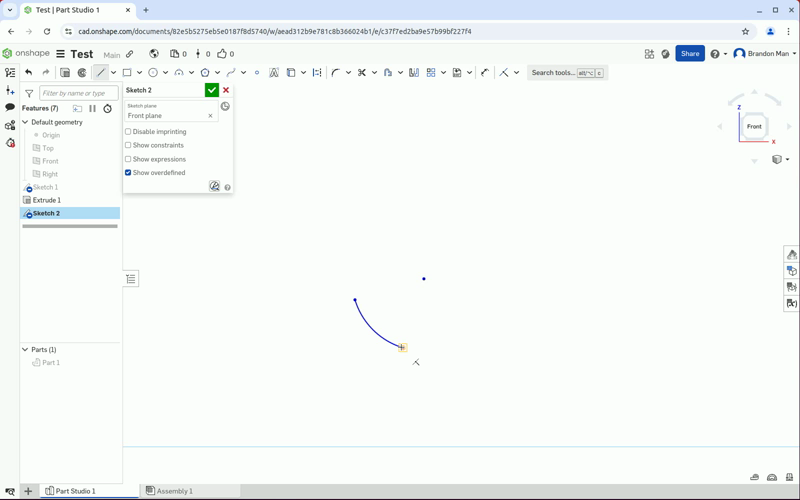
click(401, 346)
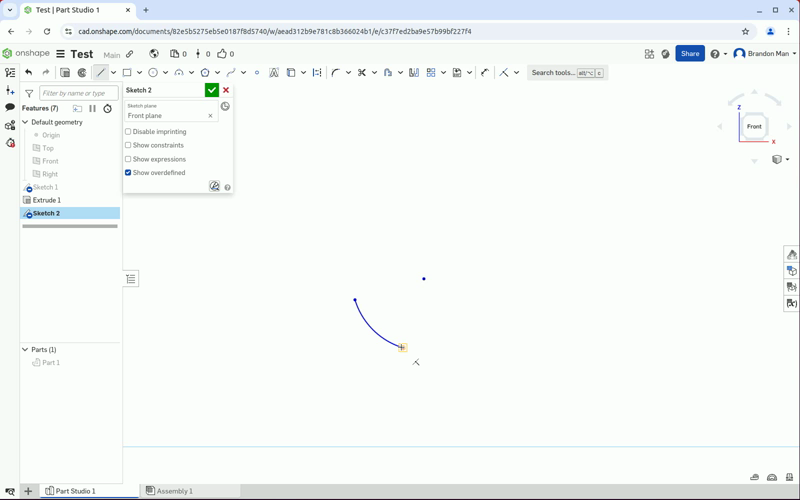
scroll(-6)
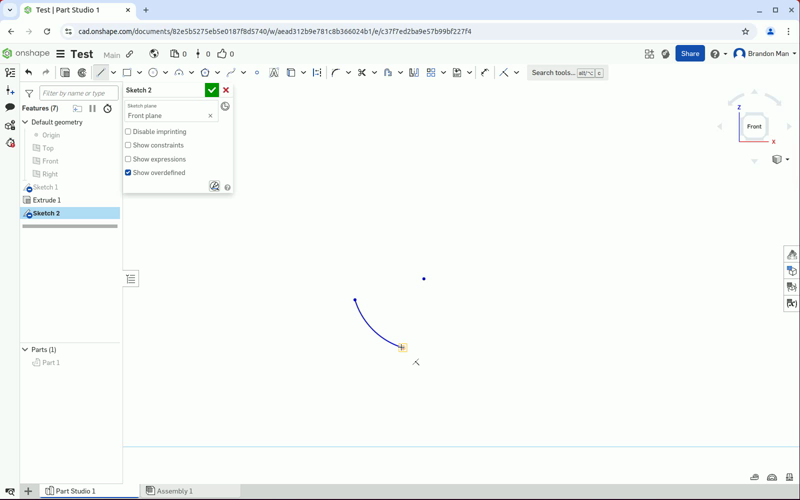
scroll(-6)
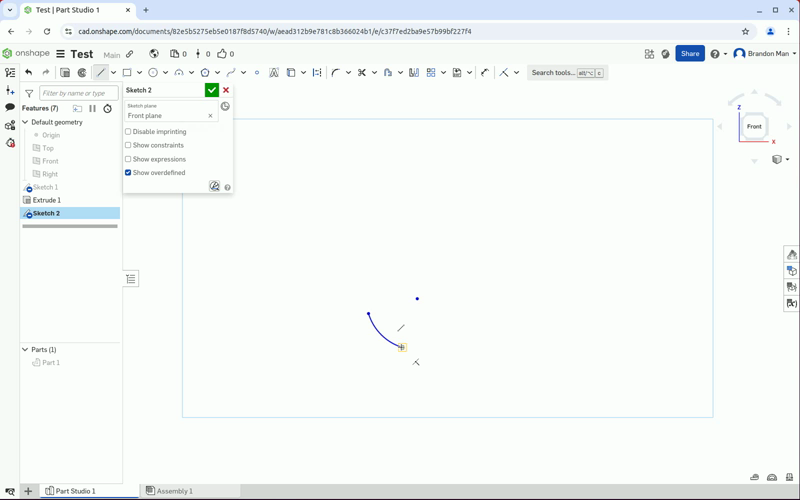
scroll(-6)
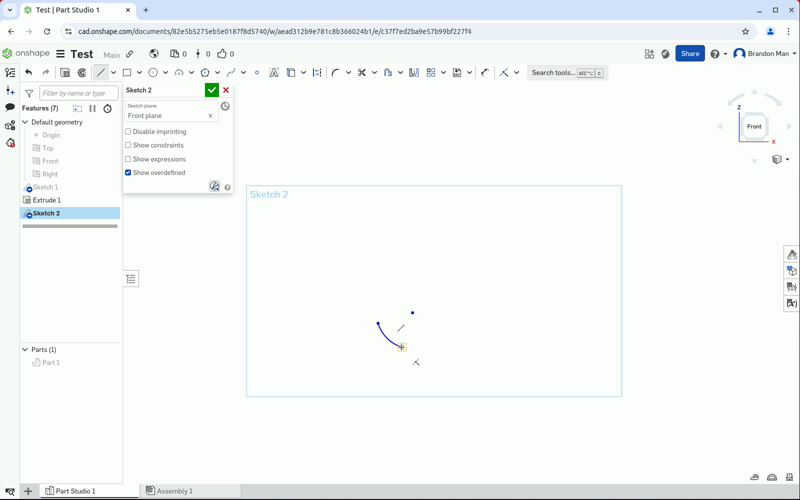
scroll(-6)
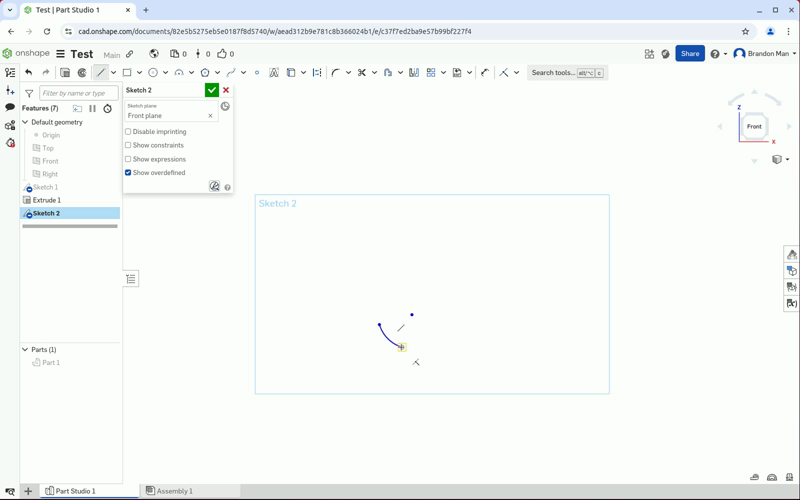
scroll(-6)
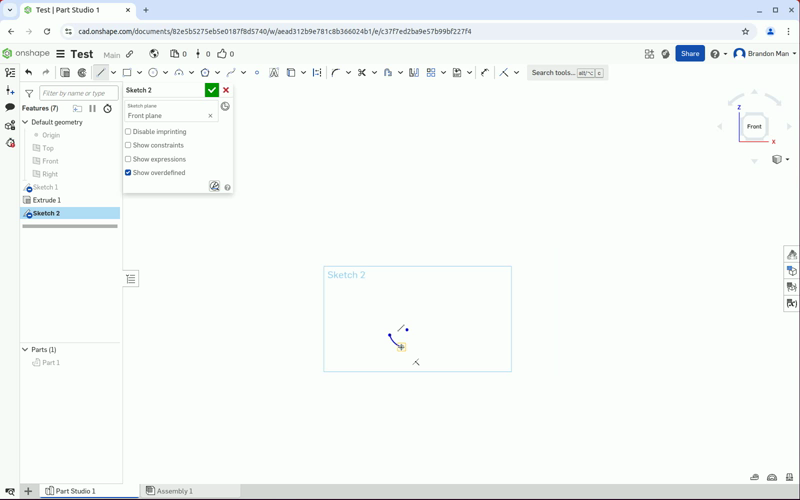
scroll(-6)
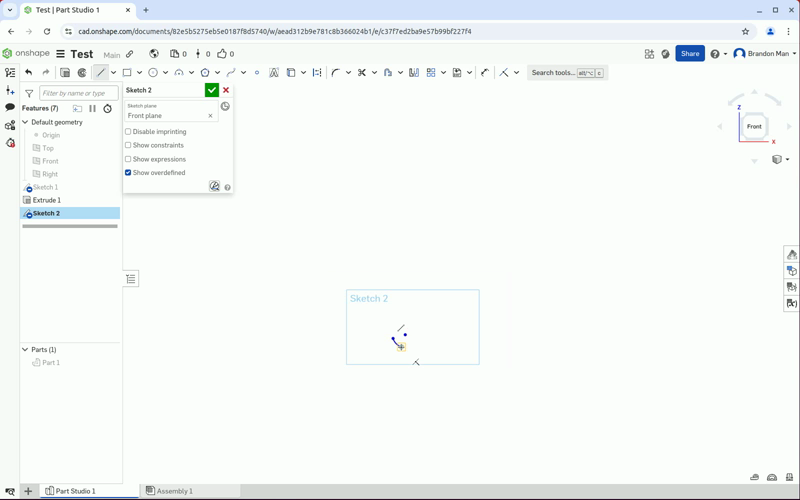
scroll(-6)
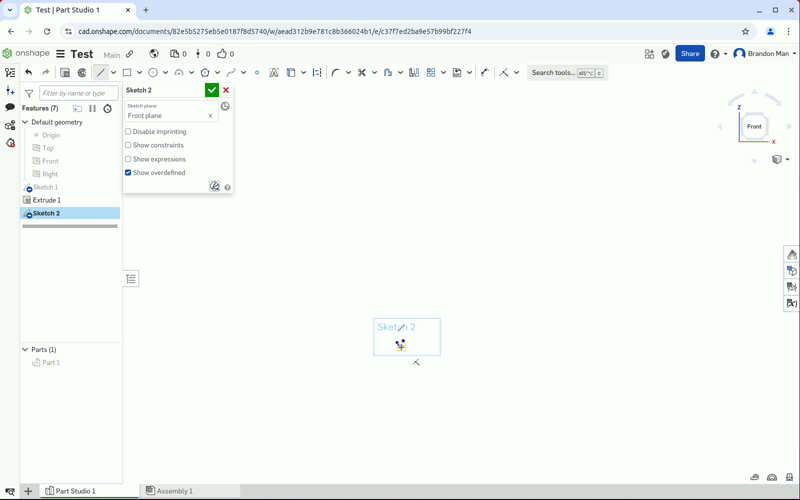
key_down(shift)
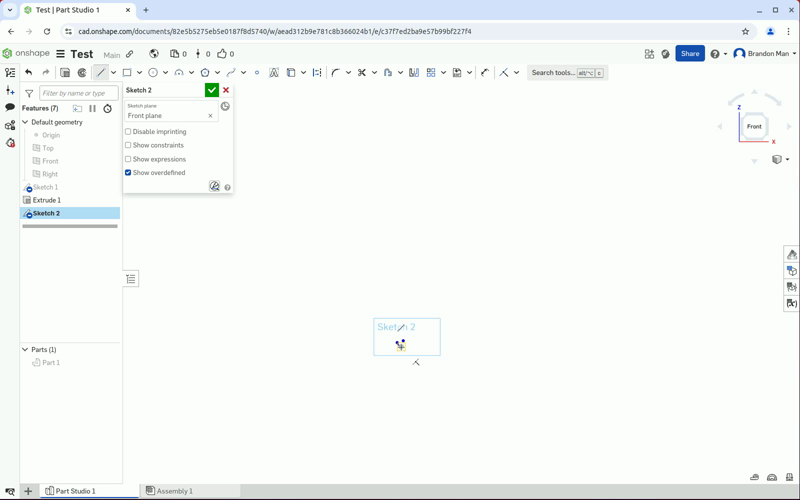
mouse_move(521, 346)
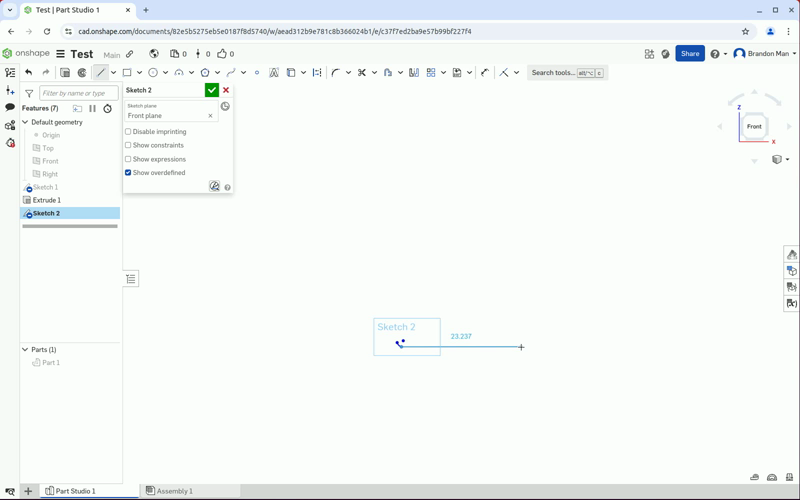
click(521, 346)
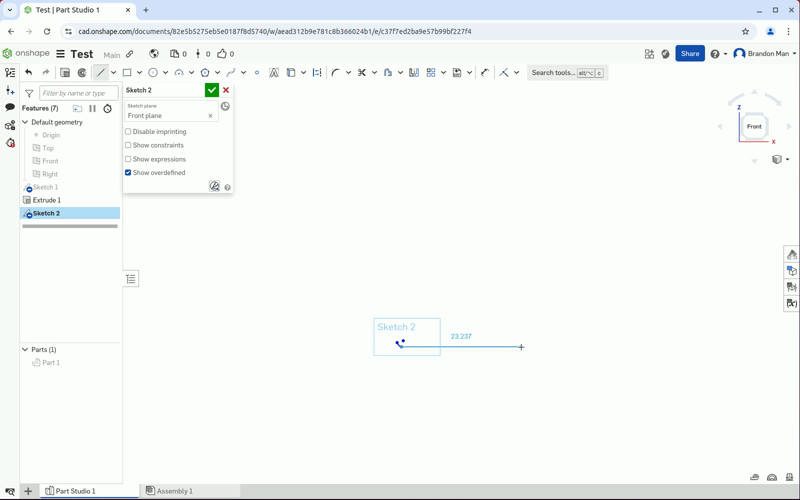
key_up(shift)
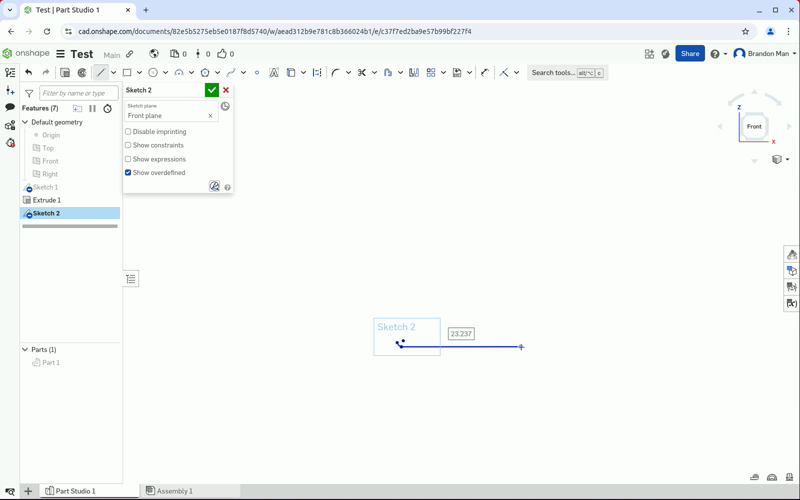
key(esc)
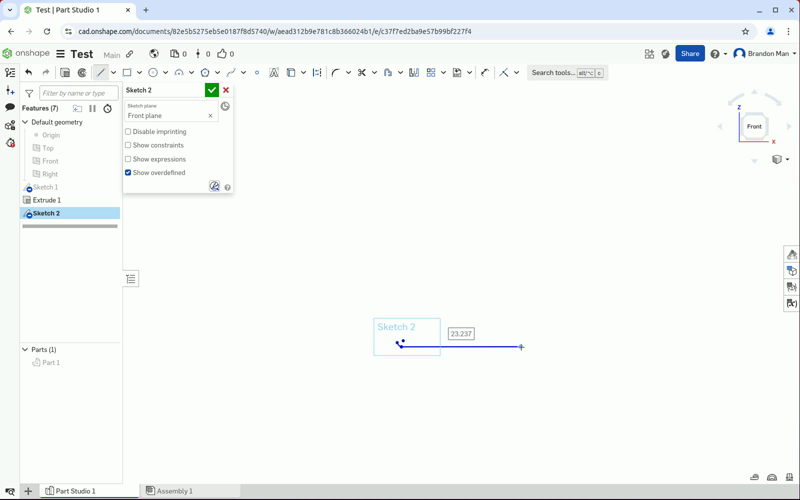
key(a)
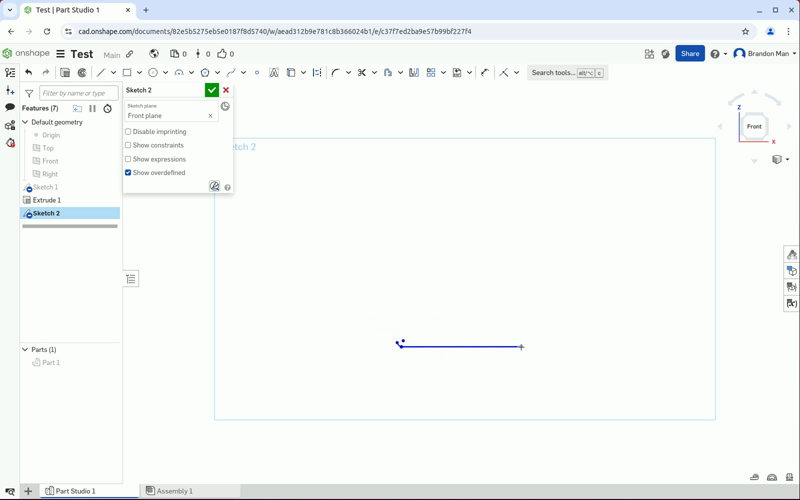
mouse_move(521, 346)
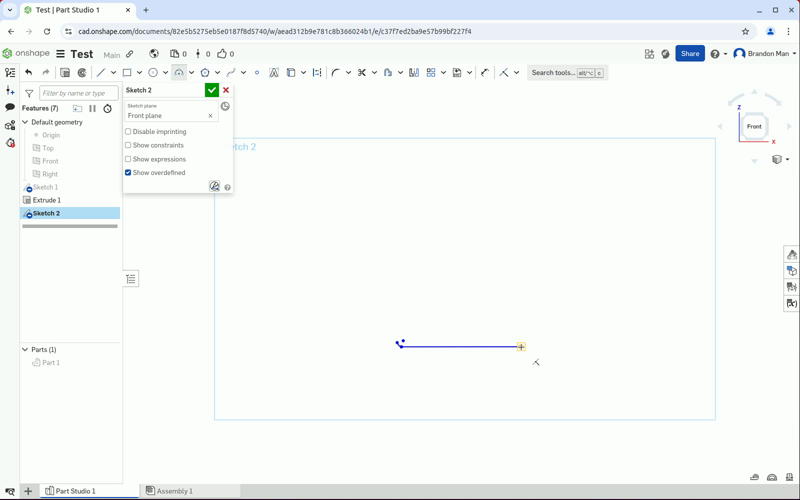
click(521, 346)
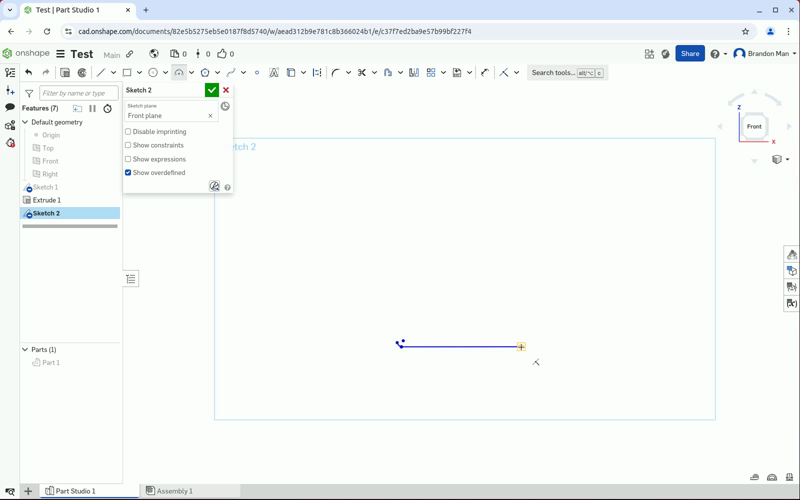
key_down(shift)
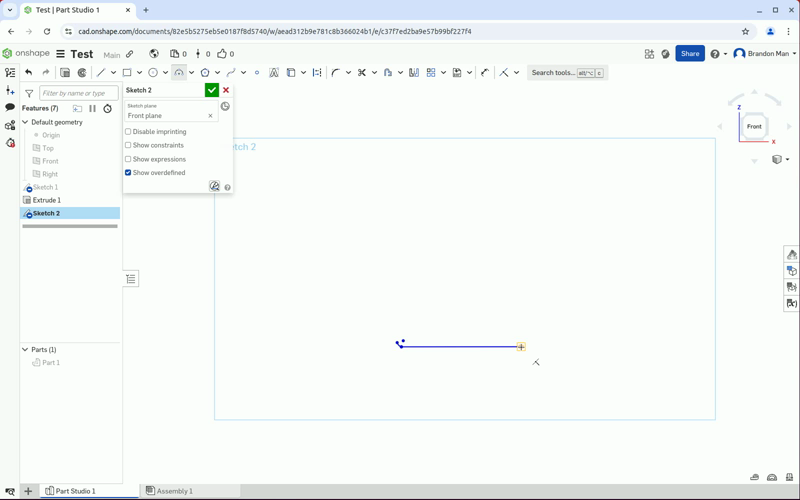
mouse_move(525, 342)
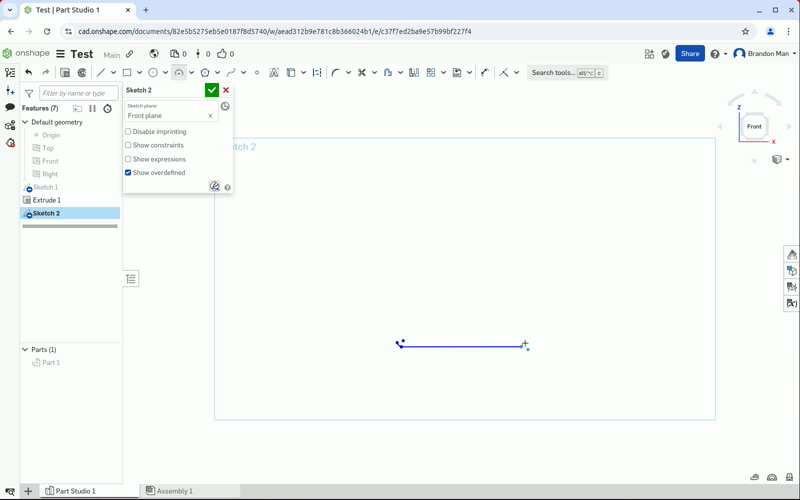
scroll(6)
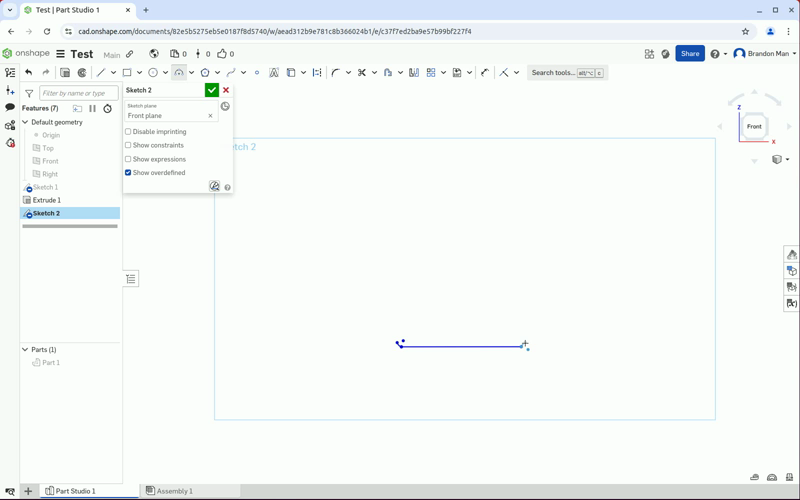
scroll(6)
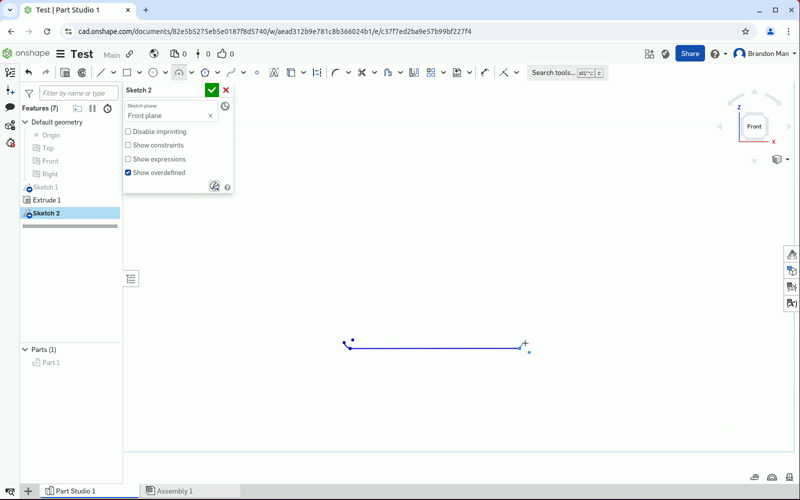
scroll(6)
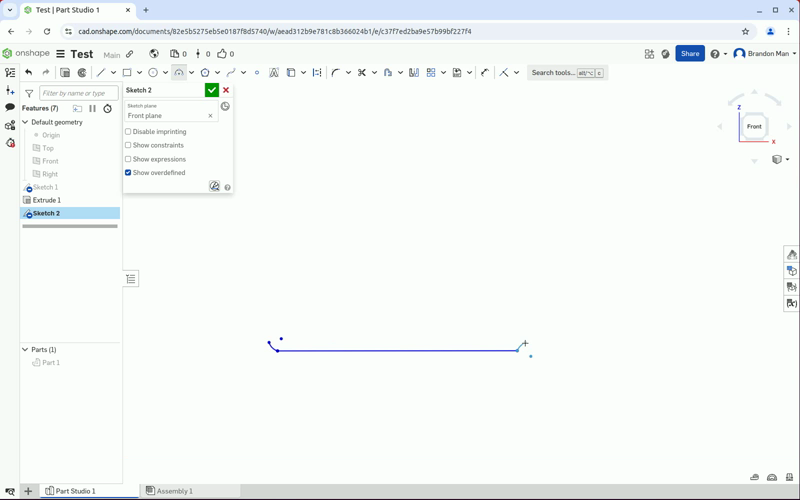
scroll(6)
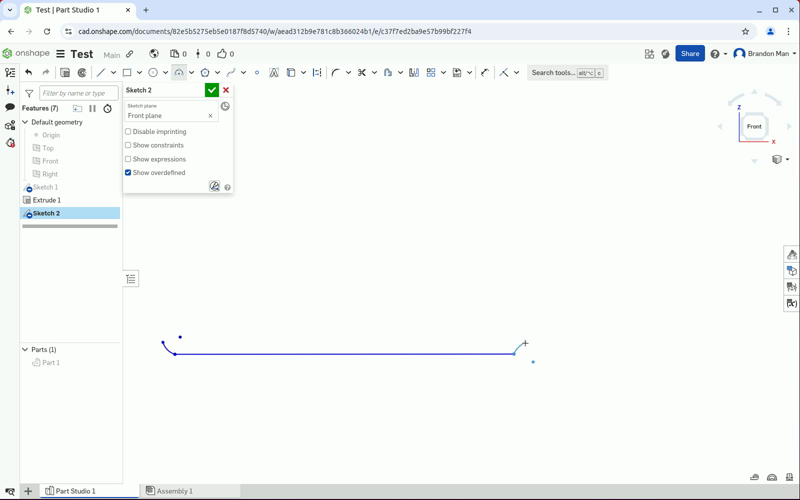
scroll(6)
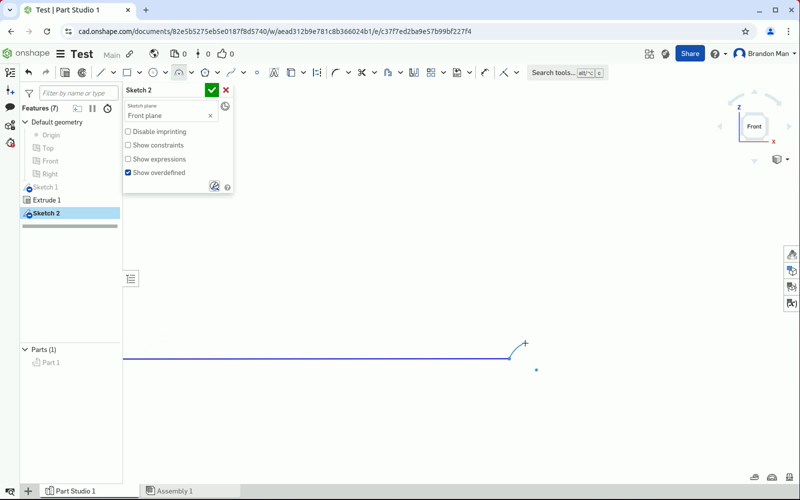
scroll(6)
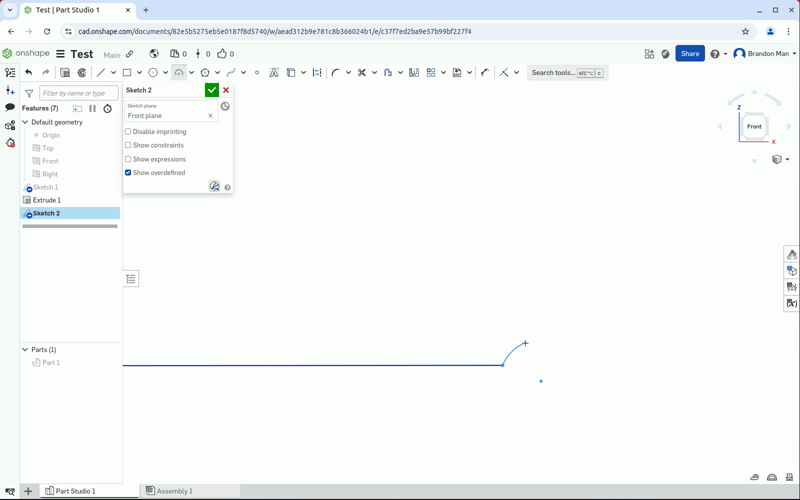
scroll(6)
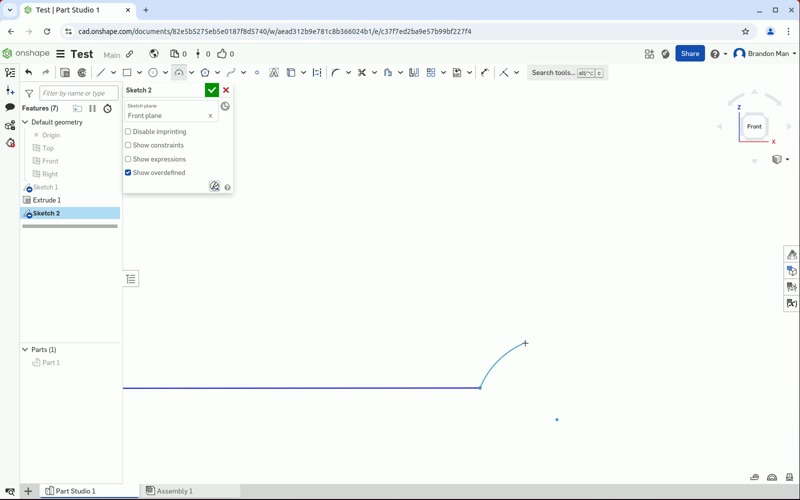
click(525, 342)
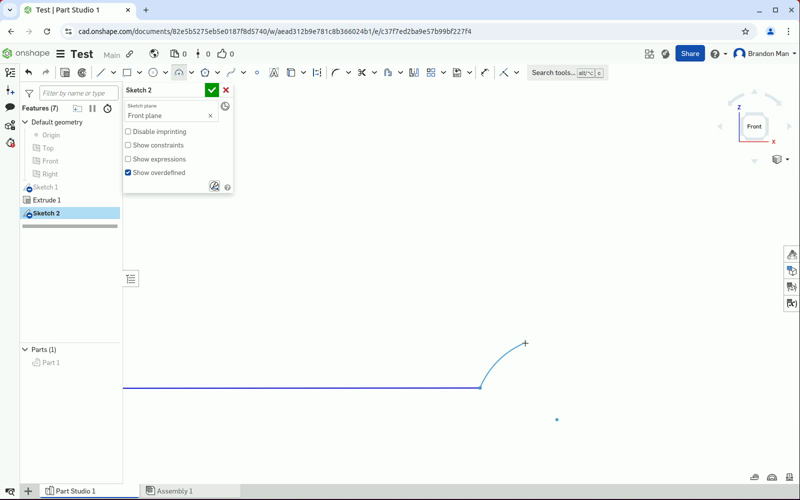
scroll(-6)
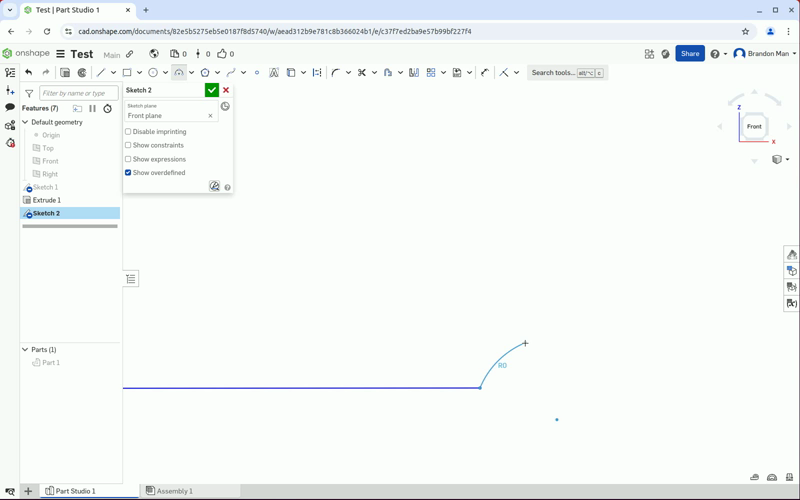
scroll(-6)
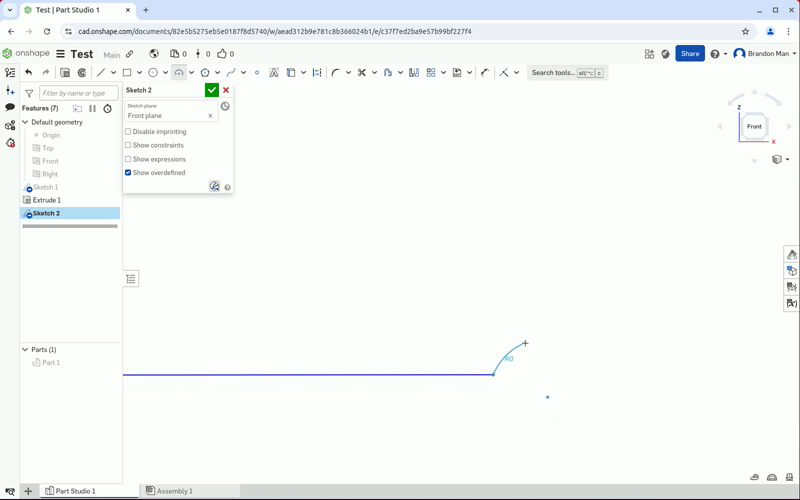
scroll(-6)
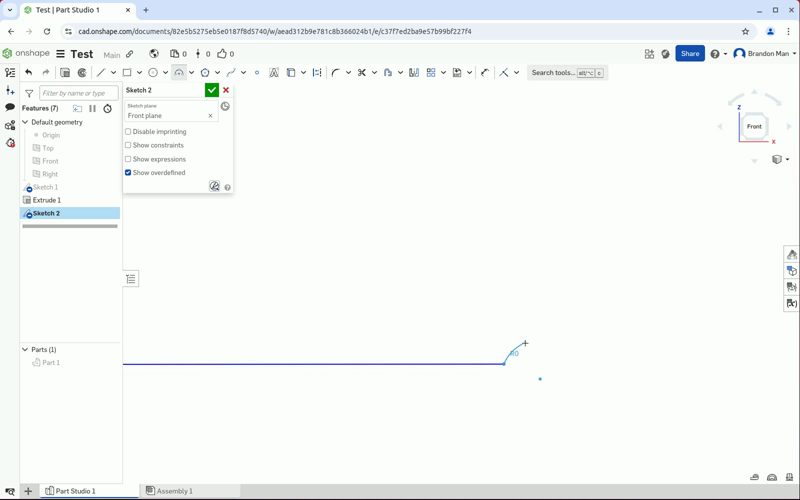
scroll(-6)
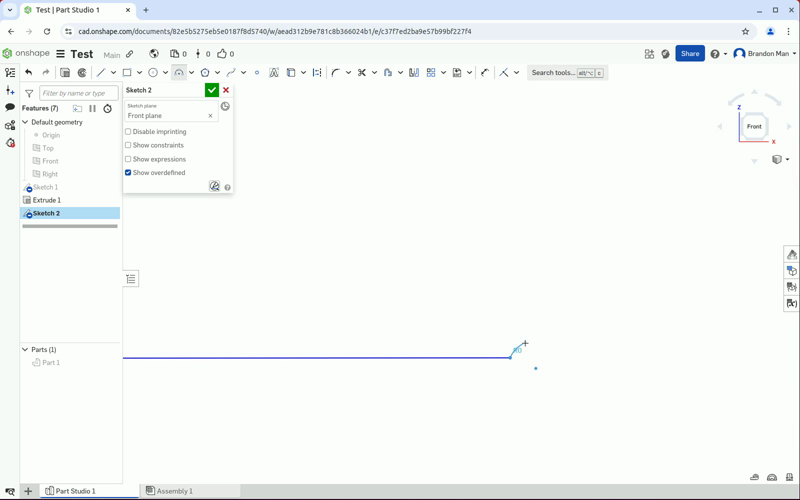
scroll(-6)
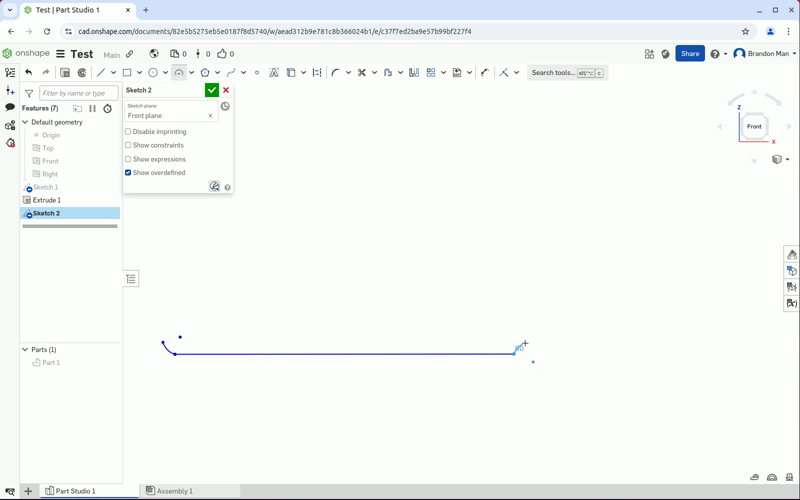
scroll(-6)
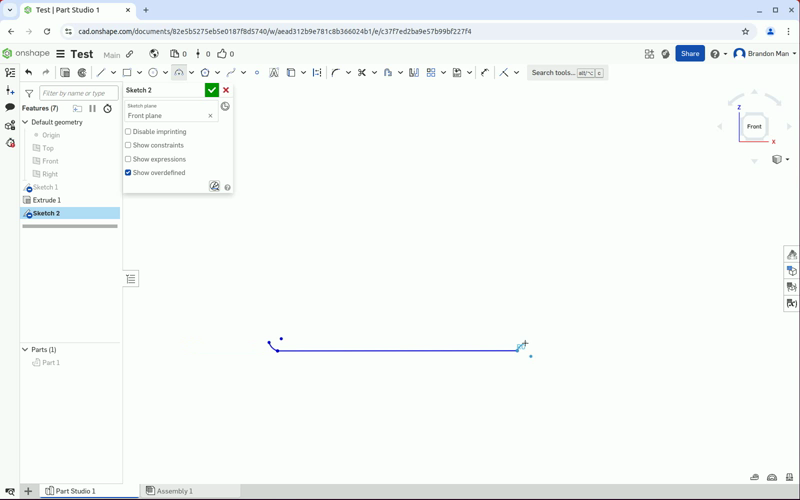
scroll(-6)
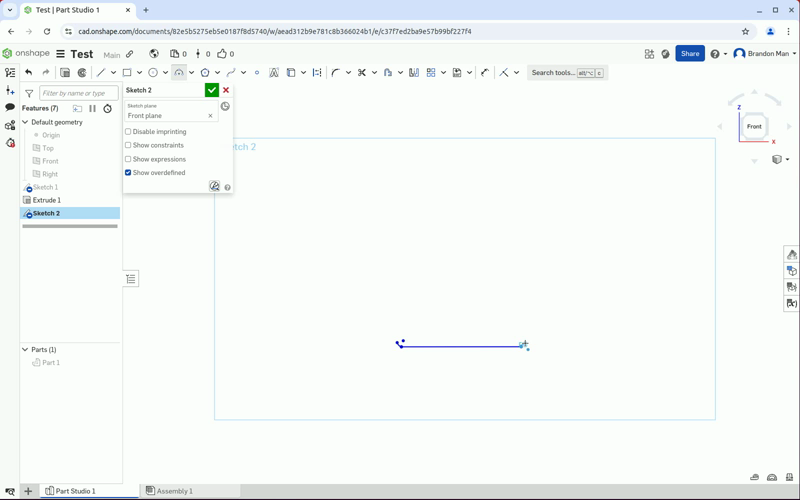
mouse_move(523, 345)
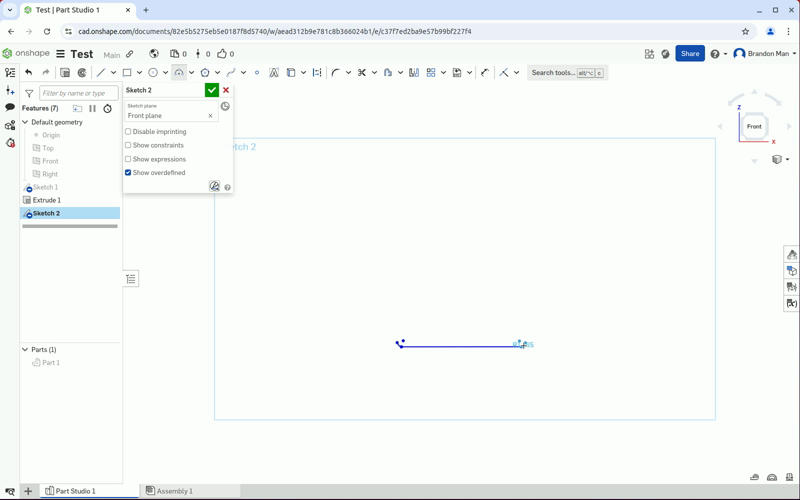
scroll(6)
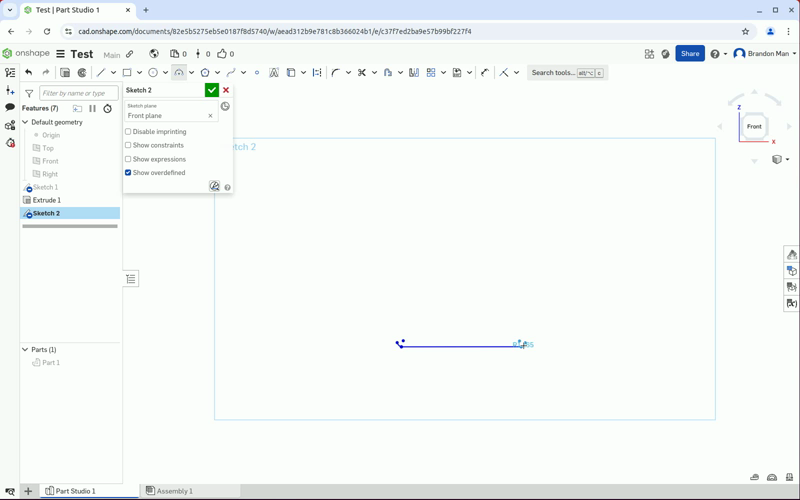
scroll(6)
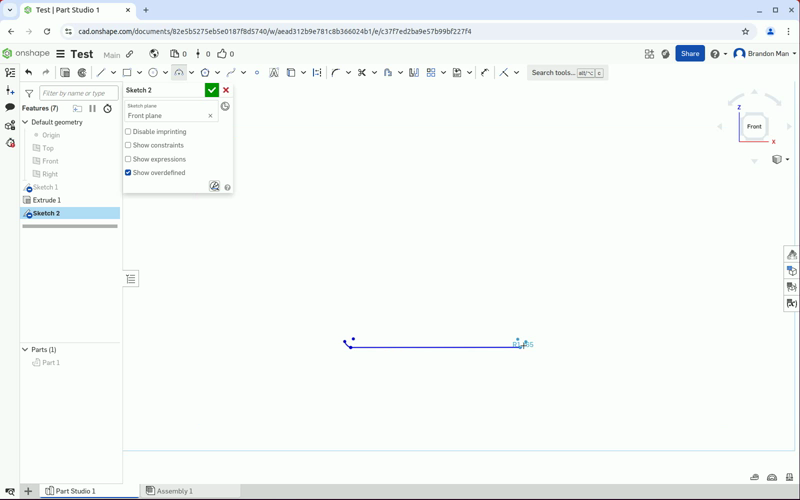
scroll(6)
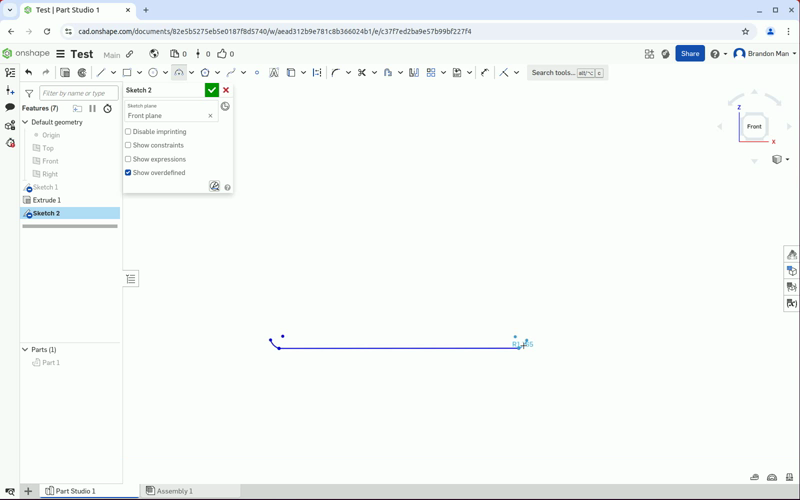
scroll(6)
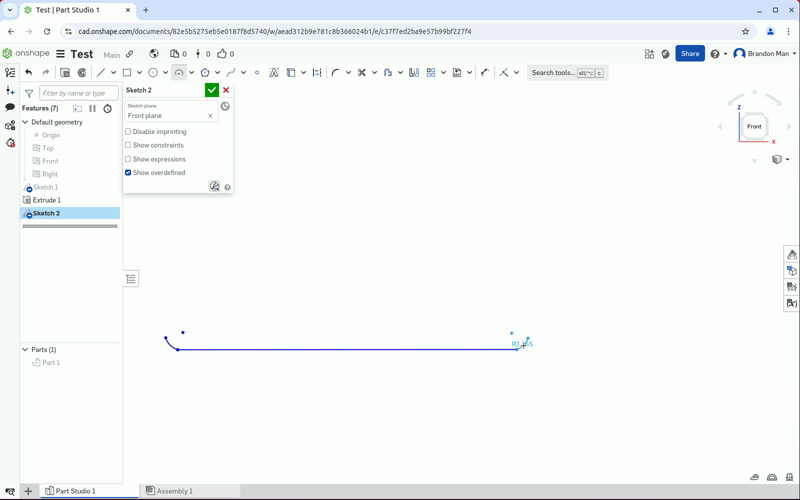
scroll(6)
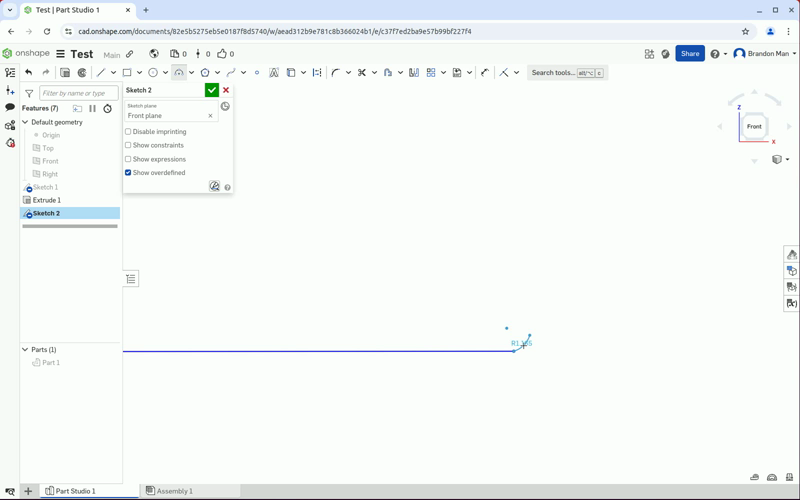
scroll(6)
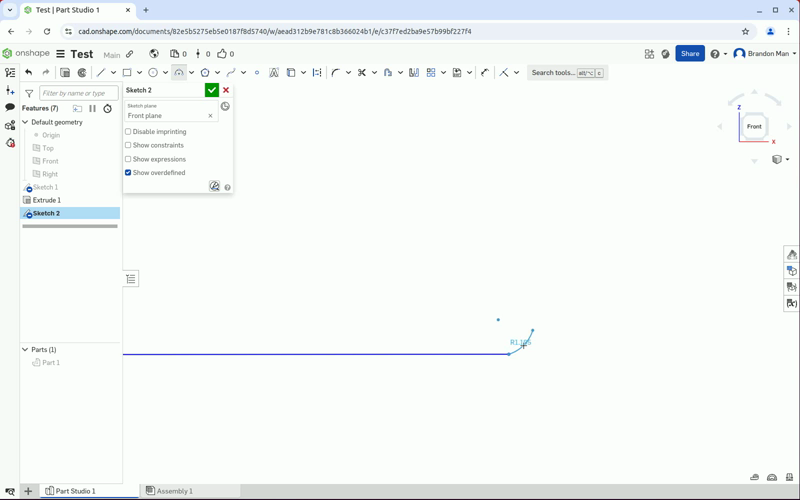
scroll(6)
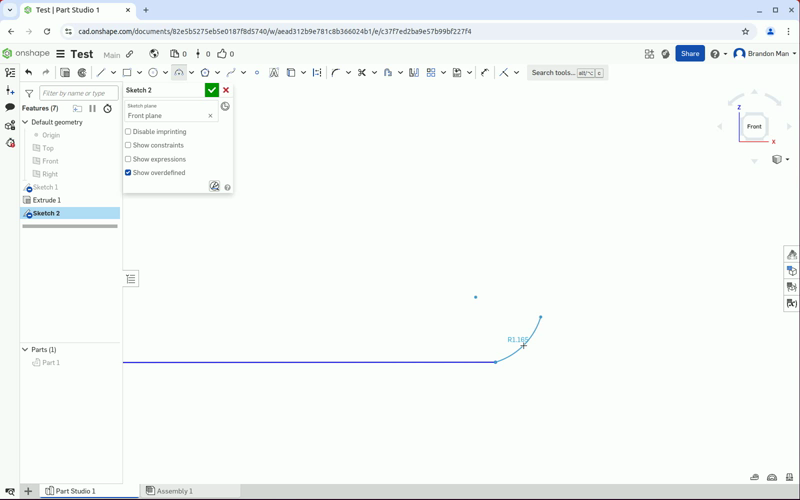
click(523, 345)
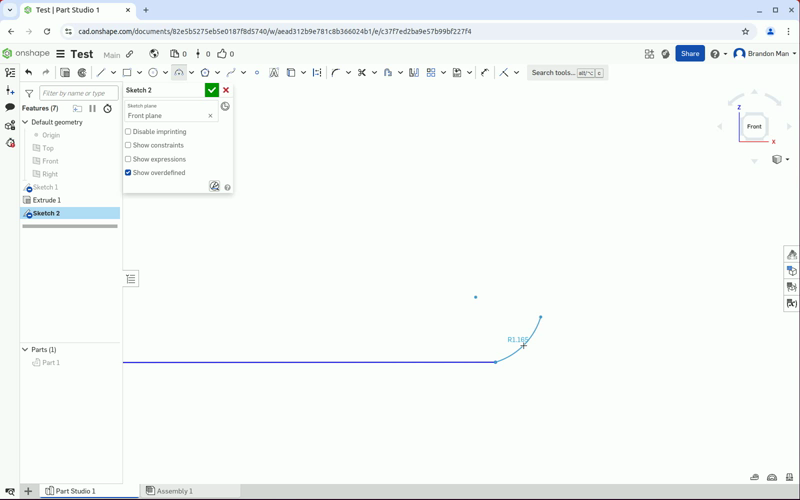
scroll(-6)
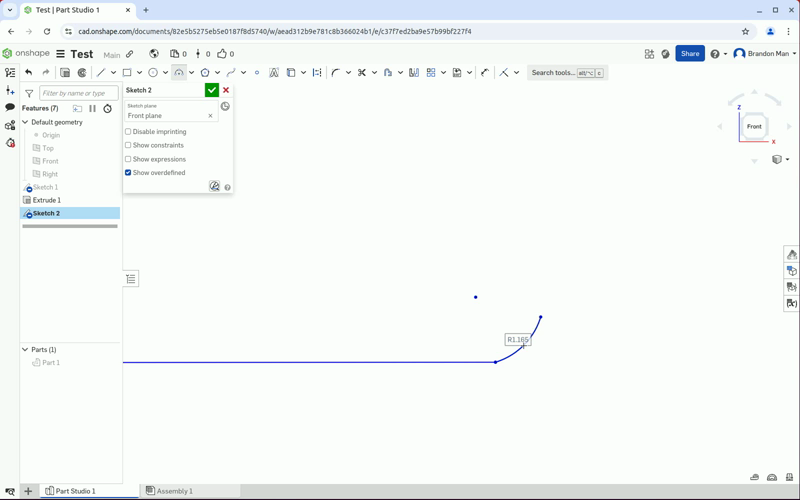
scroll(-6)
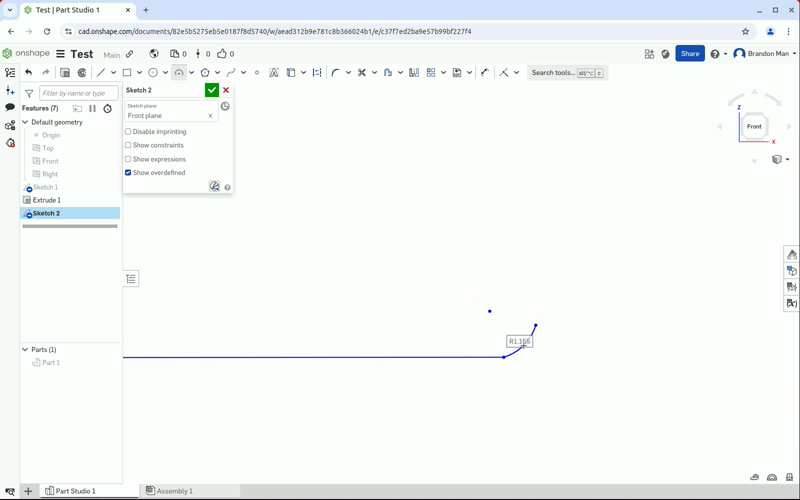
scroll(-6)
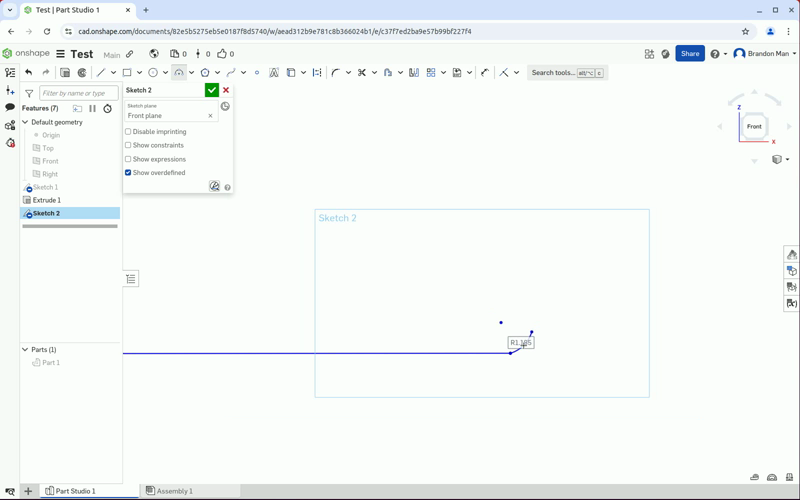
scroll(-6)
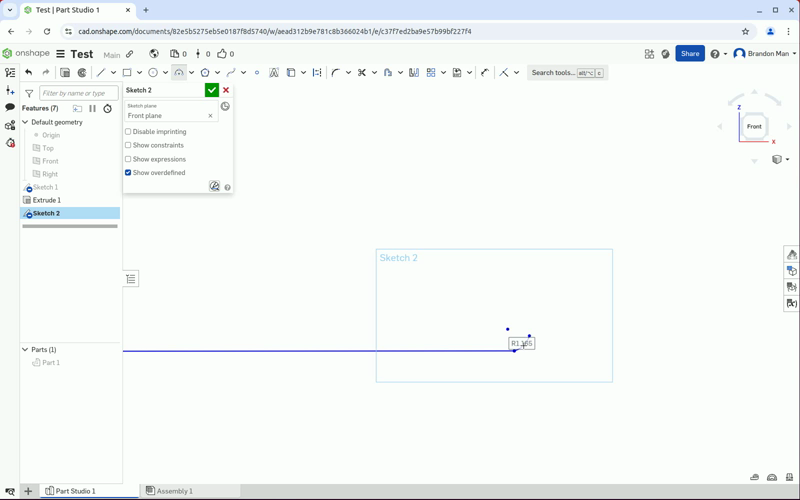
scroll(-6)
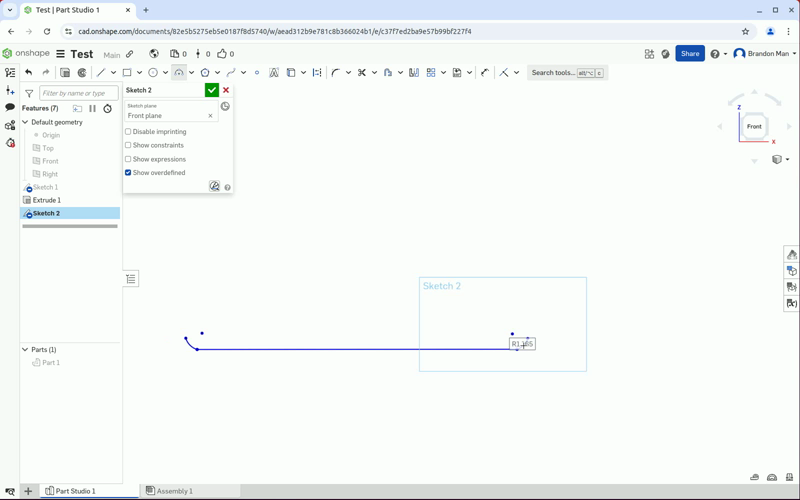
scroll(-6)
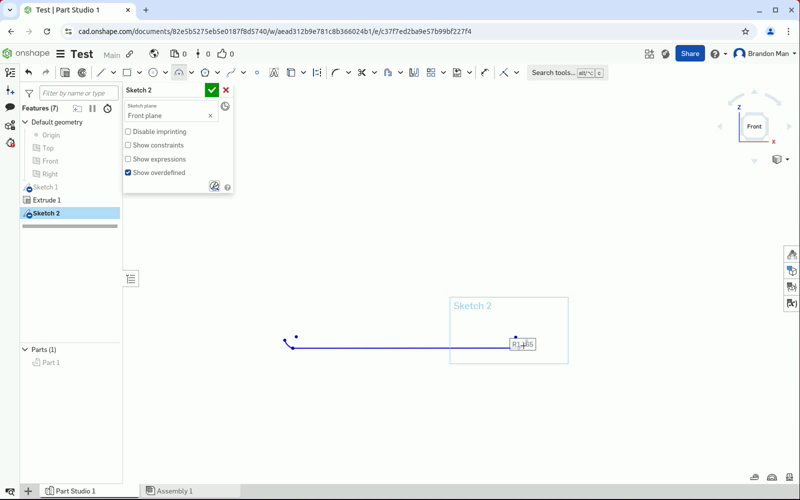
scroll(-6)
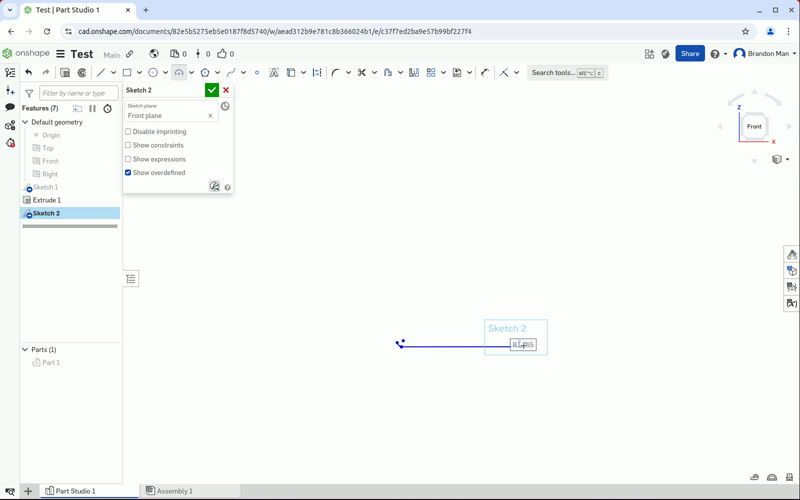
key_up(shift)
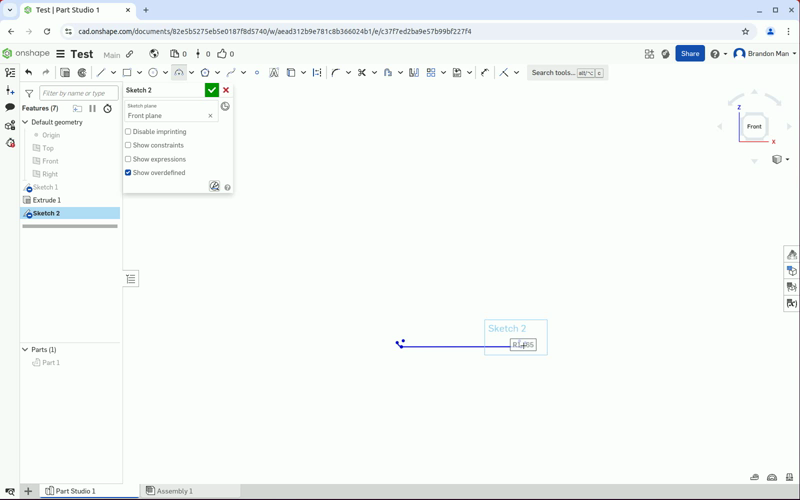
key(esc)
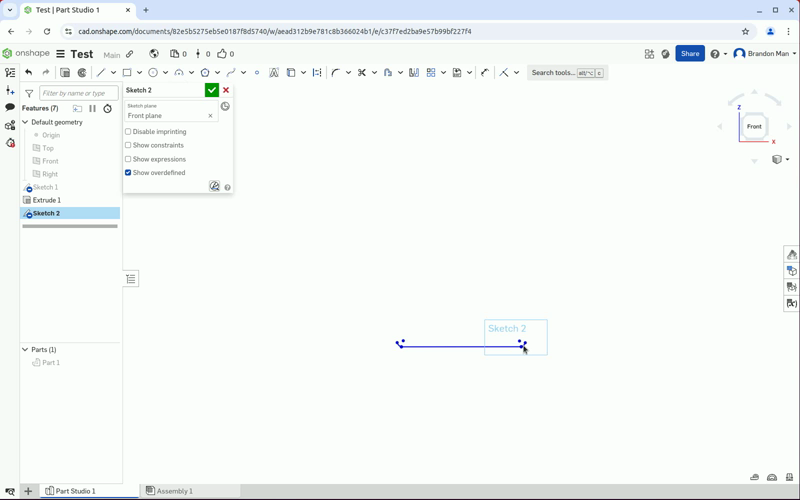
key(l)
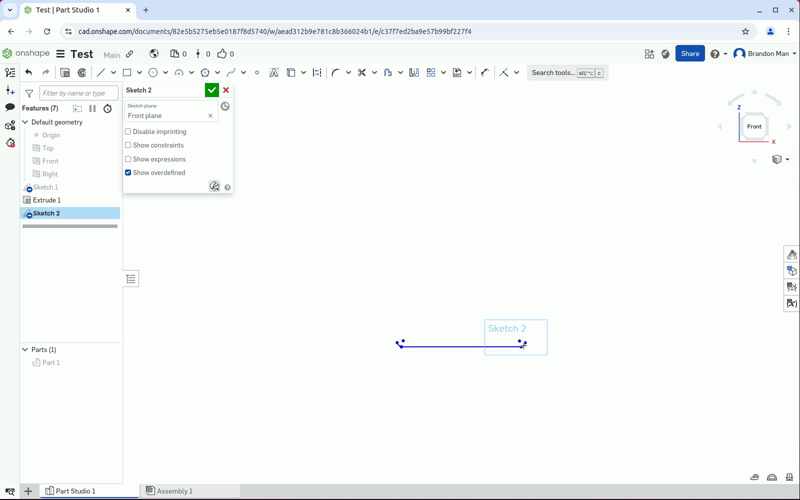
mouse_move(525, 342)
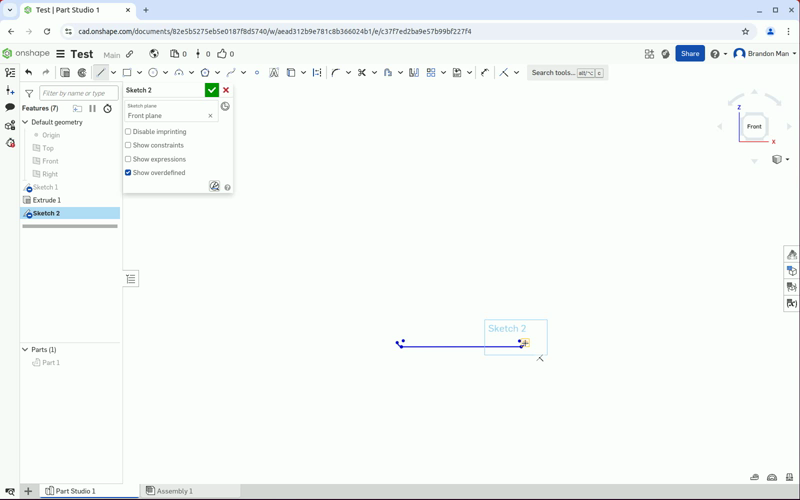
scroll(6)
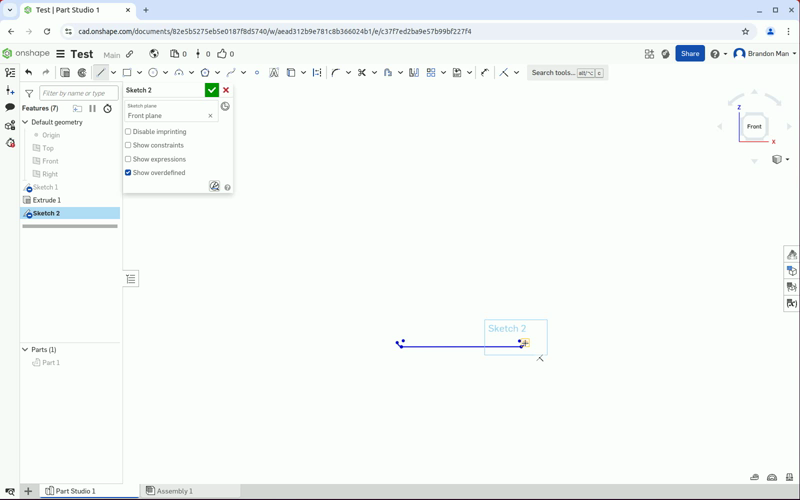
scroll(6)
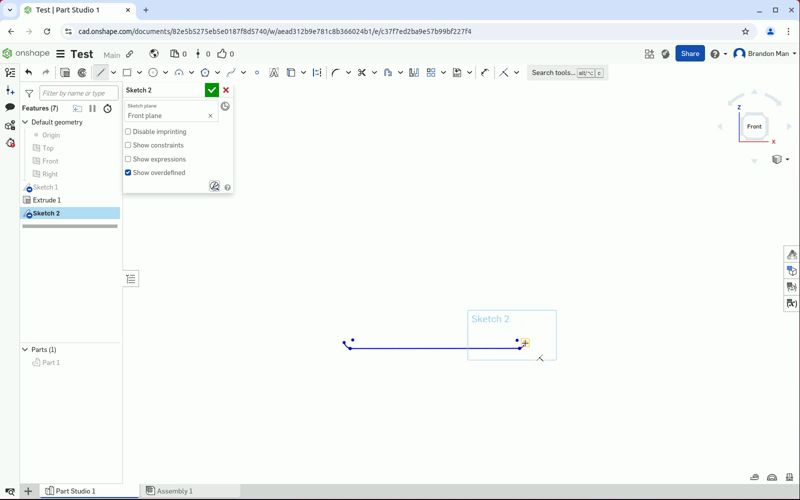
scroll(6)
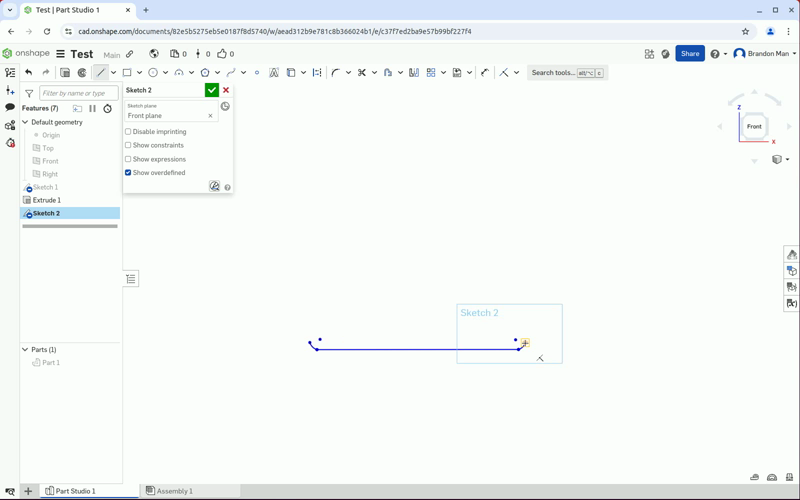
scroll(6)
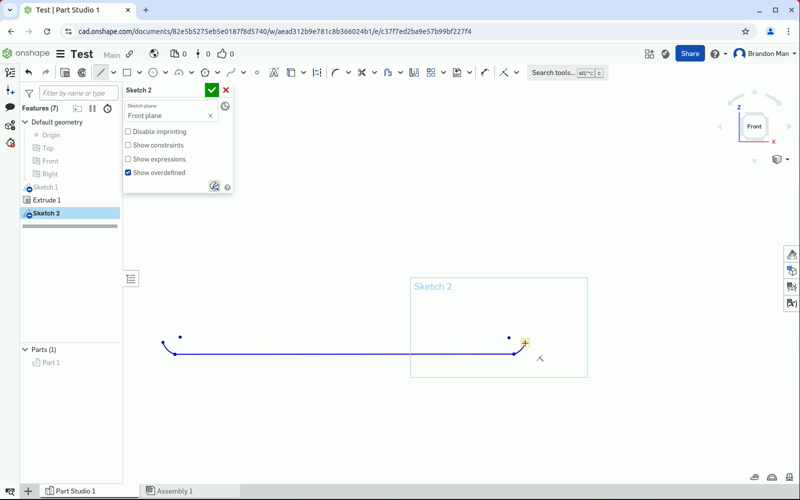
scroll(6)
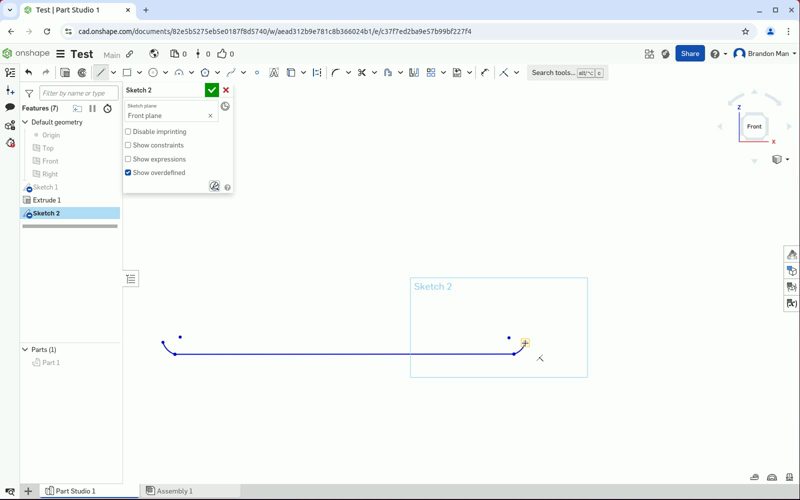
scroll(6)
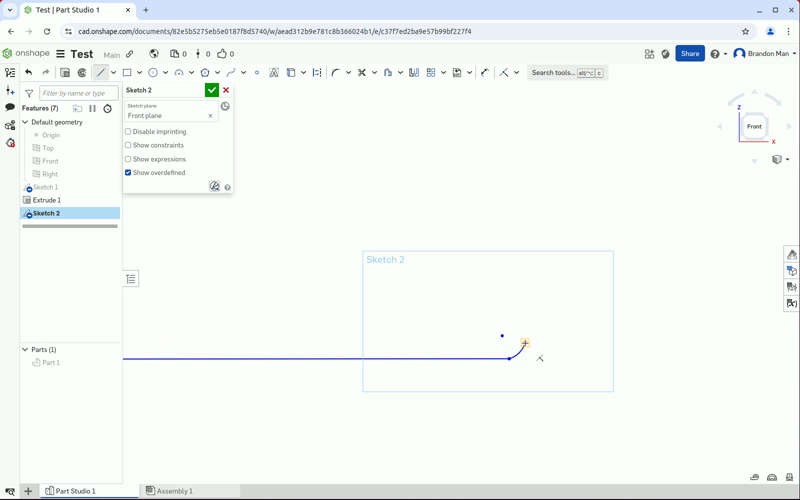
scroll(6)
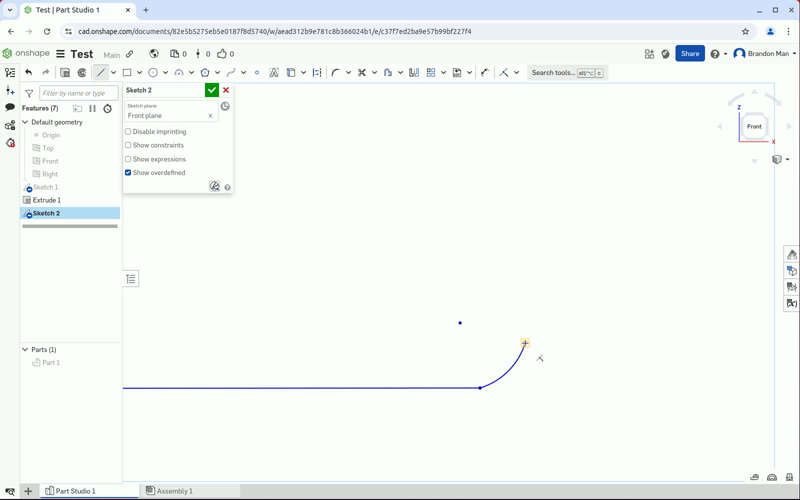
click(525, 342)
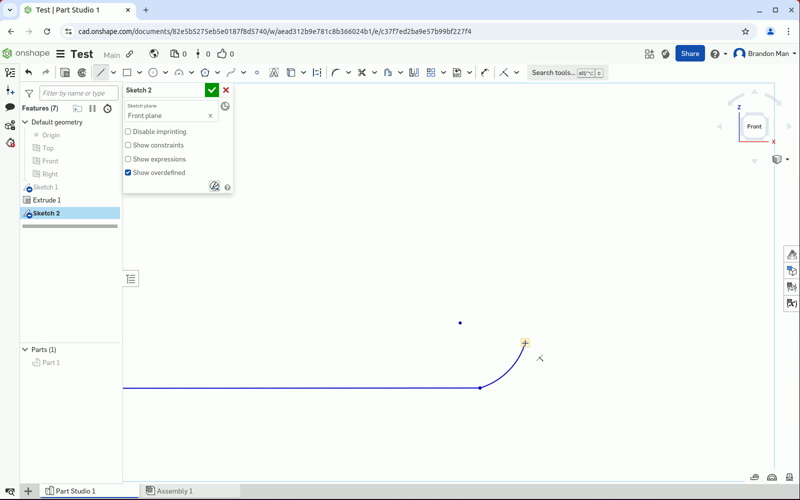
scroll(-6)
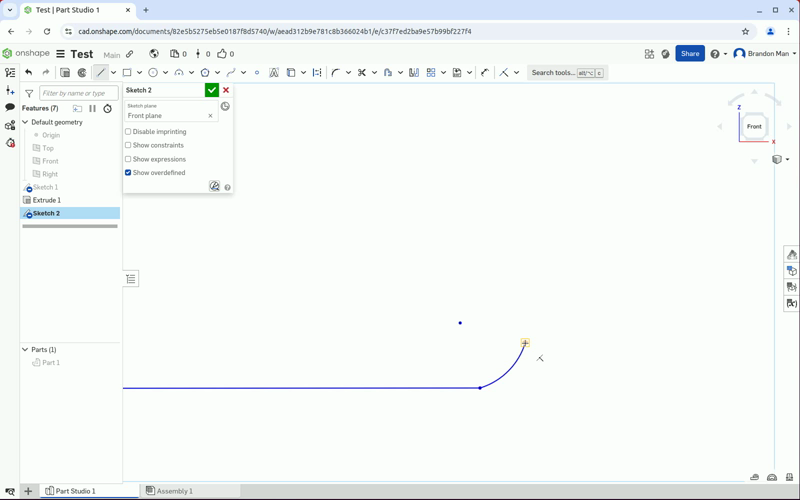
scroll(-6)
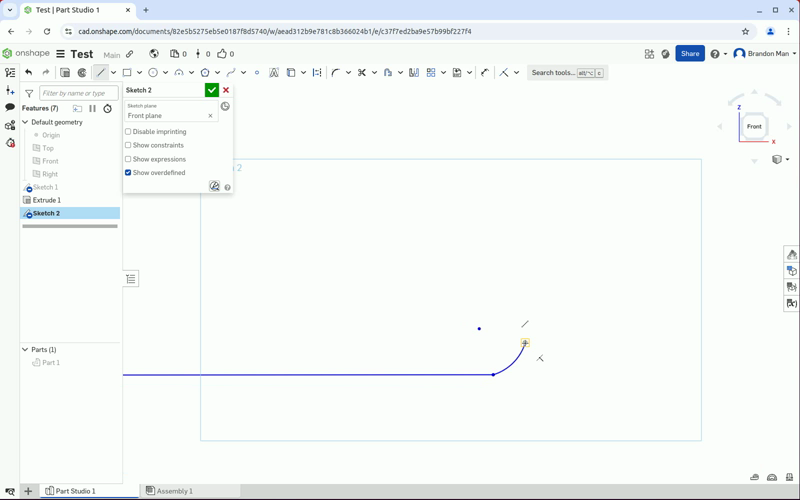
scroll(-6)
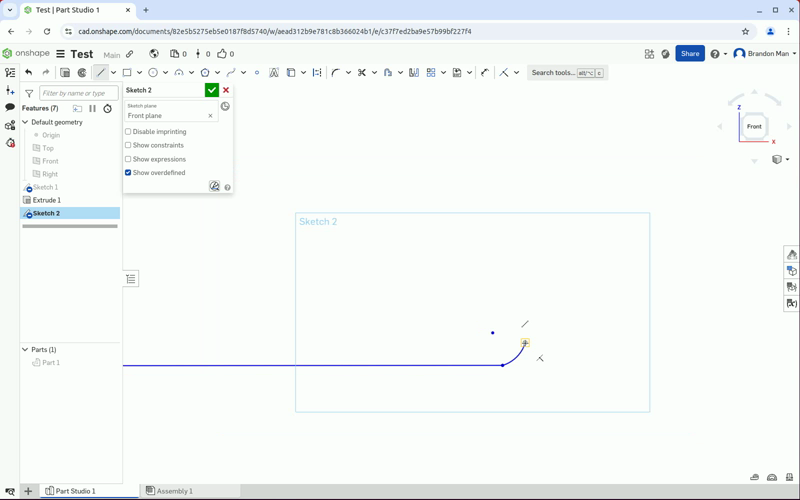
scroll(-6)
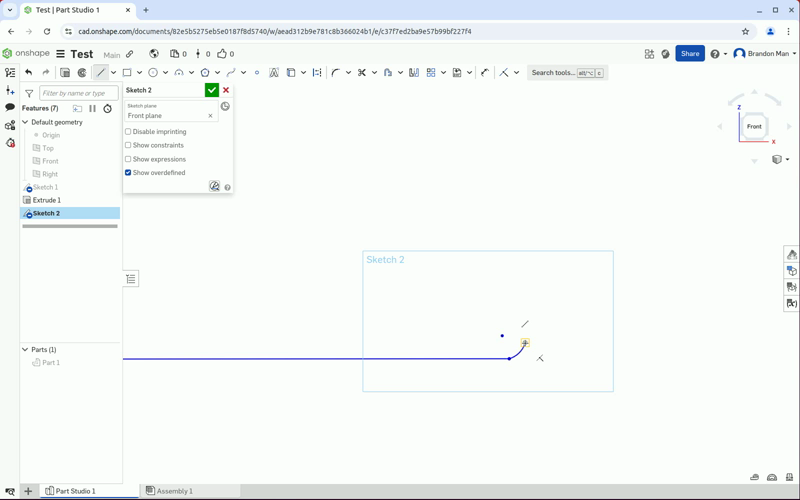
scroll(-6)
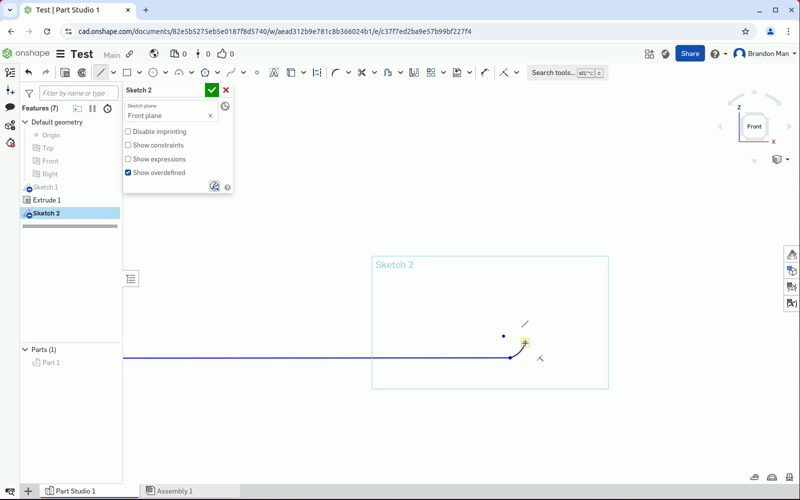
scroll(-6)
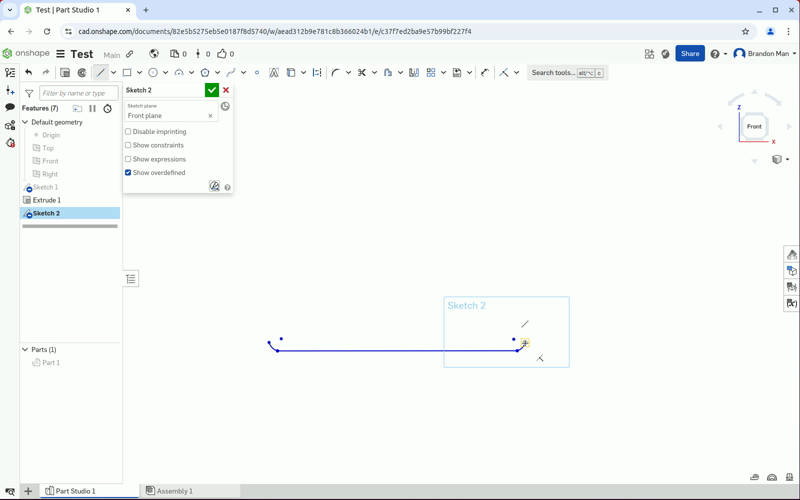
scroll(-6)
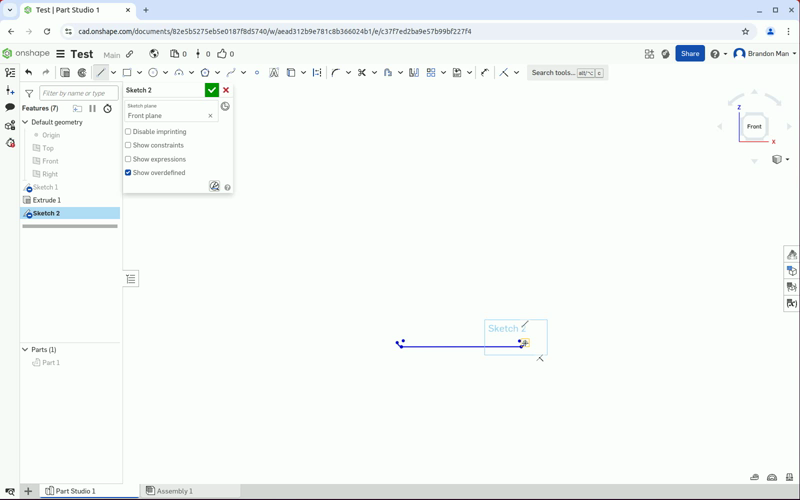
key_down(shift)
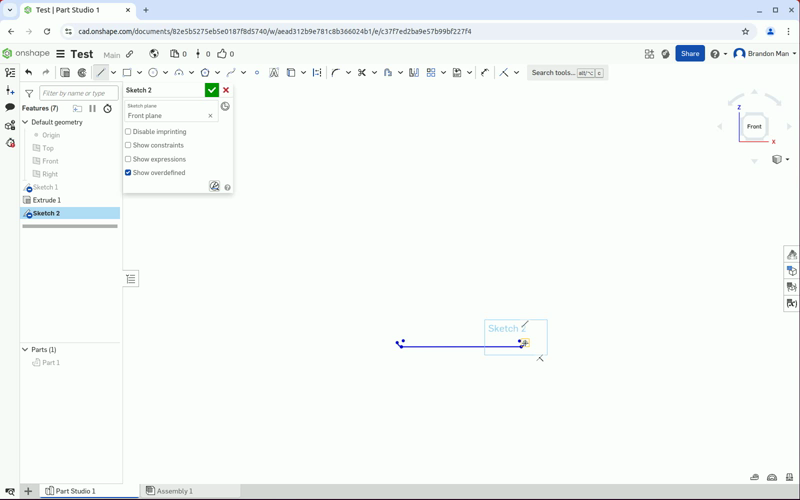
mouse_move(525, 223)
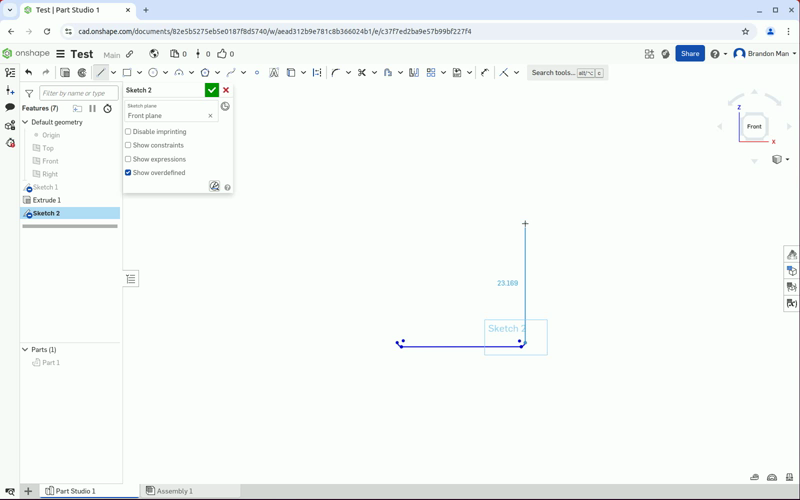
click(525, 223)
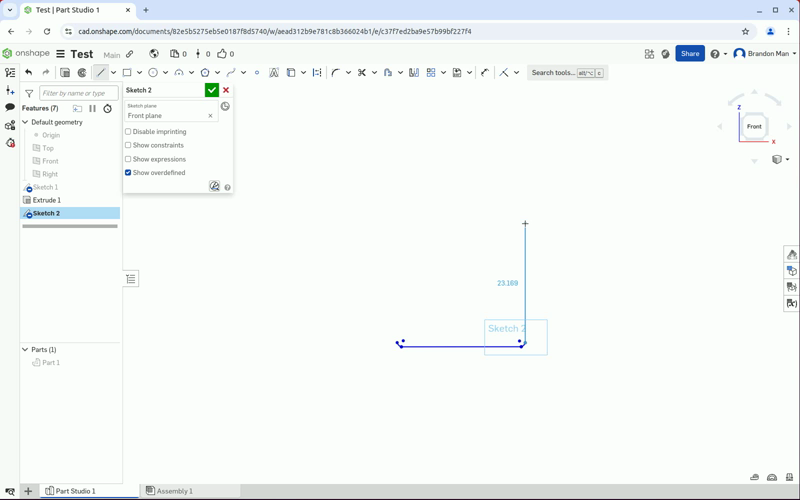
key_up(shift)
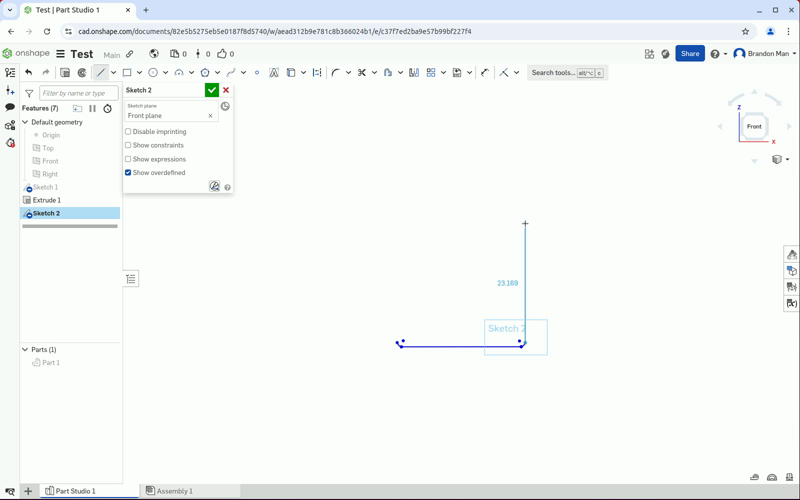
key(esc)
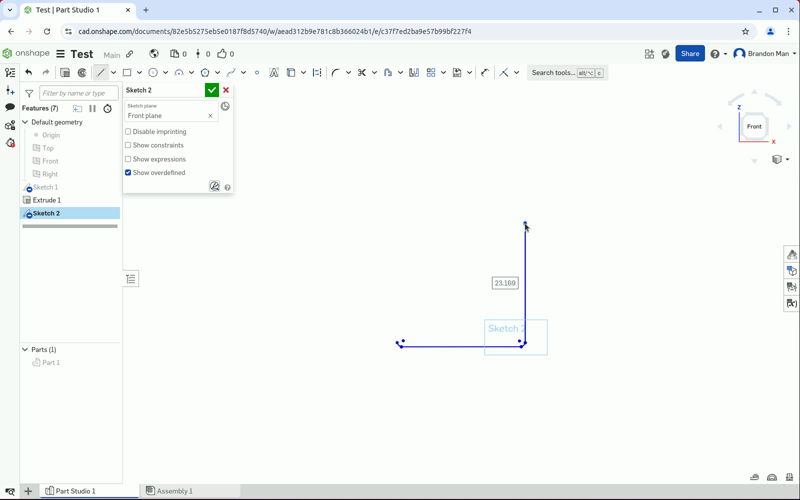
key(a)
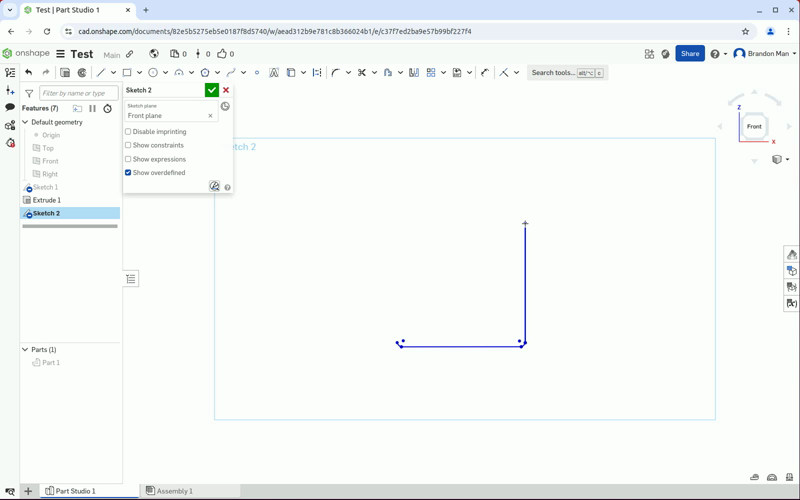
mouse_move(525, 223)
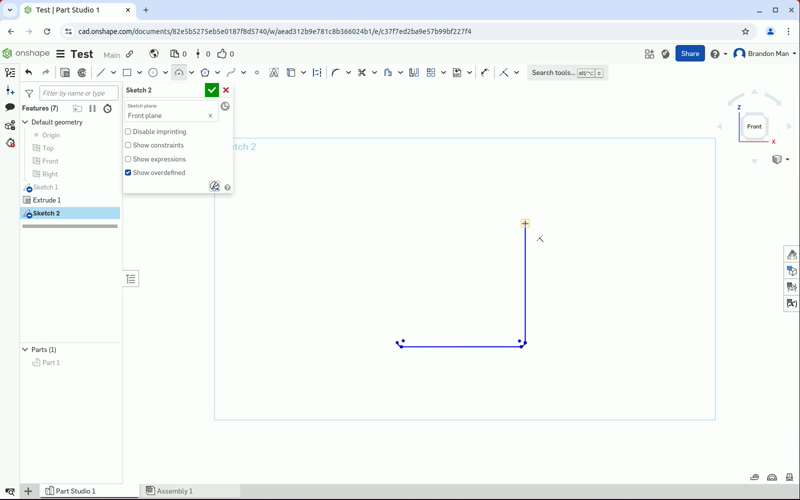
click(525, 223)
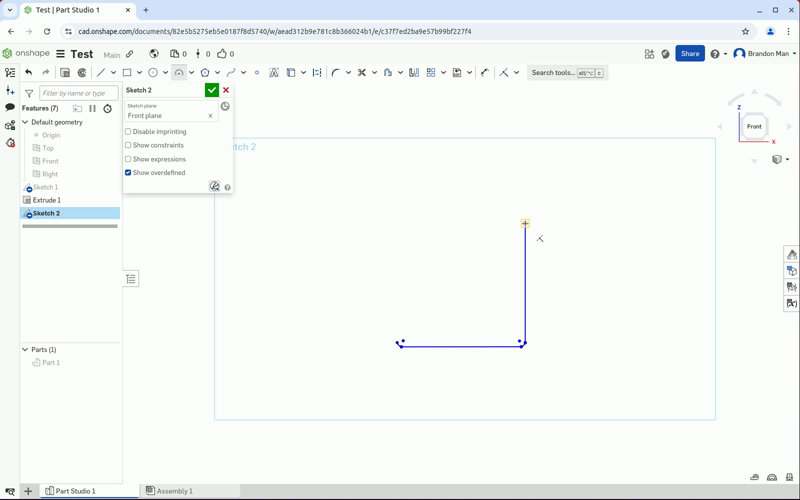
key_down(shift)
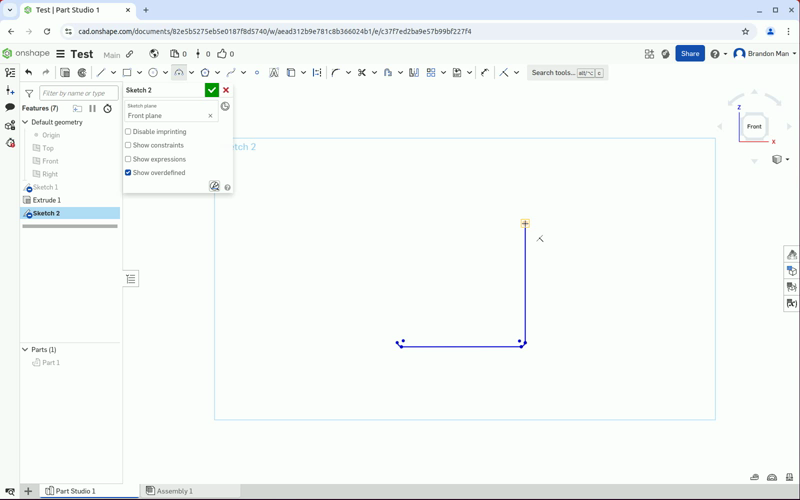
mouse_move(521, 219)
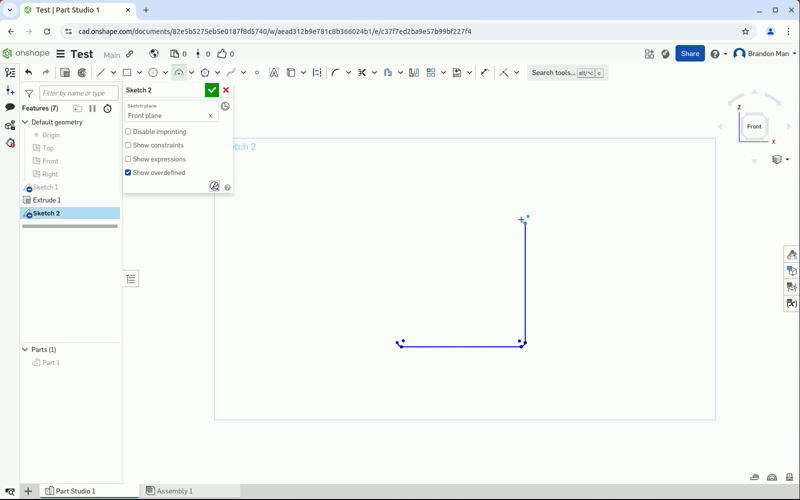
scroll(6)
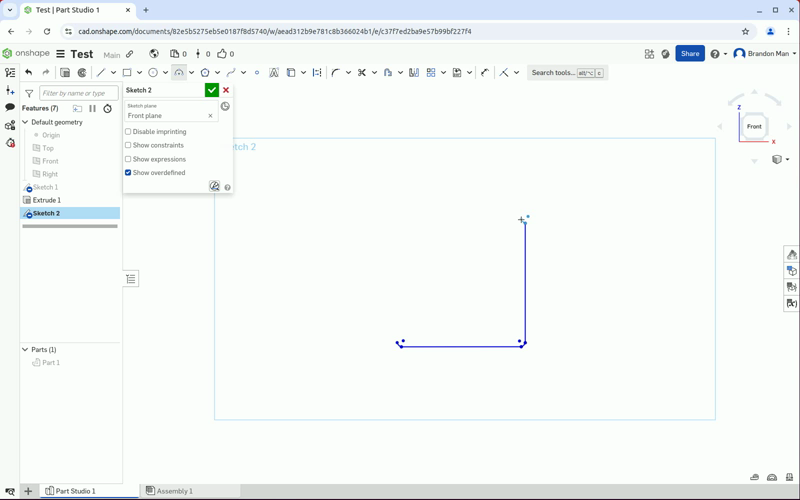
scroll(6)
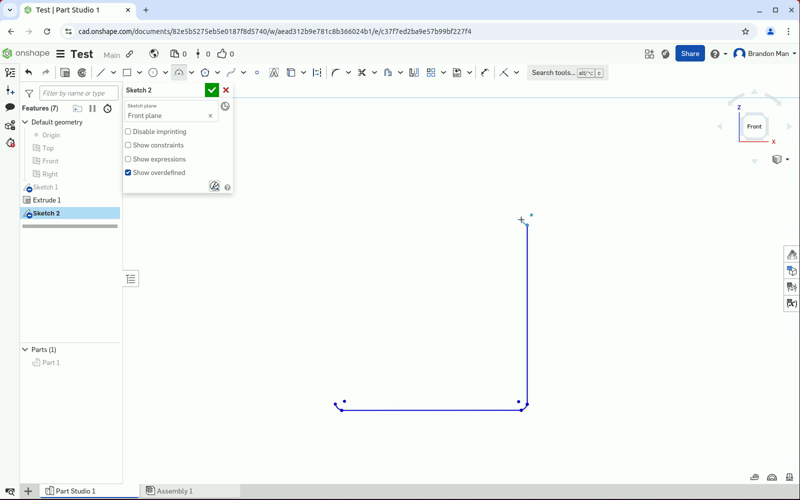
scroll(6)
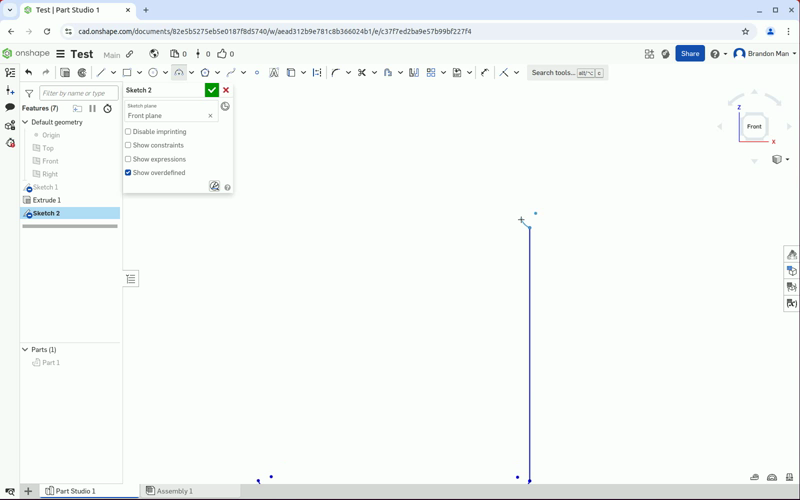
scroll(6)
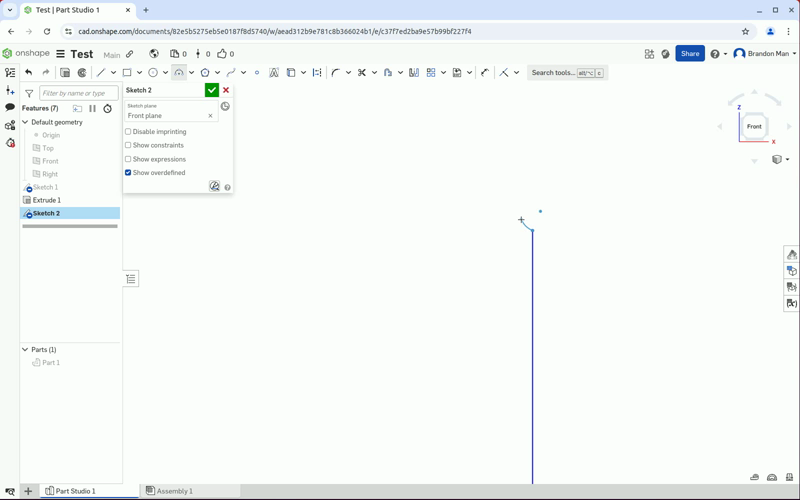
scroll(6)
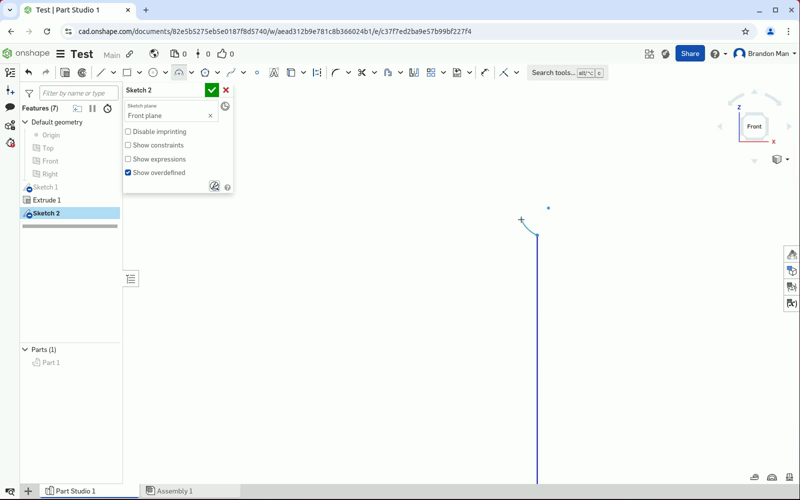
scroll(6)
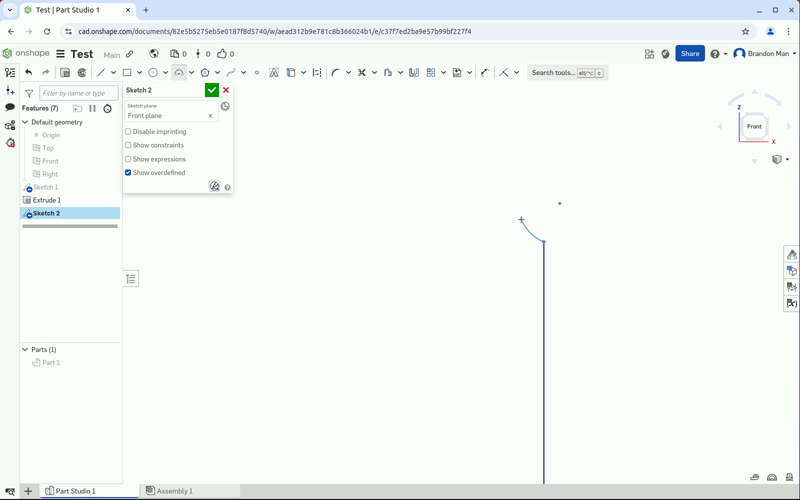
scroll(6)
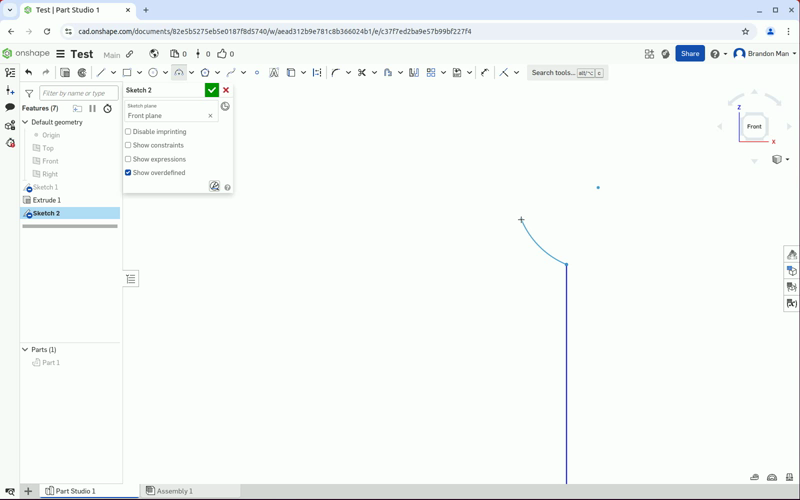
click(521, 219)
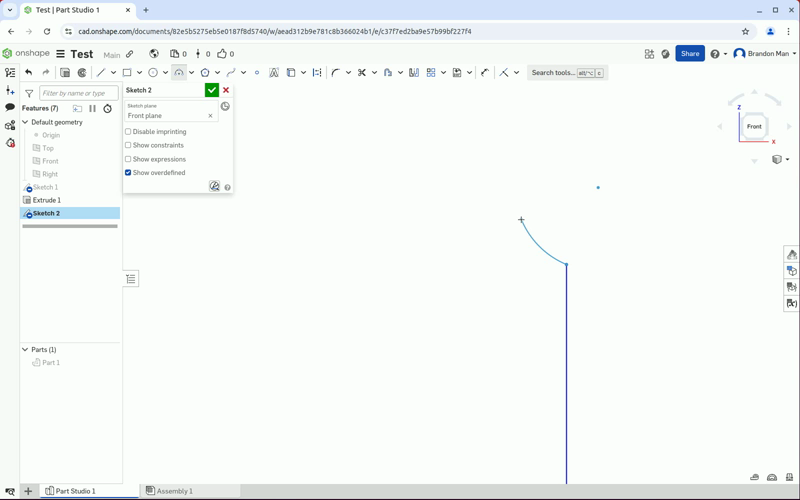
scroll(-6)
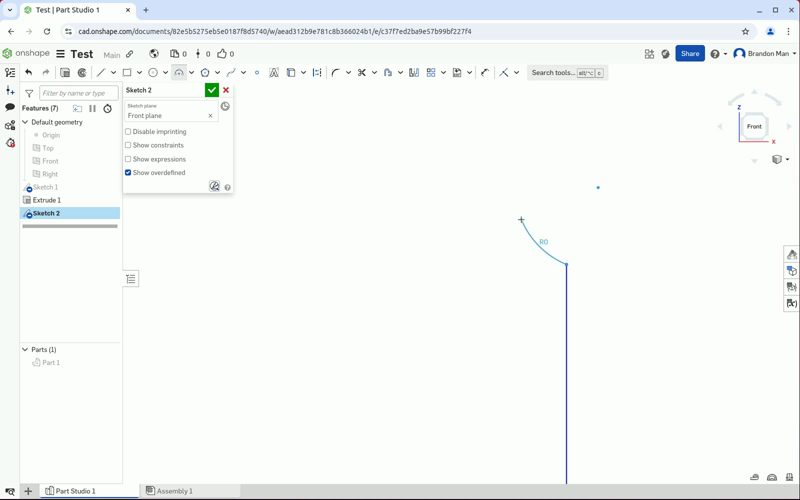
scroll(-6)
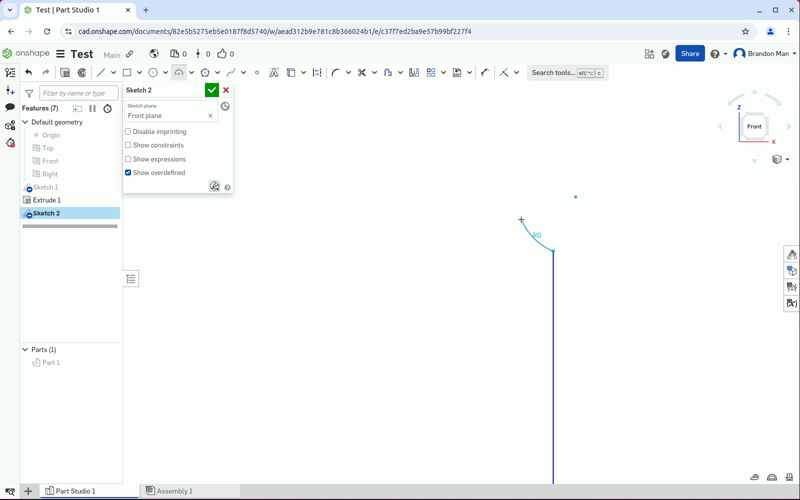
scroll(-6)
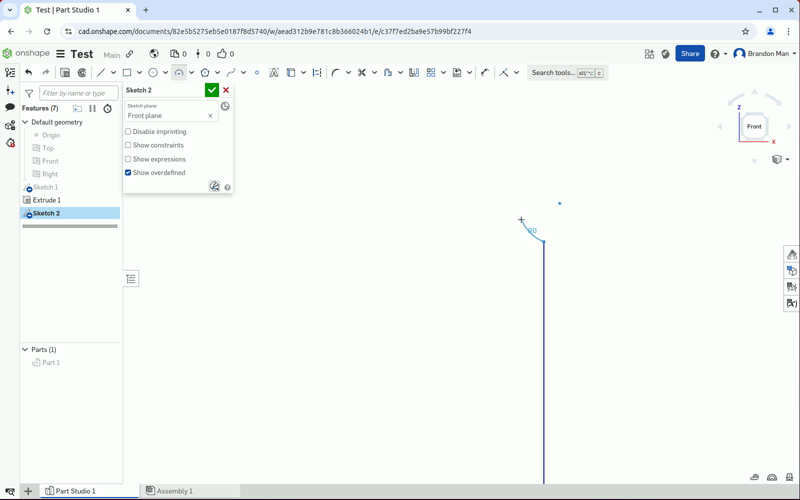
scroll(-6)
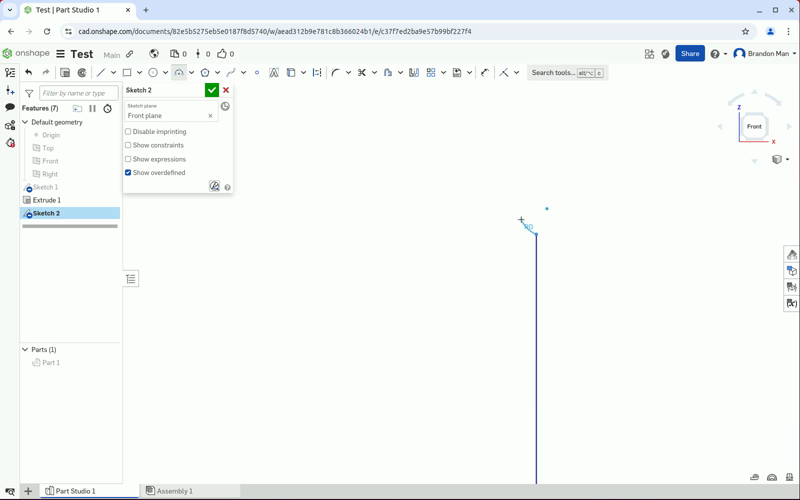
scroll(-6)
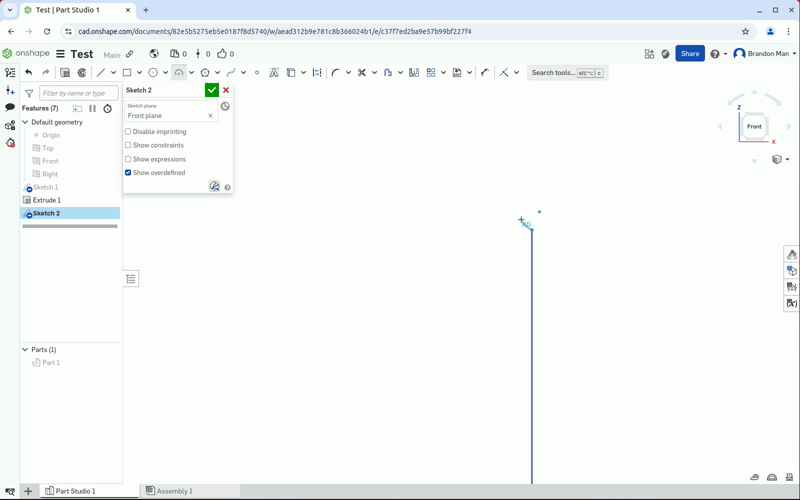
scroll(-6)
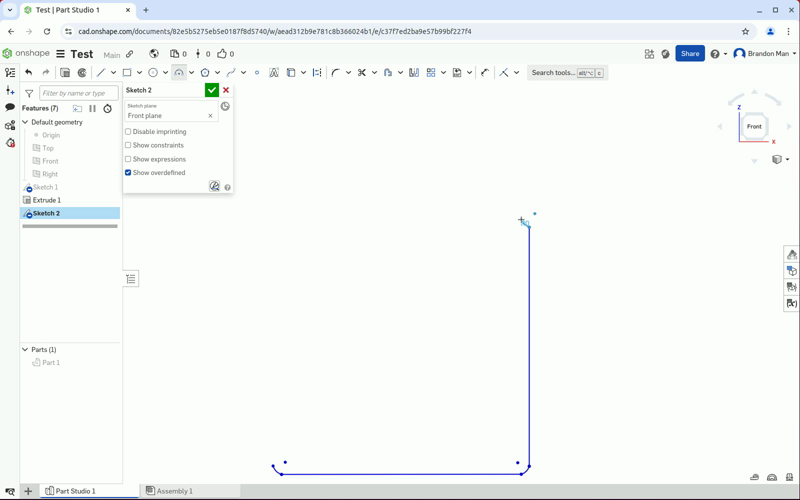
scroll(-6)
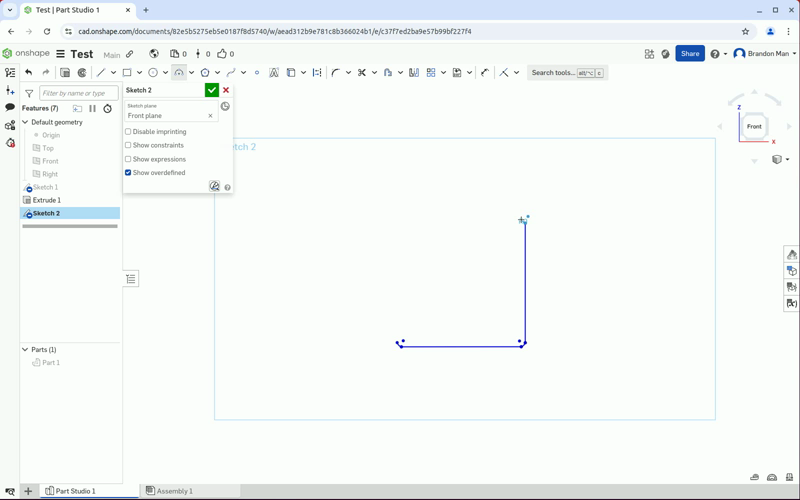
mouse_move(523, 220)
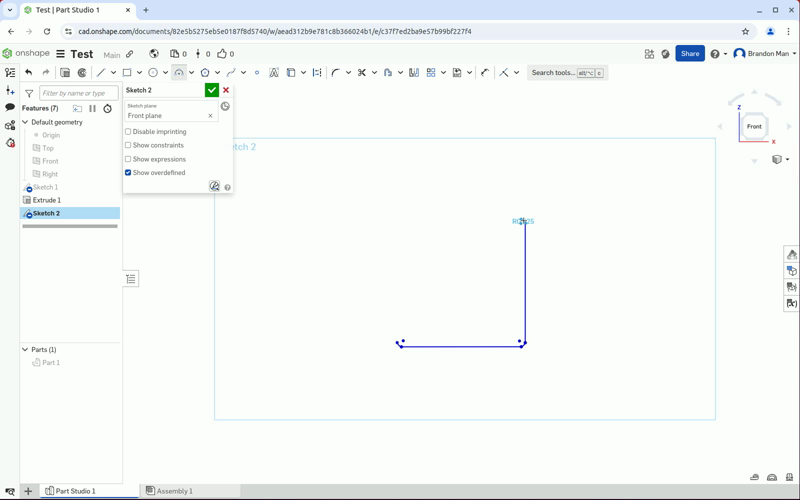
scroll(6)
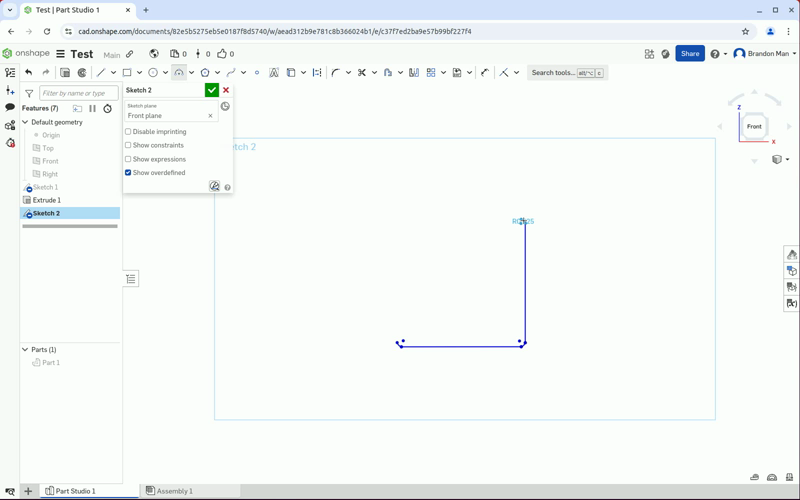
scroll(6)
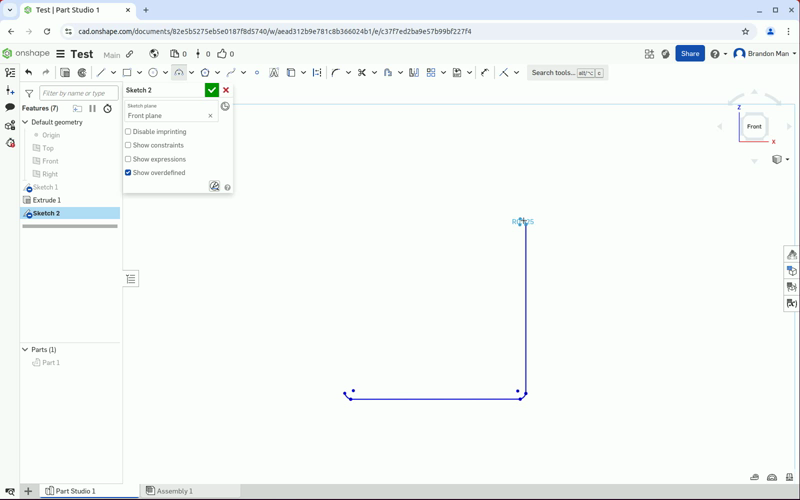
scroll(6)
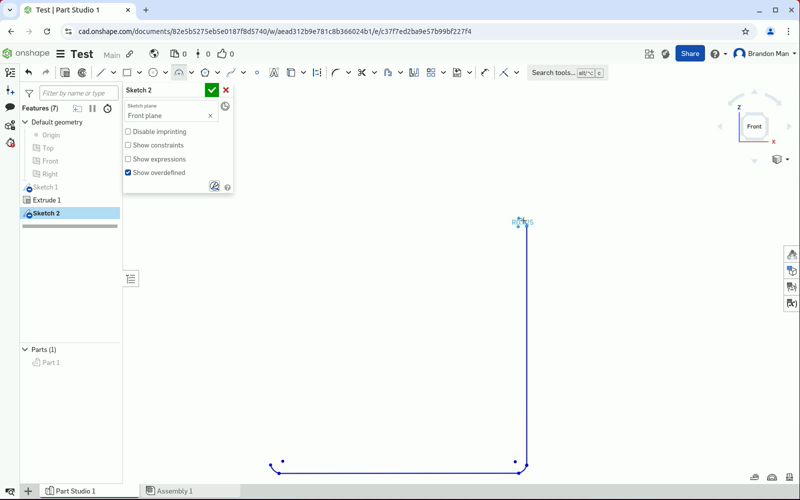
scroll(6)
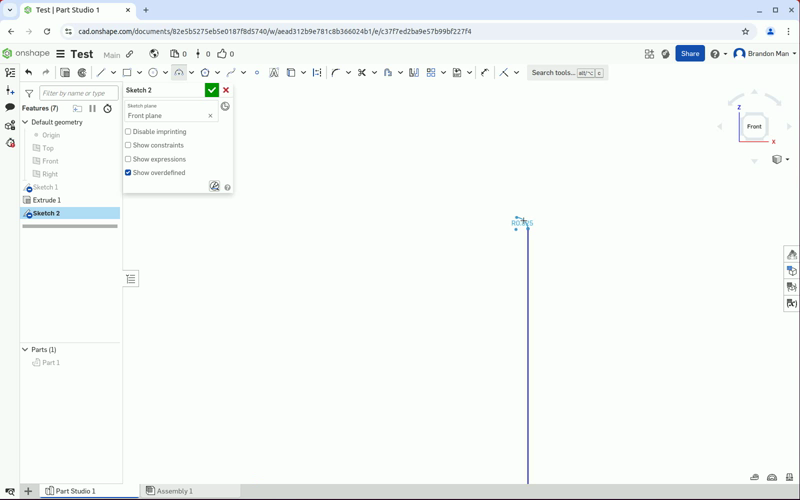
scroll(6)
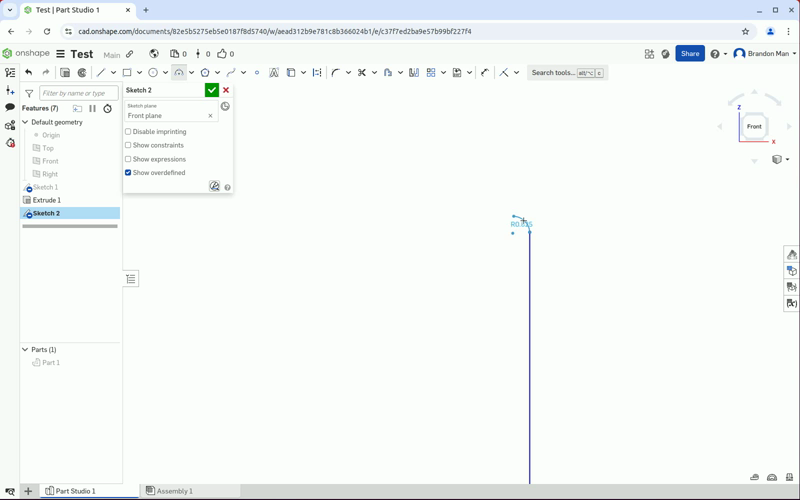
scroll(6)
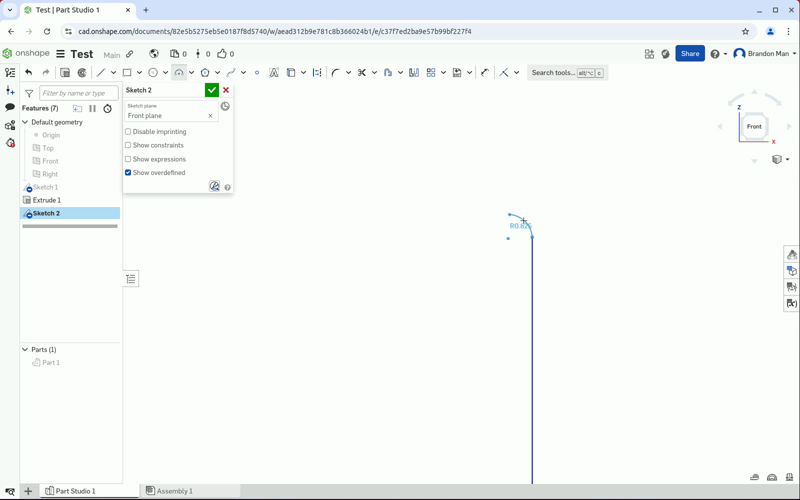
scroll(6)
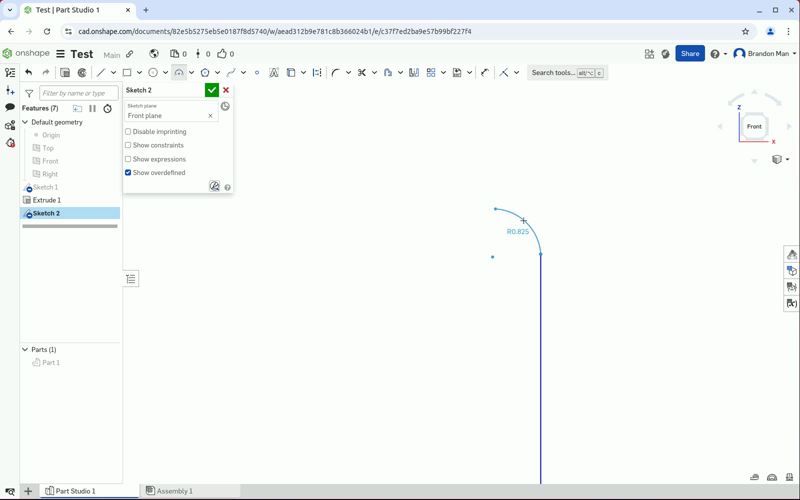
click(523, 220)
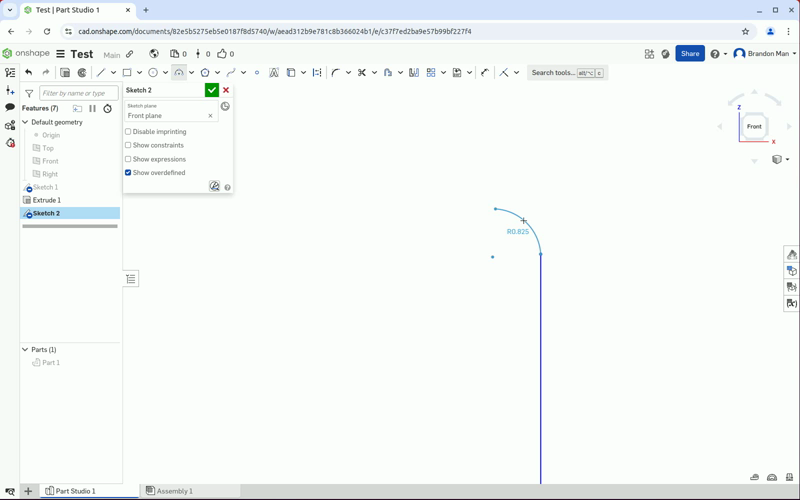
scroll(-6)
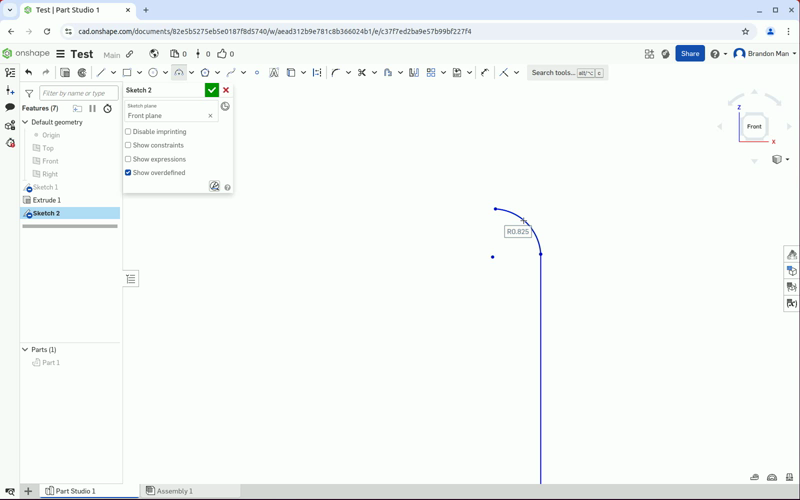
scroll(-6)
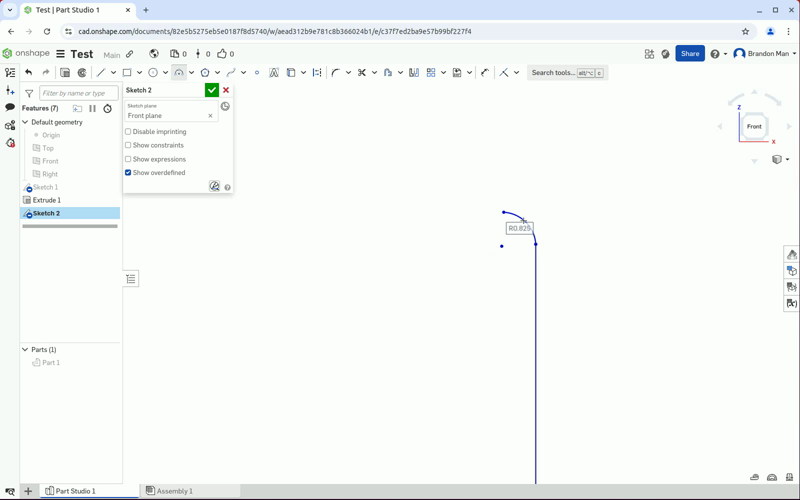
scroll(-6)
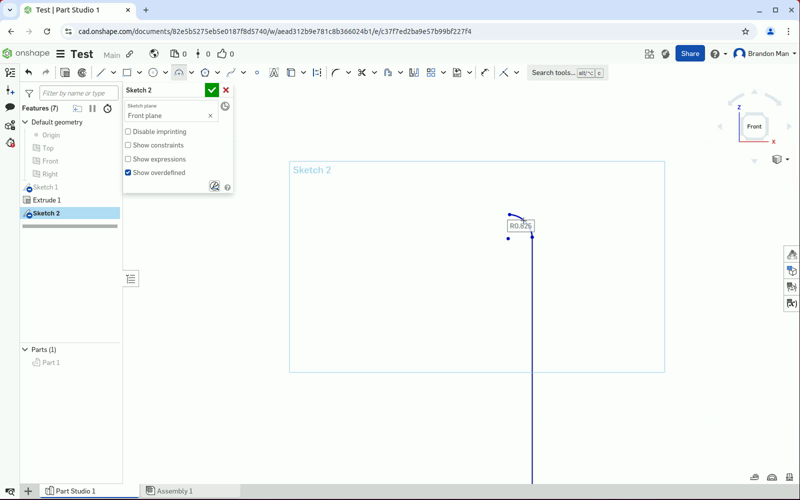
scroll(-6)
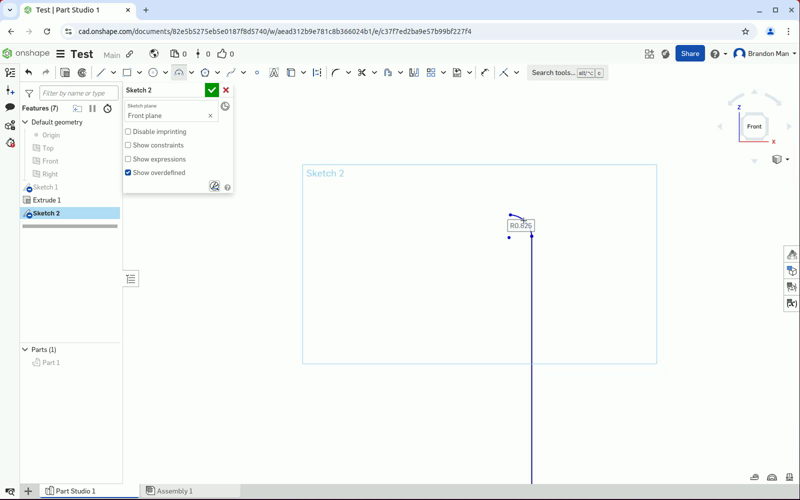
scroll(-6)
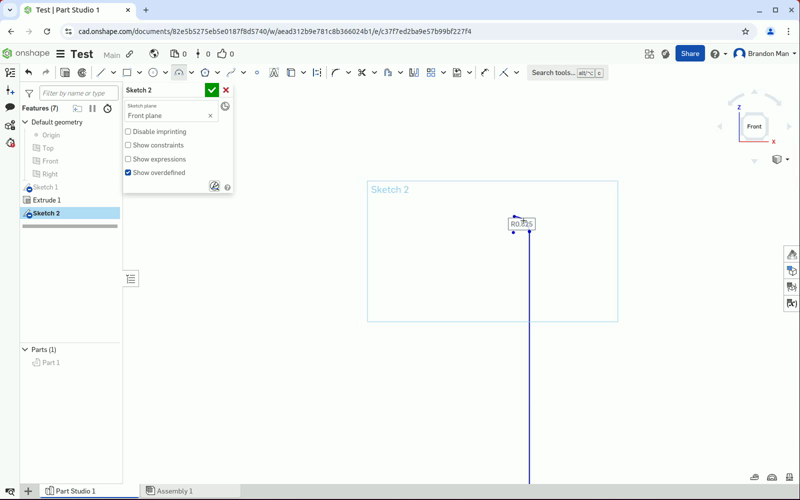
scroll(-6)
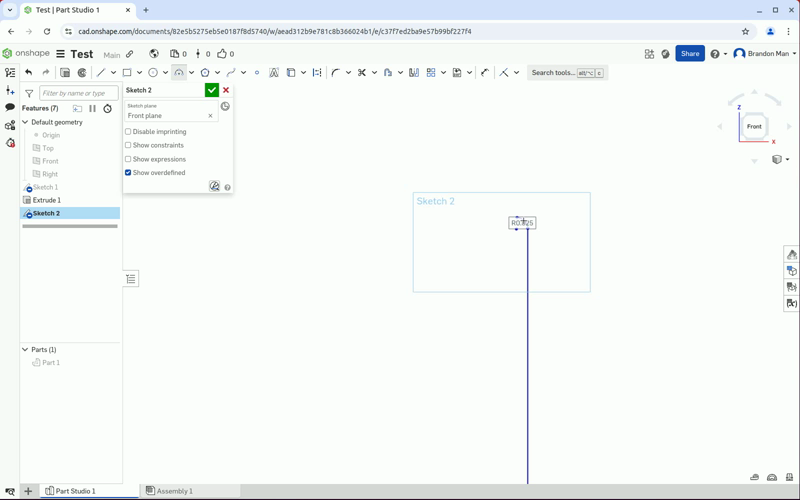
scroll(-6)
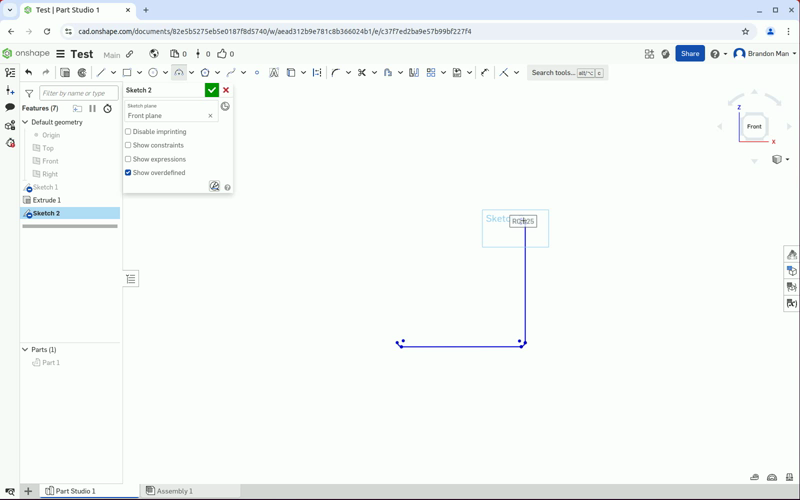
key_up(shift)
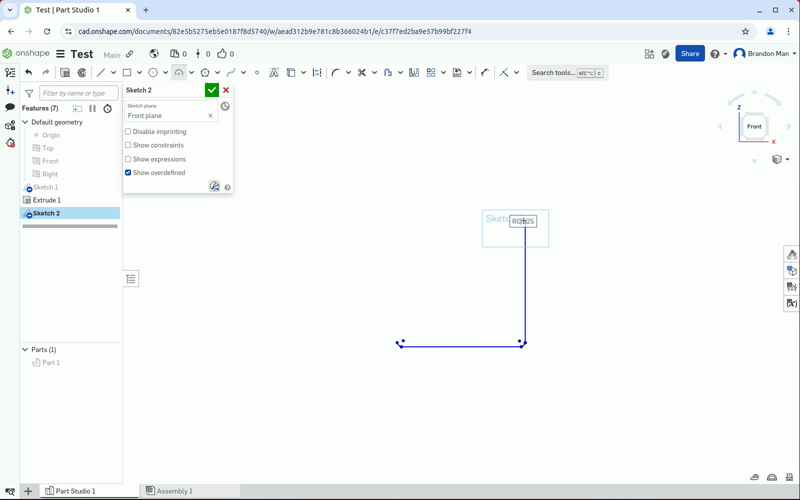
key(esc)
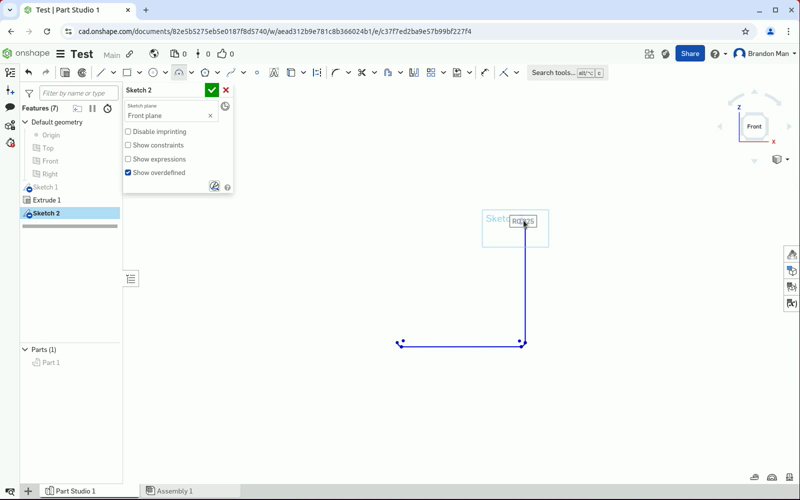
key(l)
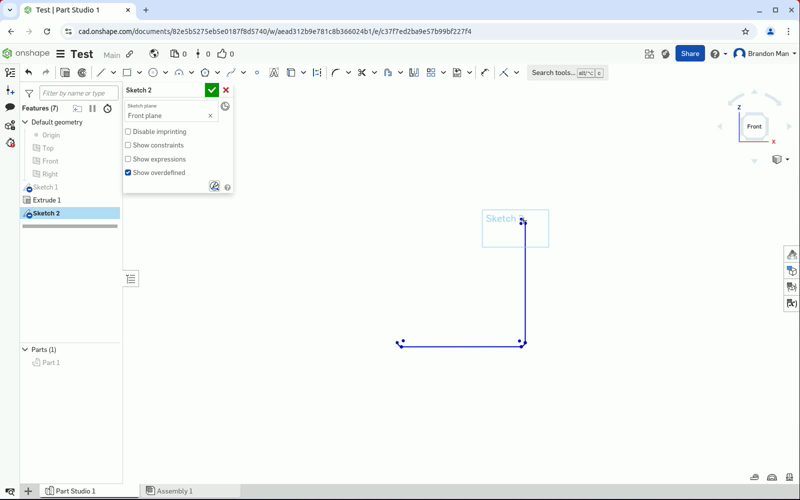
mouse_move(521, 219)
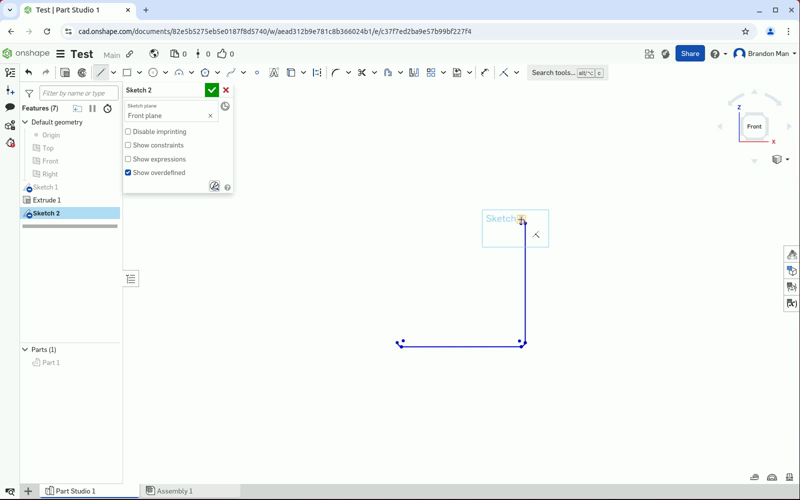
scroll(6)
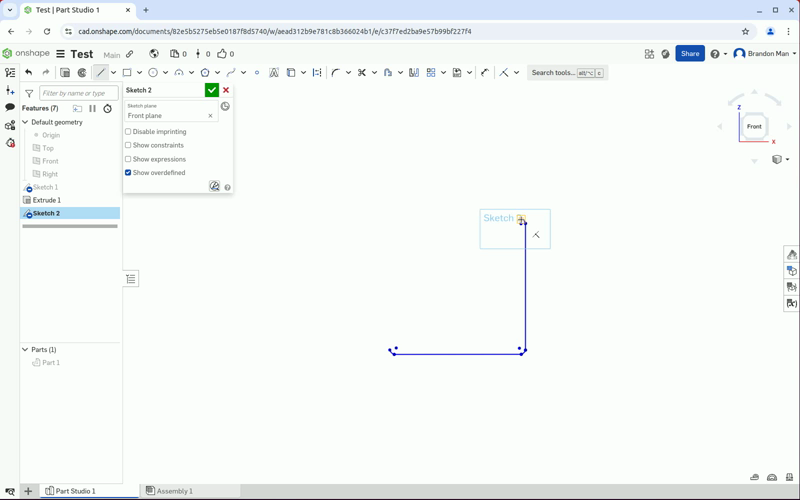
scroll(6)
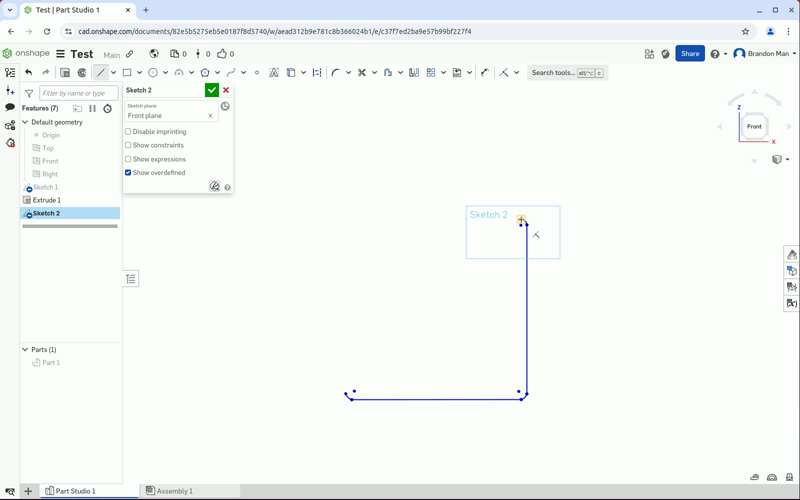
scroll(6)
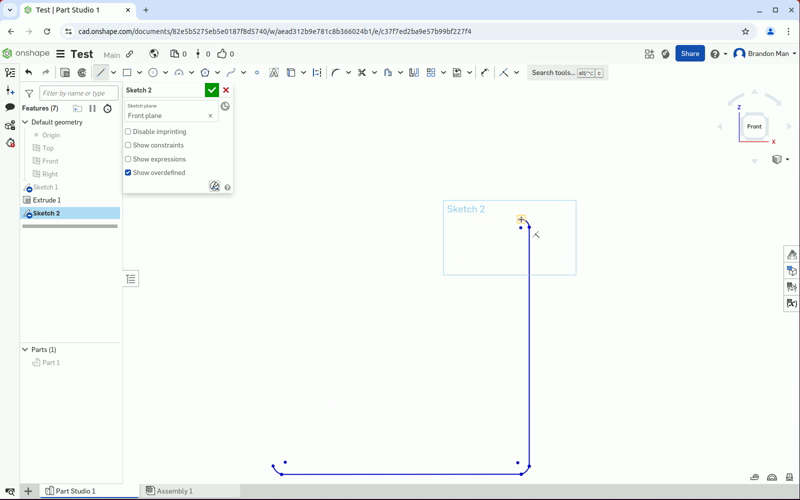
scroll(6)
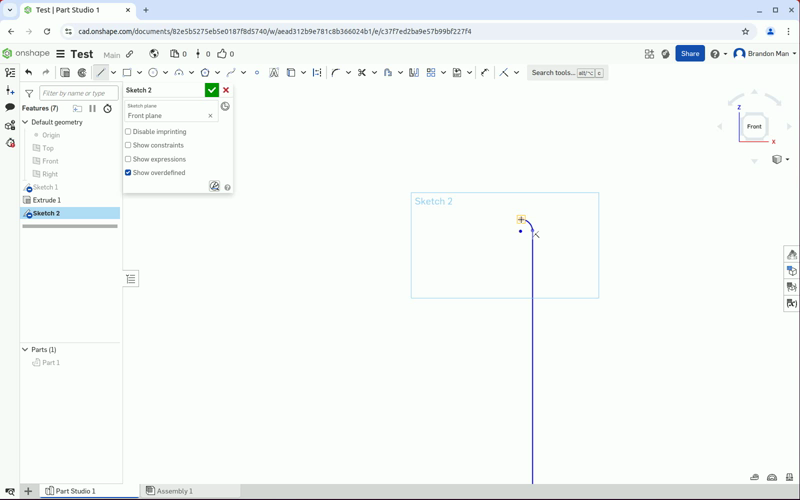
scroll(6)
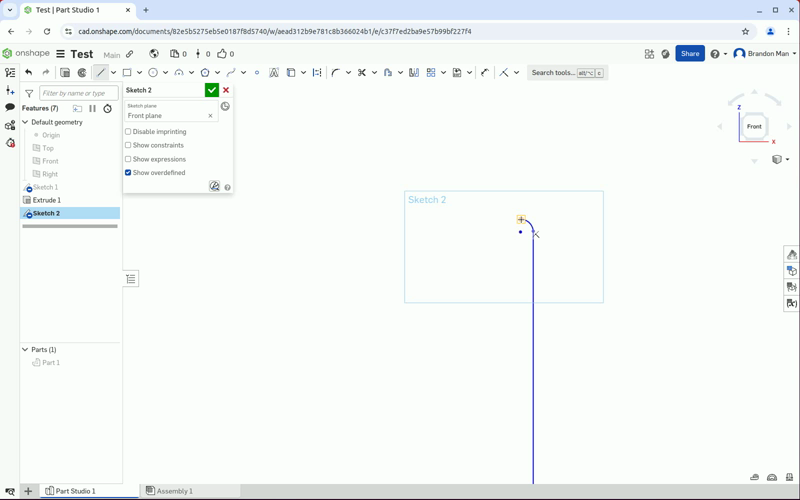
scroll(6)
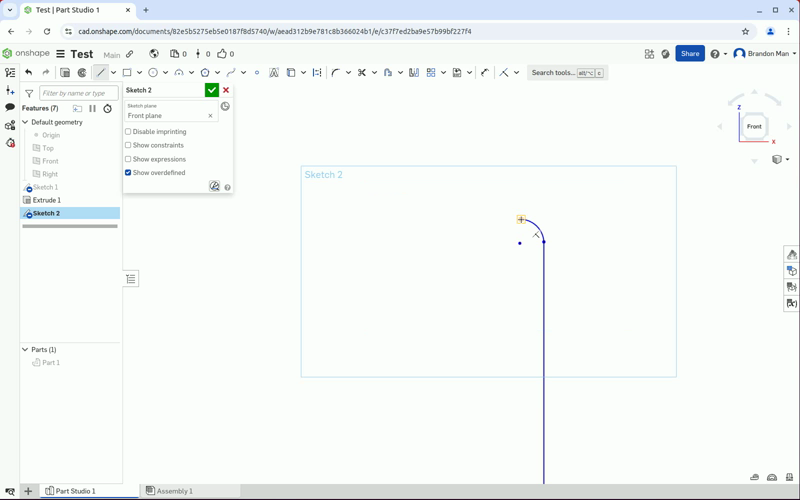
scroll(6)
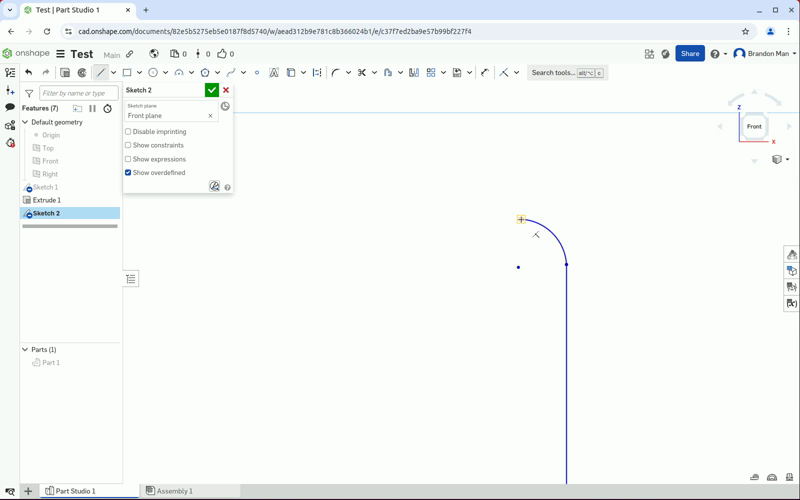
click(521, 219)
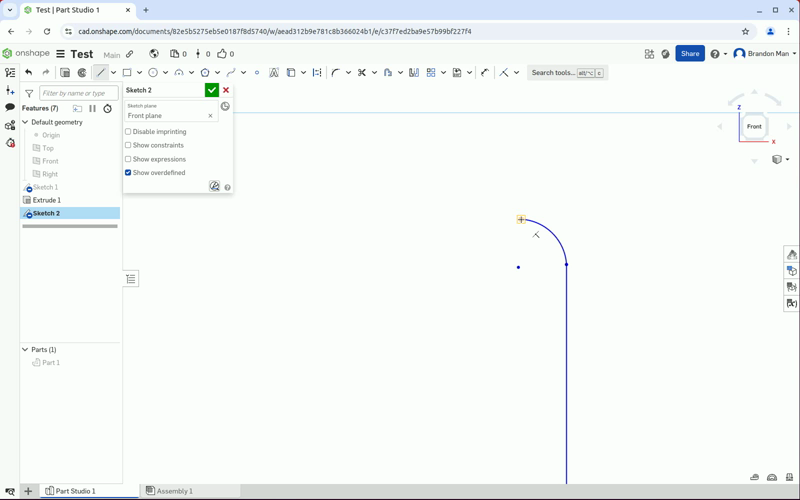
scroll(-6)
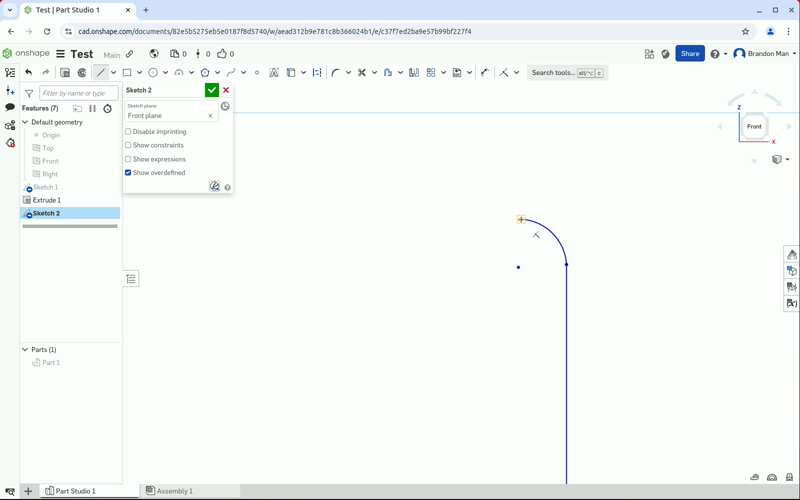
scroll(-6)
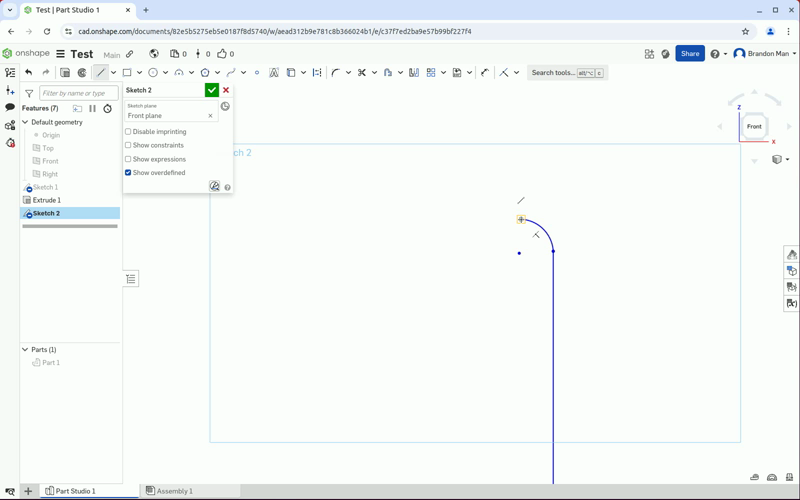
scroll(-6)
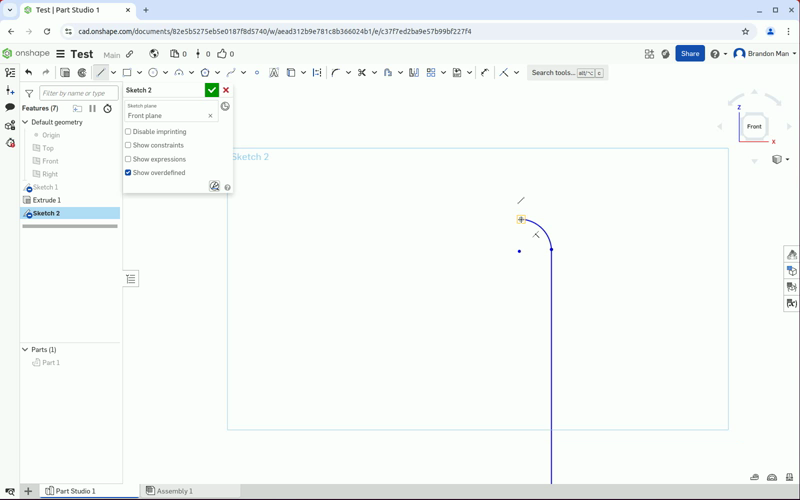
scroll(-6)
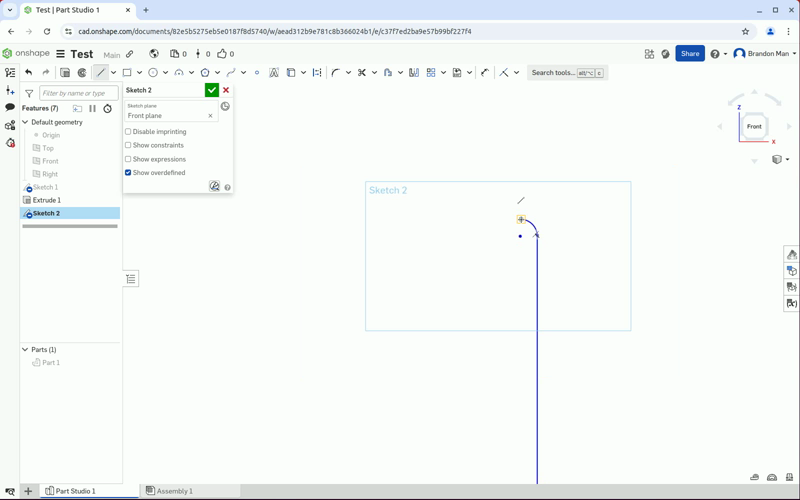
scroll(-6)
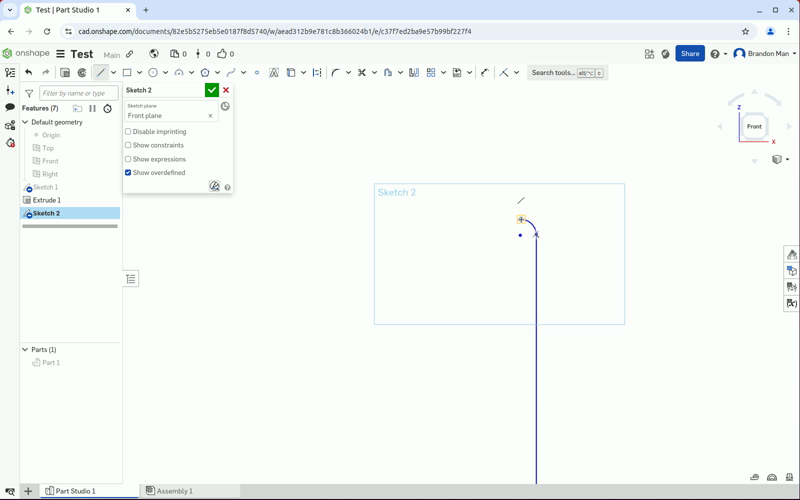
scroll(-6)
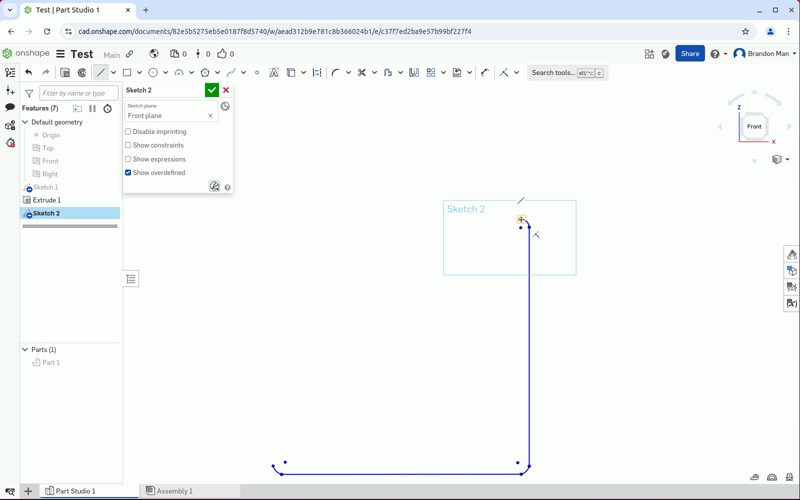
scroll(-6)
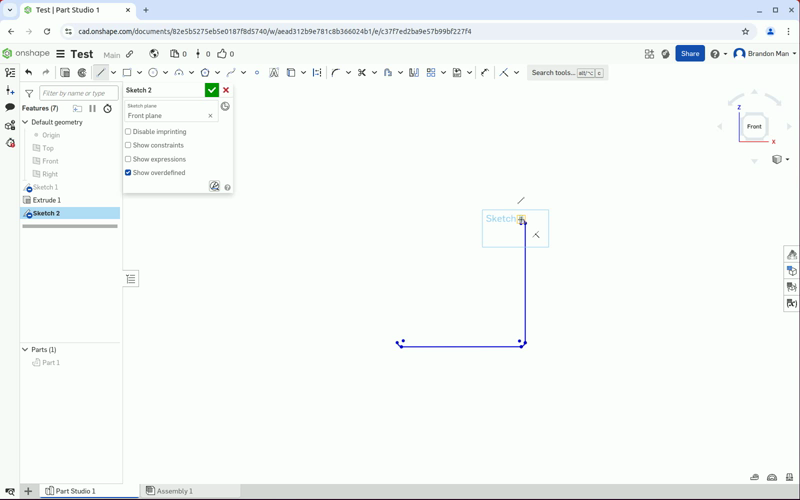
key_down(shift)
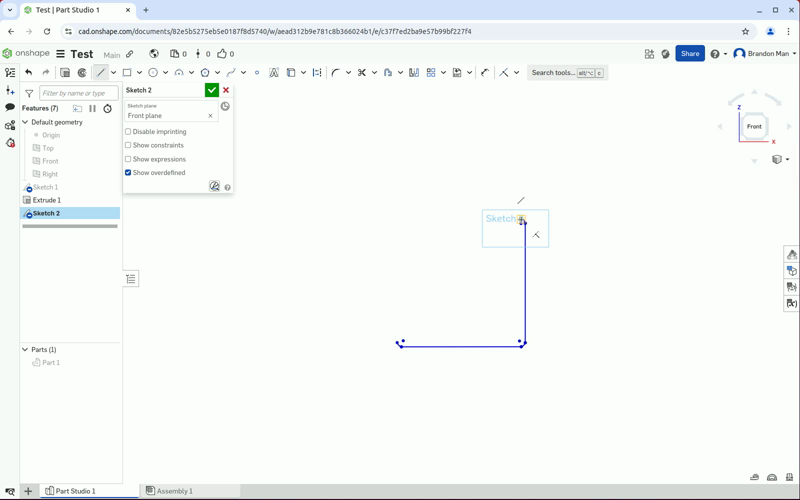
mouse_move(401, 219)
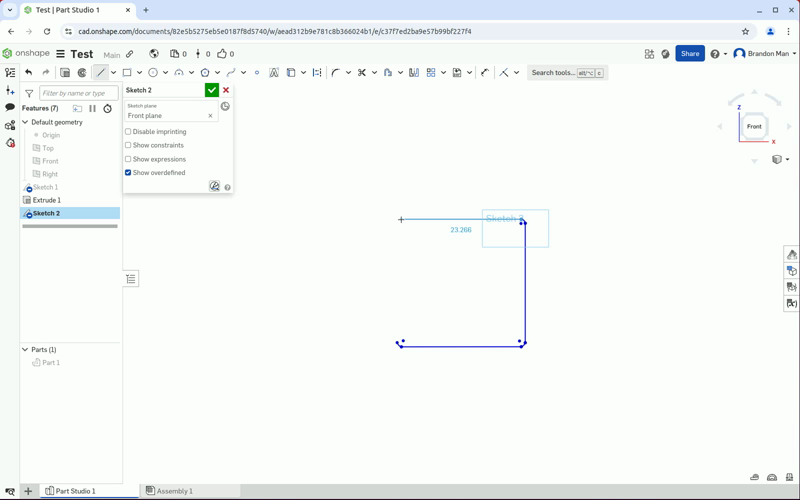
click(401, 219)
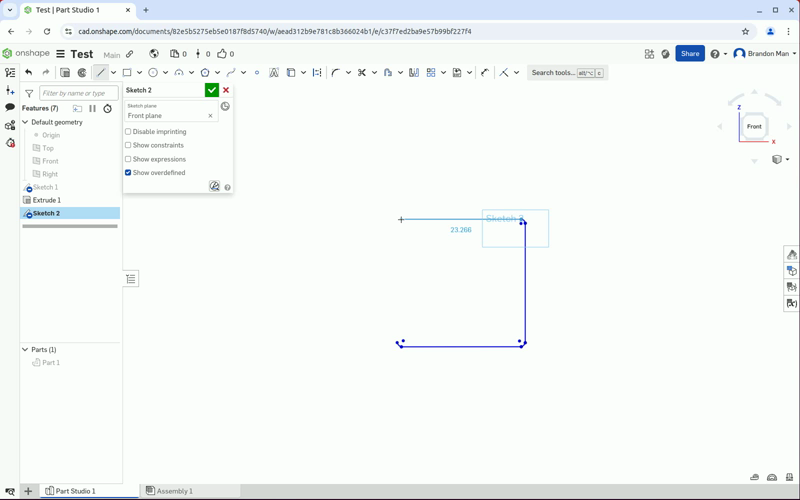
key_up(shift)
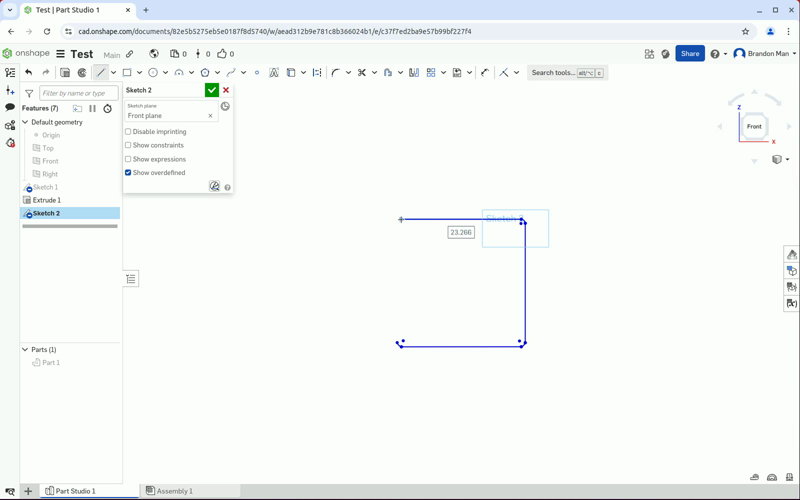
key(esc)
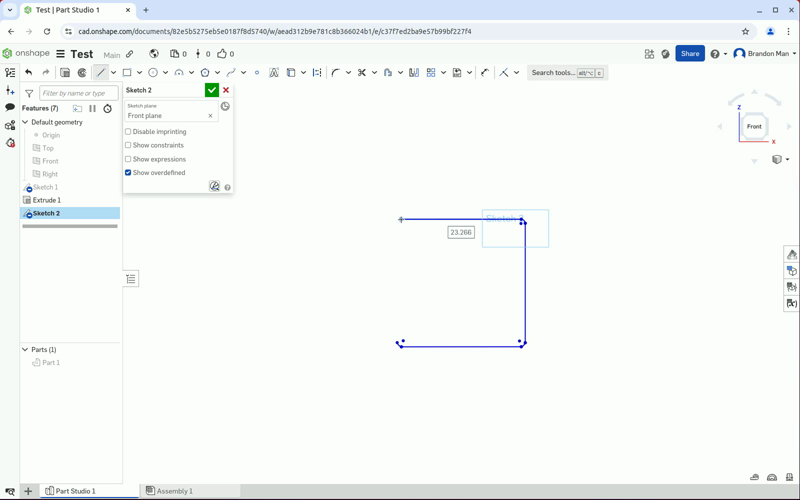
key(a)
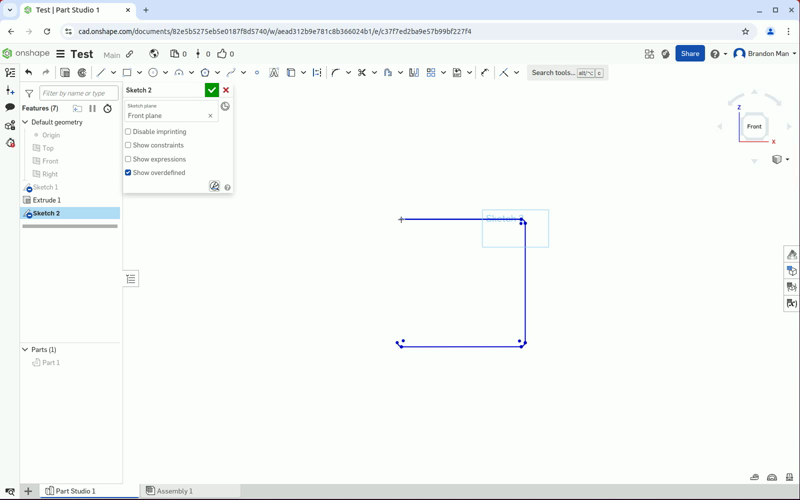
mouse_move(401, 219)
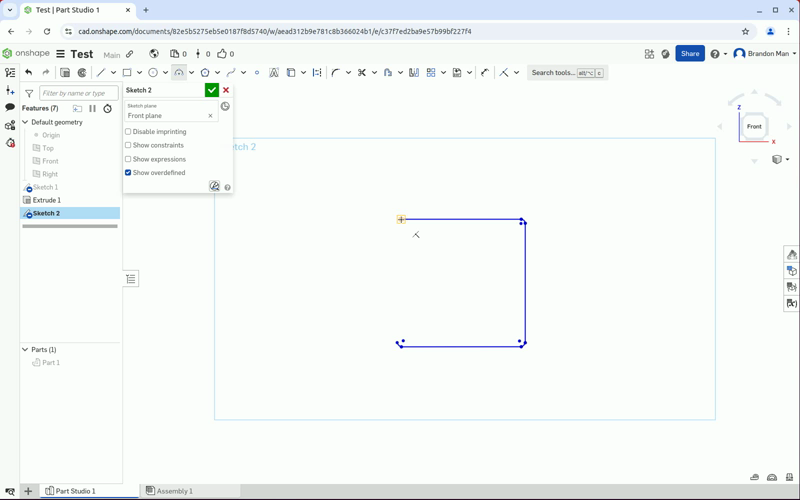
click(401, 219)
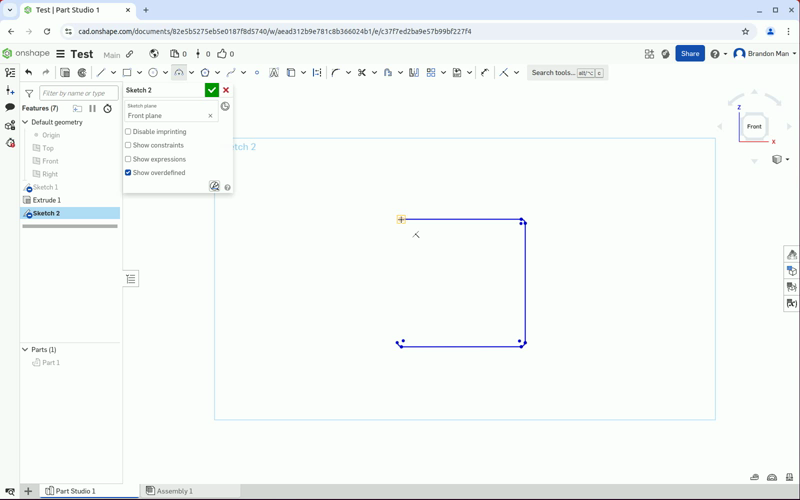
key_down(shift)
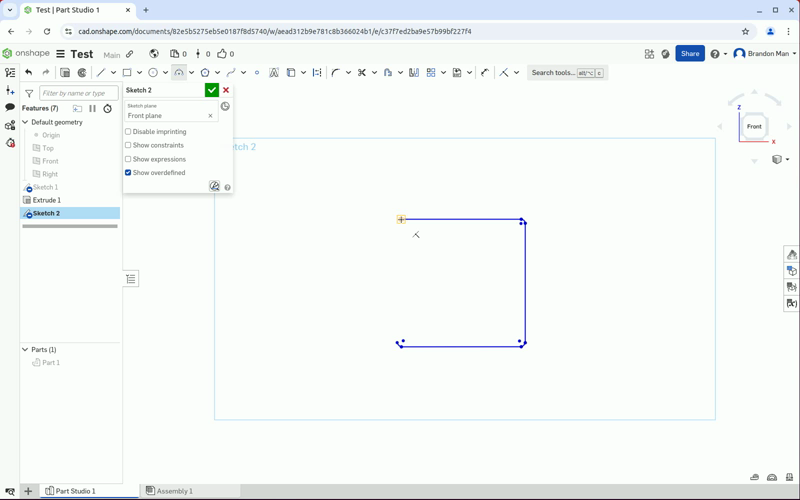
mouse_move(397, 223)
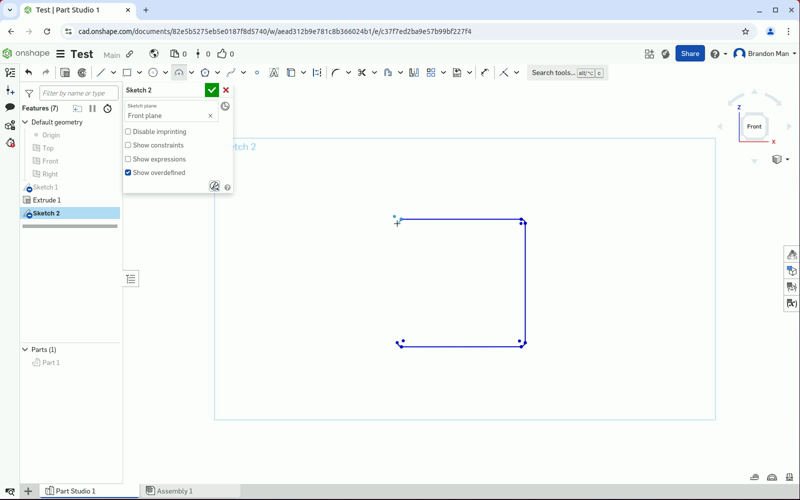
scroll(6)
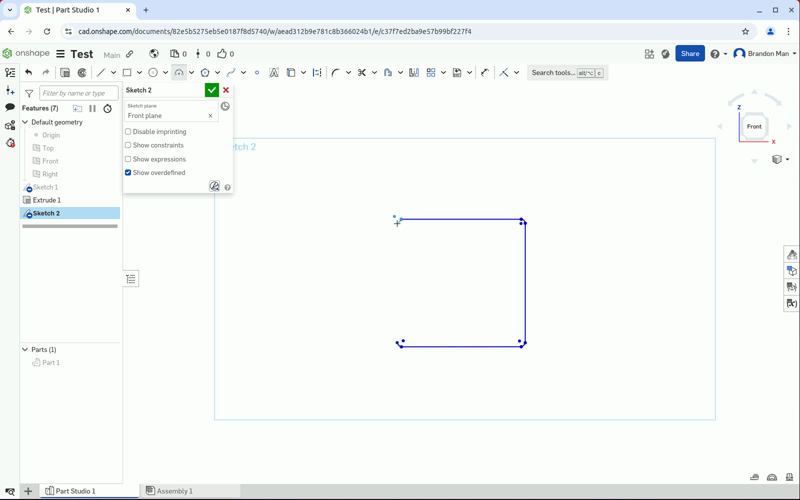
scroll(6)
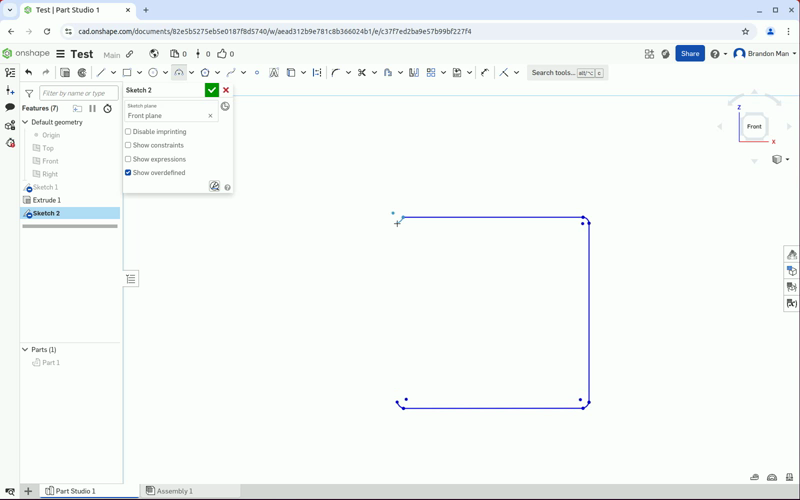
scroll(6)
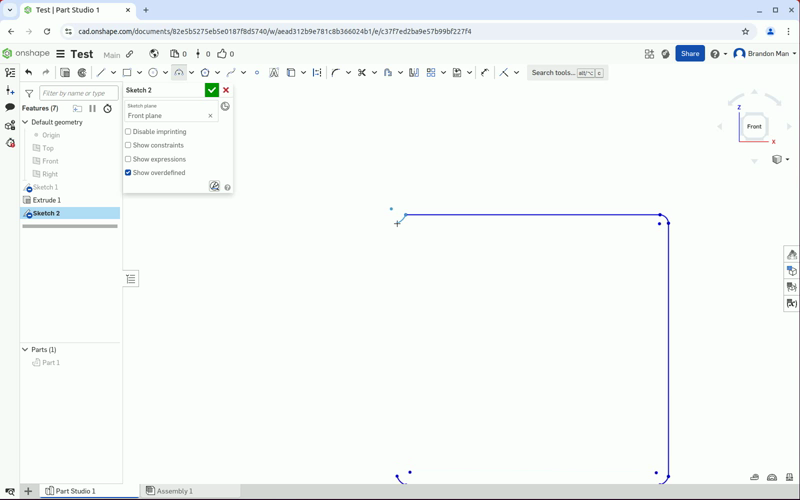
scroll(6)
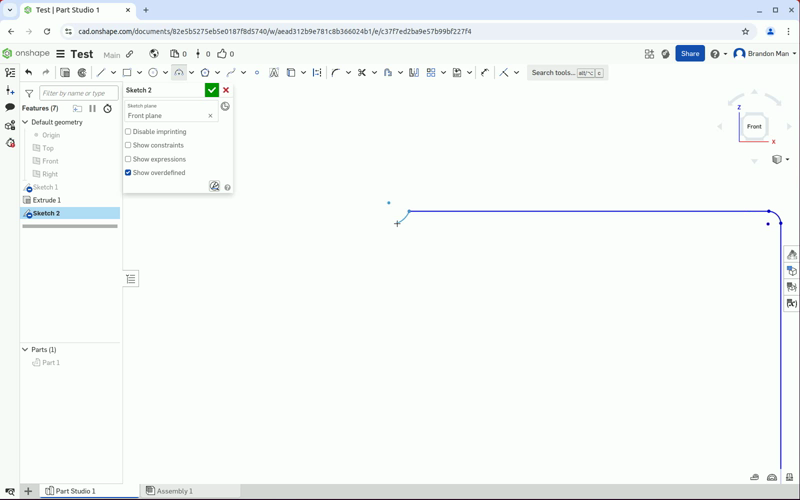
scroll(6)
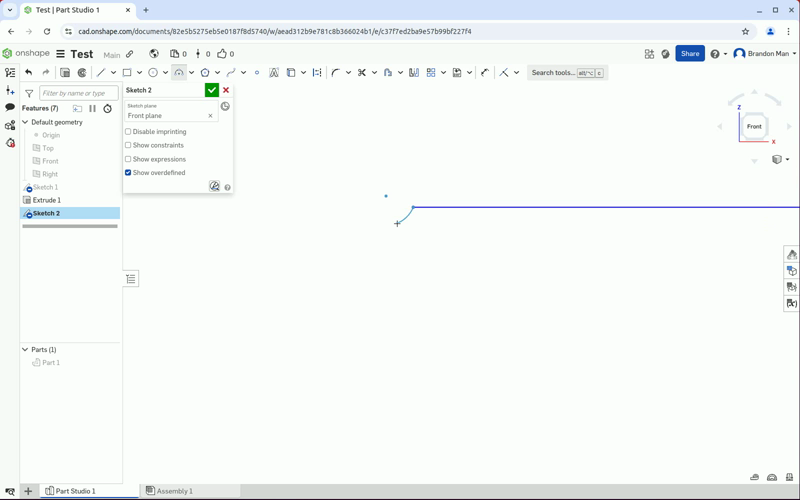
scroll(6)
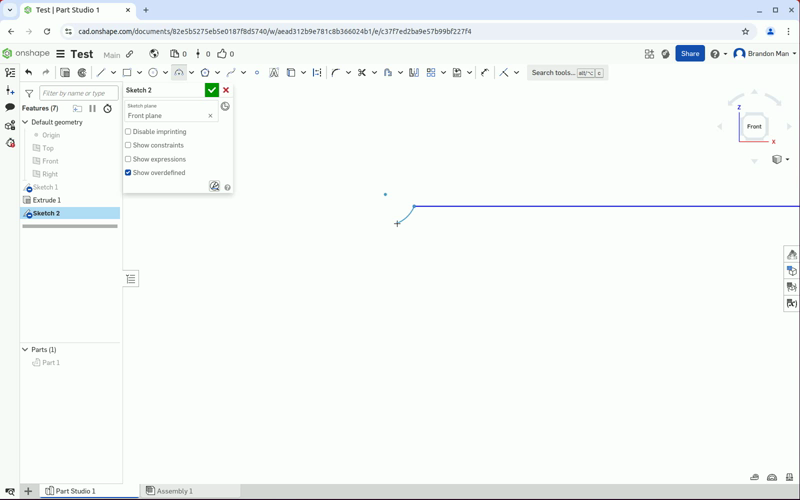
scroll(6)
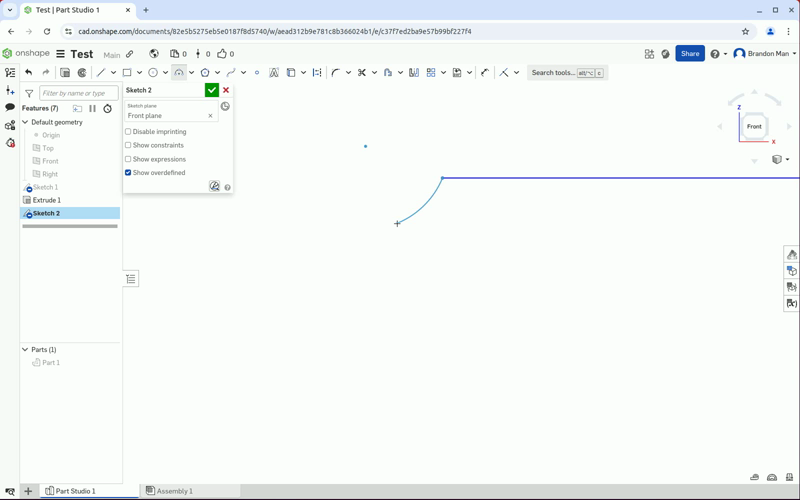
click(397, 223)
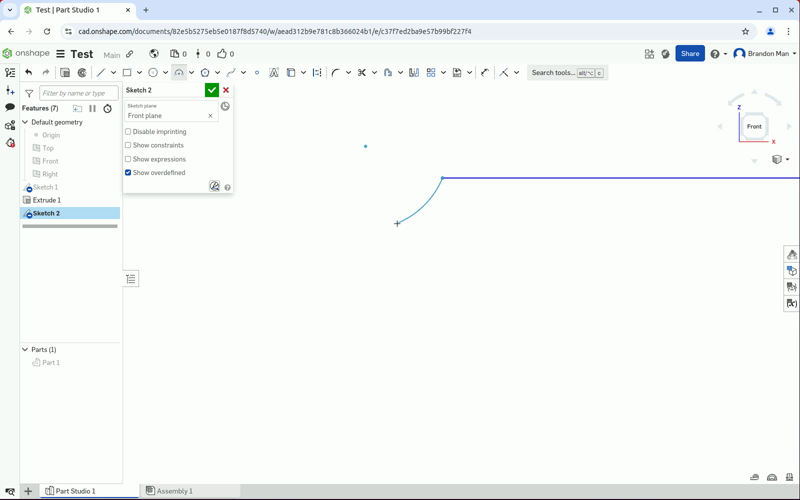
scroll(-6)
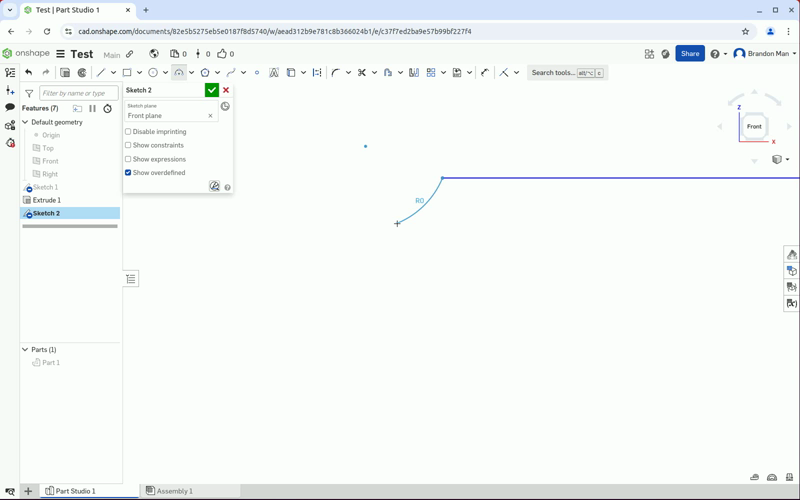
scroll(-6)
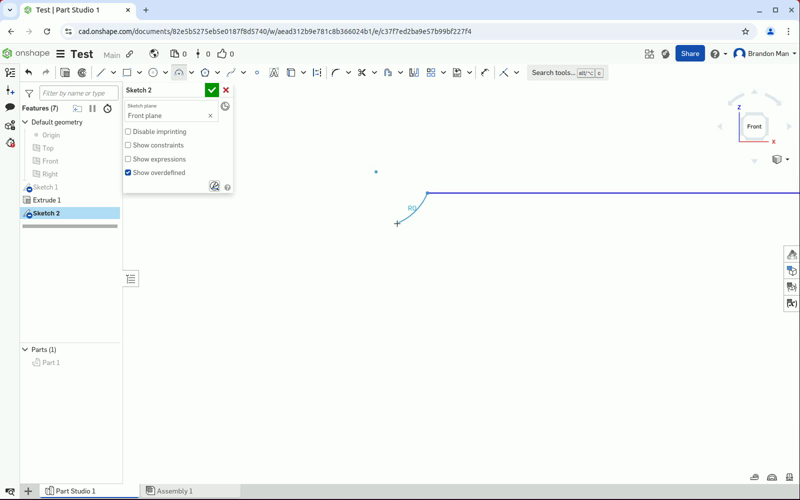
scroll(-6)
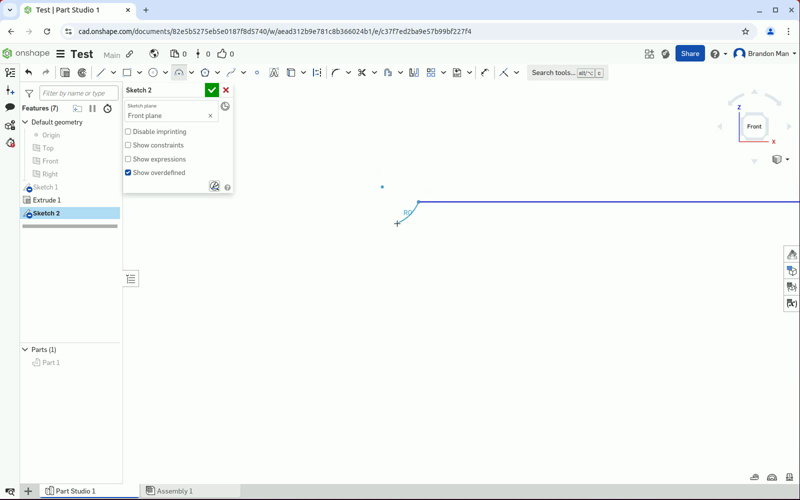
scroll(-6)
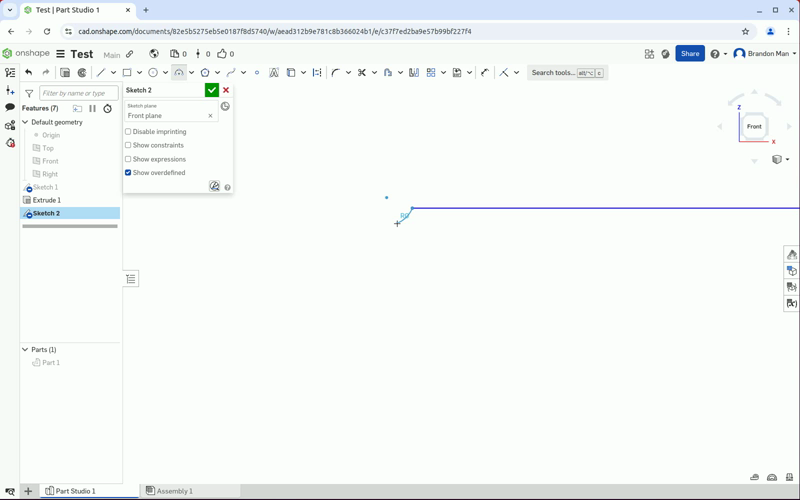
scroll(-6)
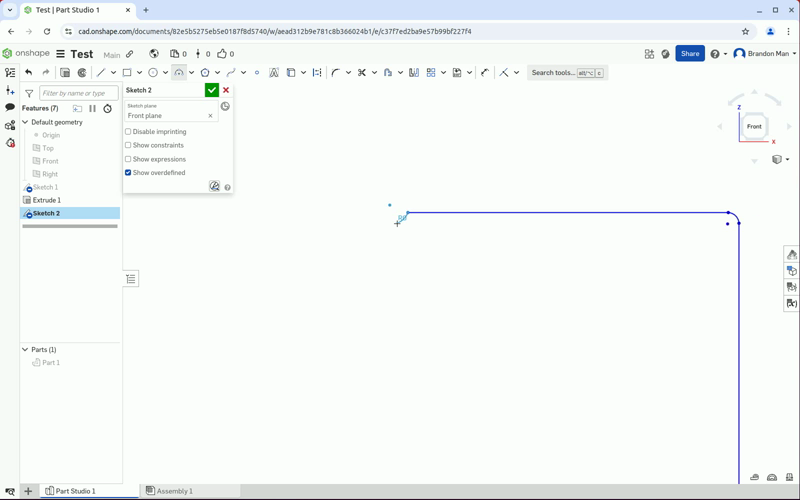
scroll(-6)
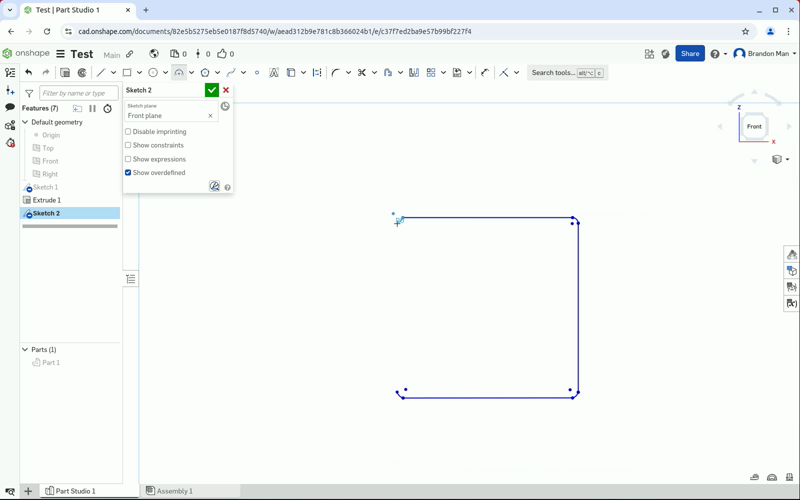
scroll(-6)
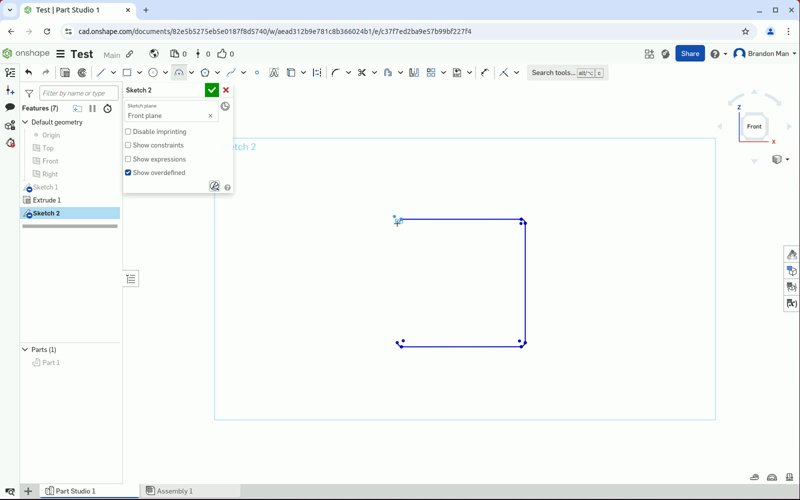
mouse_move(398, 220)
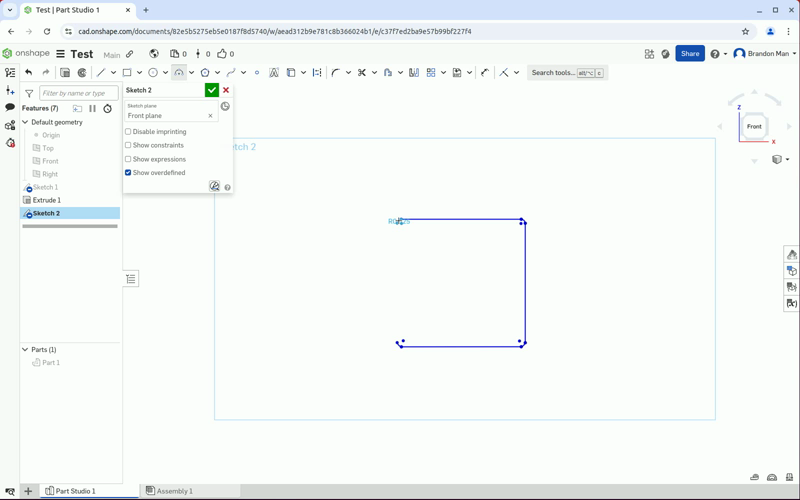
scroll(6)
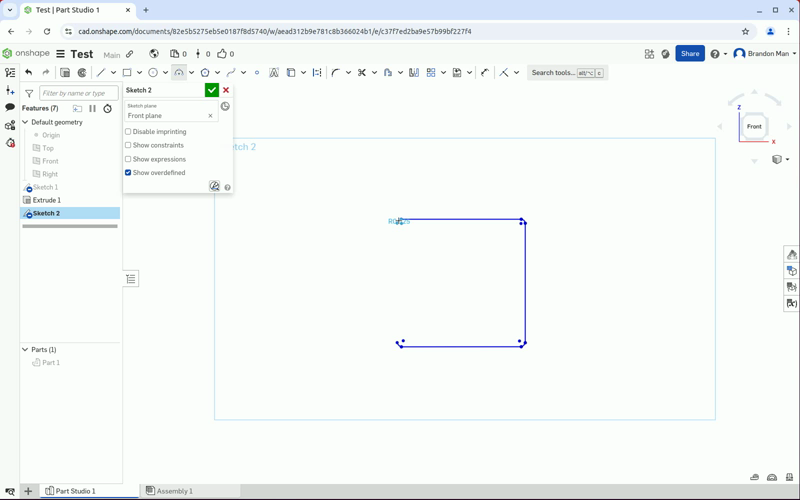
scroll(6)
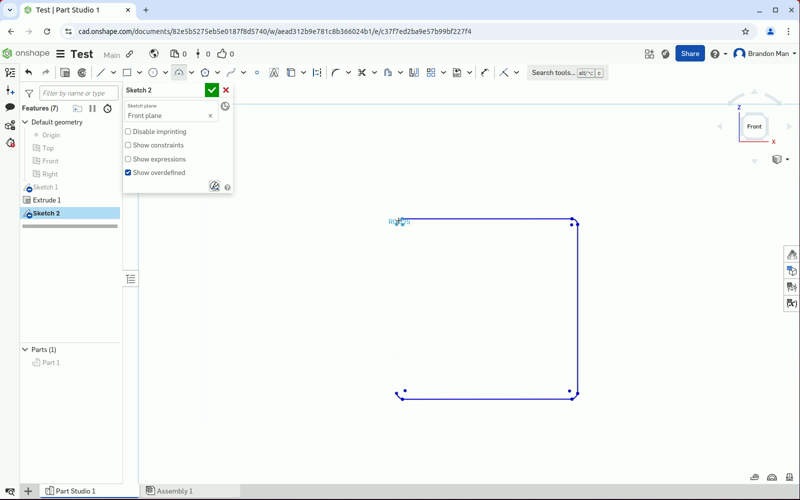
scroll(6)
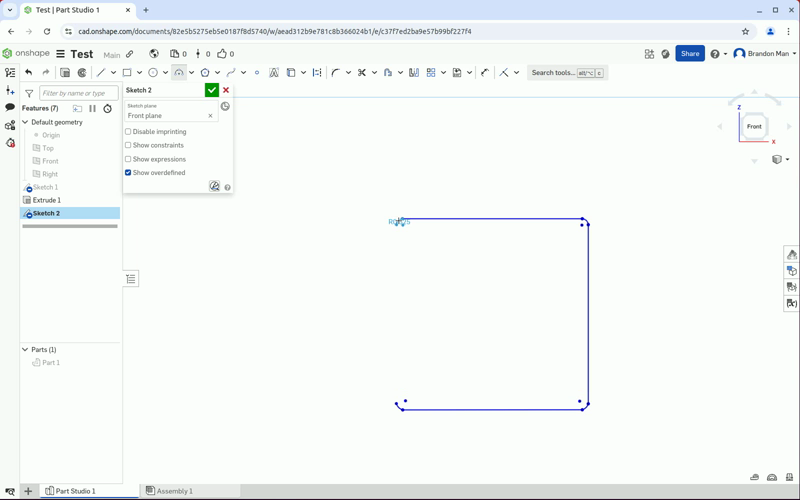
scroll(6)
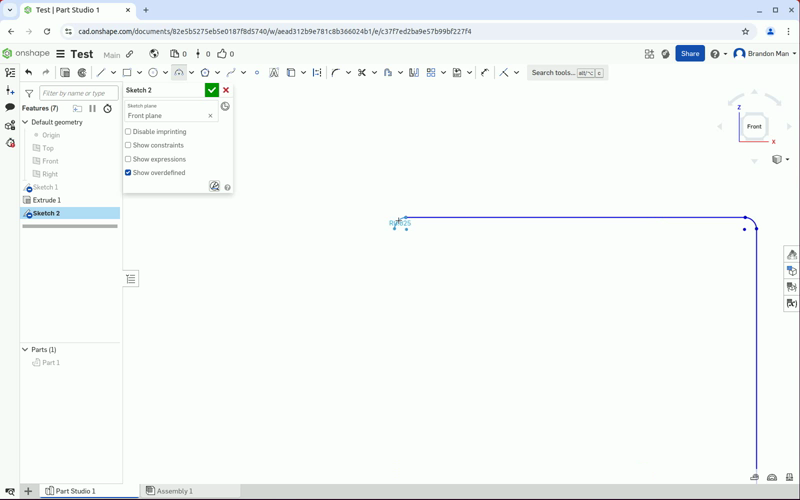
scroll(6)
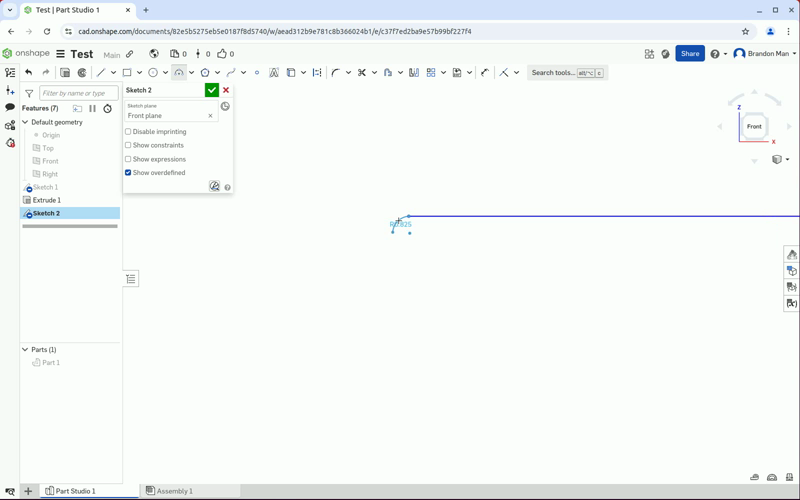
scroll(6)
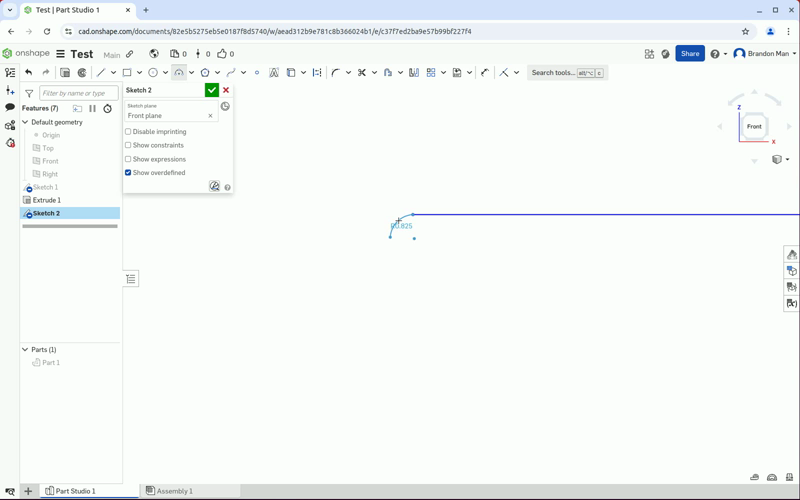
scroll(6)
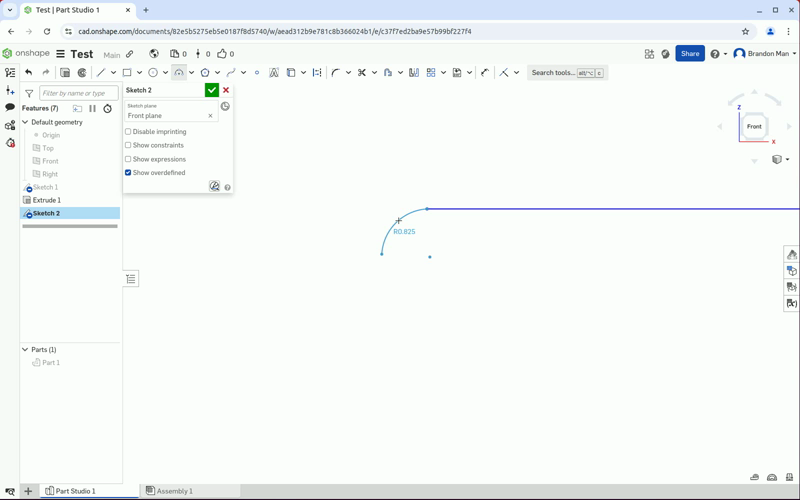
click(398, 220)
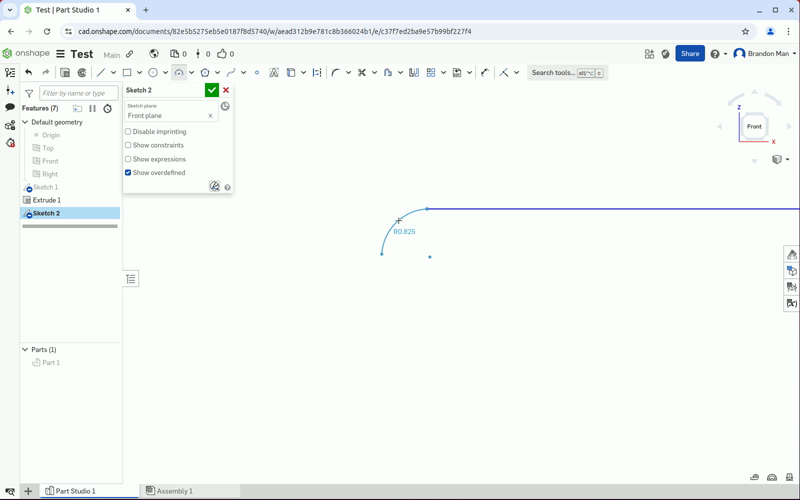
scroll(-6)
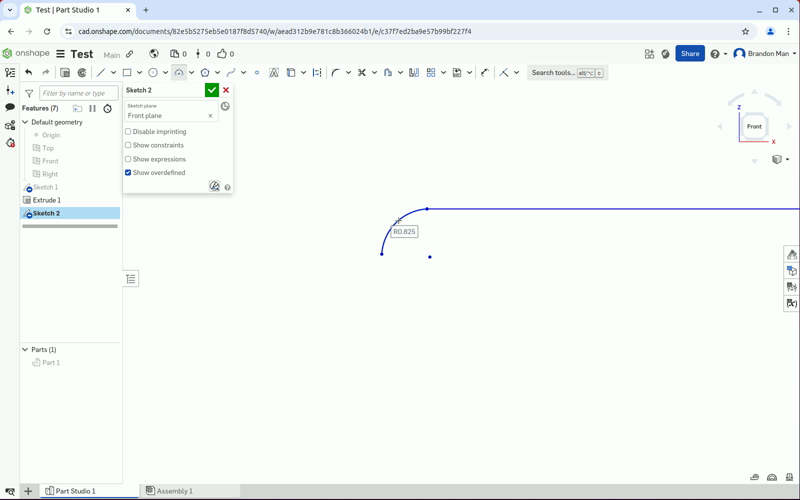
scroll(-6)
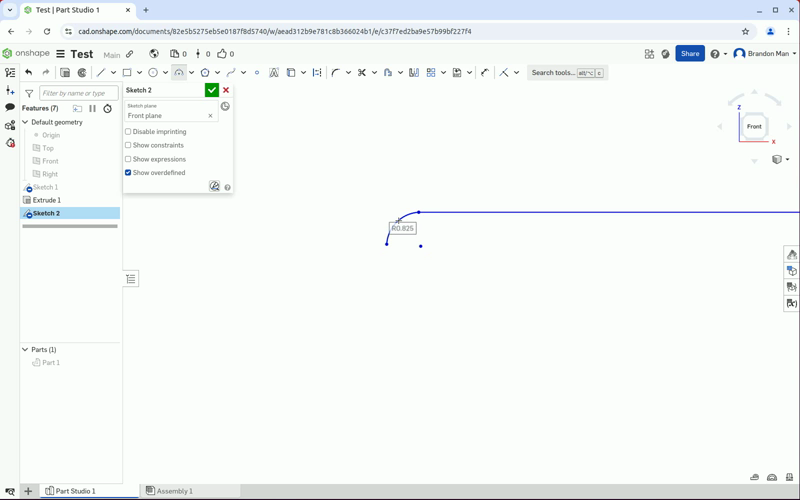
scroll(-6)
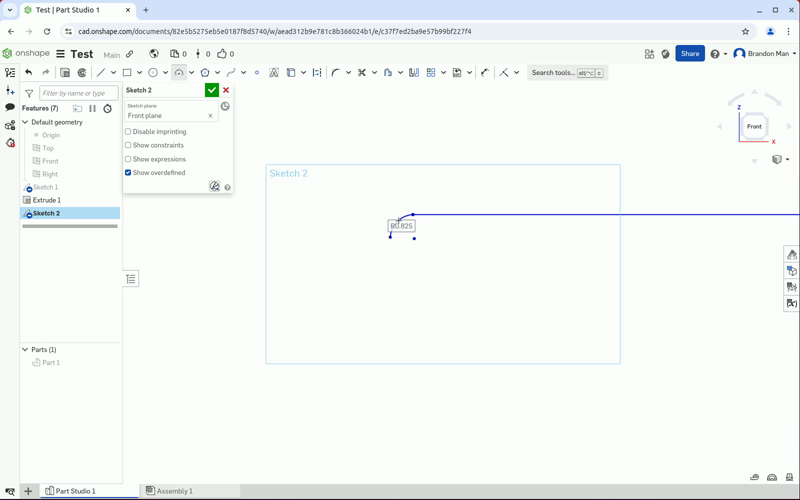
scroll(-6)
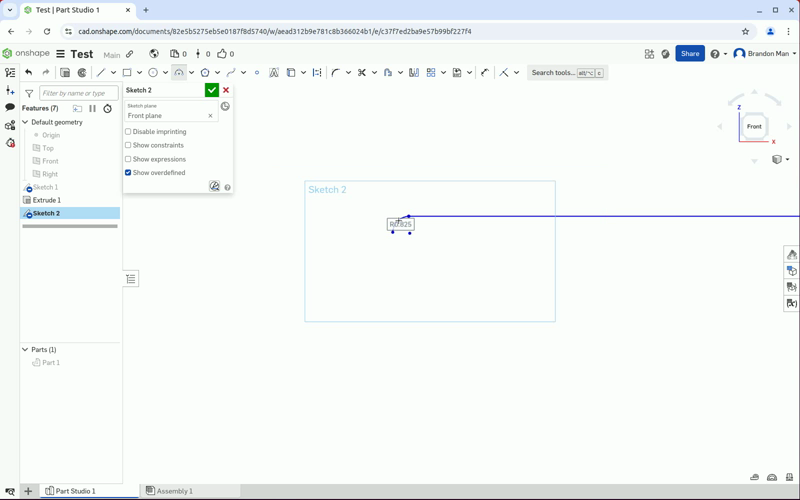
scroll(-6)
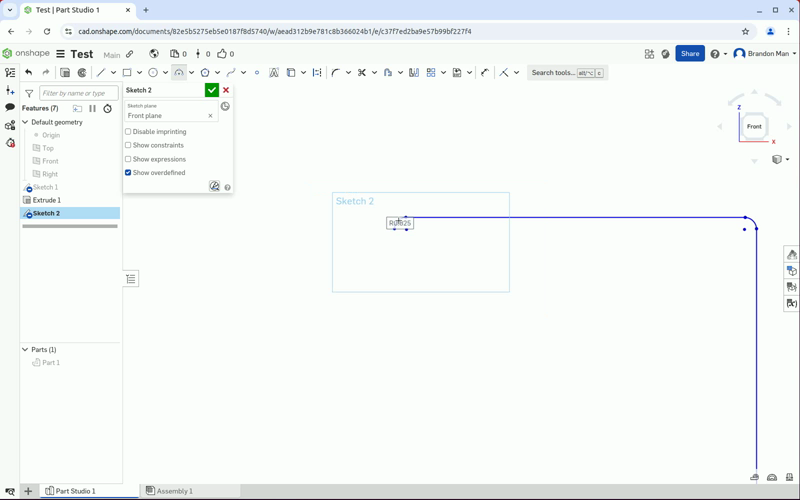
scroll(-6)
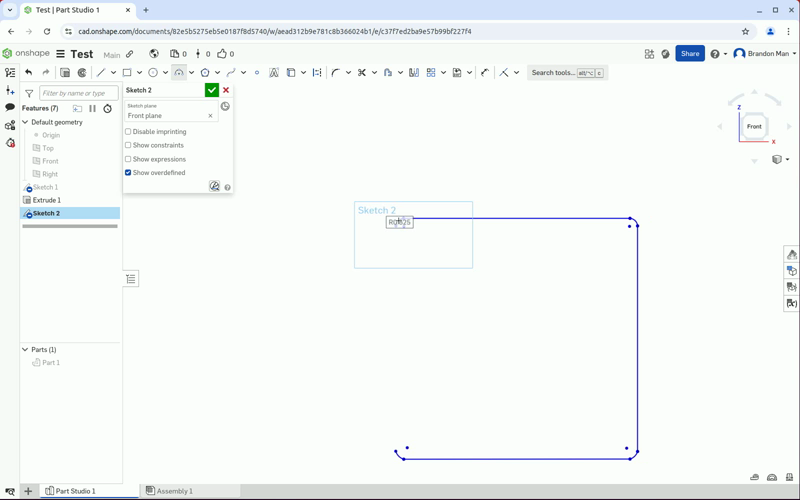
scroll(-6)
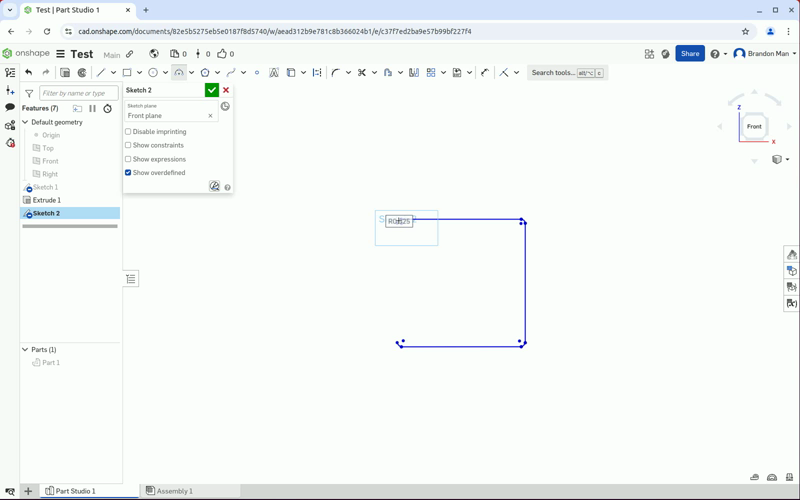
key_up(shift)
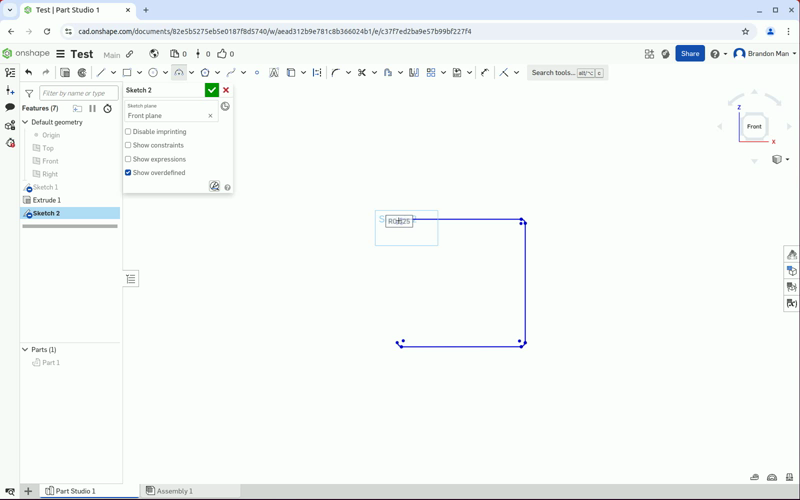
key(esc)
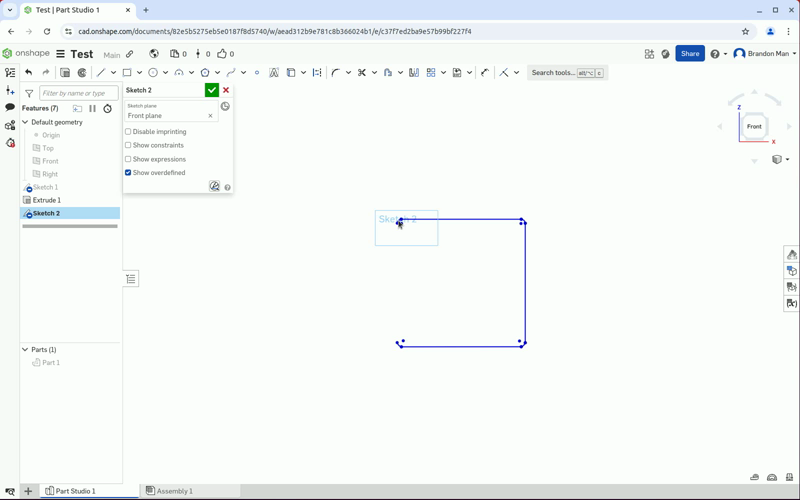
key(l)
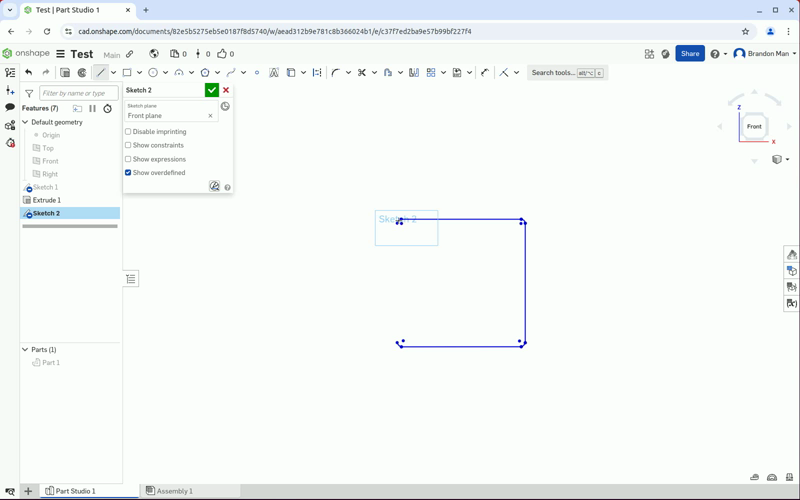
mouse_move(397, 223)
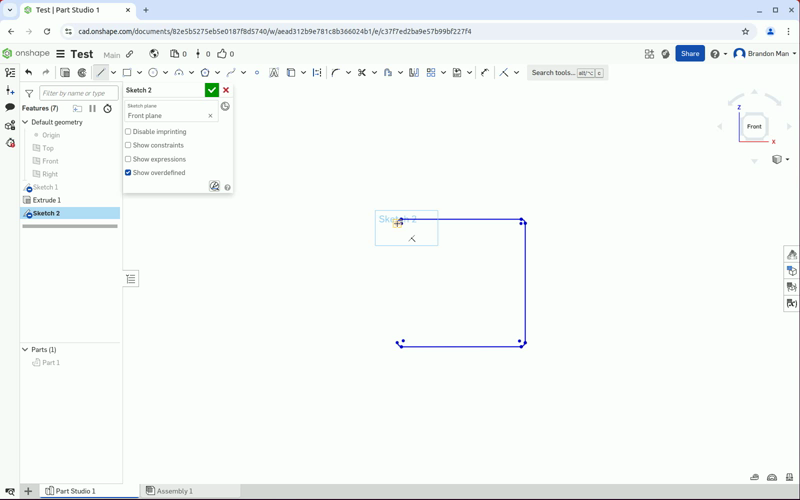
scroll(6)
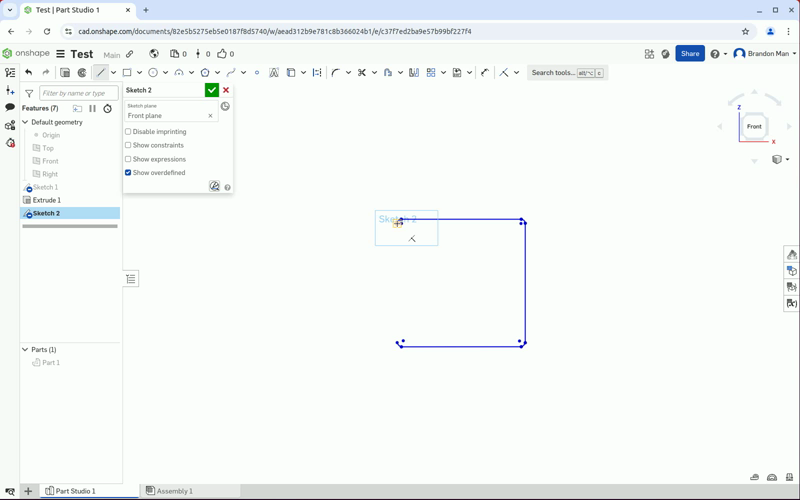
scroll(6)
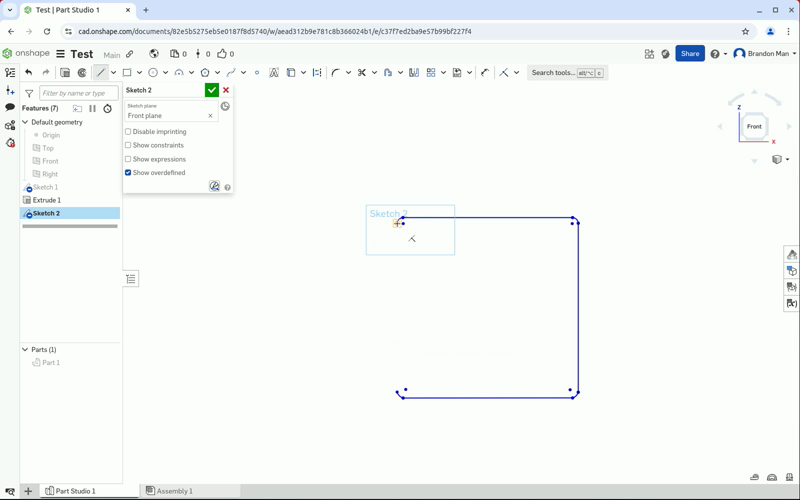
scroll(6)
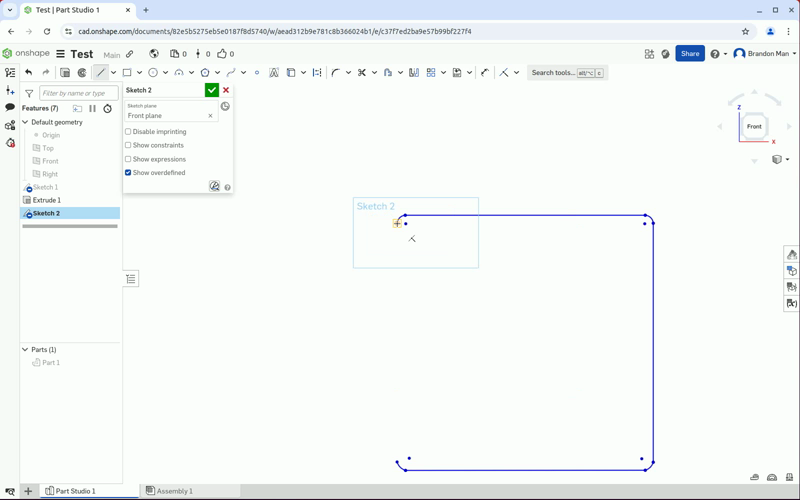
scroll(6)
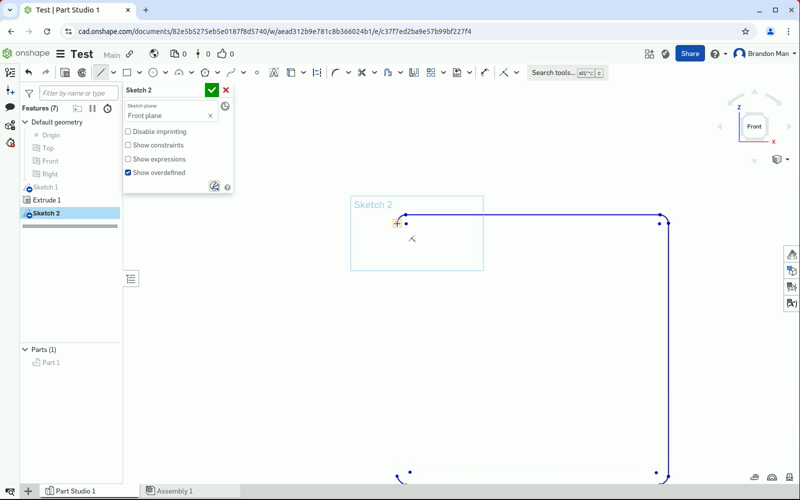
scroll(6)
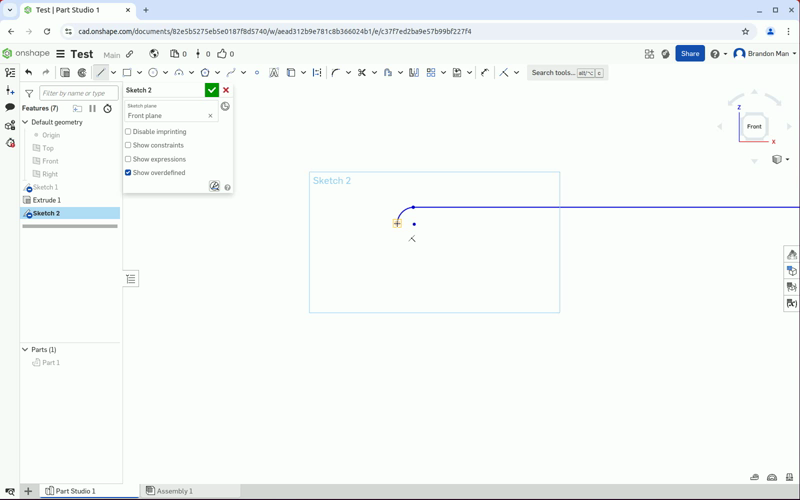
scroll(6)
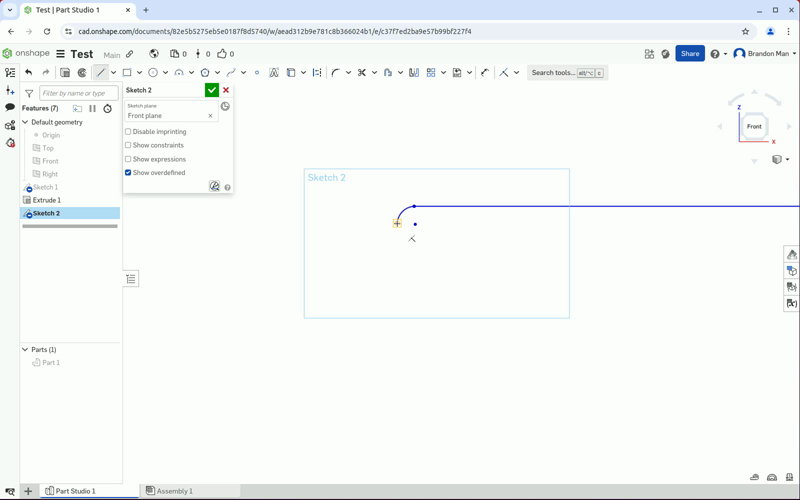
scroll(6)
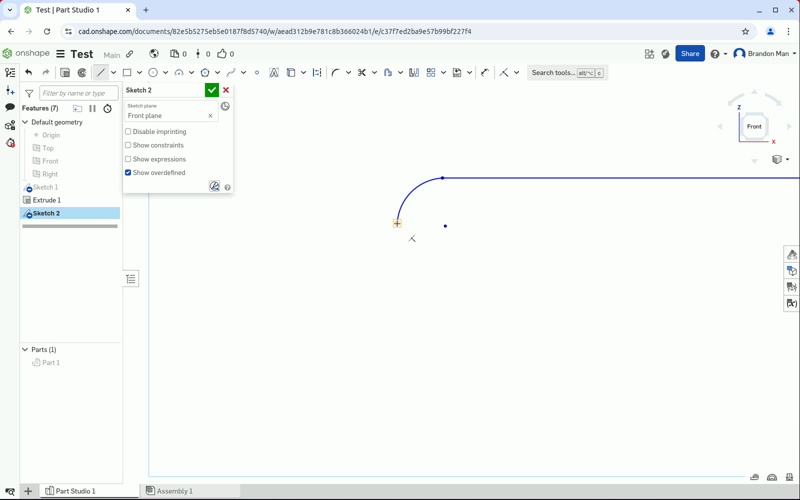
click(397, 223)
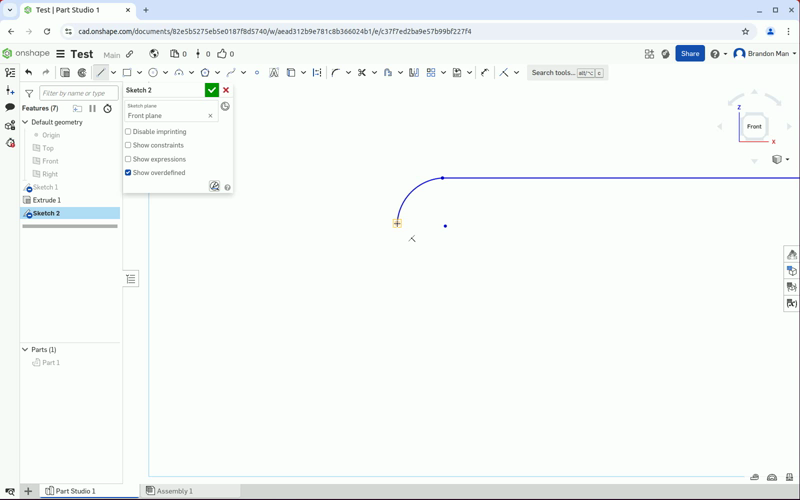
scroll(-6)
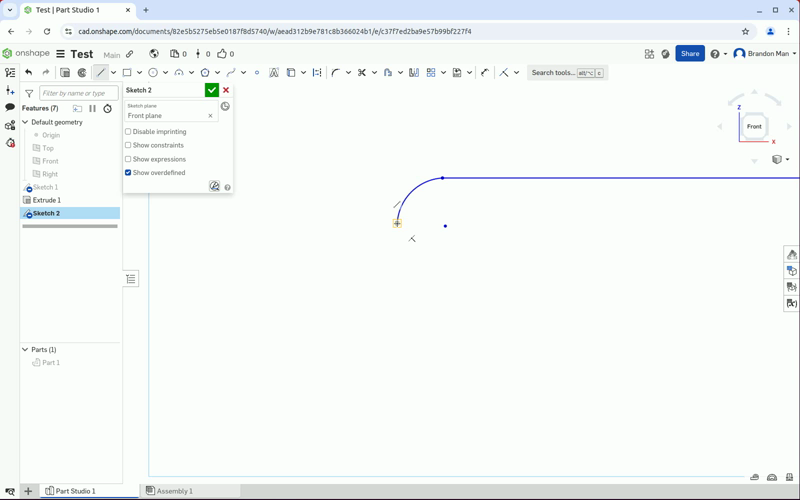
scroll(-6)
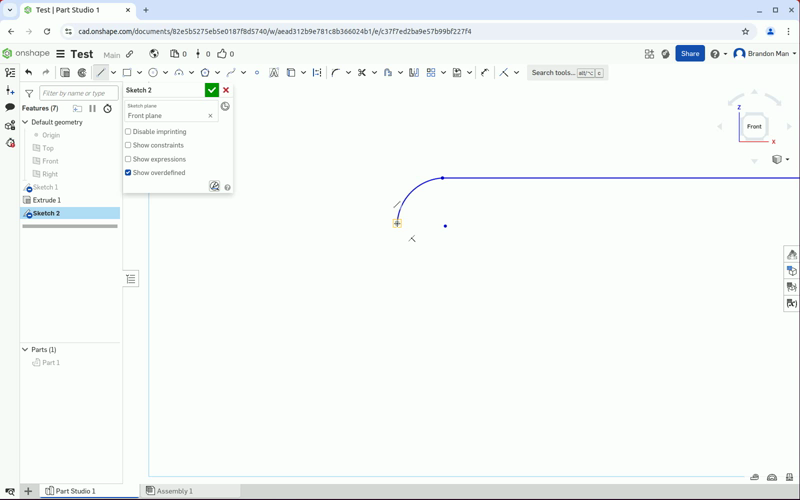
scroll(-6)
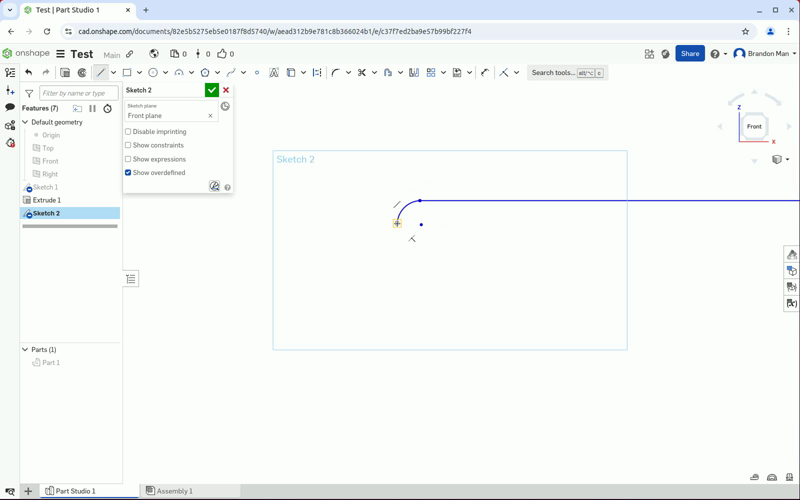
scroll(-6)
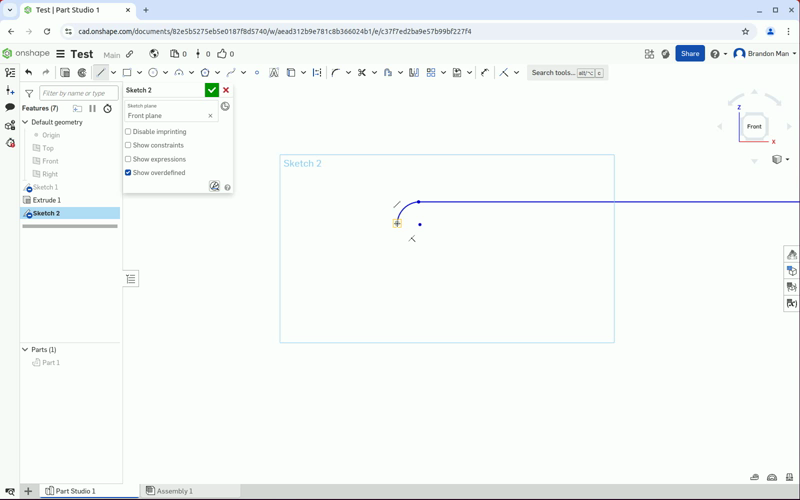
scroll(-6)
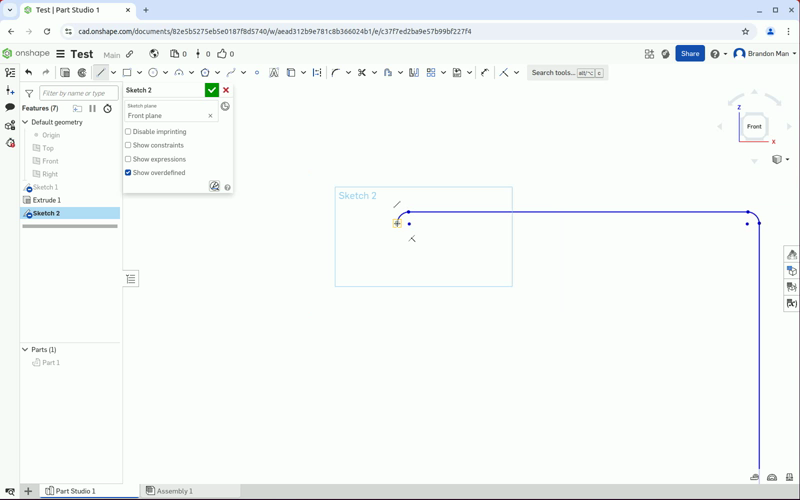
scroll(-6)
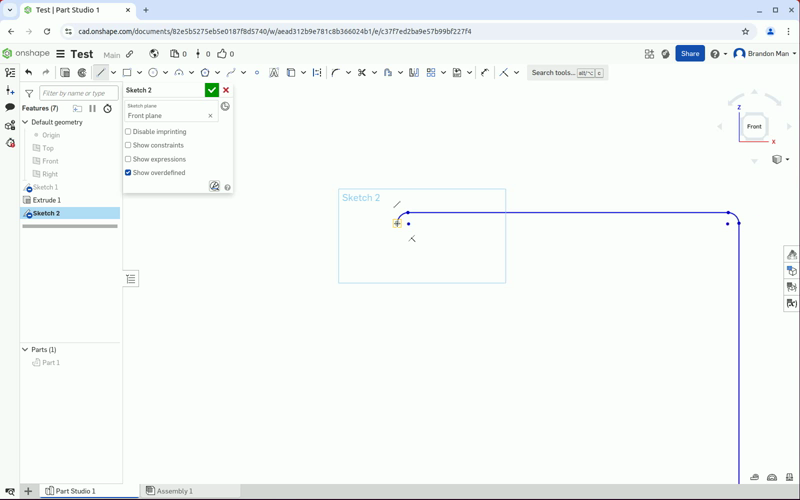
scroll(-6)
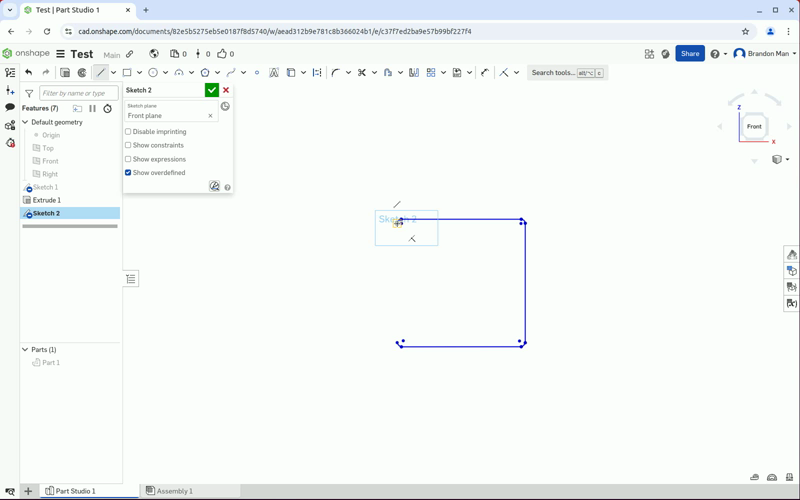
key_down(shift)
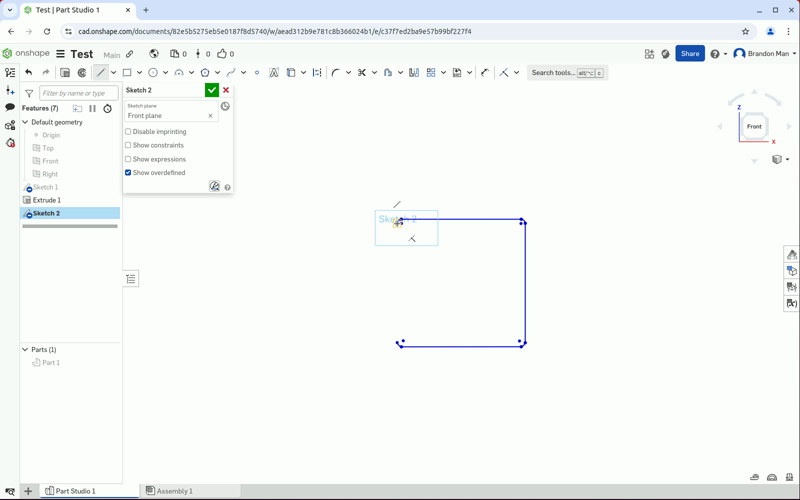
mouse_move(397, 342)
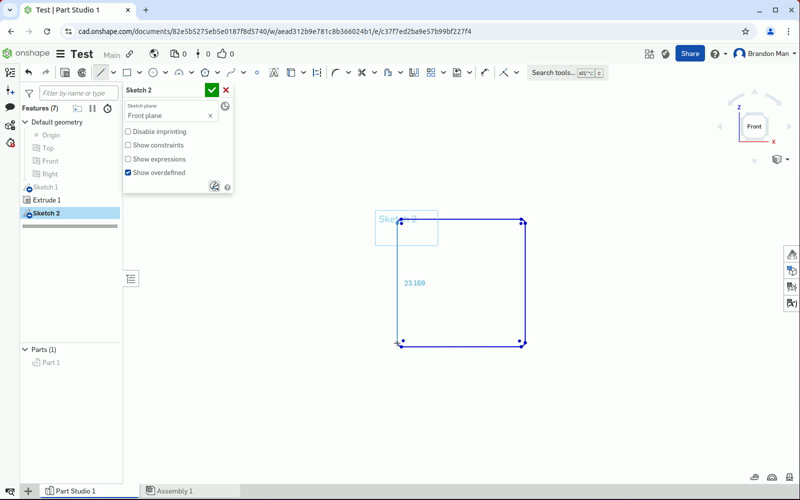
scroll(6)
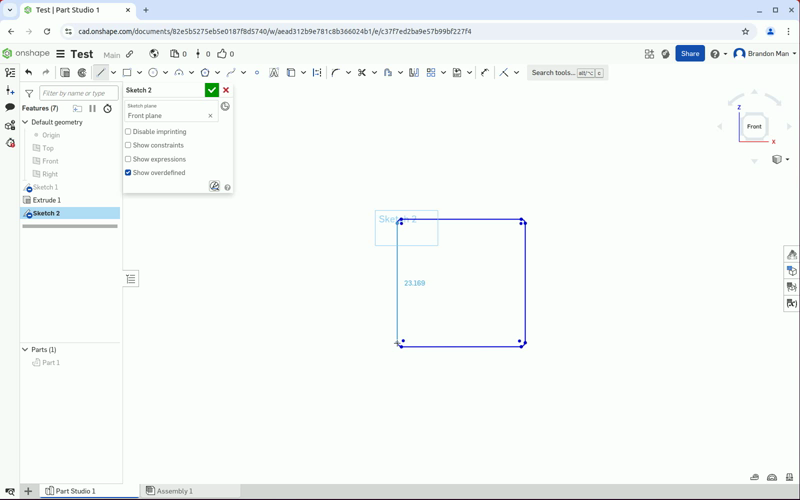
scroll(6)
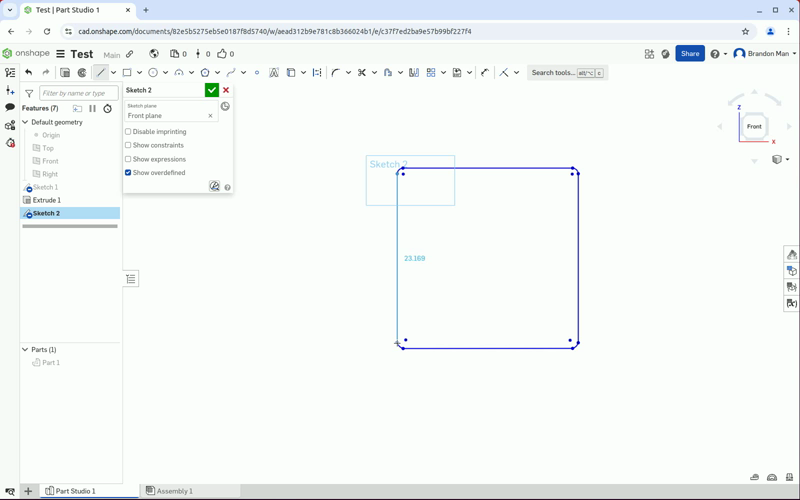
scroll(6)
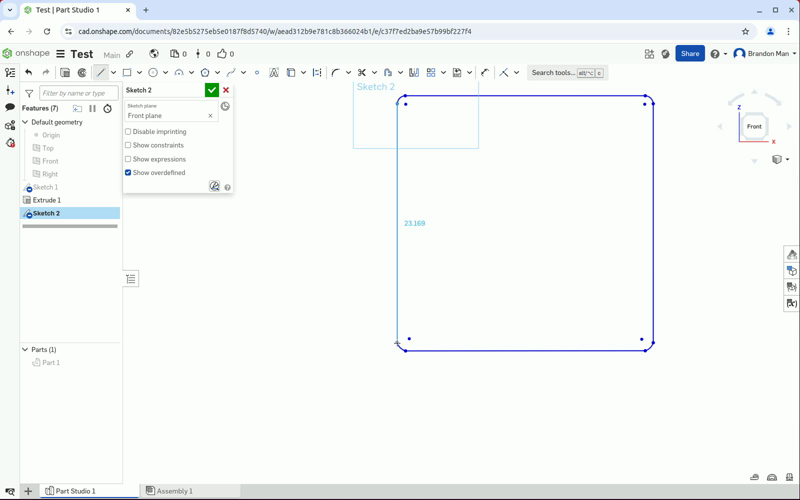
scroll(6)
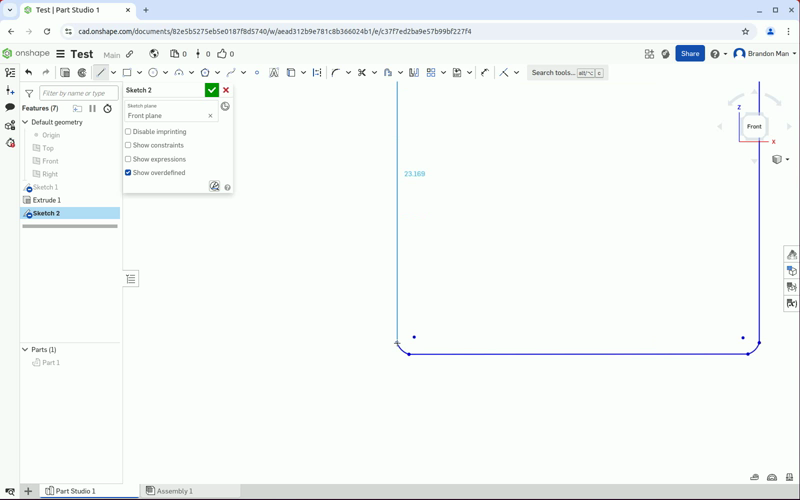
scroll(6)
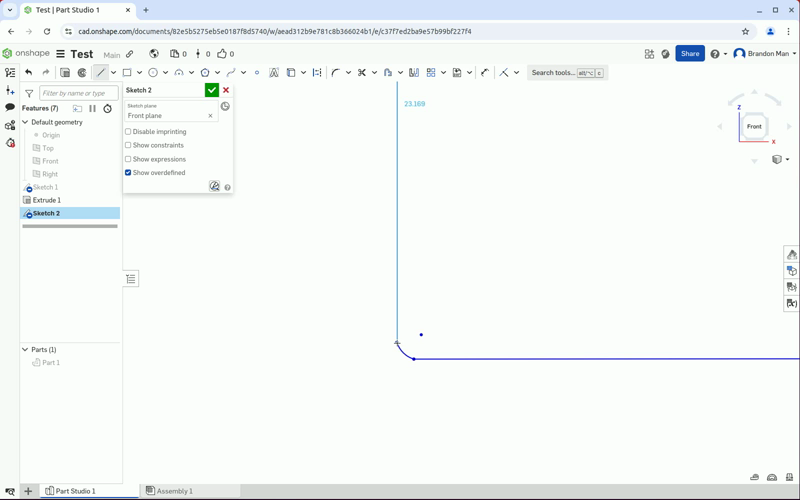
scroll(6)
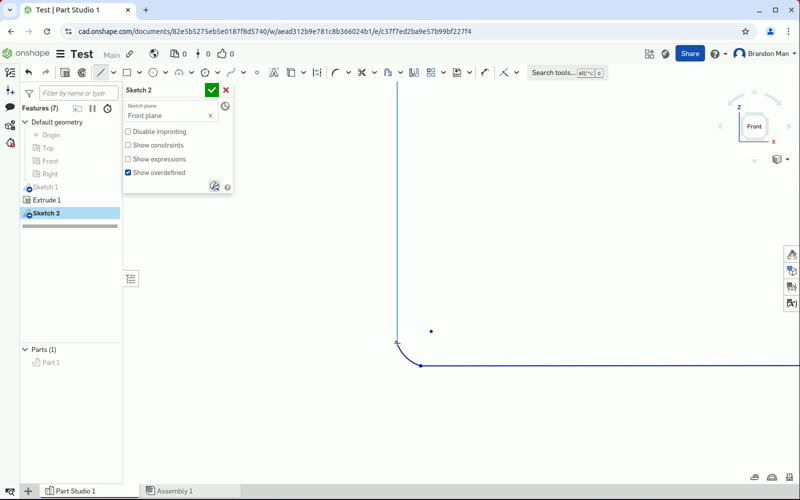
scroll(6)
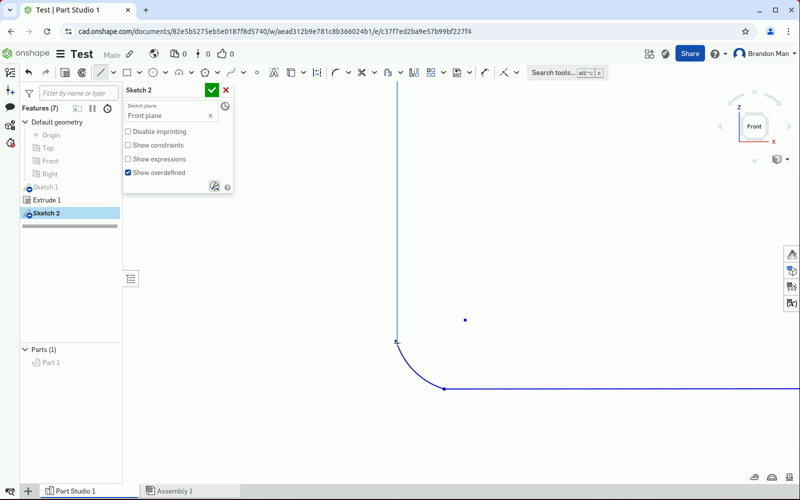
key_up(shift)
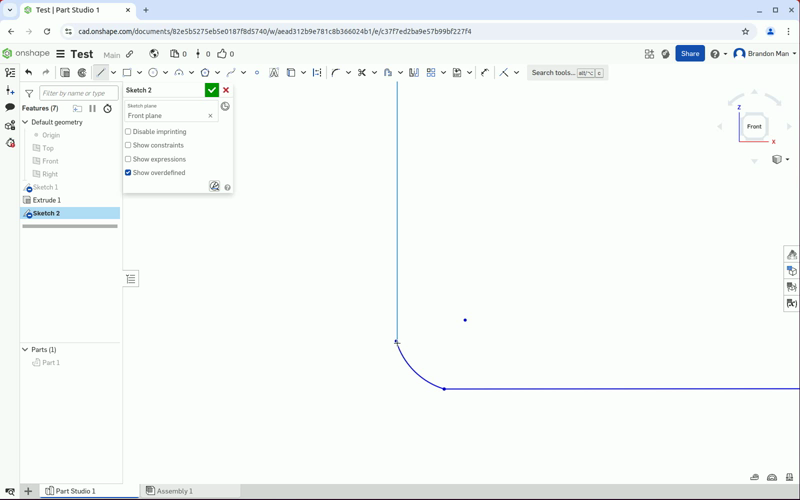
click(397, 342)
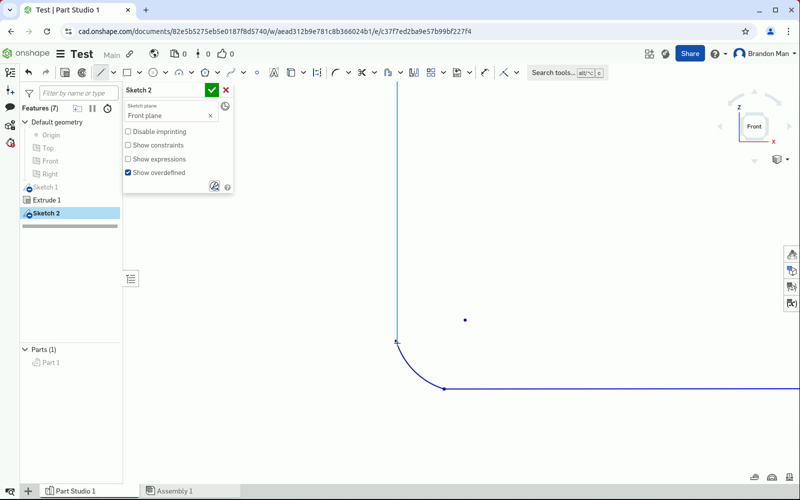
scroll(-6)
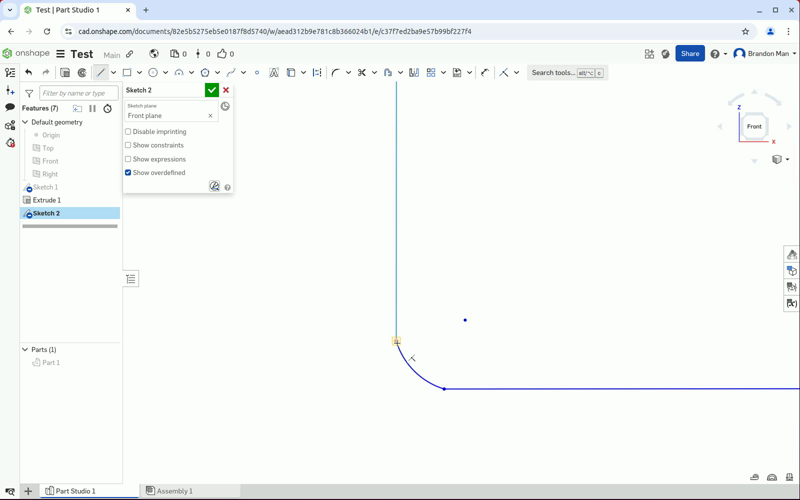
scroll(-6)
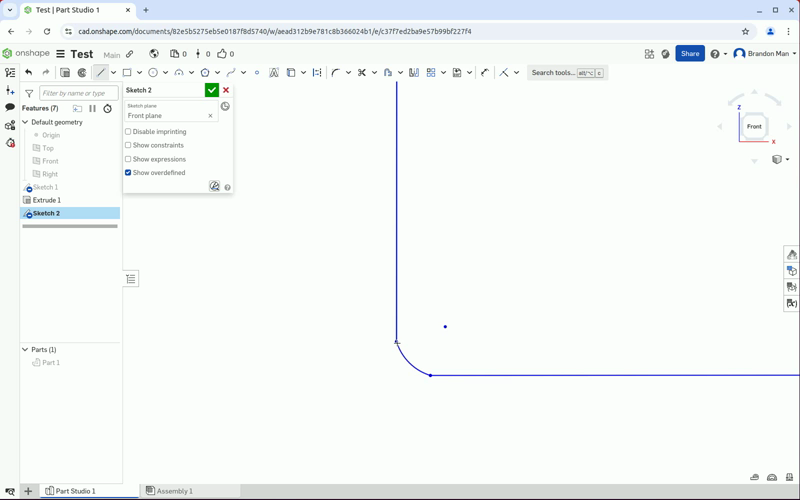
scroll(-6)
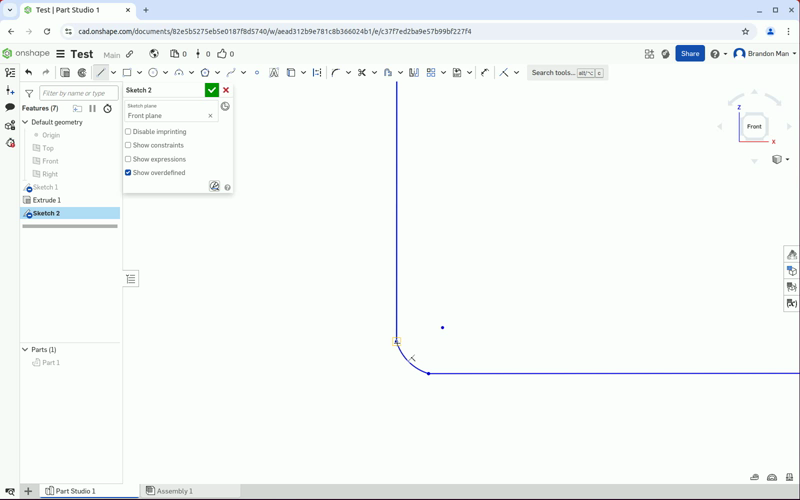
scroll(-6)
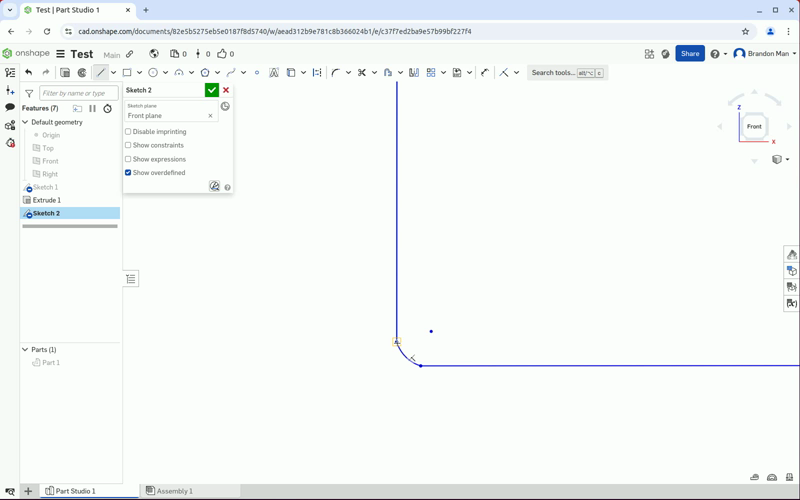
scroll(-6)
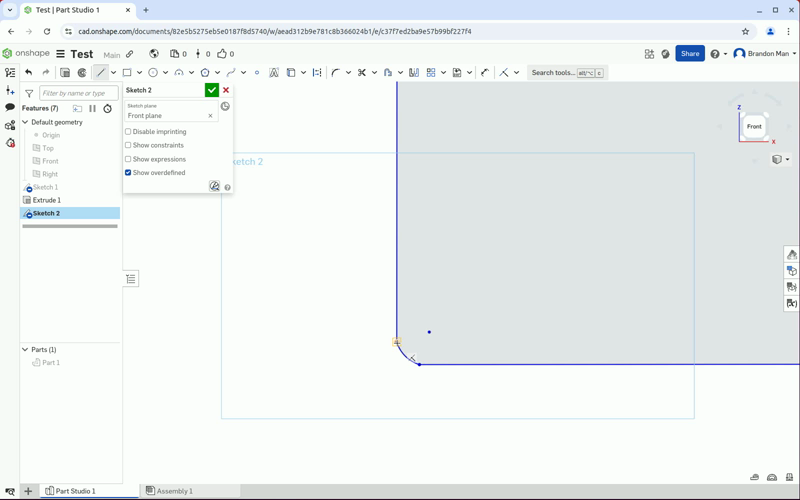
scroll(-6)
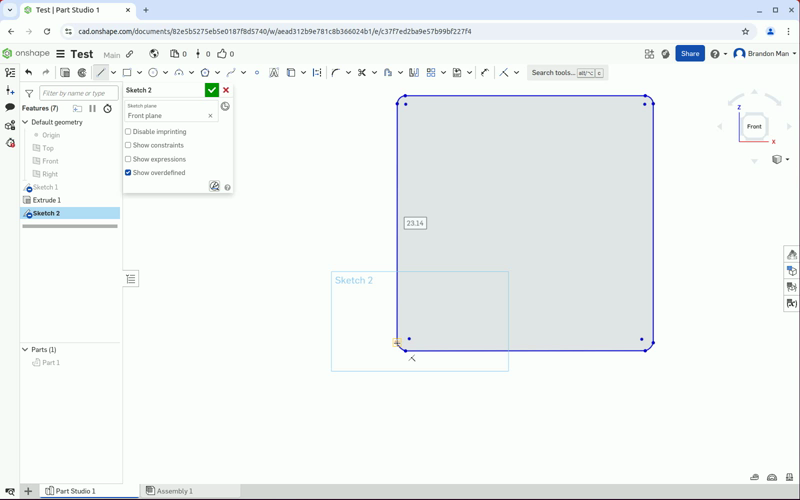
scroll(-6)
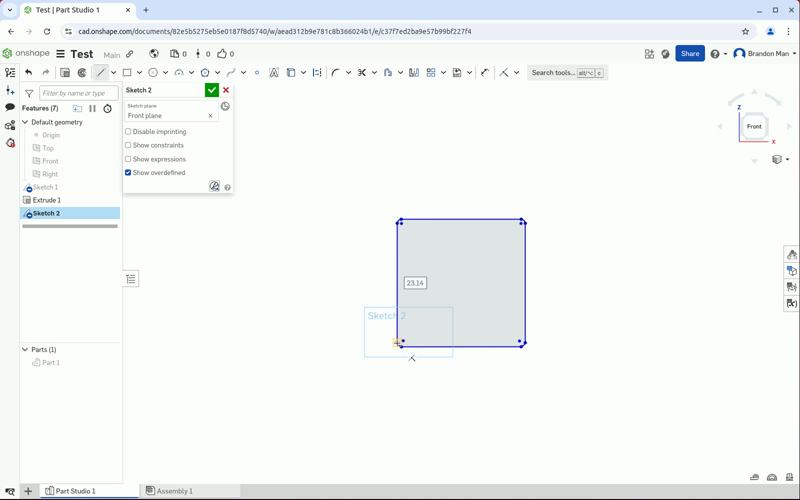
key(esc)
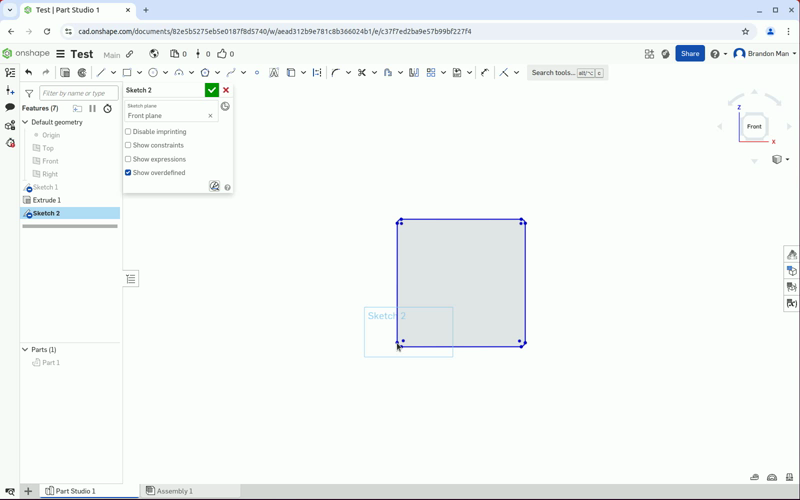
key(c)
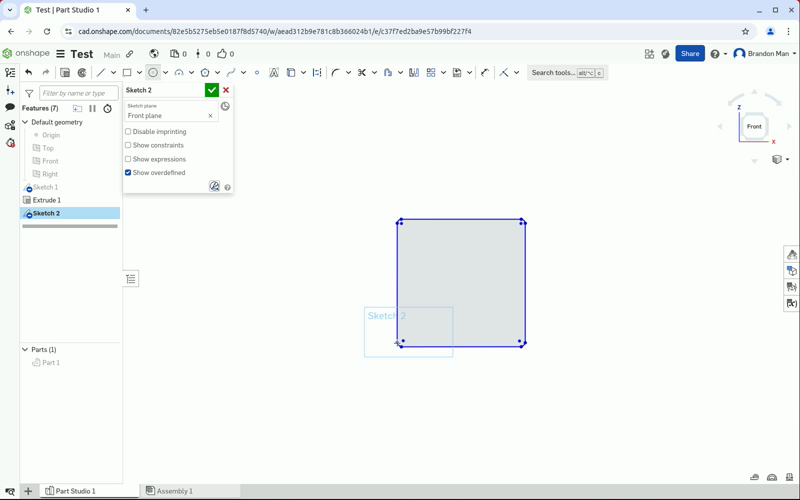
key_down(shift)
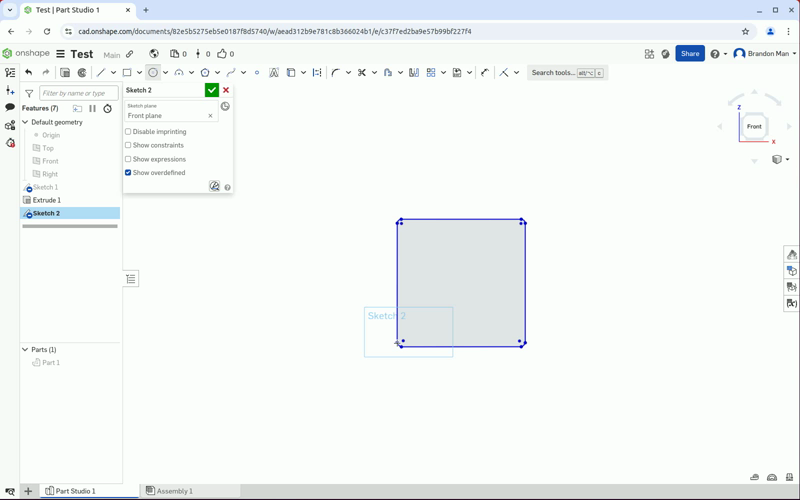
mouse_move(461, 282)
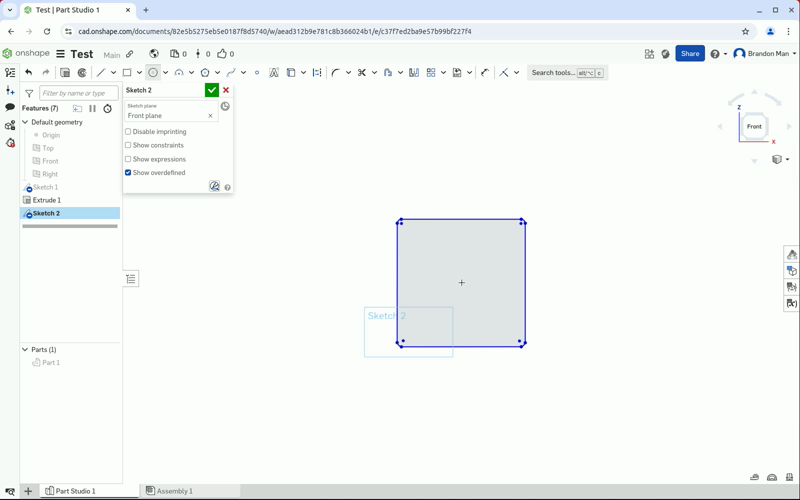
click(461, 282)
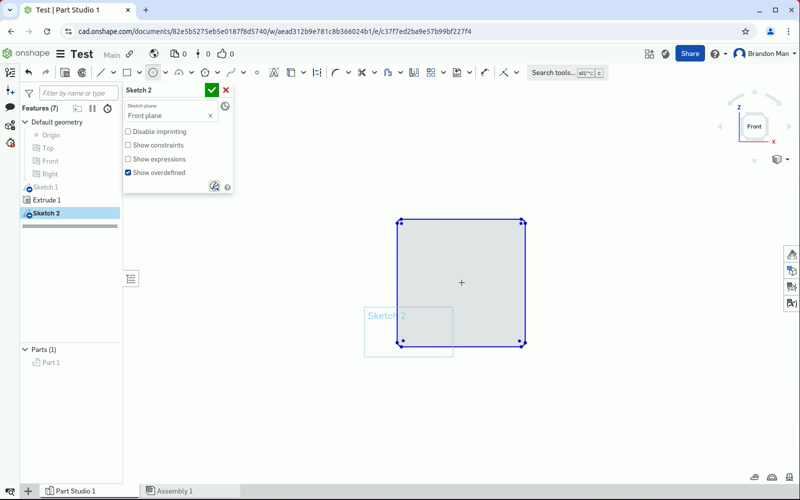
key_up(shift)
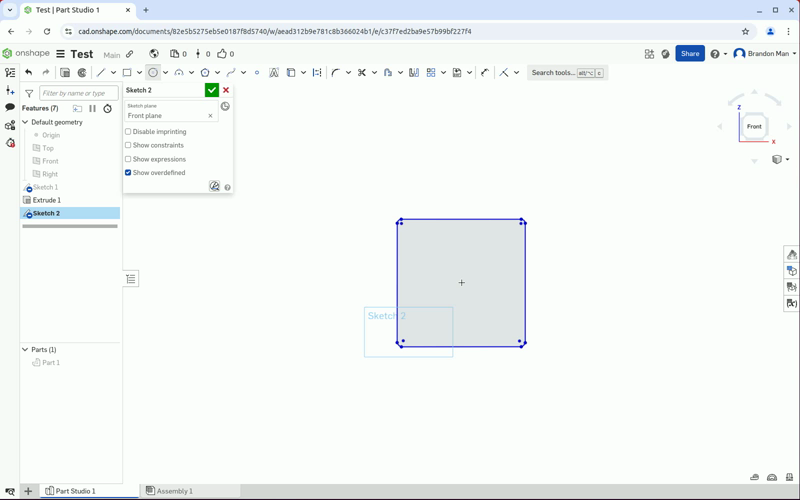
mouse_move(486, 282)
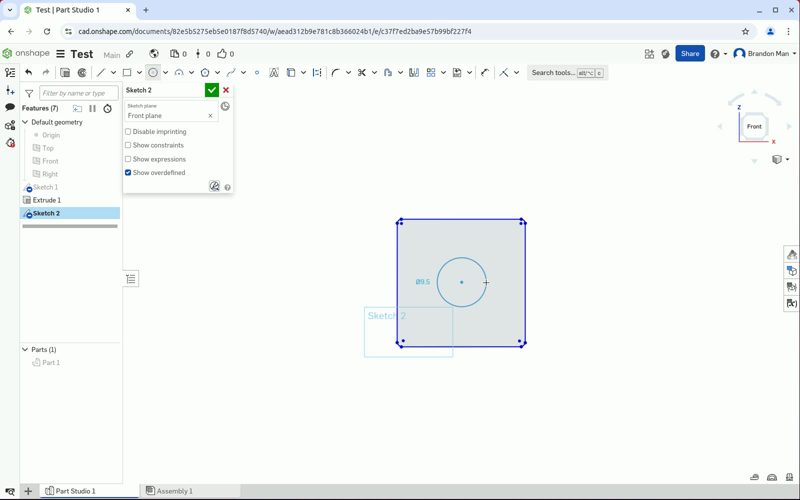
click(486, 282)
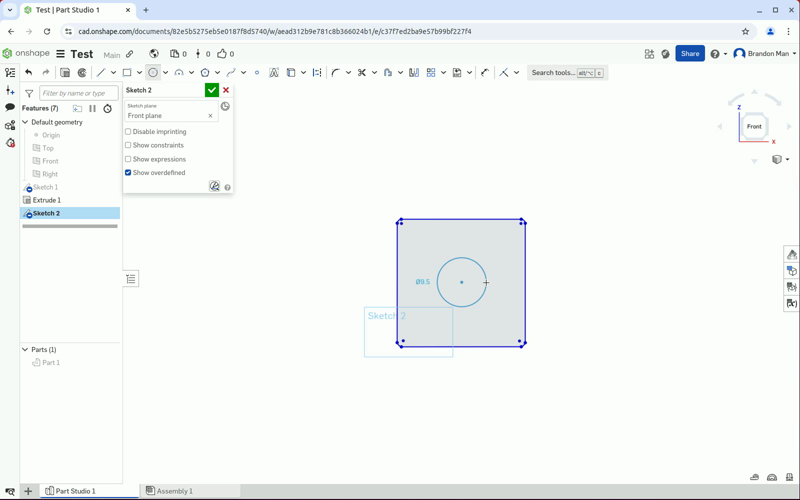
key(esc)
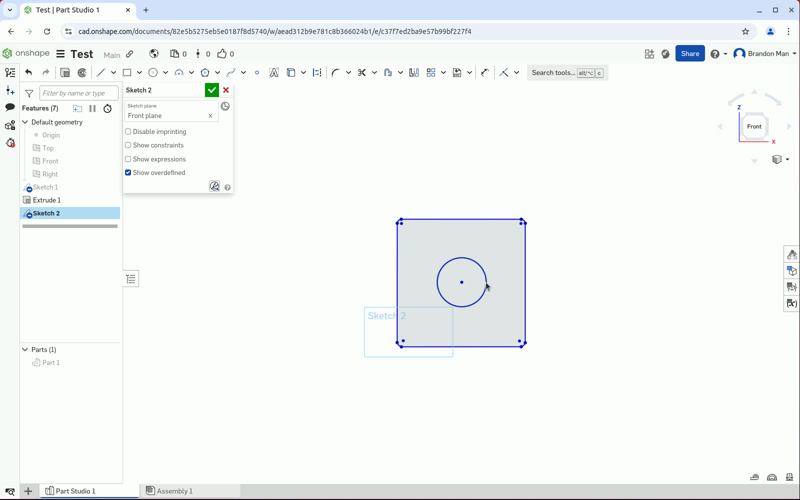
mouse_move(496, 284)
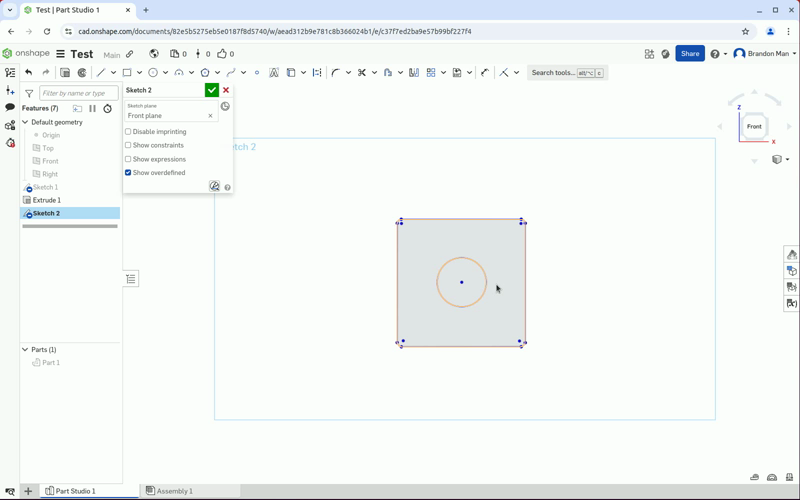
click(496, 284)
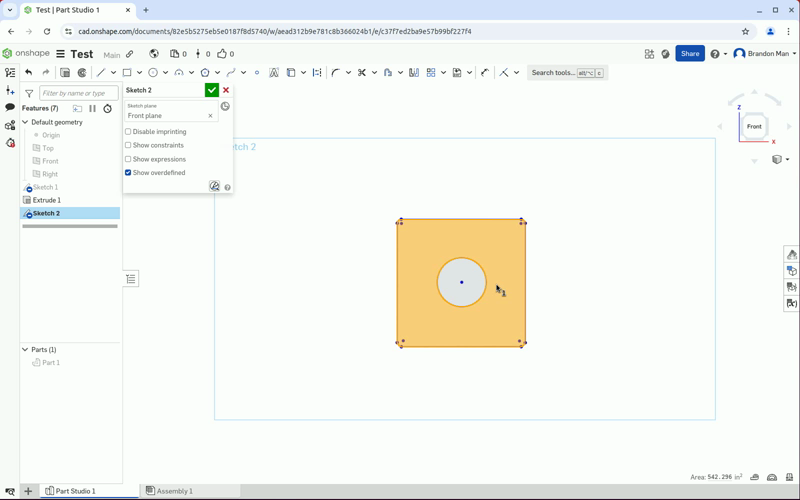
mouse_move(73, 352)
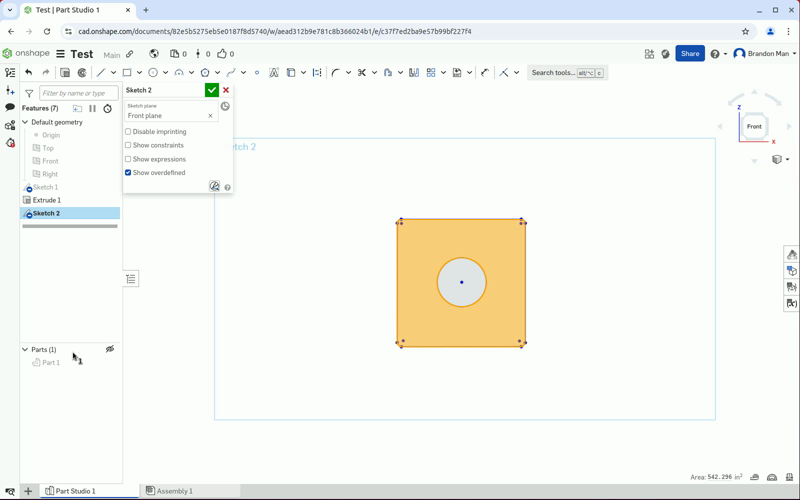
key(shift+y)
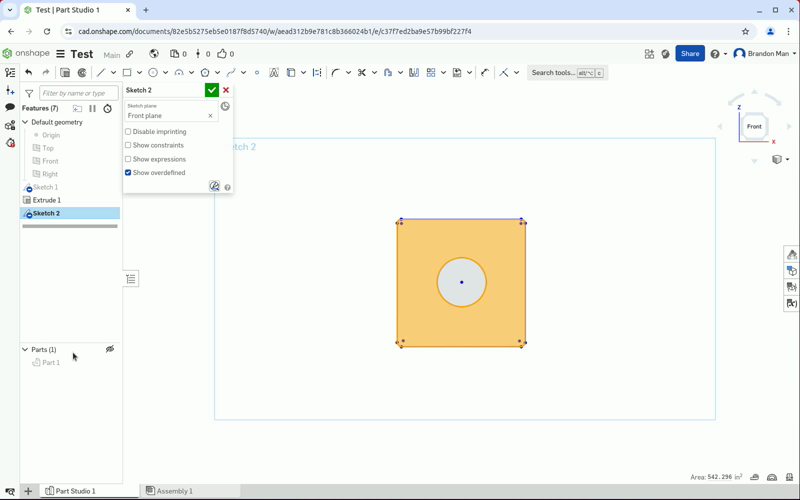
key(shift+e)
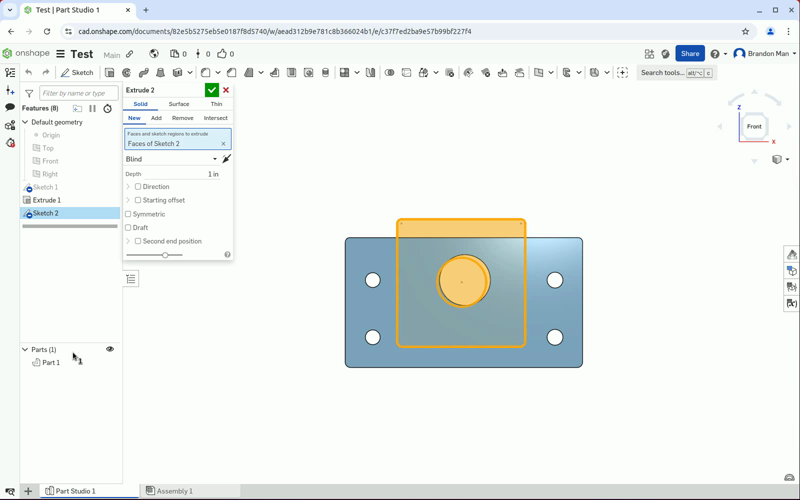
mouse_move(143, 106)
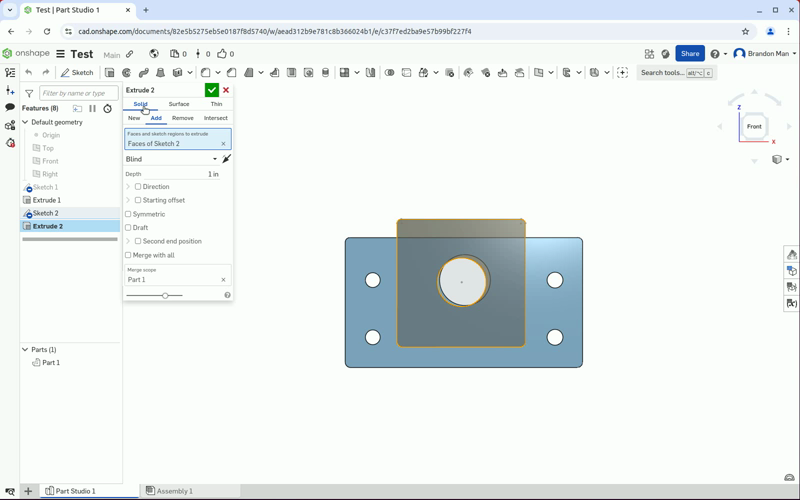
click(143, 106)
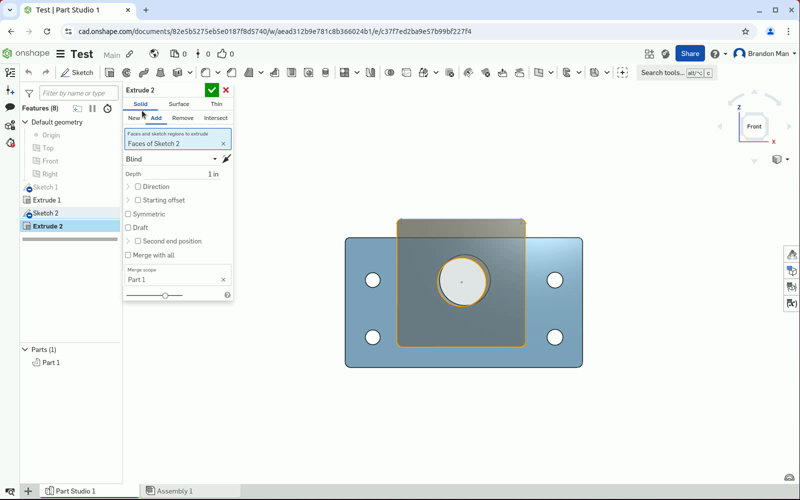
mouse_move(137, 120)
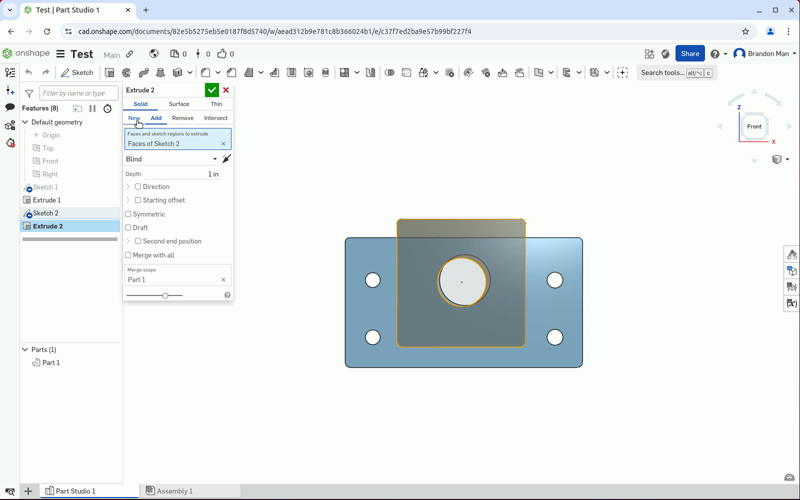
click(137, 120)
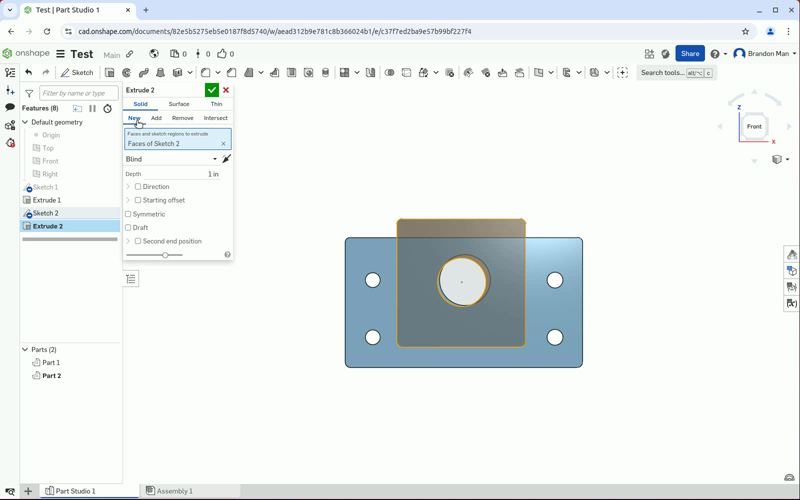
key(tab, 4)
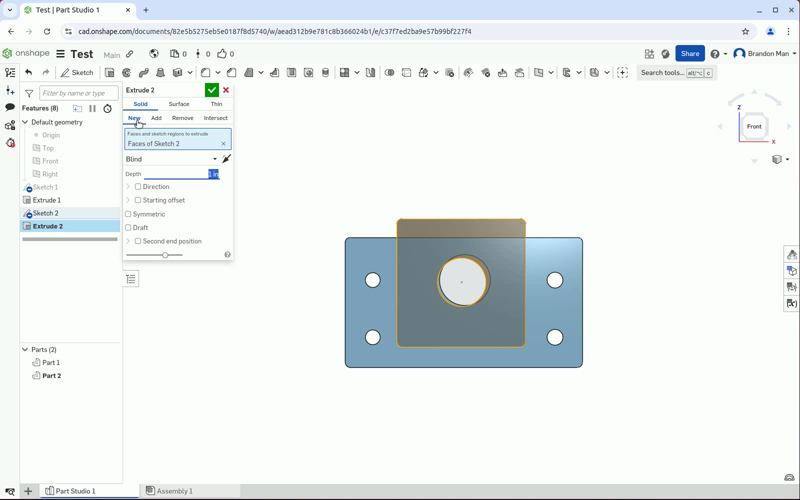
text(15.405)
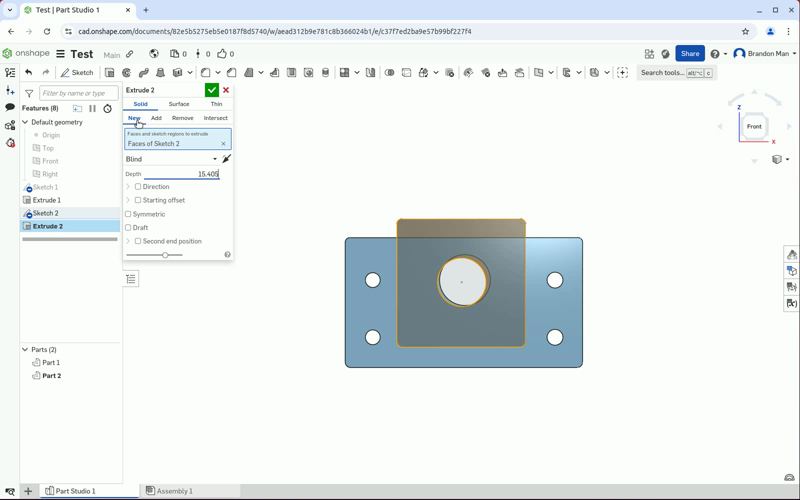
key(enter)
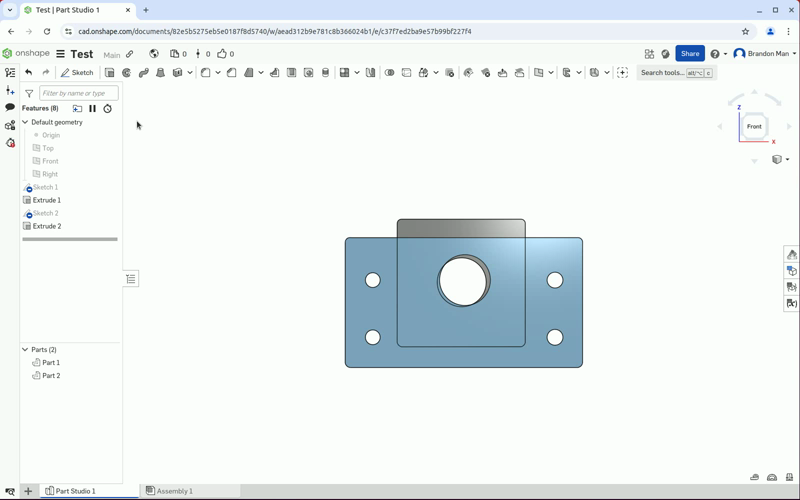
key(shift+h)
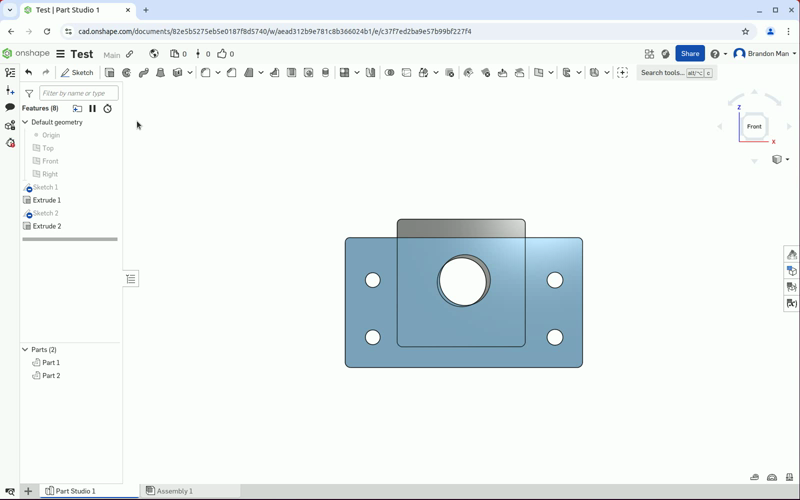
key(shift+h)
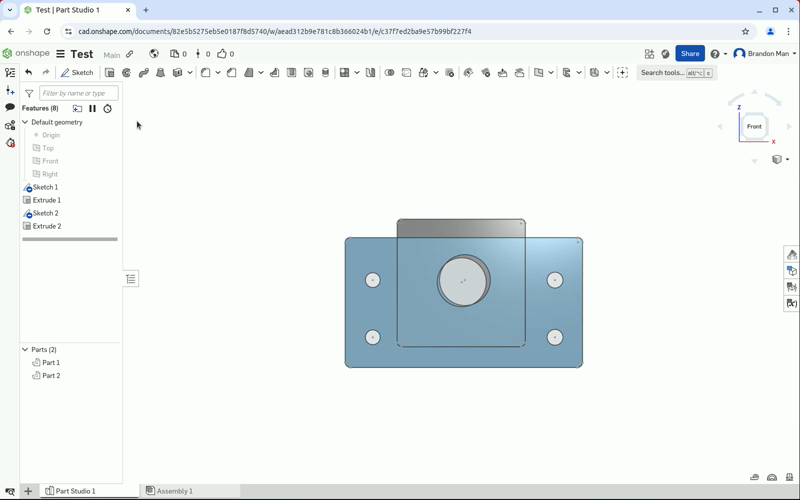
key(shift+7)
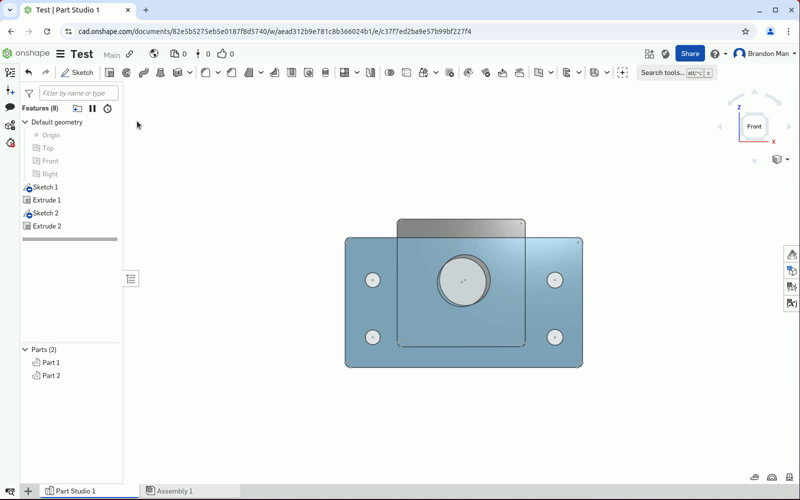
key(left, 2)
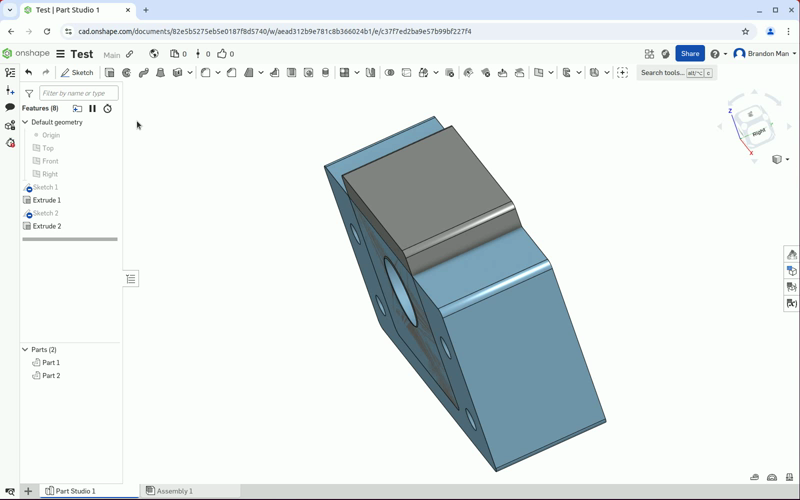
key(down, 2)
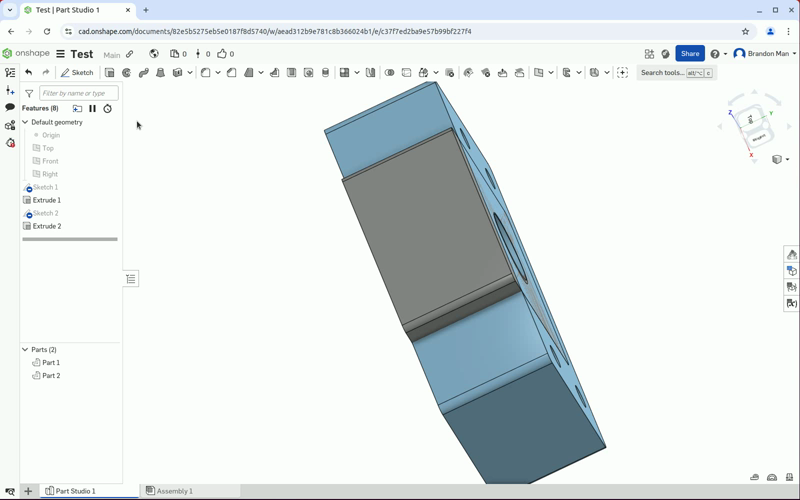
key(up, 2)
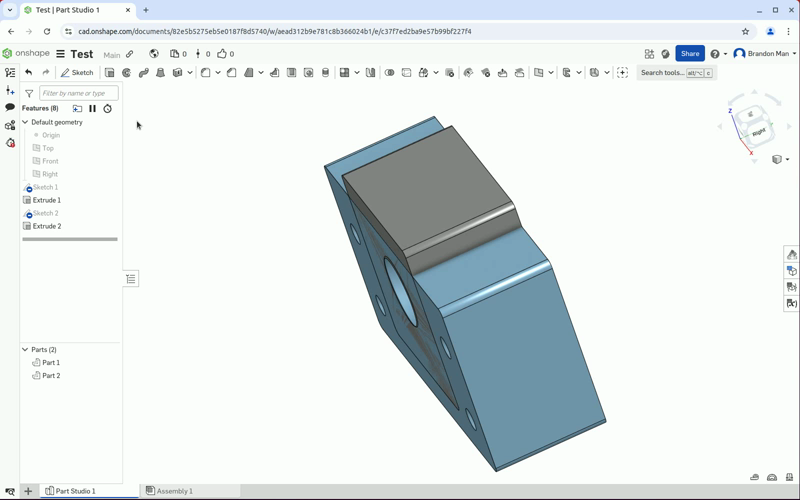
key(right, 2)
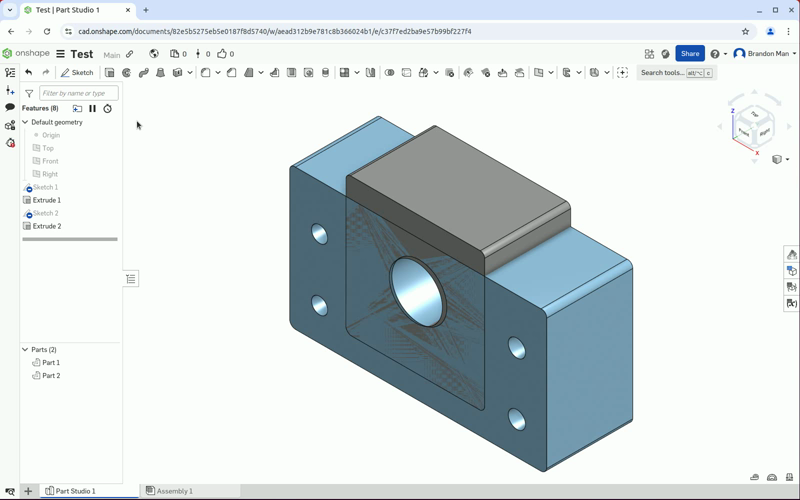
mouse_move(73, 189)
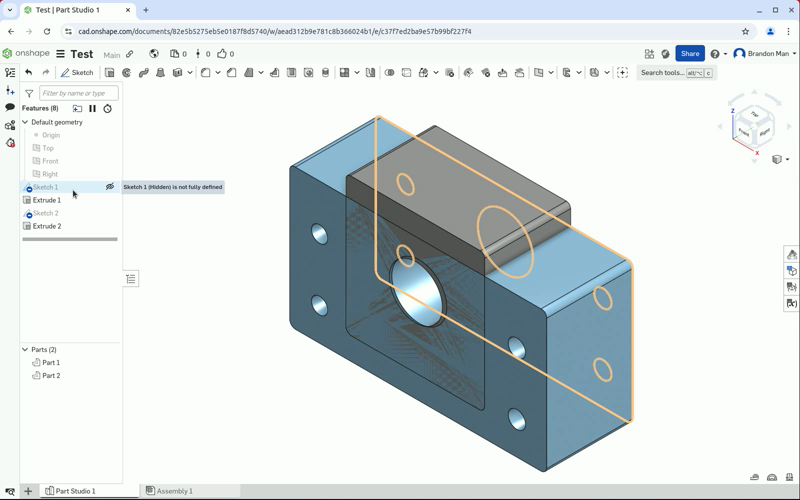
click(73, 189)